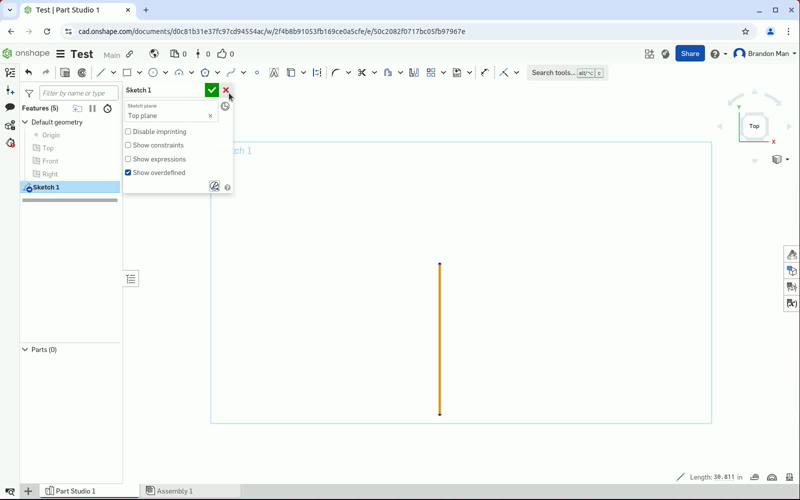
key(shift+h)
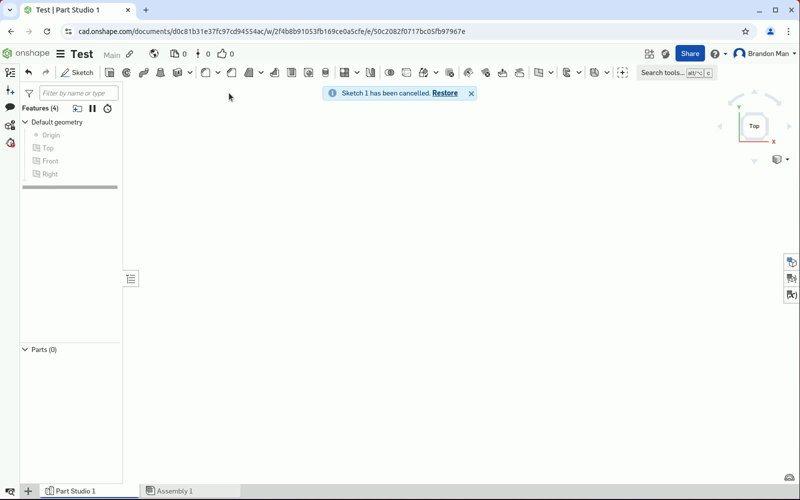
mouse_move(73, 352)
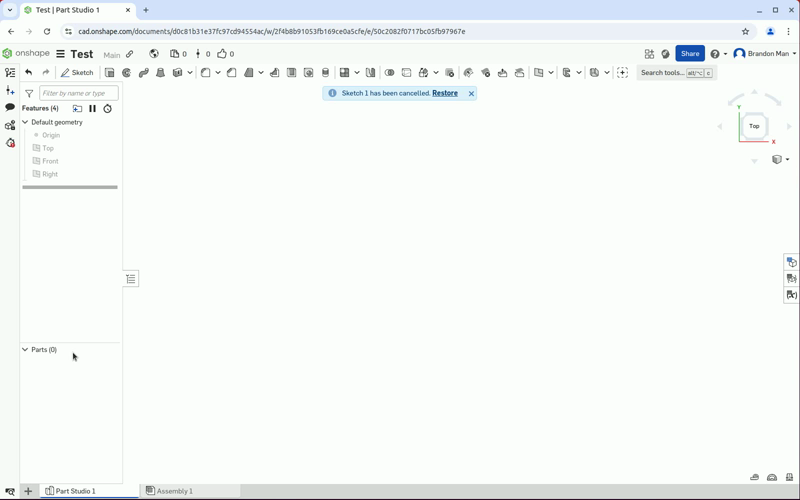
key(y)
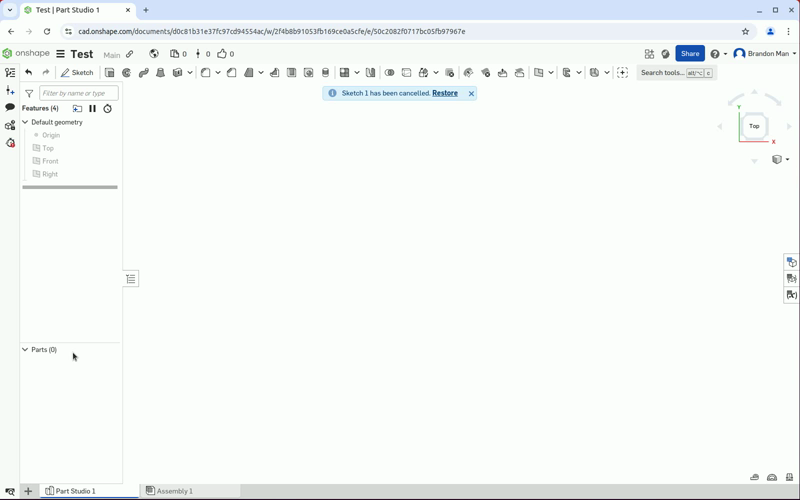
key(shift+p)
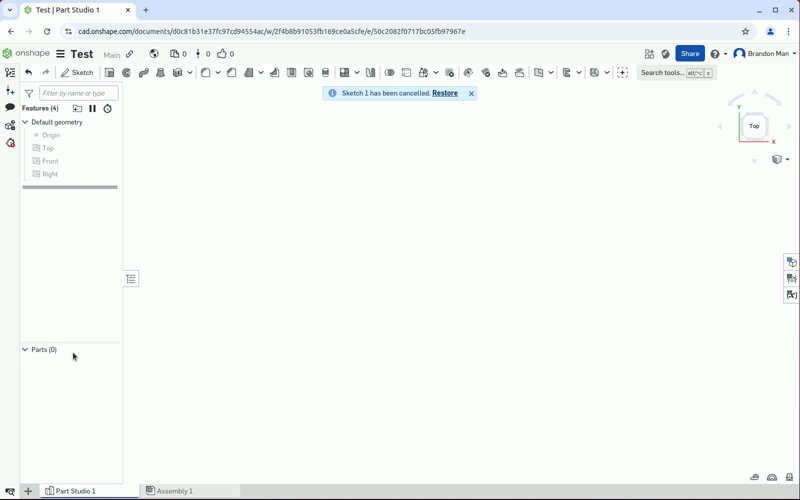
key(space)
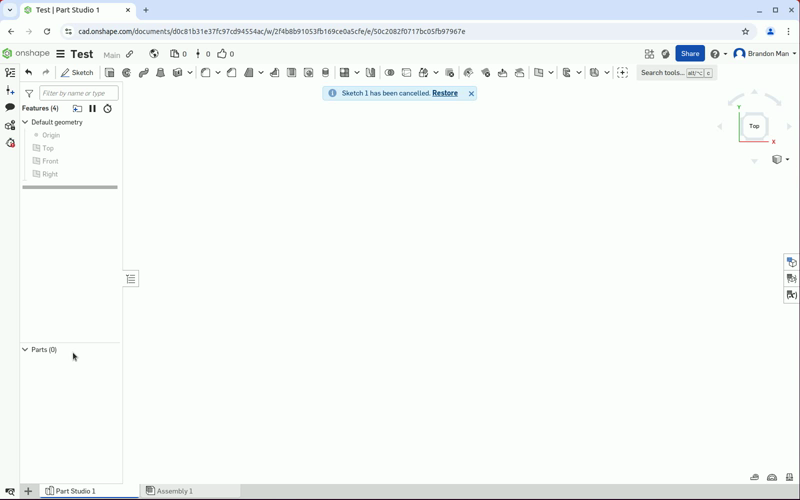
key_down(shift)
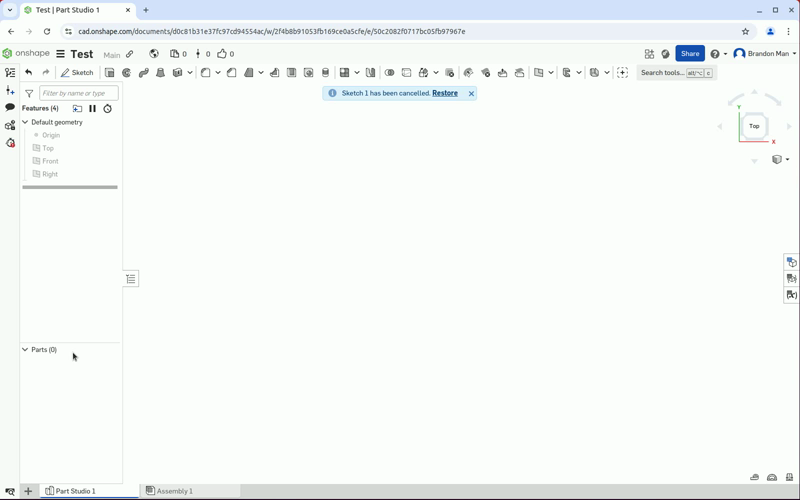
key(up)
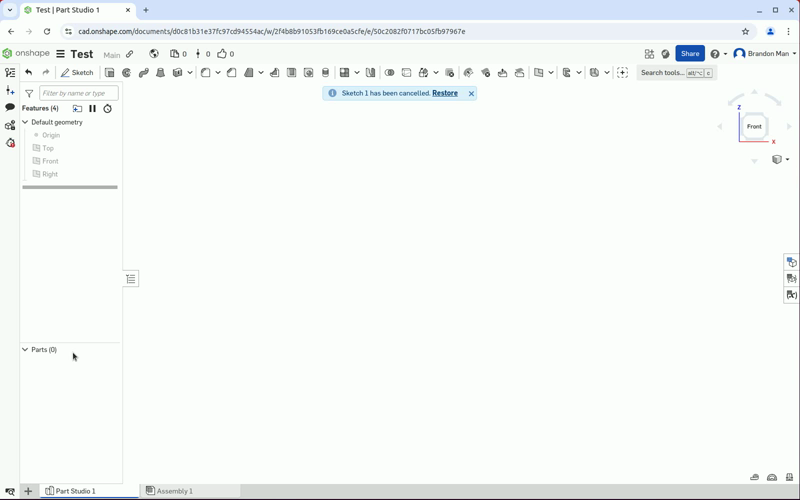
key_up(shift)
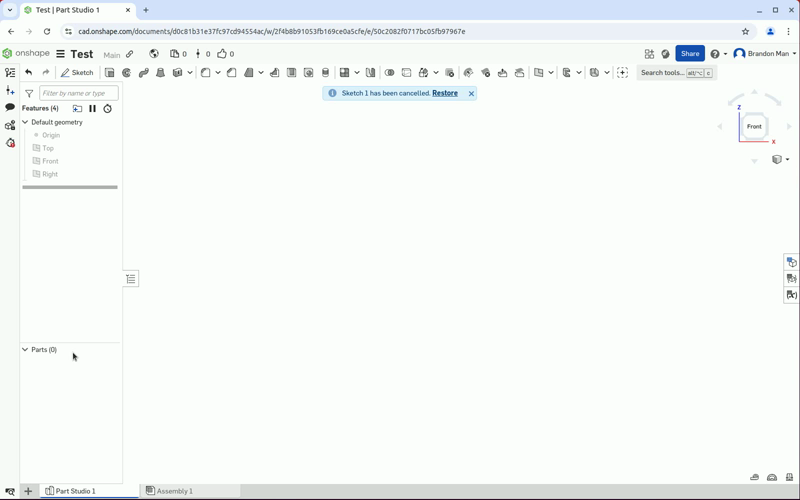
key(space)
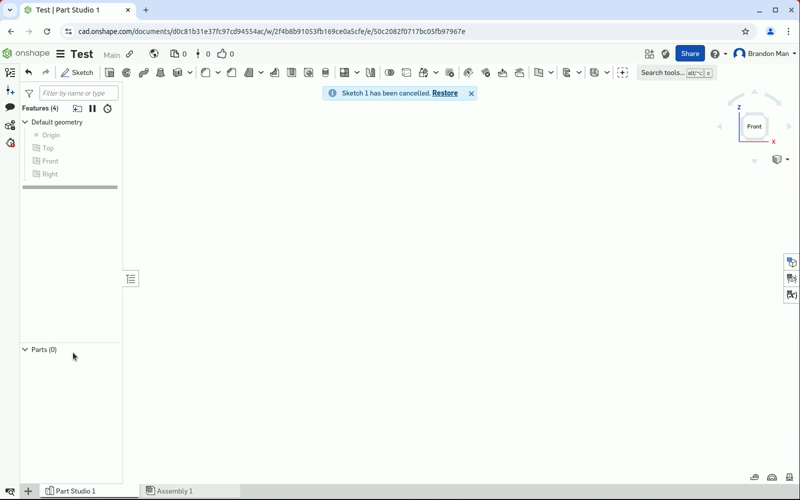
key_down(shift)
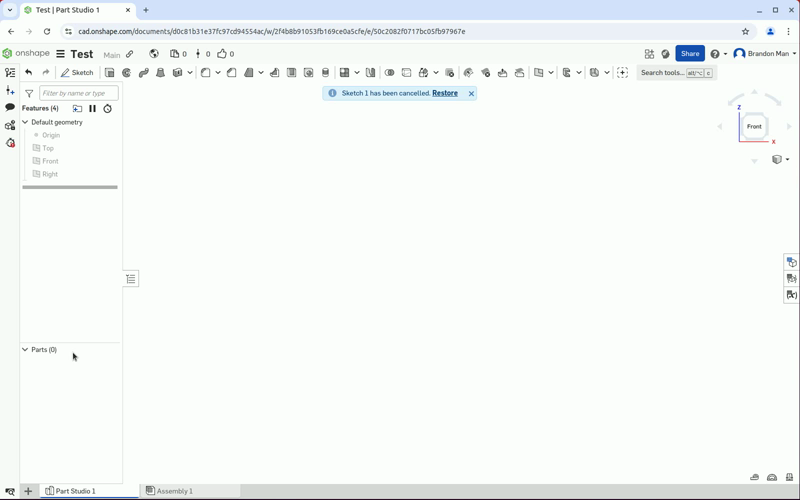
key(left)
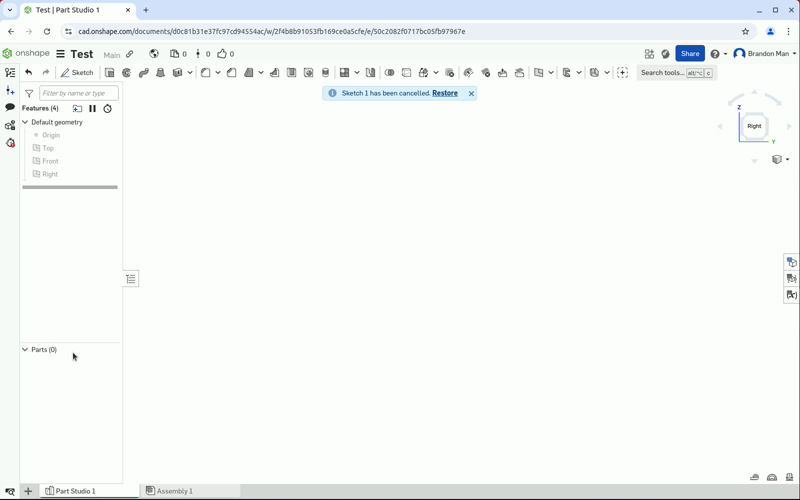
key_up(shift)
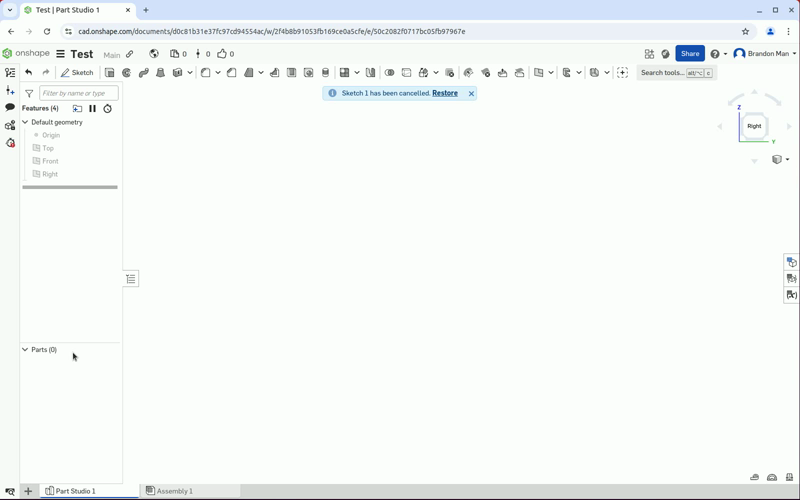
mouse_move(73, 352)
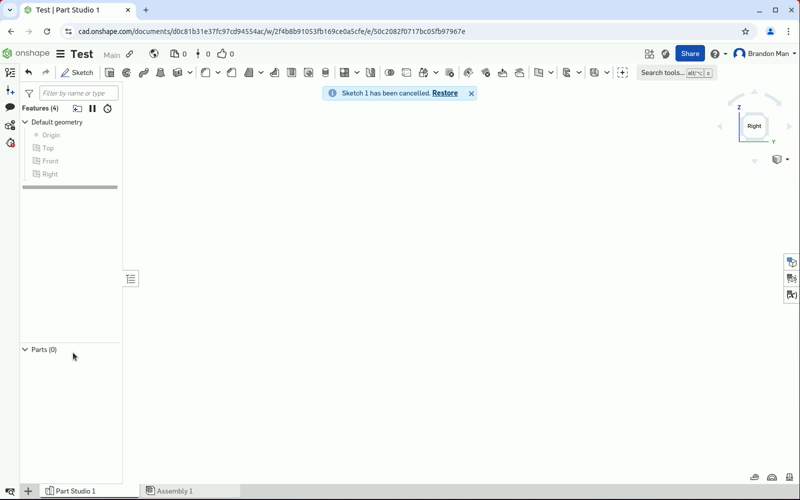
key(shift+y)
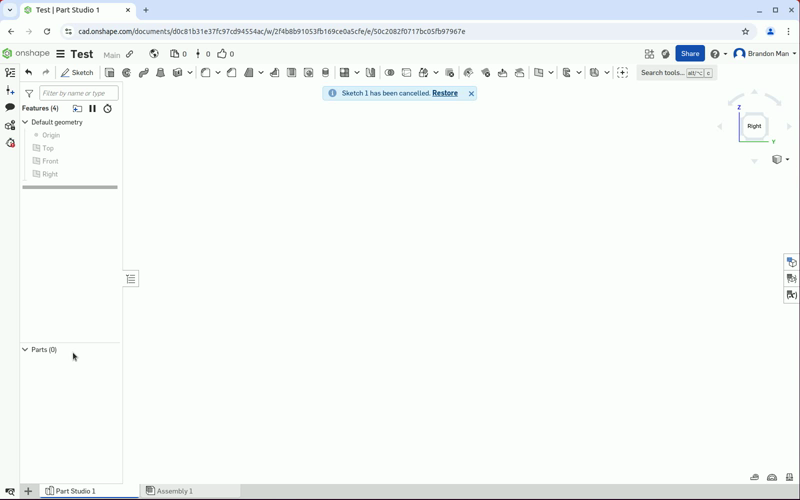
key(shift+s)
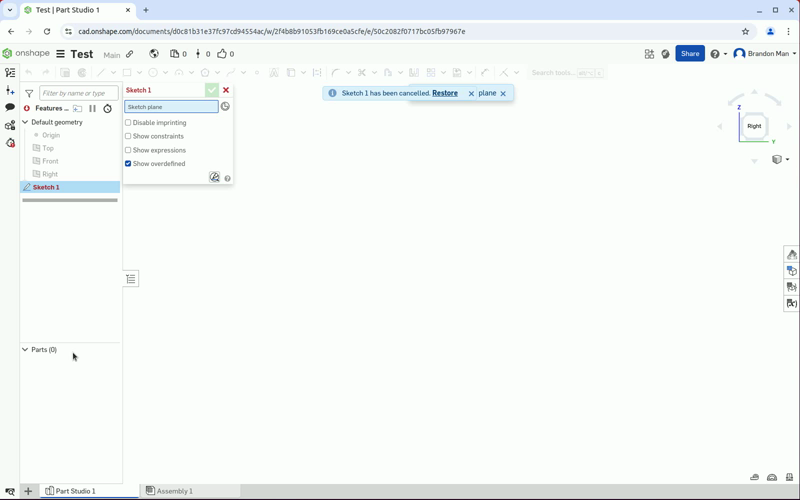
mouse_move(73, 176)
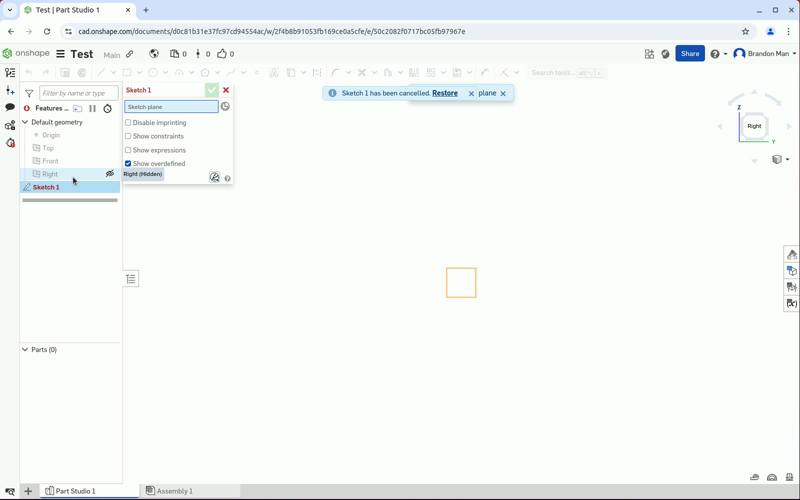
click(73, 176)
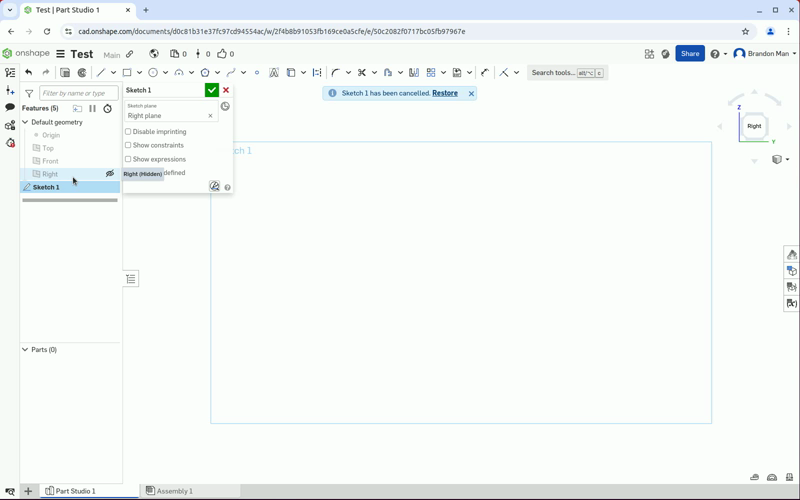
mouse_move(73, 352)
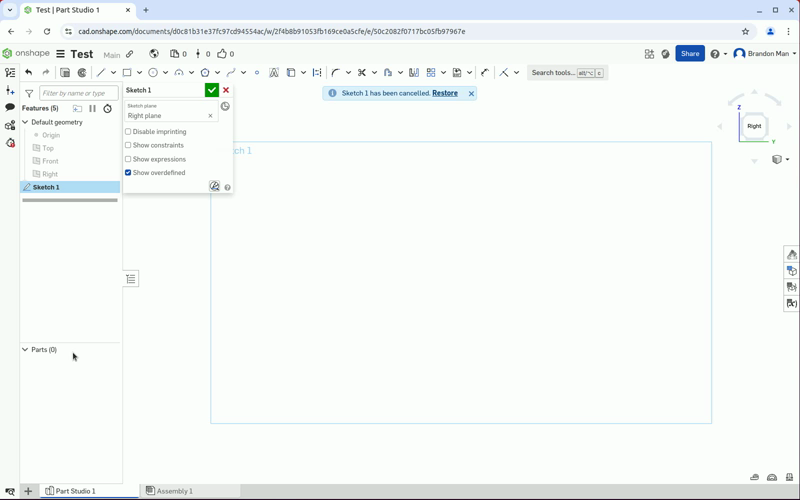
key(y)
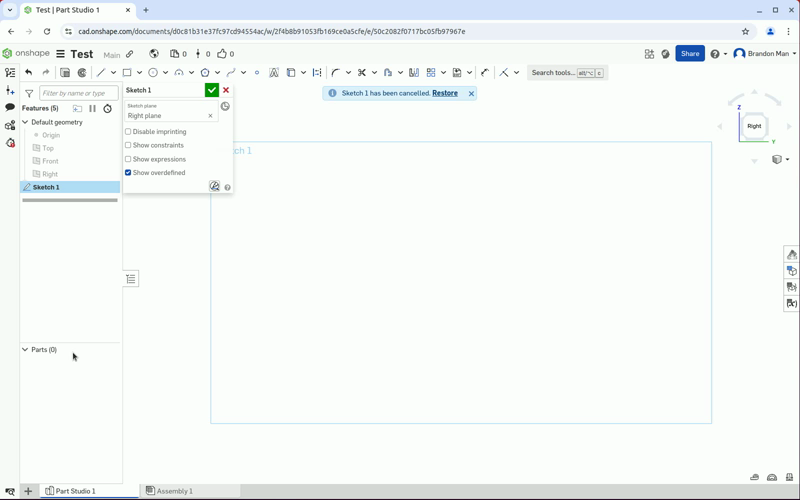
key(l)
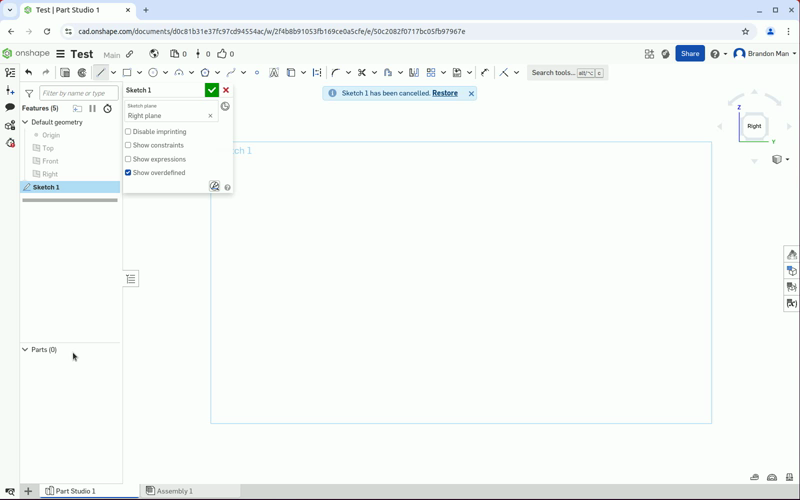
key_down(shift)
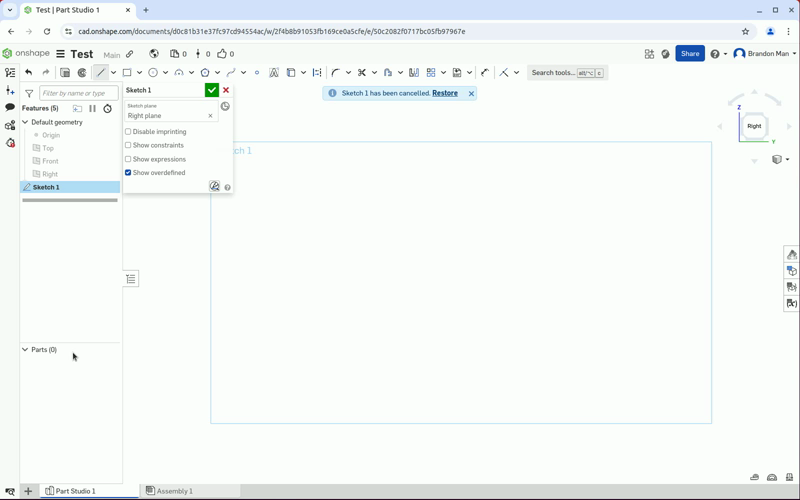
mouse_move(432, 311)
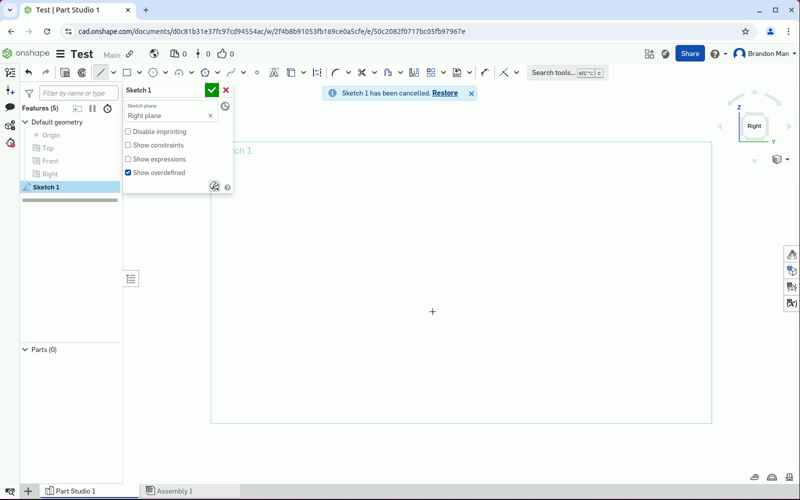
click(432, 311)
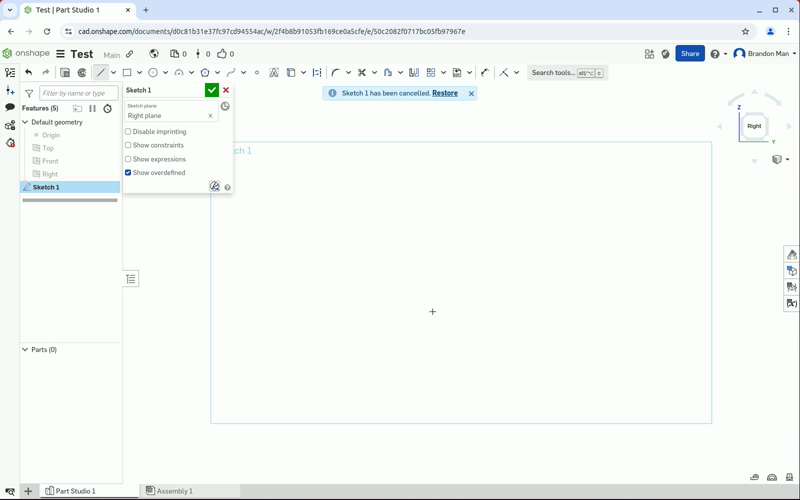
key_up(shift)
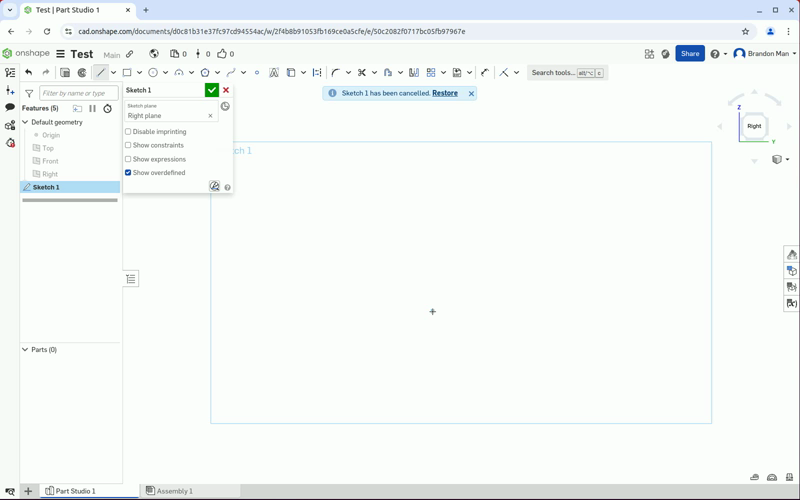
key_down(shift)
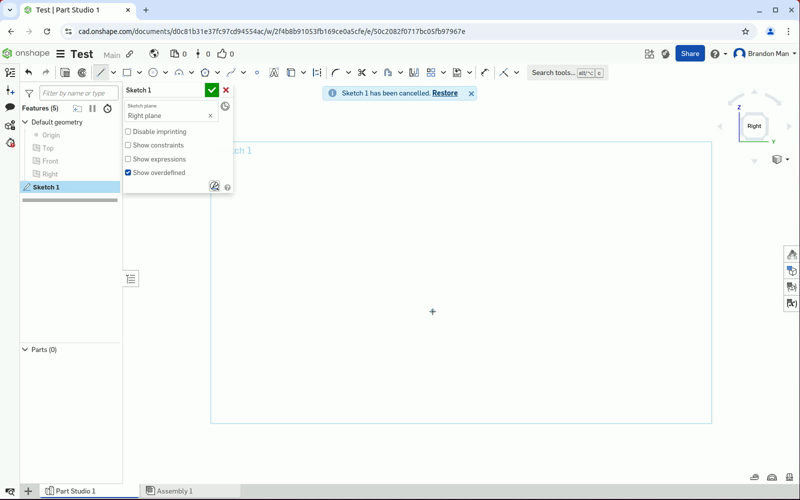
mouse_move(462, 311)
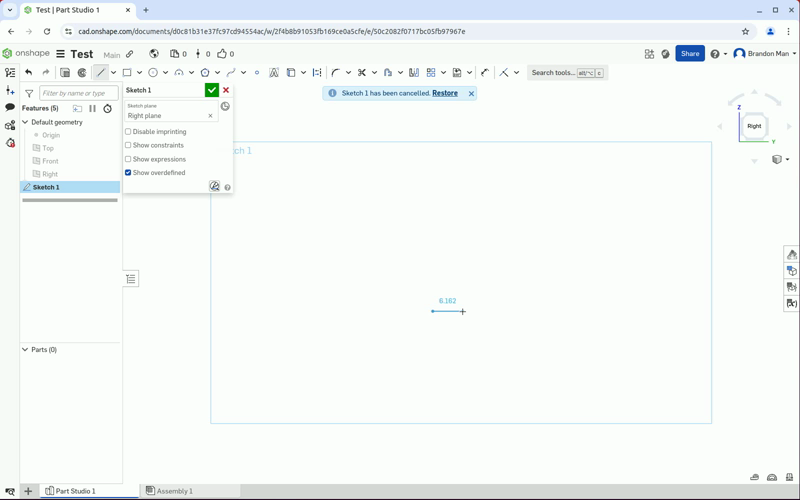
mouse_move(489, 311)
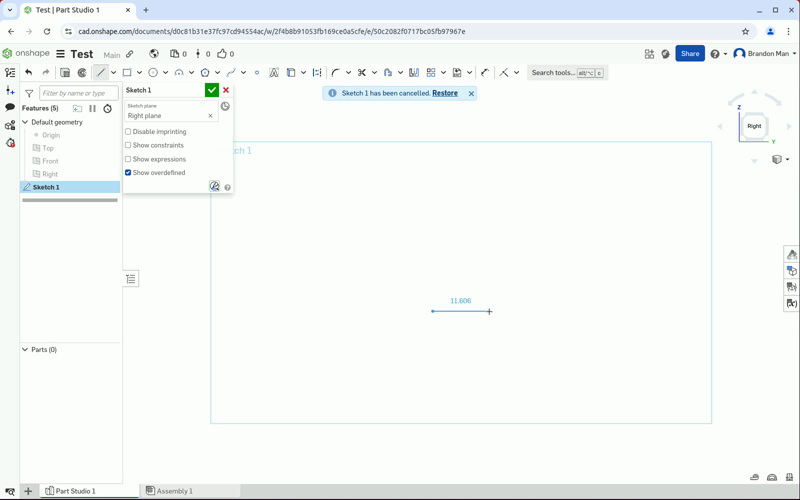
click(489, 311)
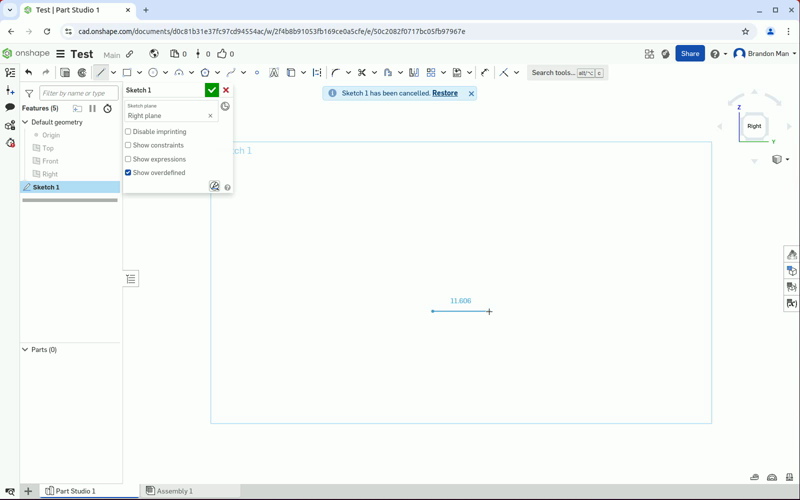
key_up(shift)
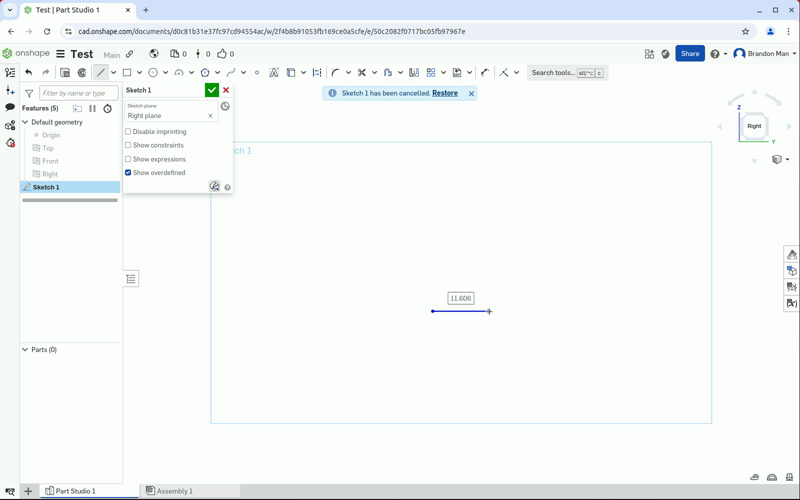
key_down(shift)
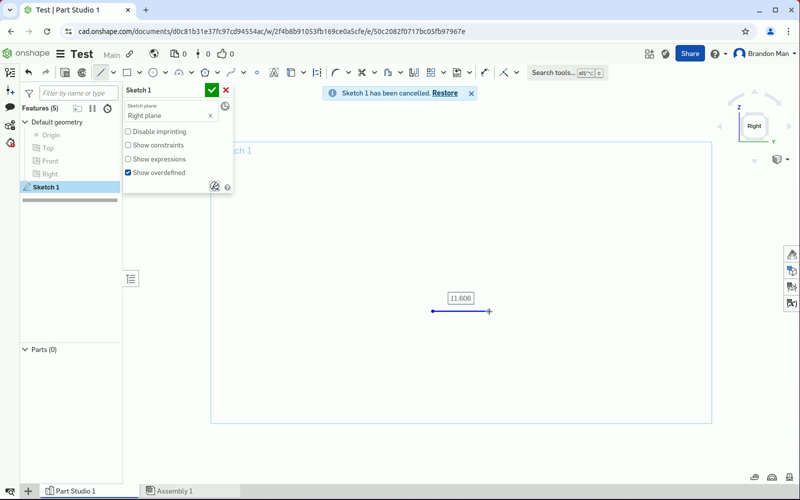
mouse_move(519, 311)
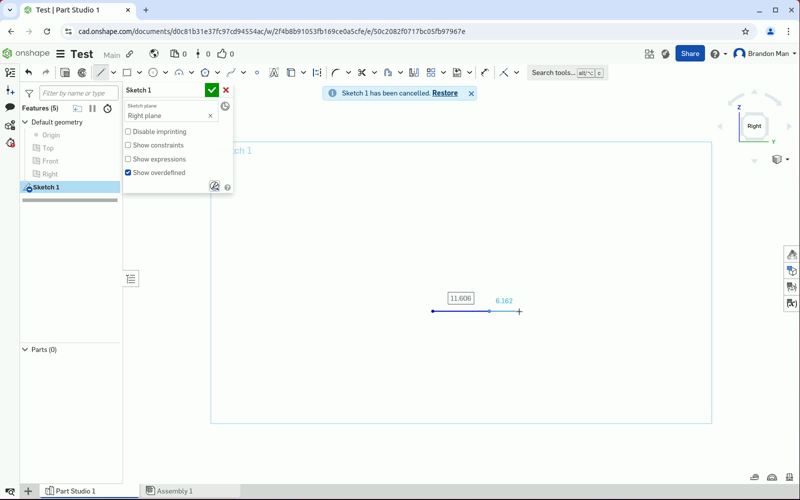
mouse_move(489, 254)
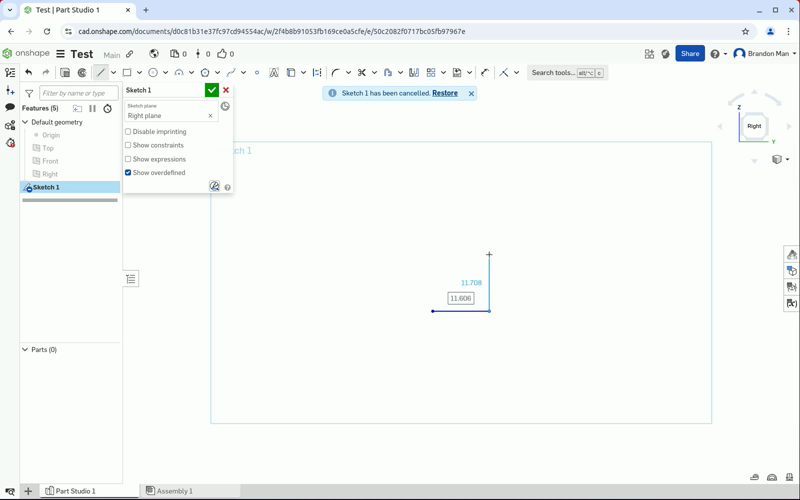
click(489, 254)
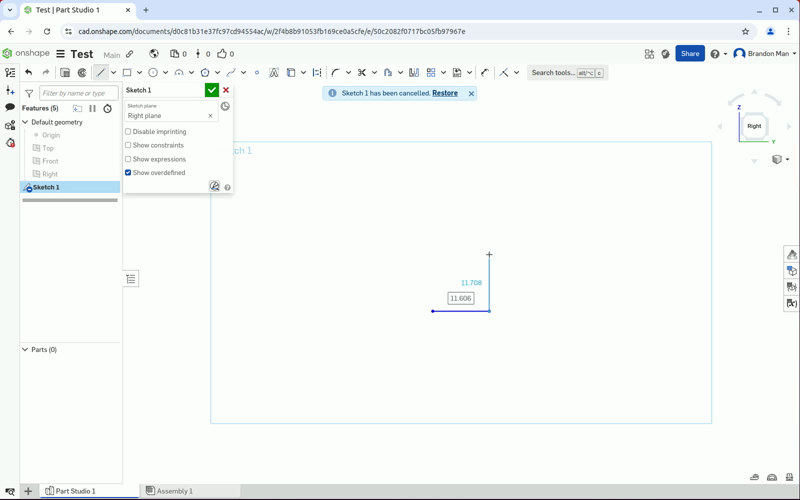
key_up(shift)
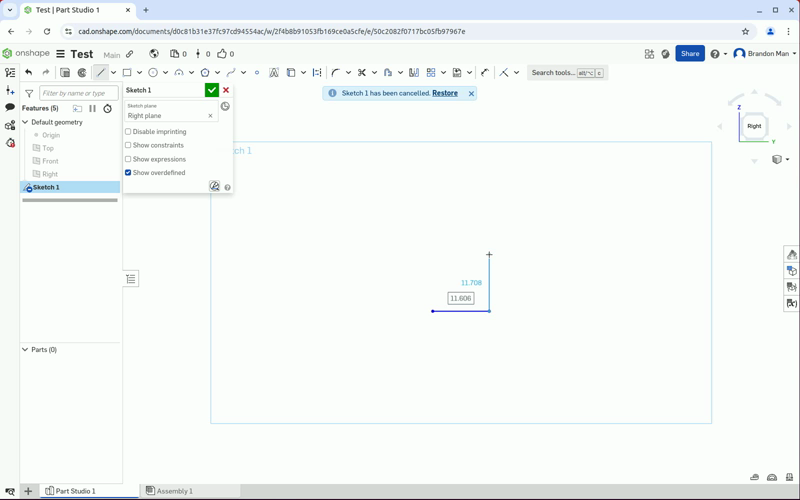
key_down(shift)
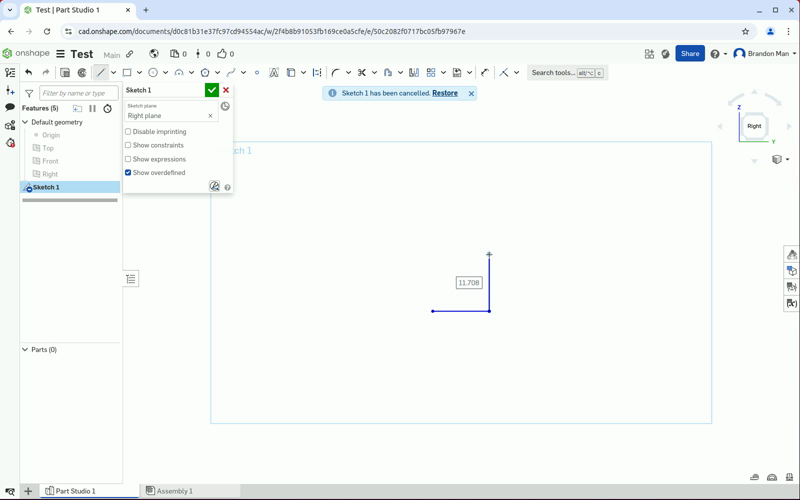
mouse_move(519, 254)
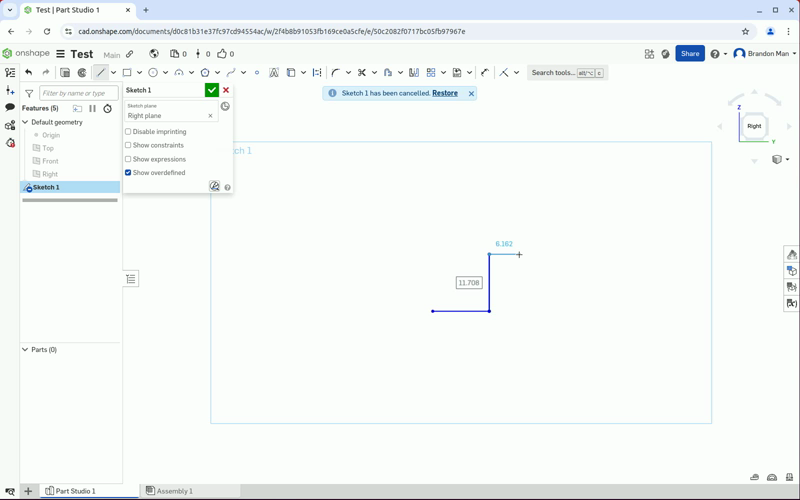
mouse_move(432, 254)
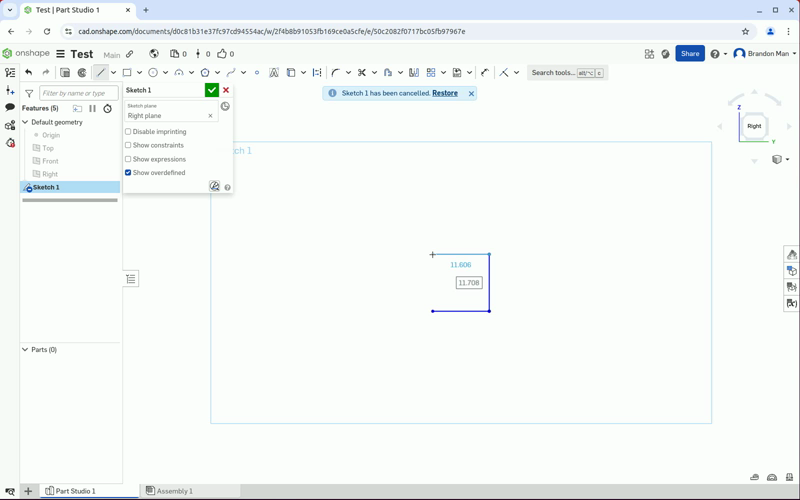
click(432, 254)
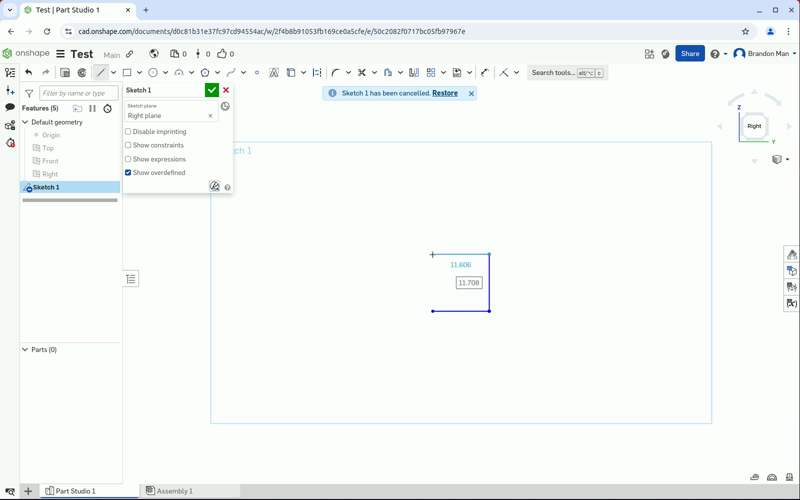
key_up(shift)
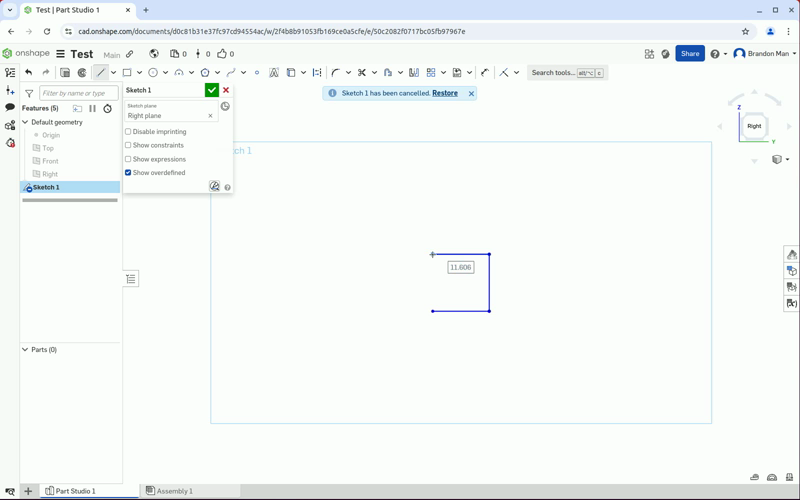
mouse_move(462, 254)
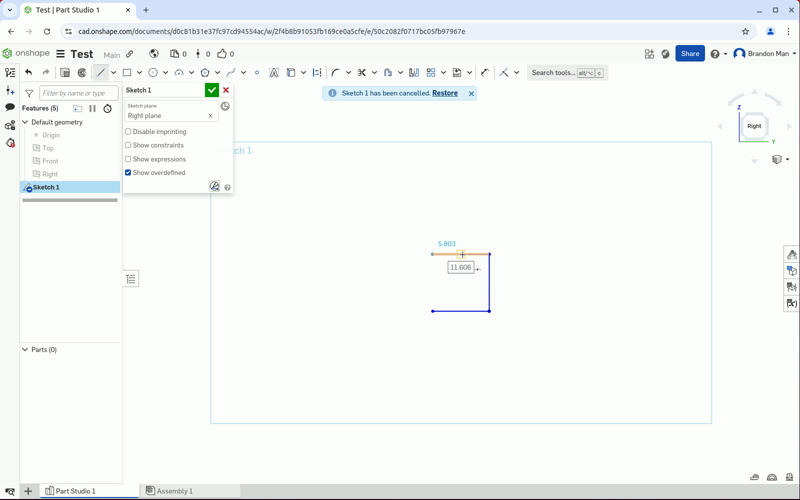
key_down(shift)
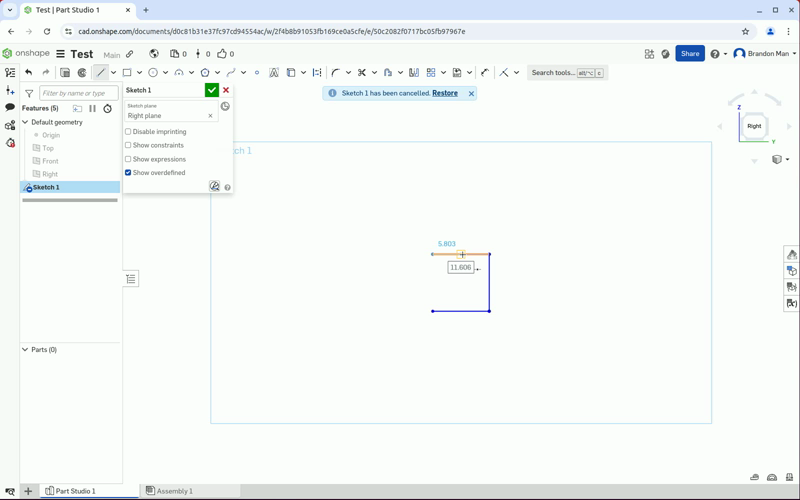
mouse_move(432, 311)
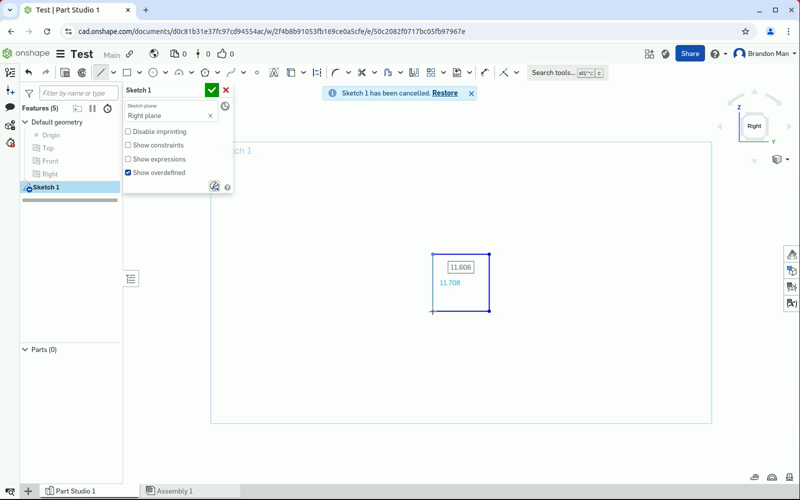
key_up(shift)
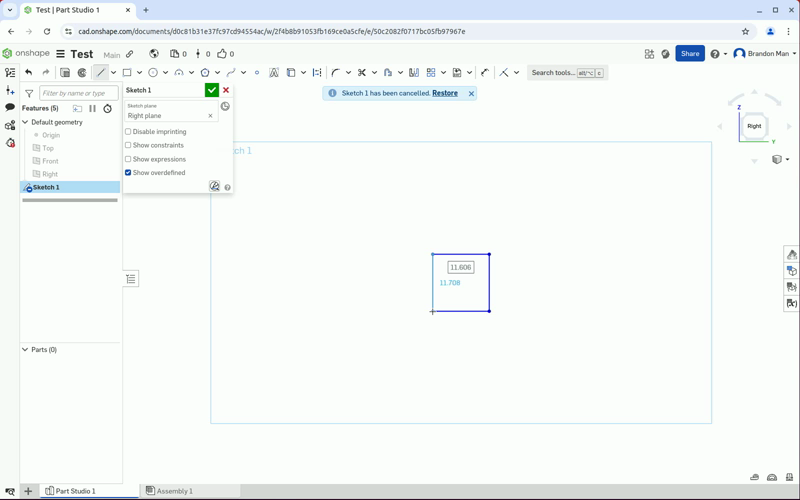
click(432, 311)
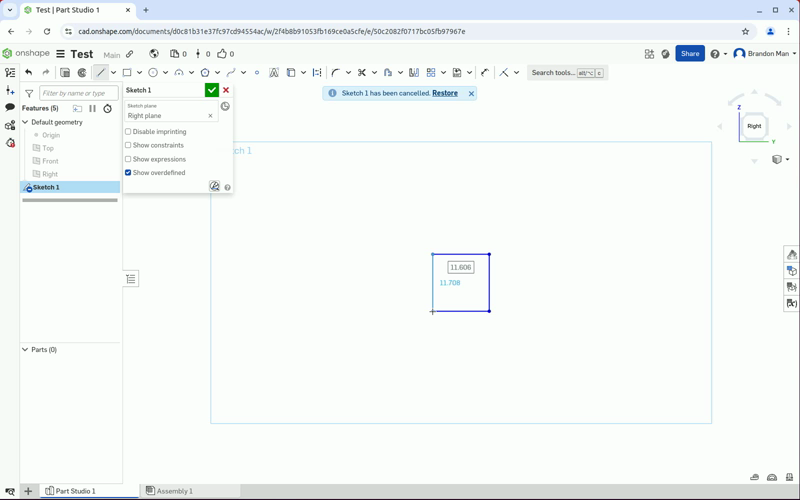
key(esc)
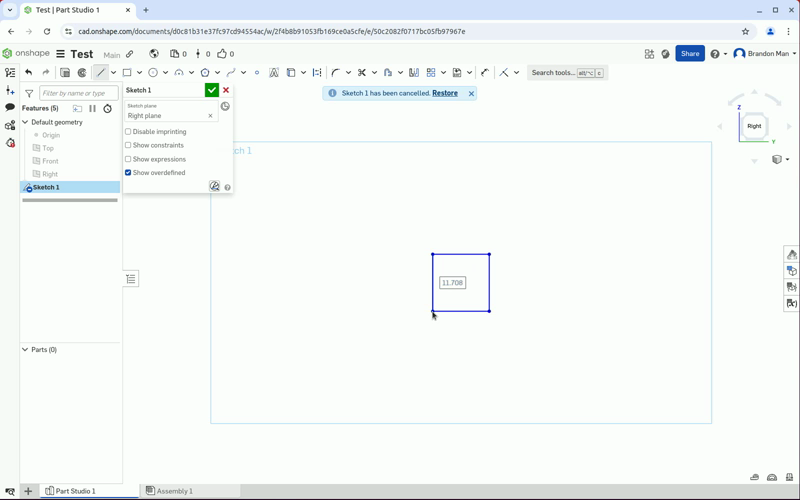
key(l)
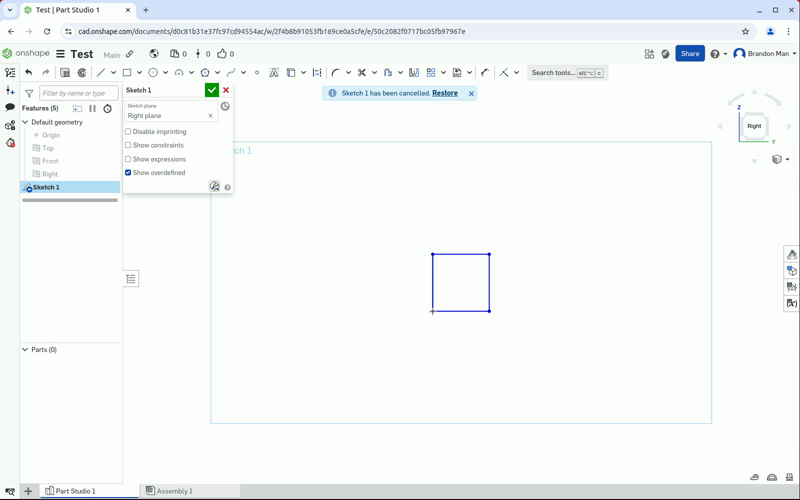
key_down(shift)
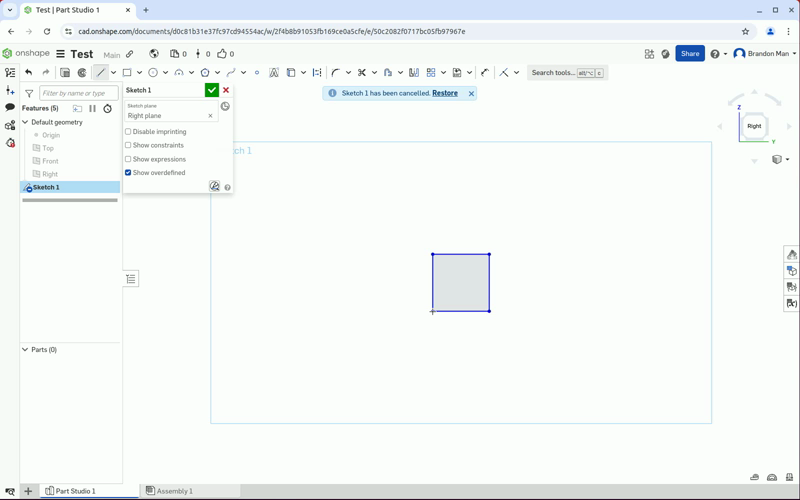
mouse_move(443, 300)
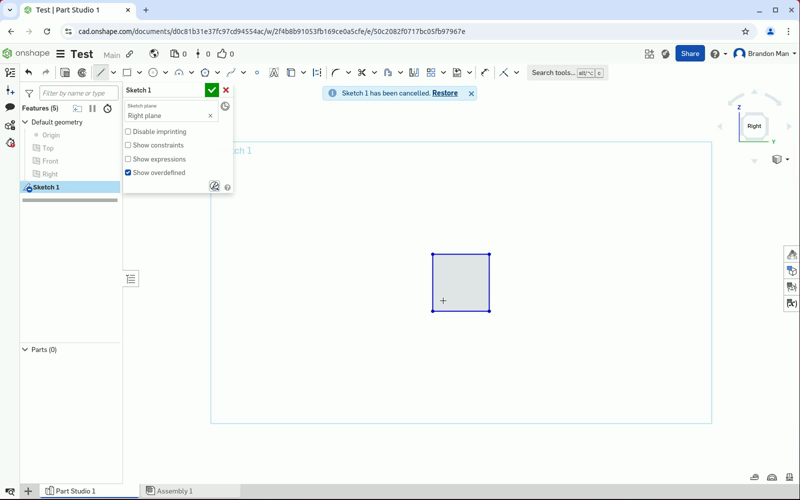
click(443, 300)
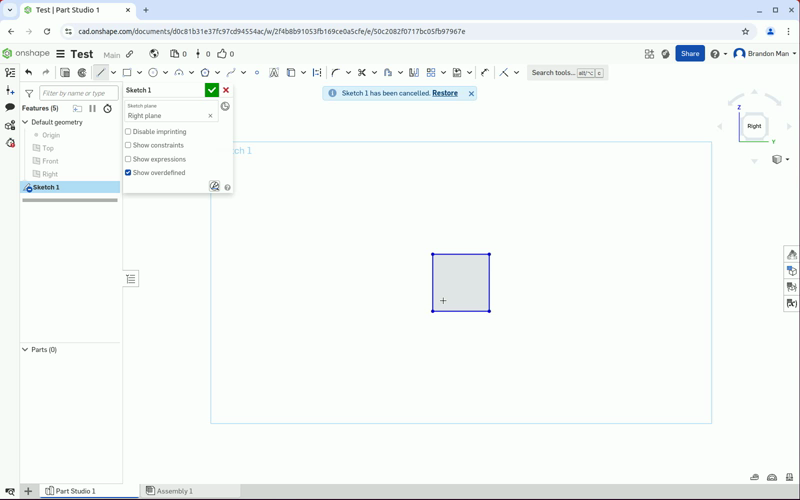
key_up(shift)
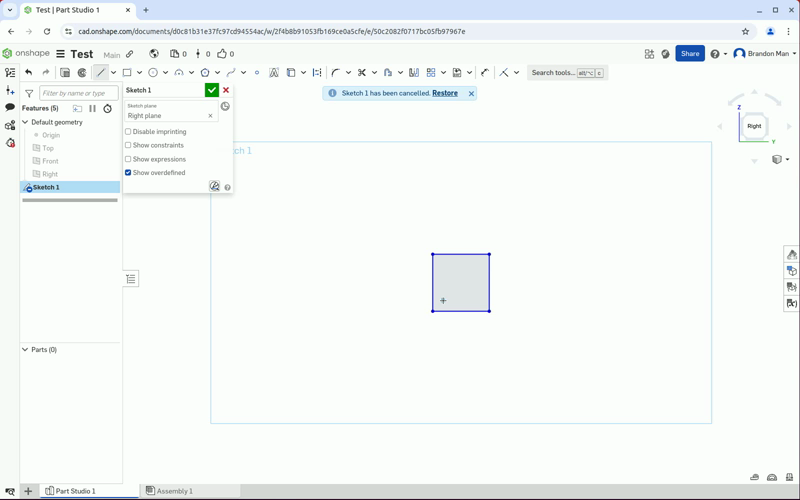
key_down(shift)
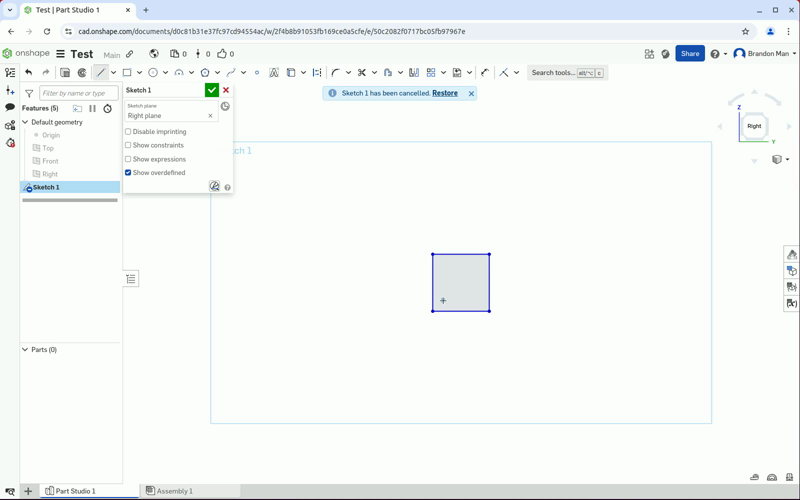
mouse_move(473, 300)
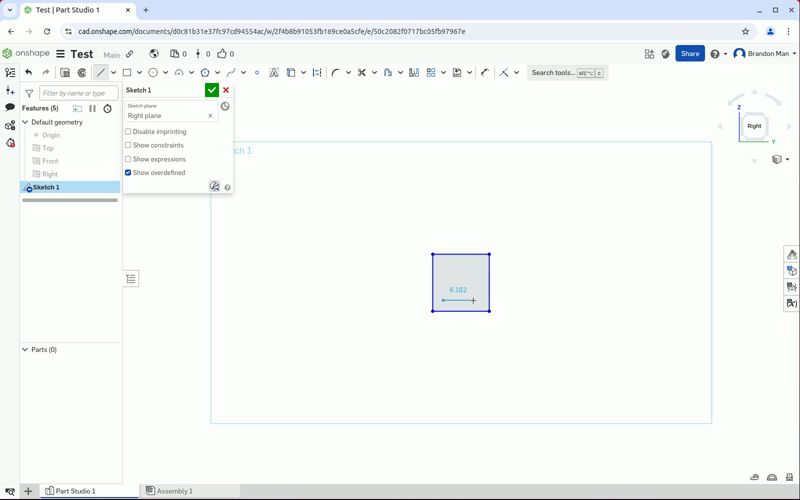
mouse_move(478, 300)
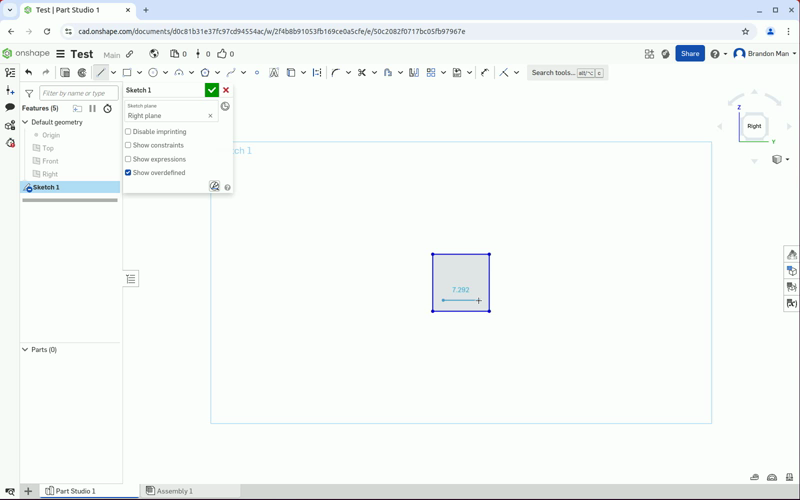
click(478, 300)
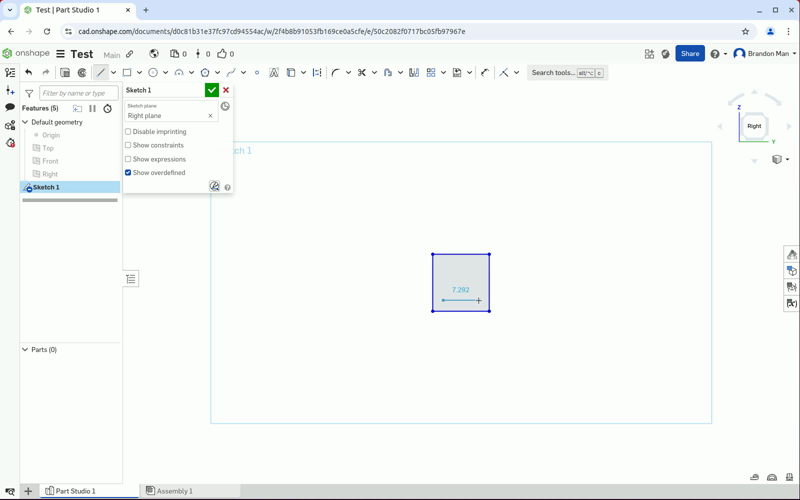
key_up(shift)
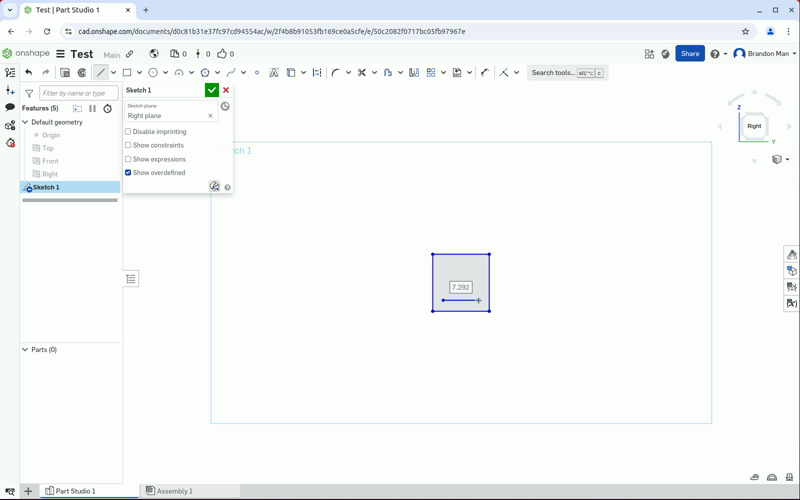
key_down(shift)
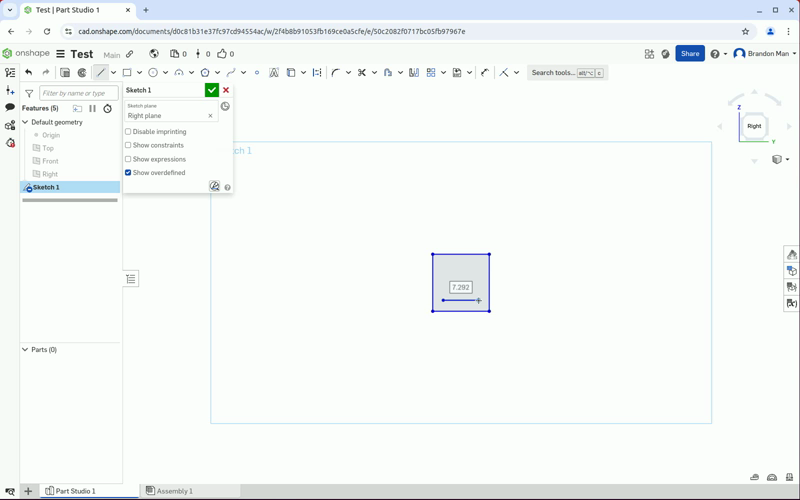
mouse_move(508, 300)
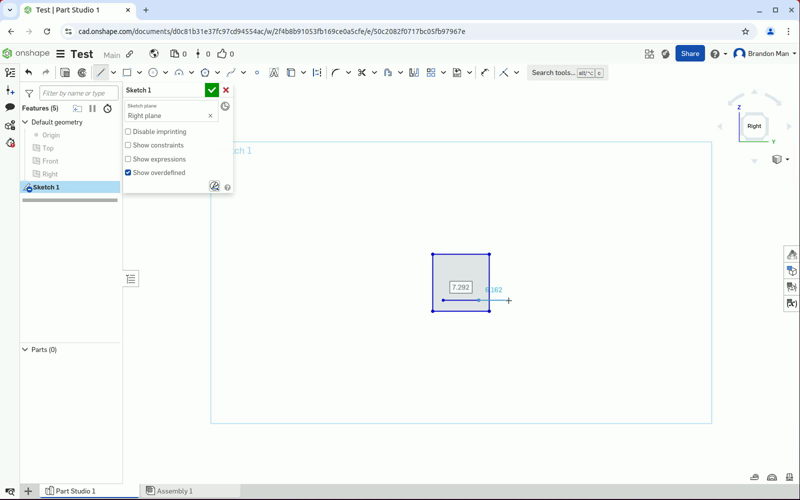
mouse_move(478, 264)
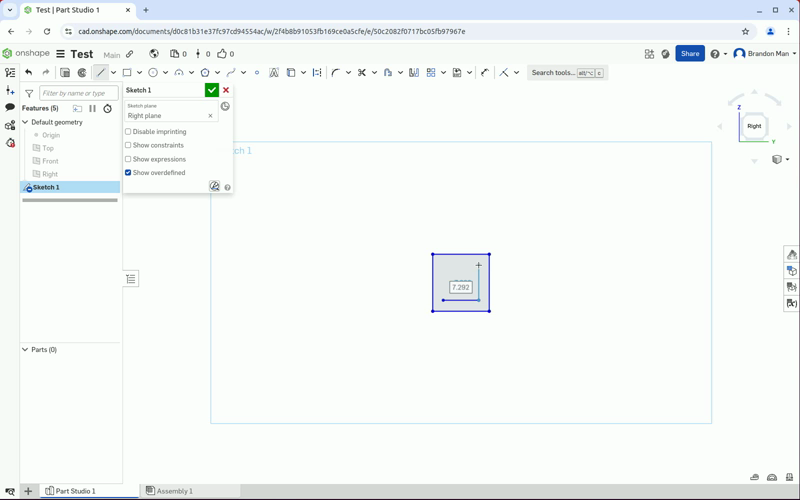
click(478, 264)
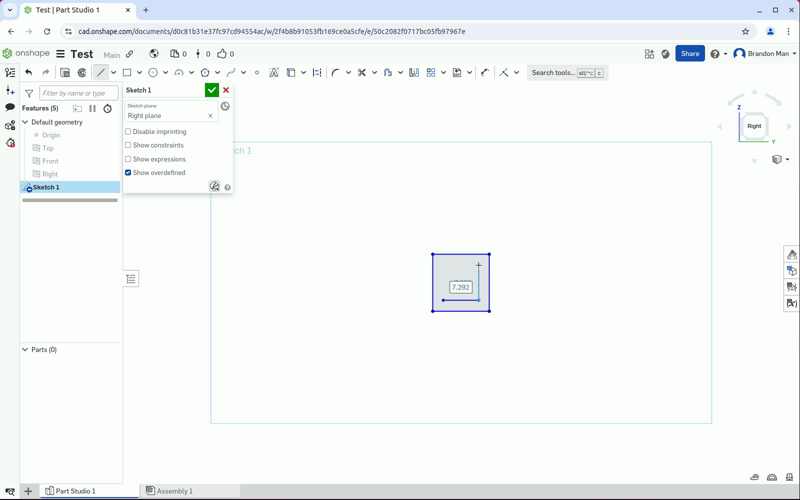
key_up(shift)
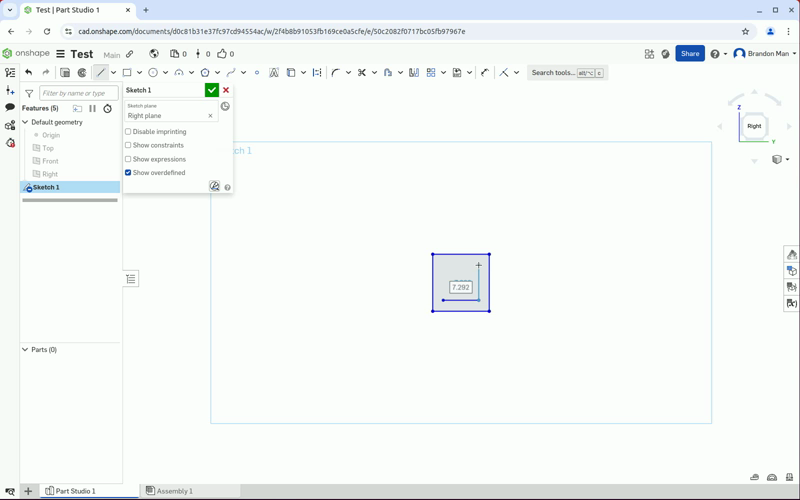
key_down(shift)
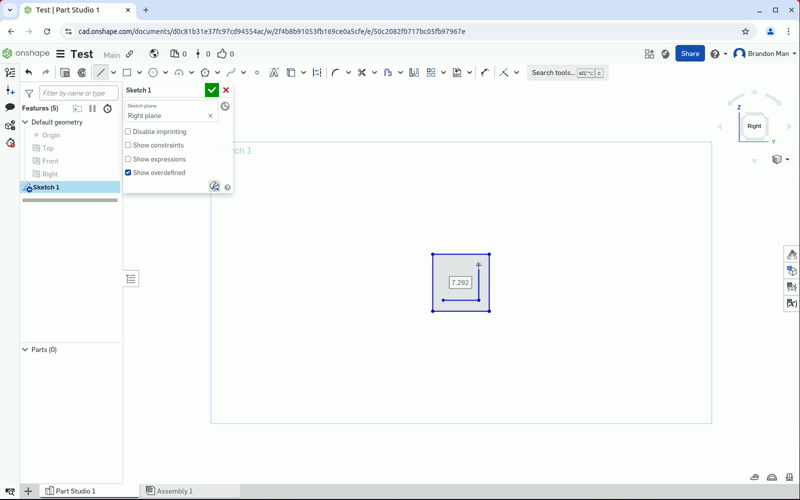
mouse_move(508, 264)
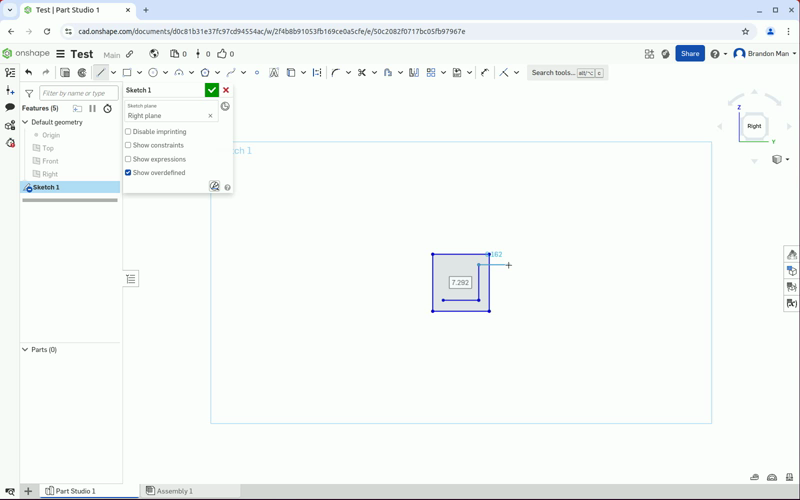
mouse_move(443, 264)
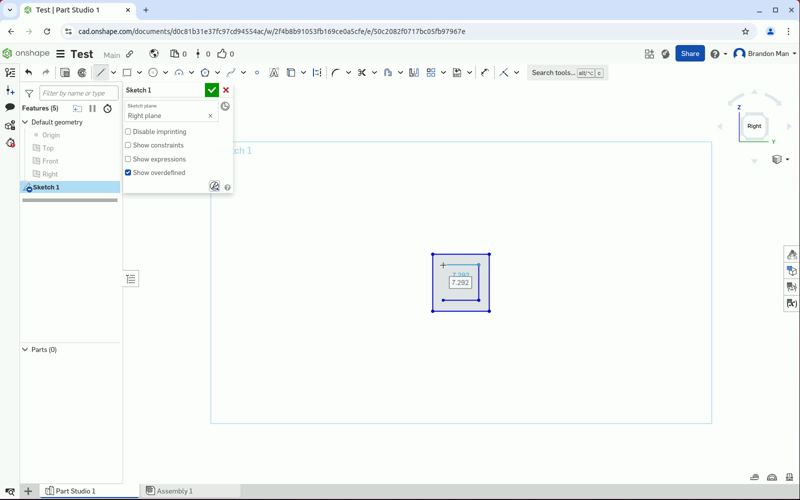
click(443, 264)
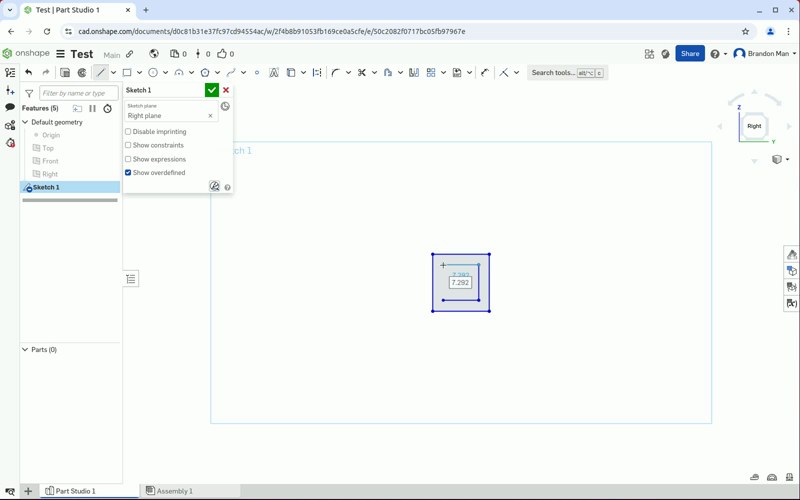
key_up(shift)
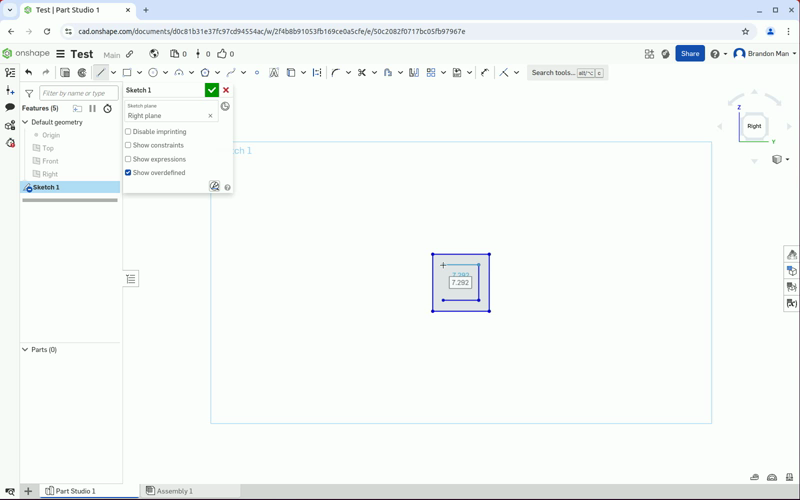
mouse_move(473, 264)
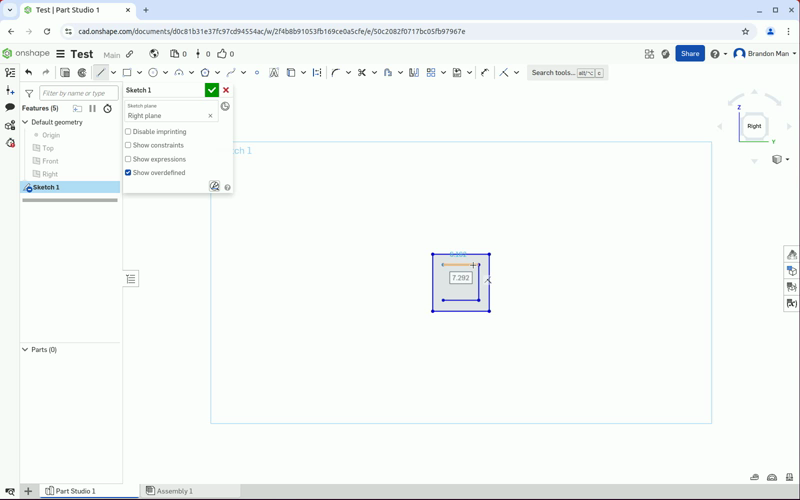
key_down(shift)
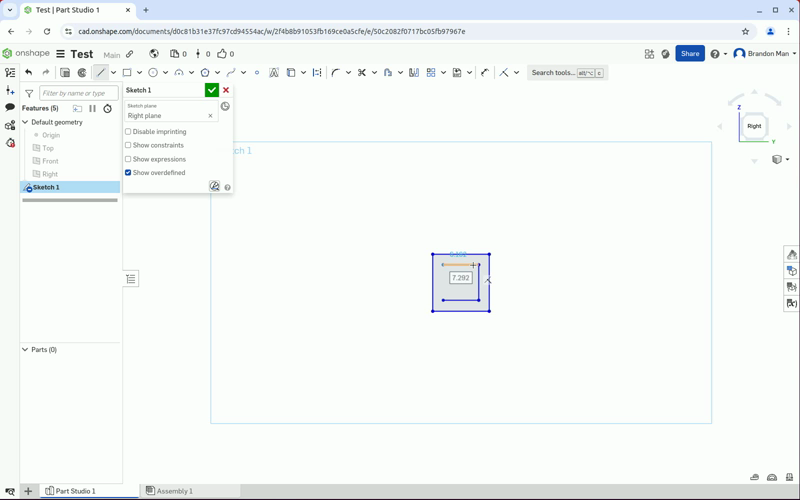
mouse_move(443, 300)
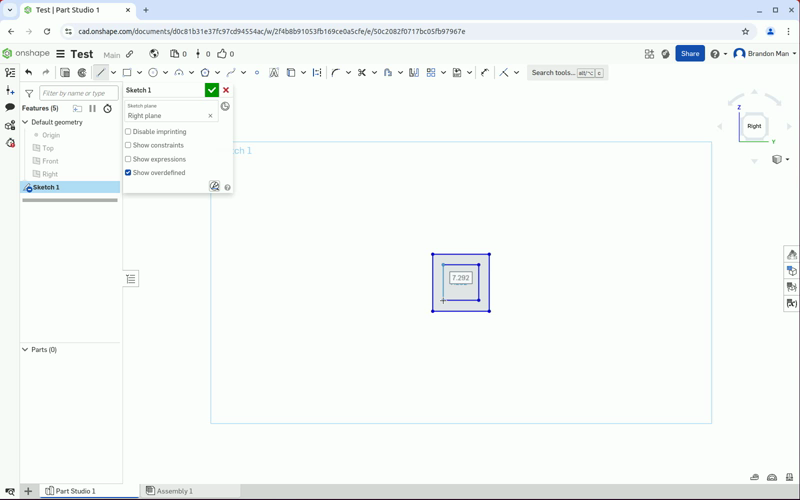
key_up(shift)
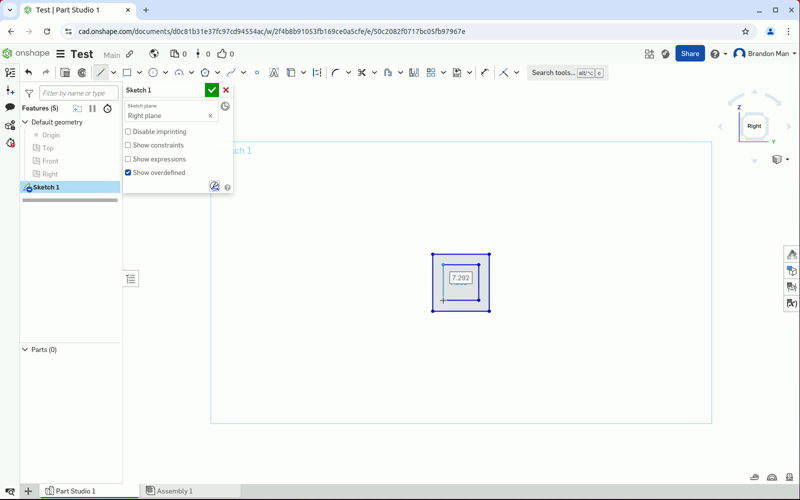
click(443, 300)
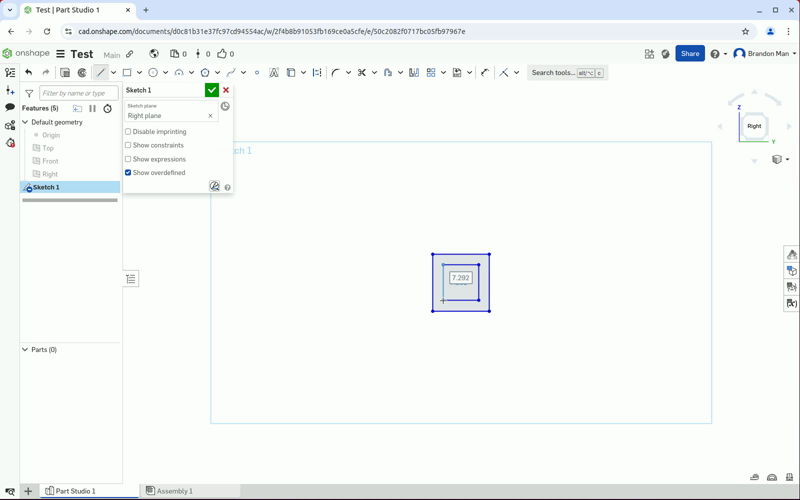
key(esc)
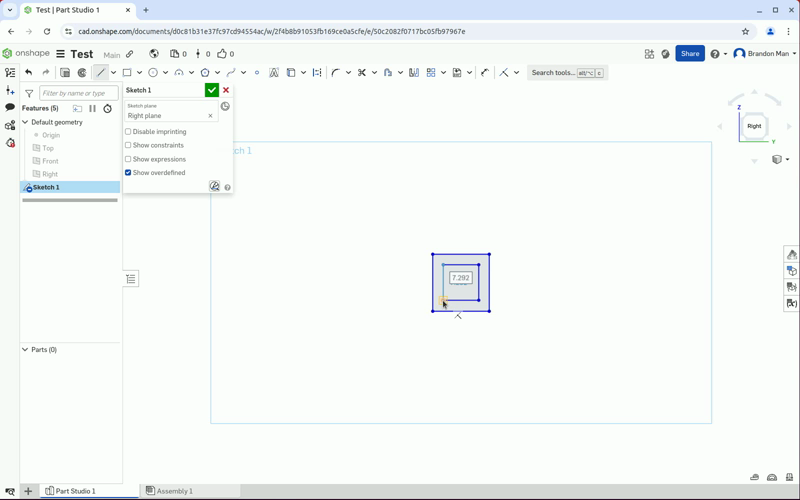
mouse_move(438, 279)
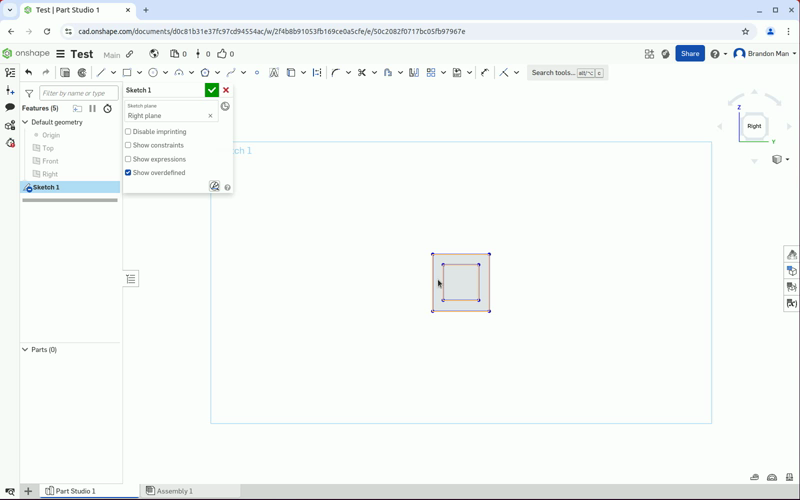
click(438, 279)
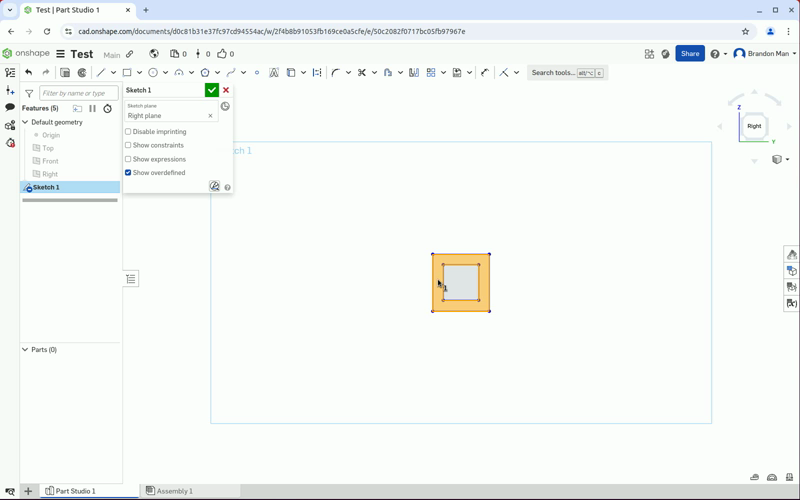
mouse_move(73, 352)
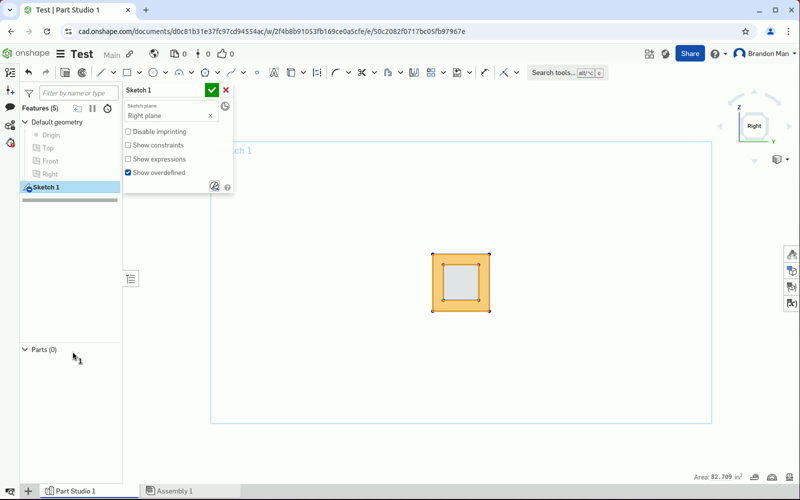
key(shift+y)
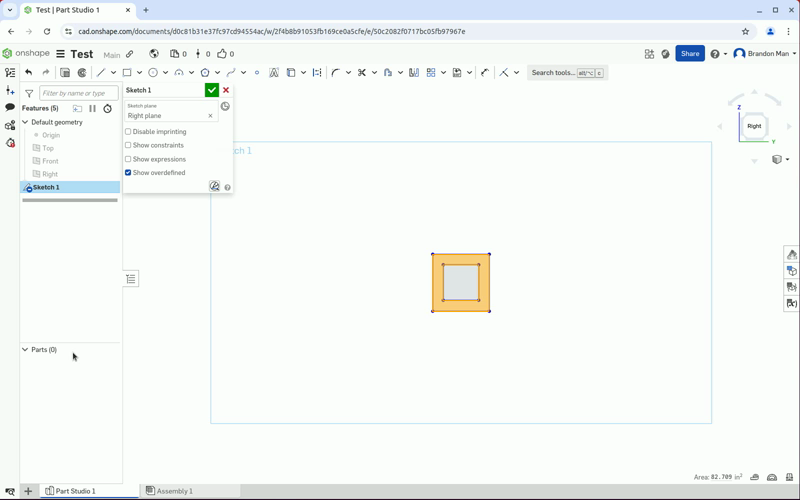
key(shift+e)
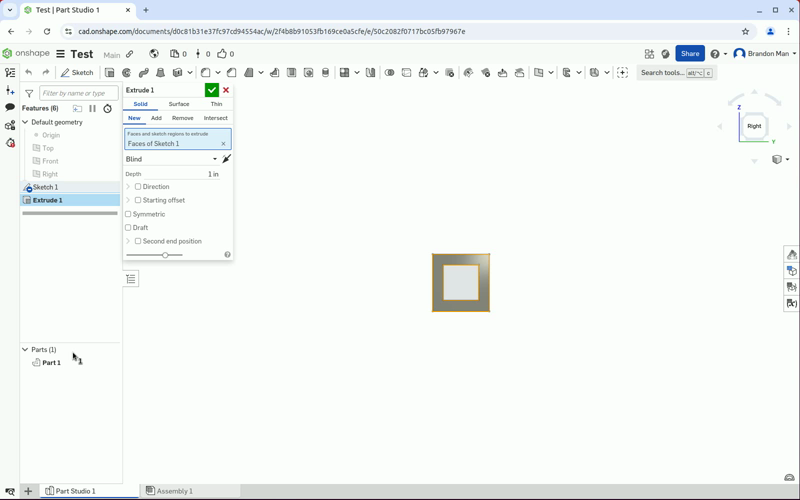
mouse_move(143, 106)
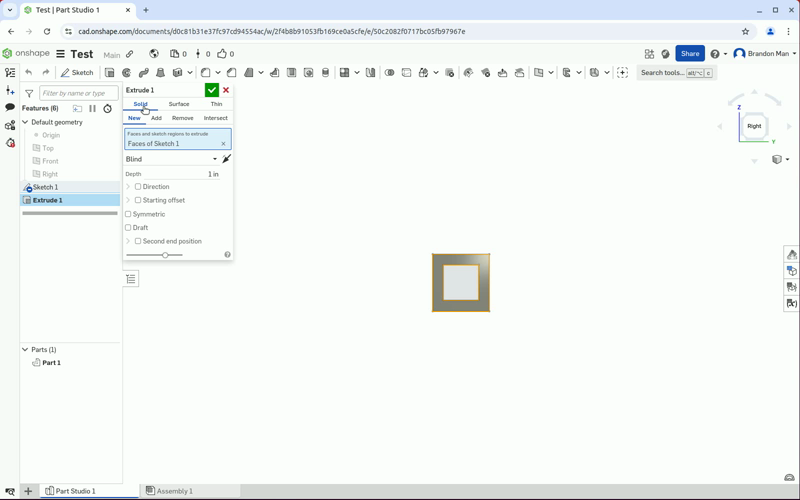
click(143, 106)
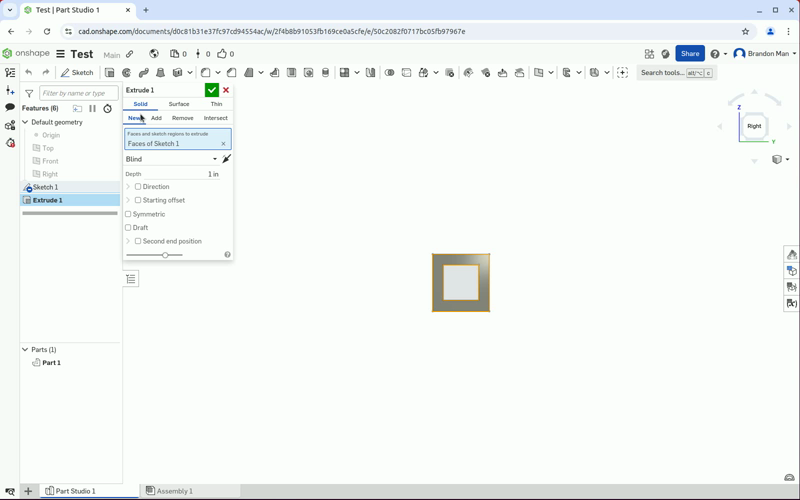
mouse_move(137, 120)
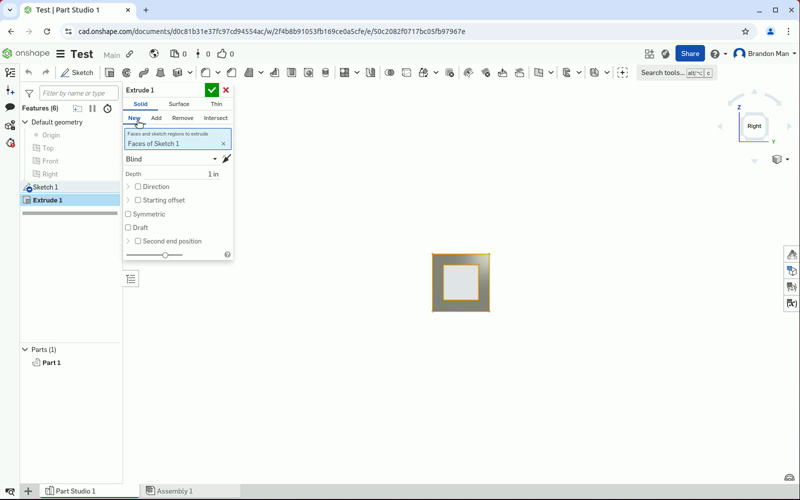
click(137, 120)
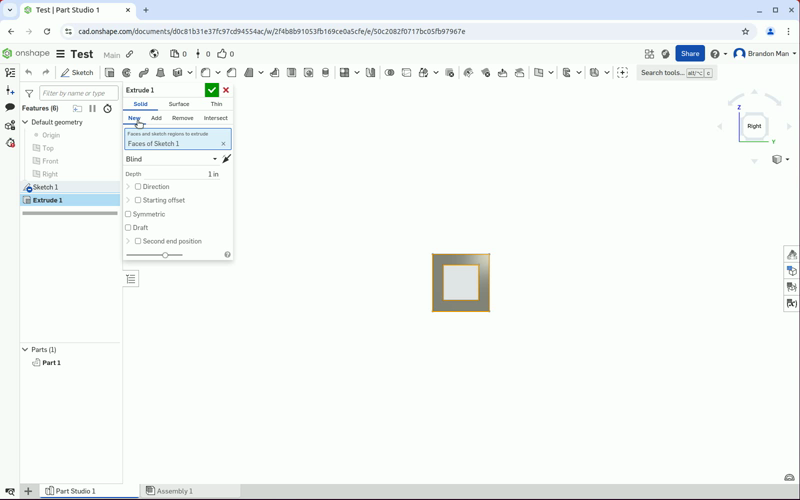
key(tab, 4)
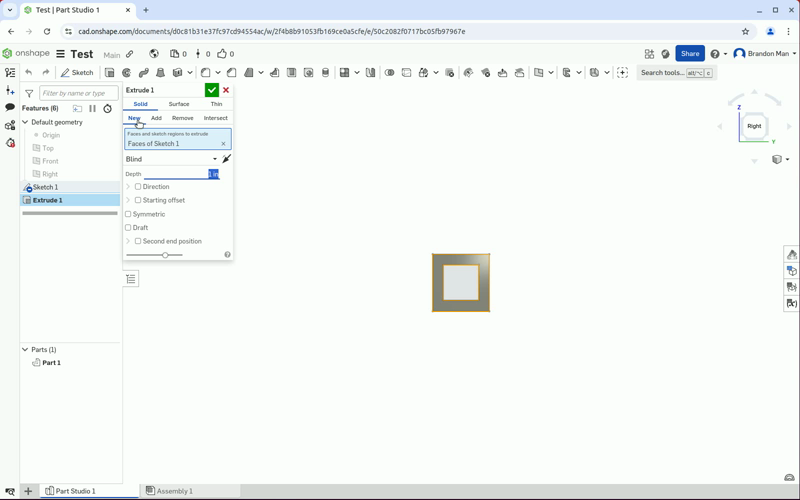
text(17.331)
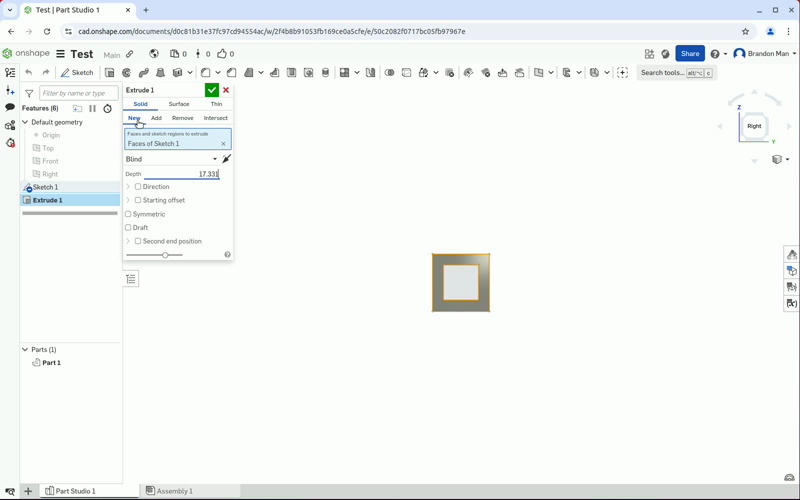
key(enter)
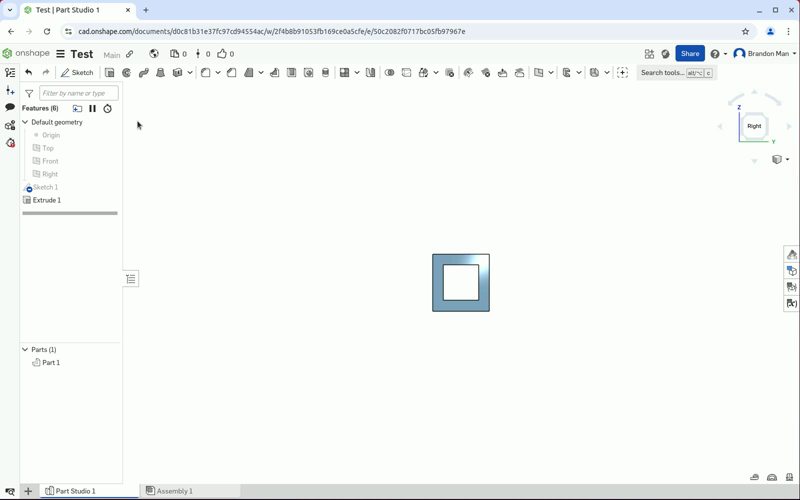
key(shift+h)
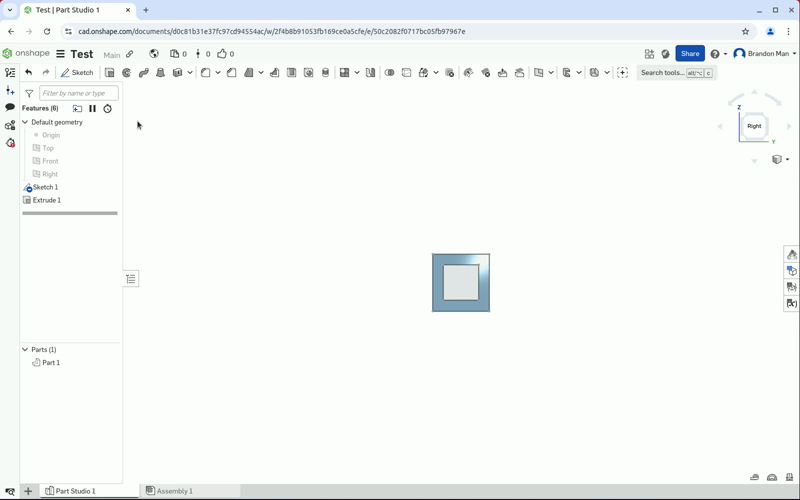
key(shift+h)
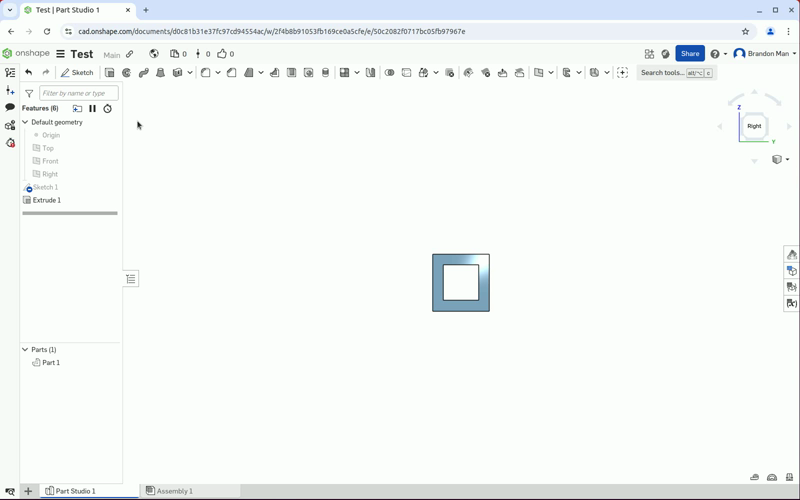
mouse_move(73, 189)
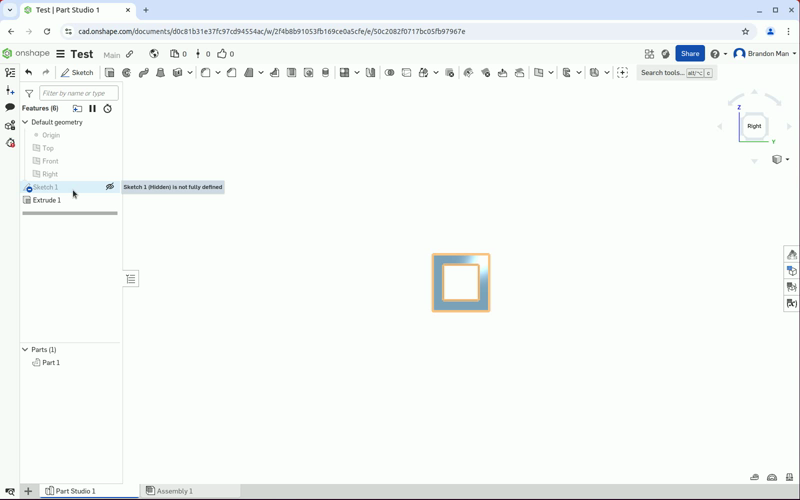
click(73, 189)
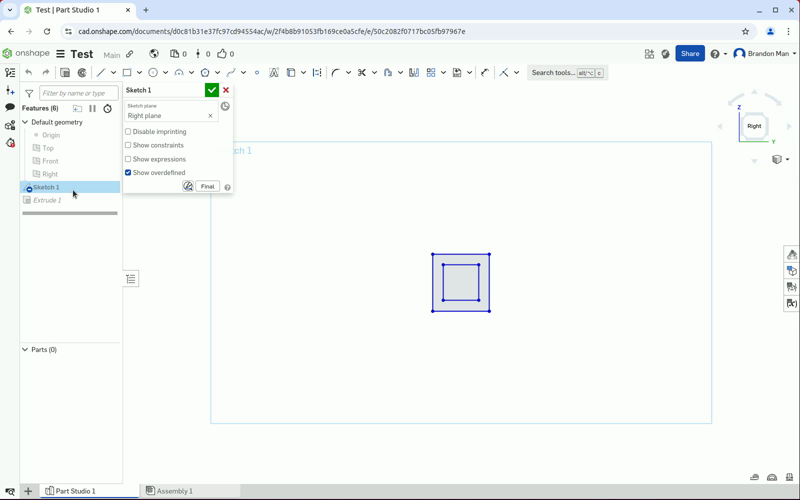
mouse_move(229, 92)
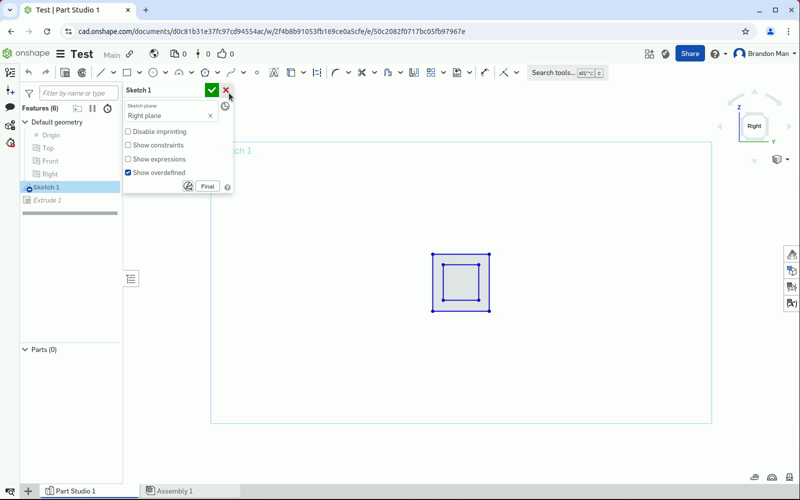
click(229, 92)
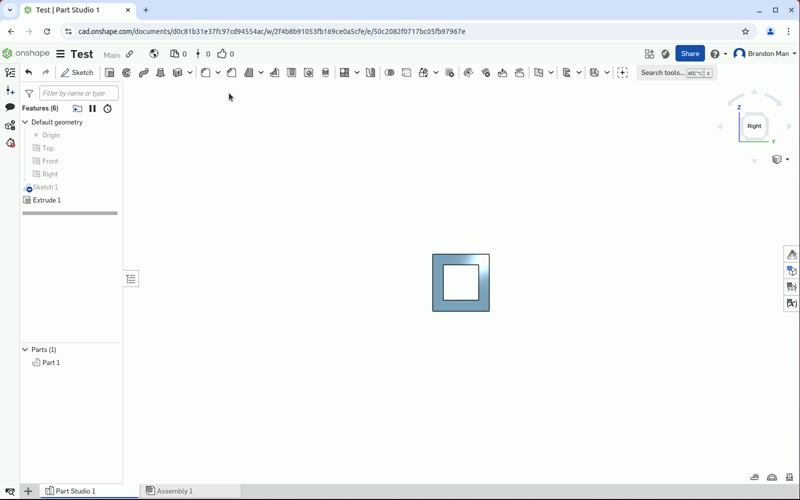
mouse_move(73, 352)
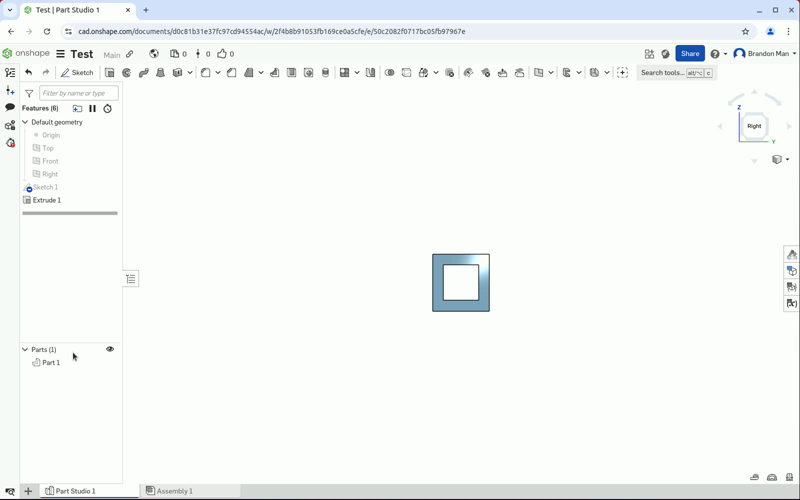
key(y)
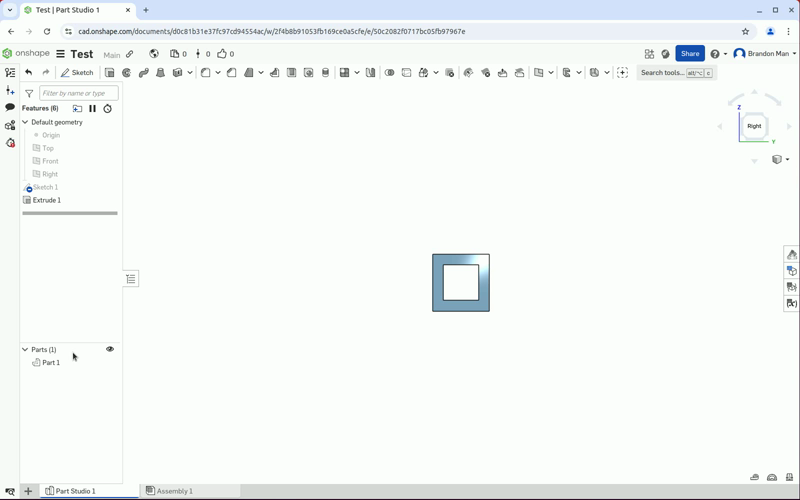
key(shift+p)
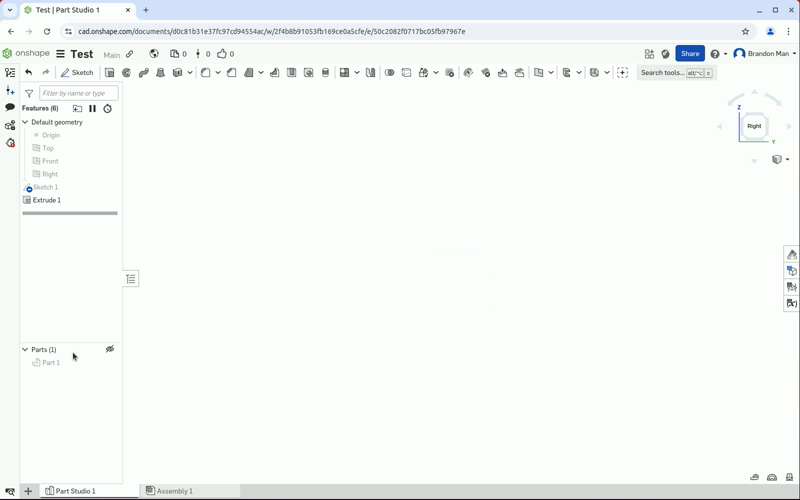
key(space)
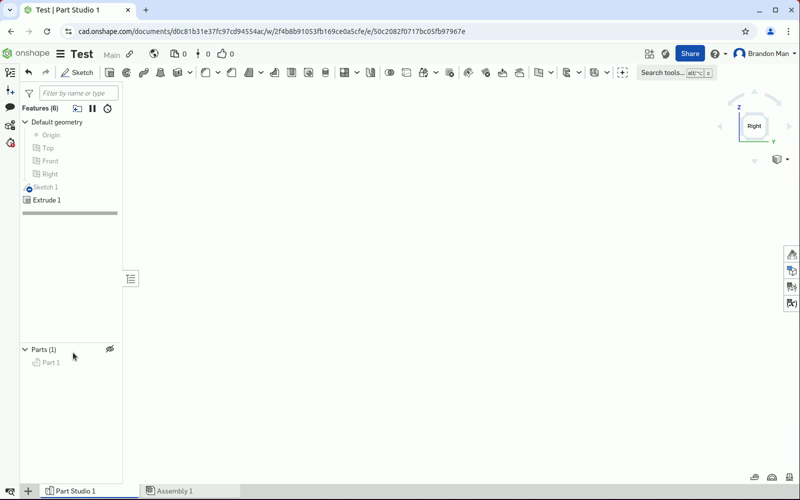
key_down(shift)
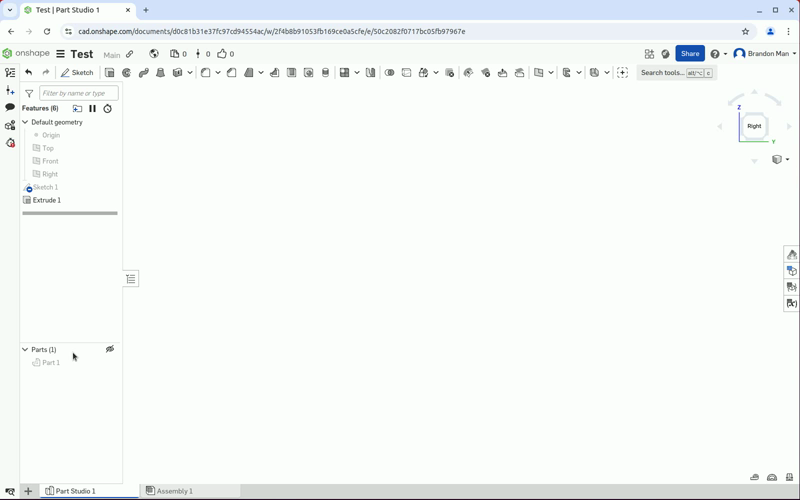
key(right)
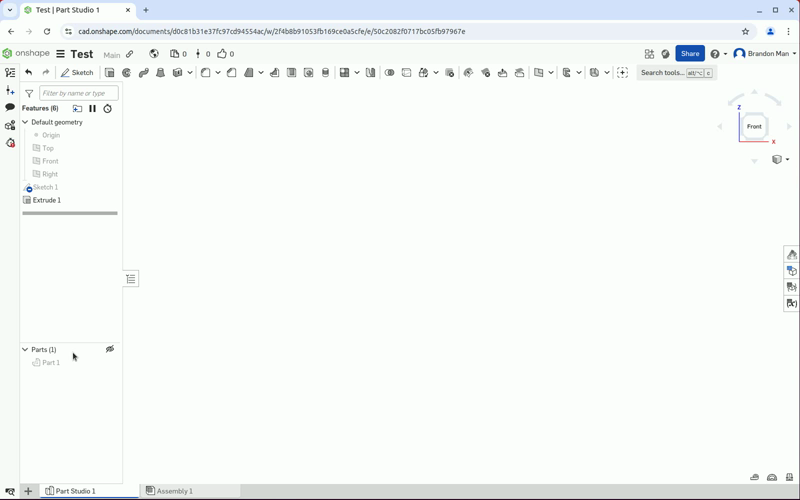
key_up(shift)
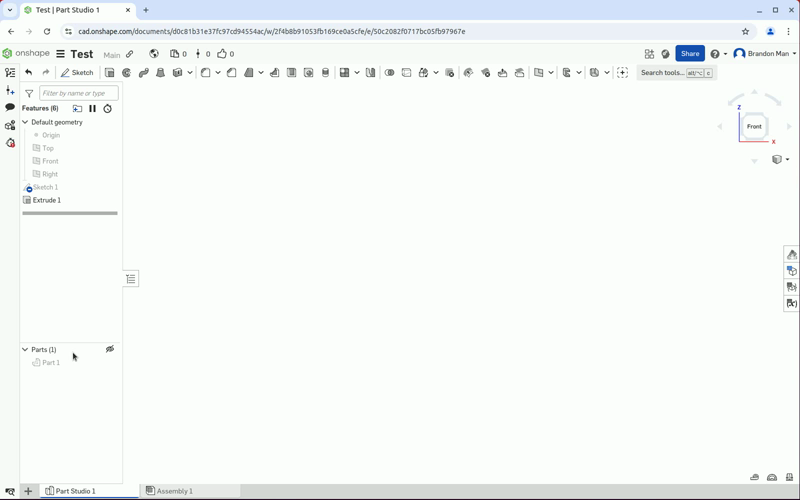
key(space)
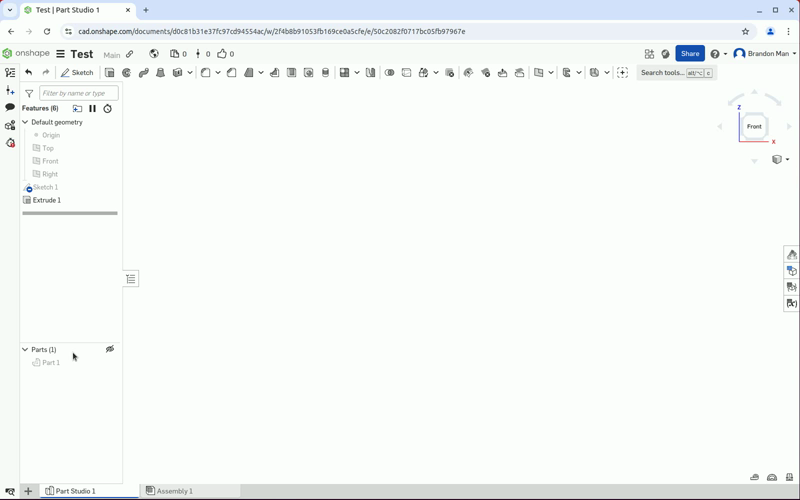
key_down(shift)
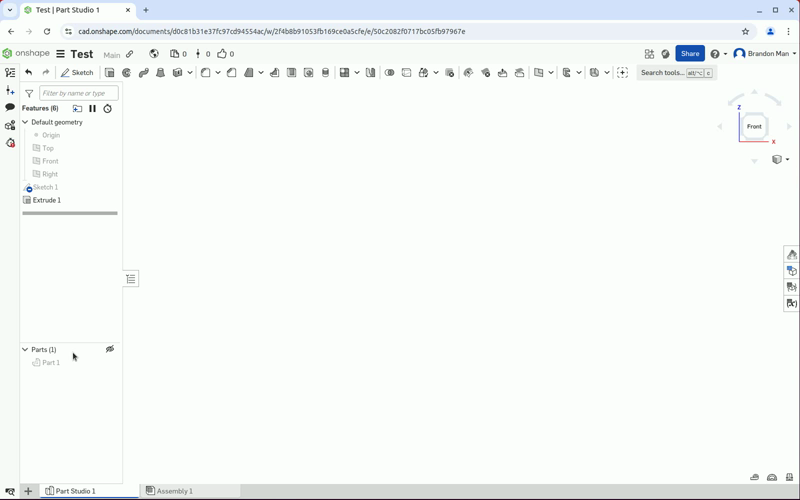
key(down)
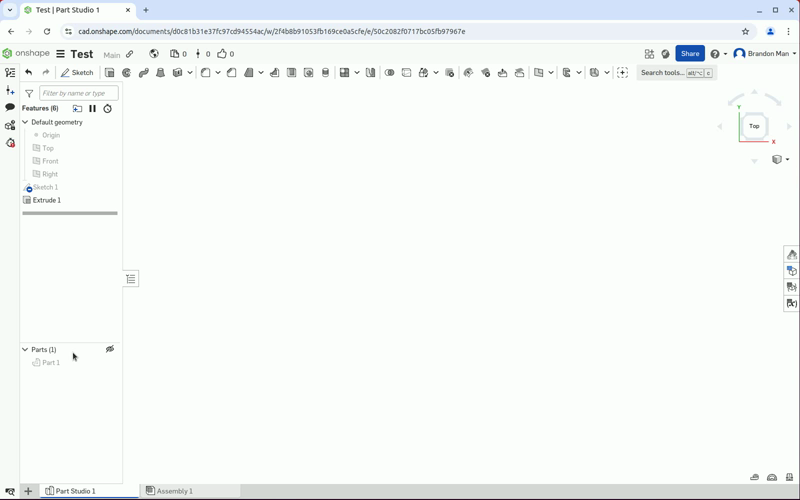
key_up(shift)
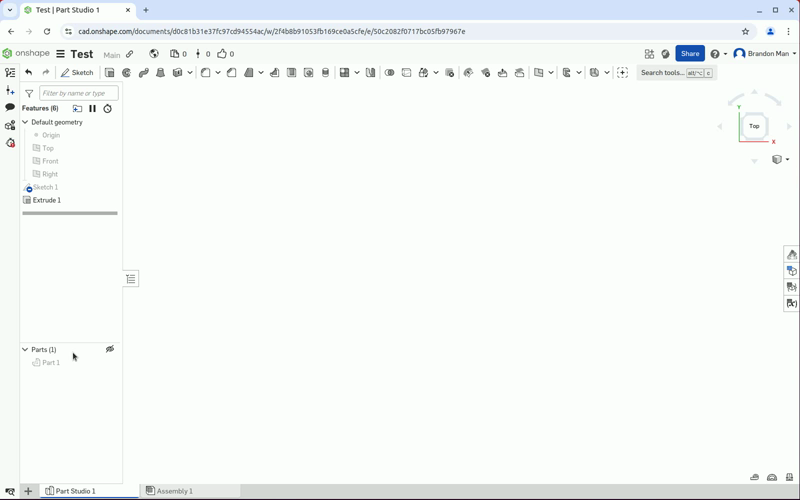
mouse_move(73, 352)
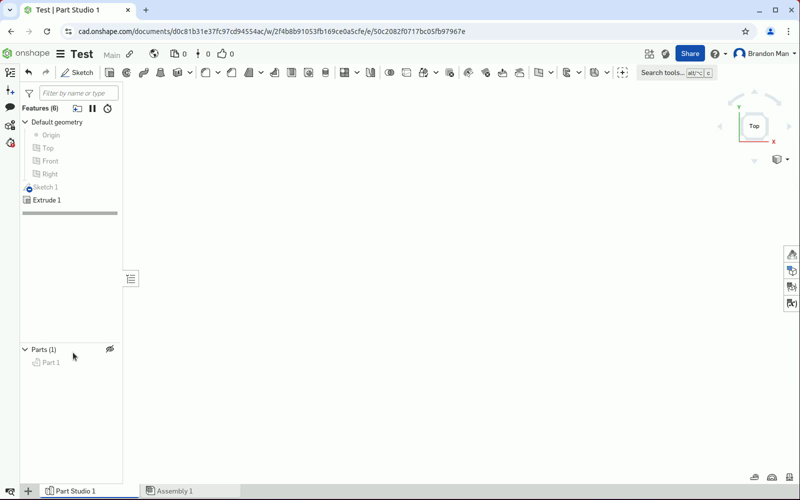
key(shift+y)
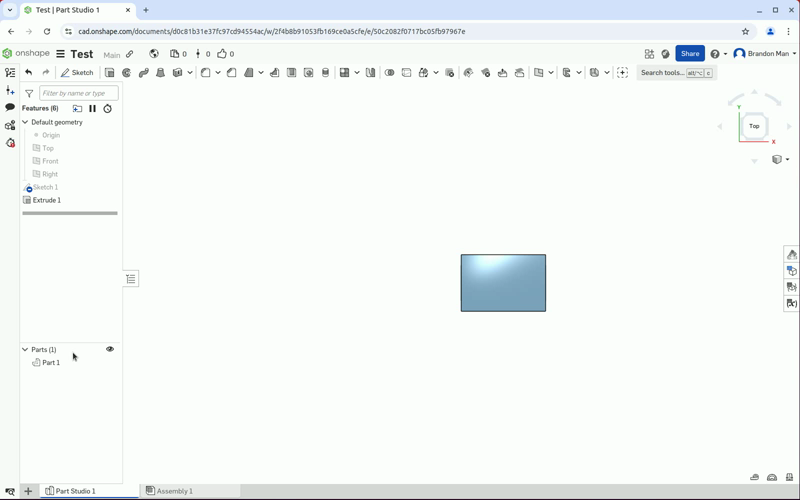
mouse_move(541, 75)
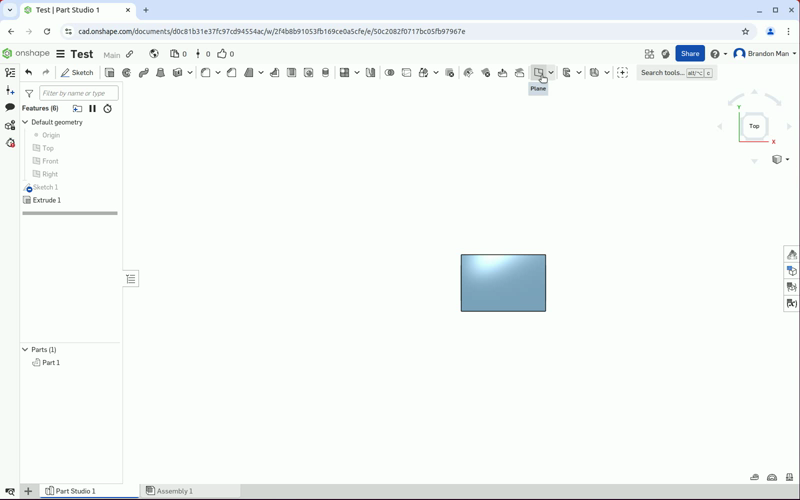
click(541, 75)
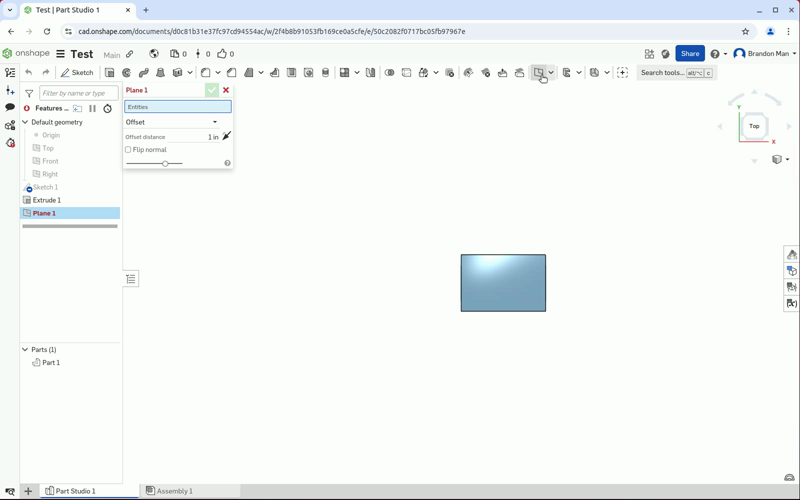
mouse_move(73, 150)
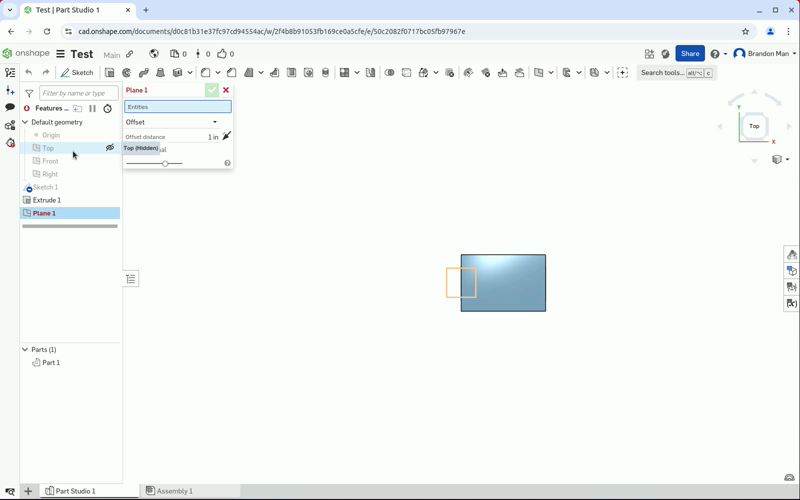
click(73, 150)
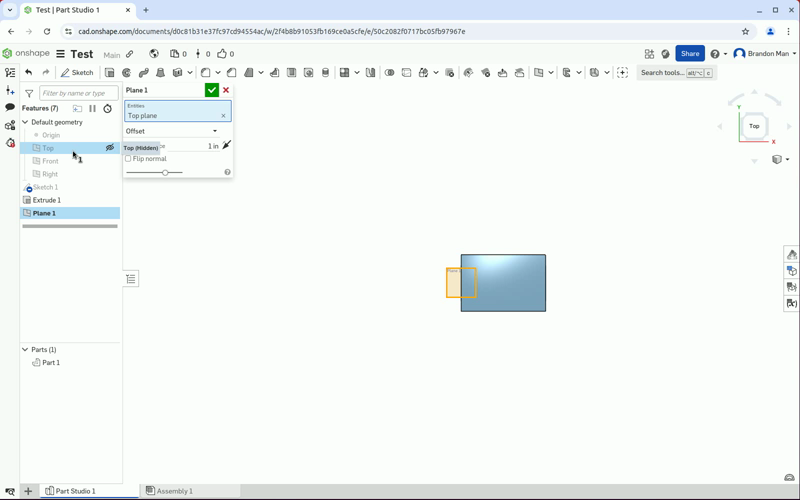
key(tab, 2)
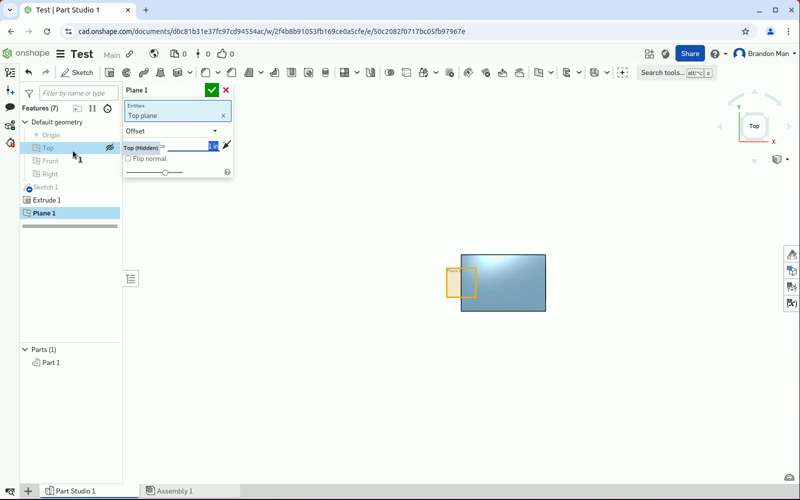
text(5.792)
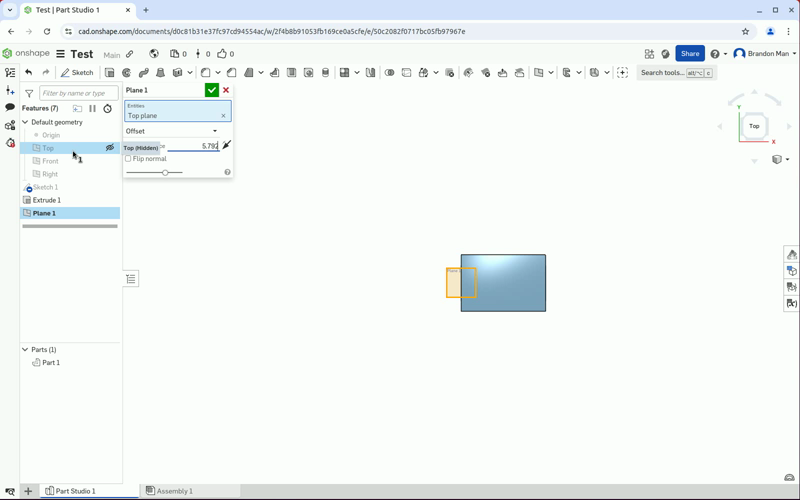
key(enter, 2)
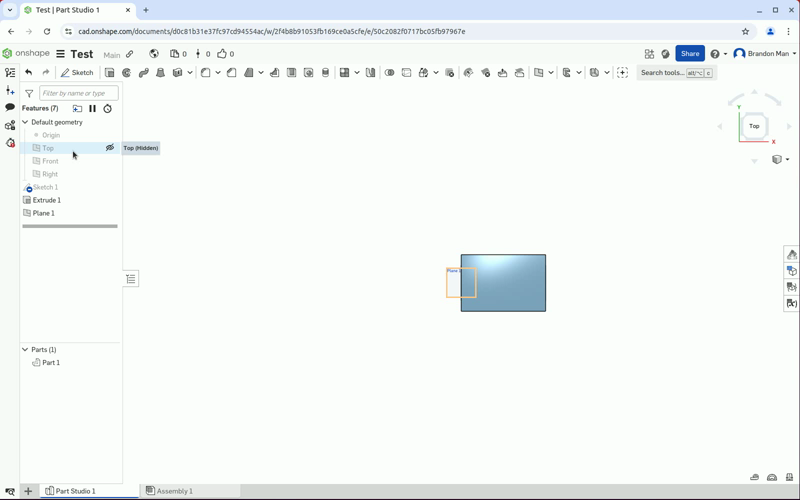
key(shift+s)
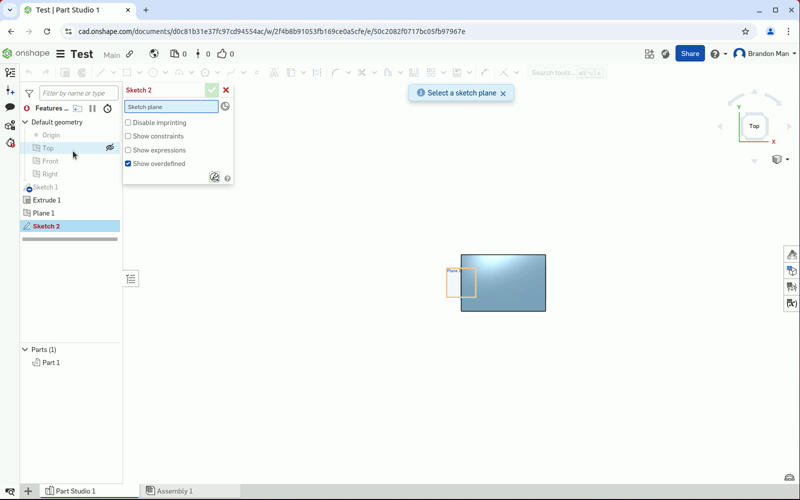
mouse_move(73, 215)
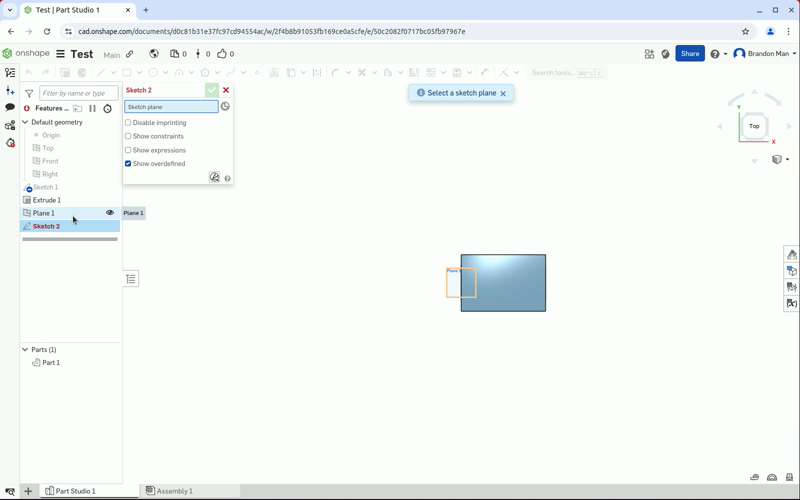
click(73, 215)
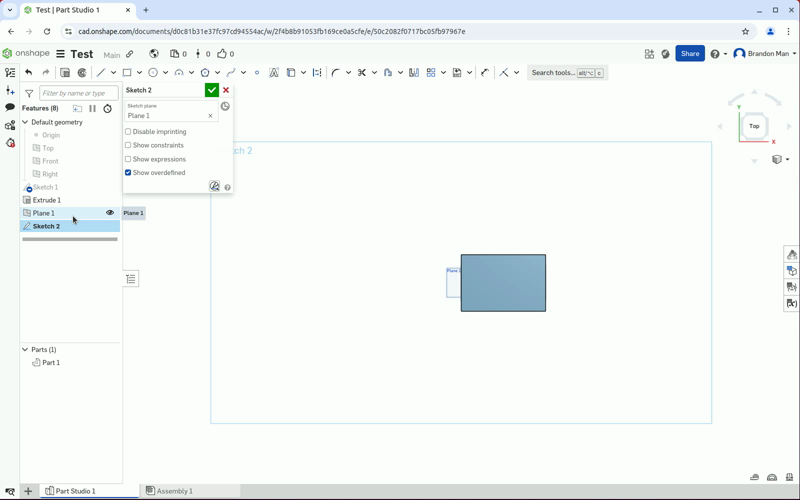
mouse_move(73, 352)
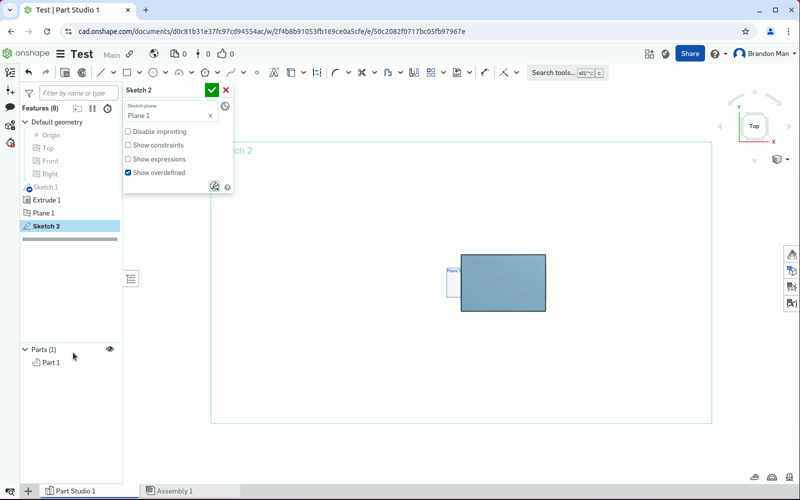
key(y)
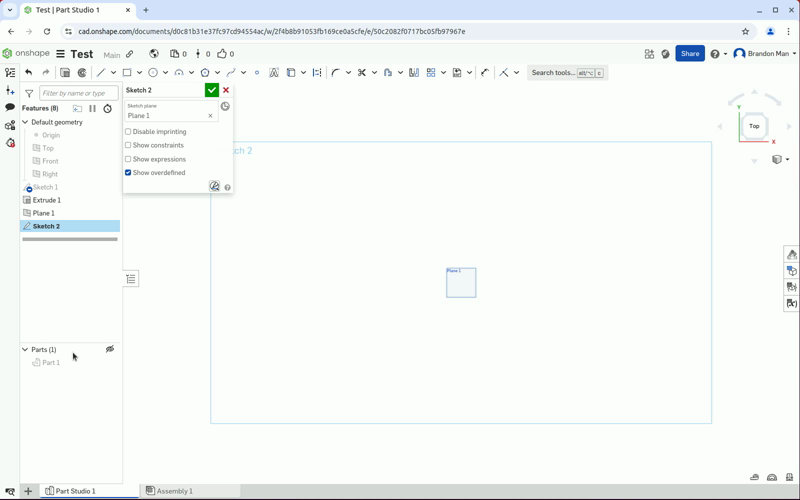
key(l)
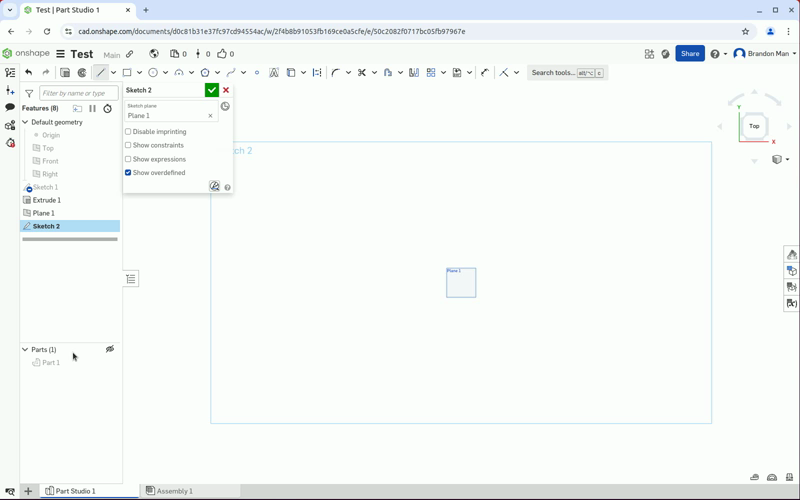
key_down(shift)
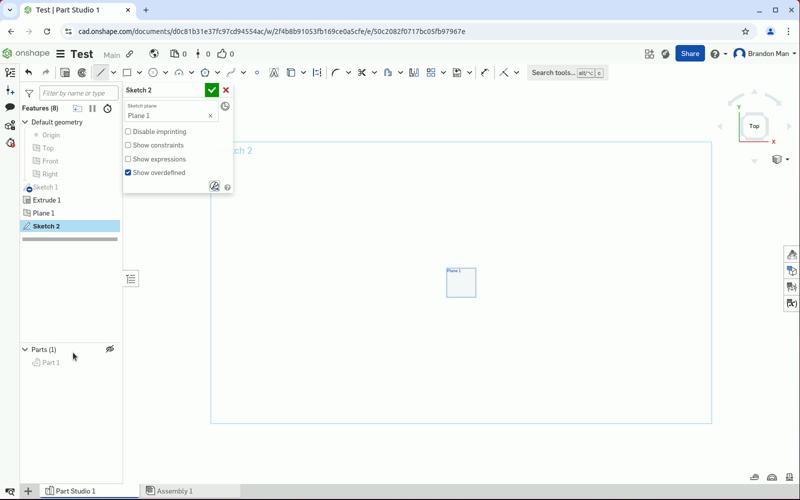
mouse_move(404, 311)
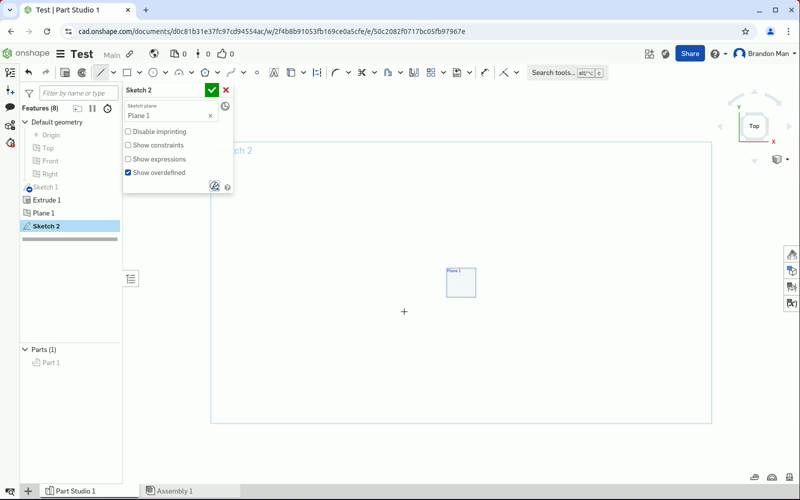
click(404, 311)
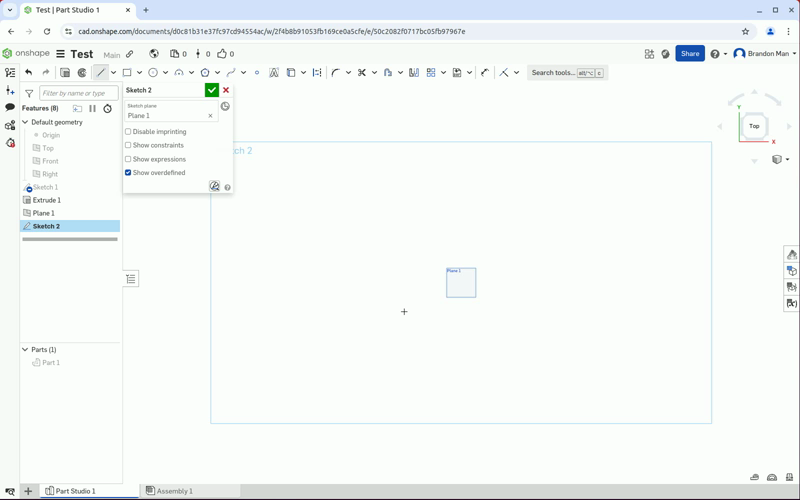
key_up(shift)
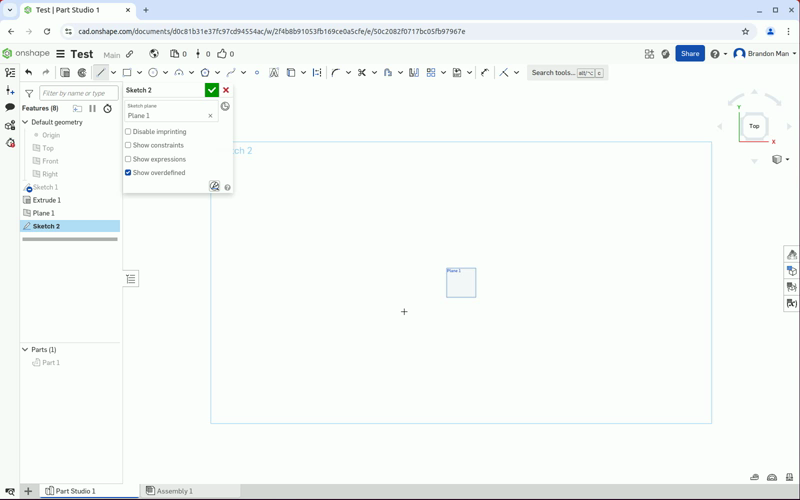
key_down(shift)
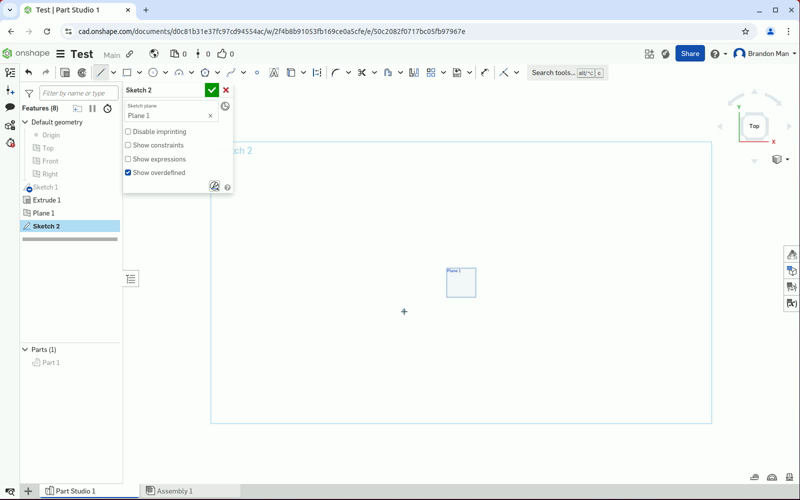
mouse_move(434, 311)
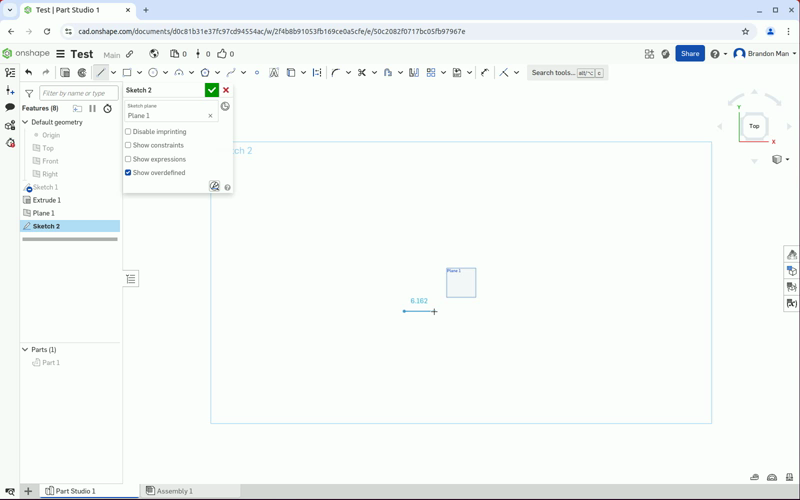
mouse_move(461, 311)
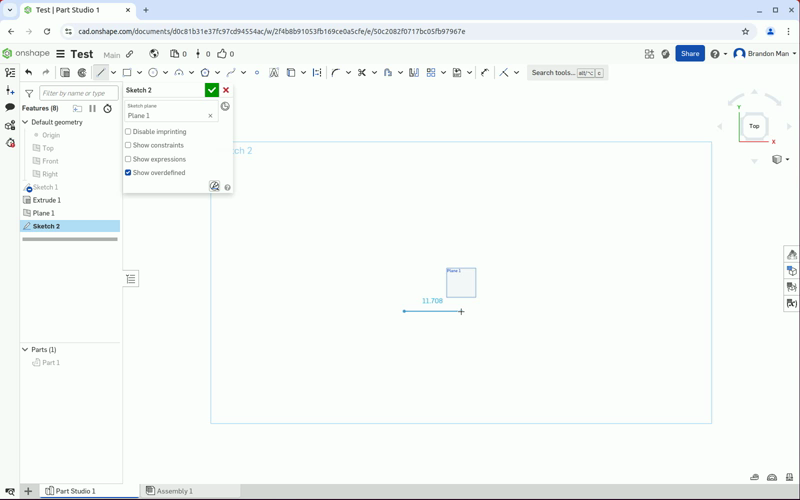
click(461, 311)
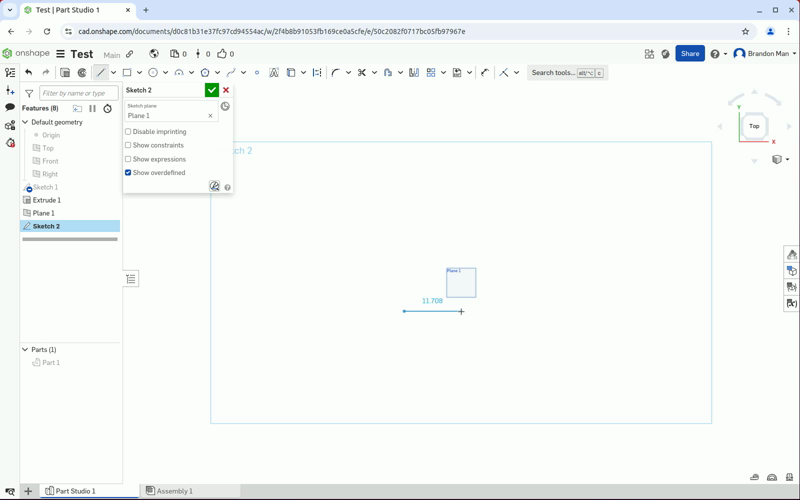
key_up(shift)
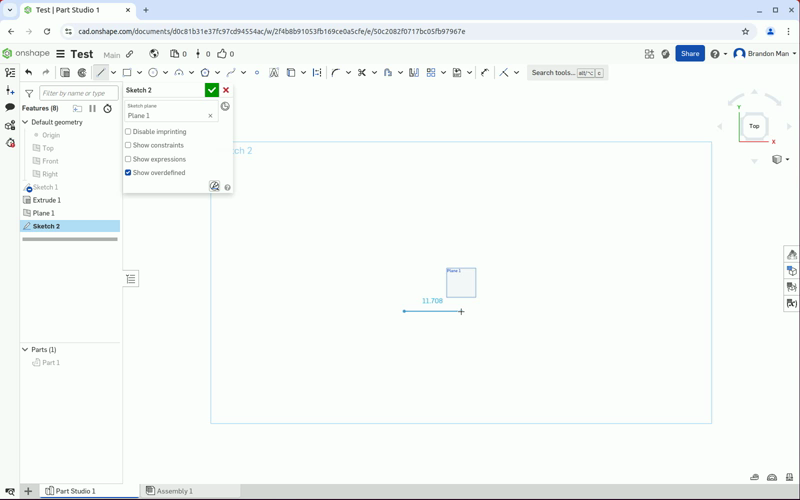
key_down(shift)
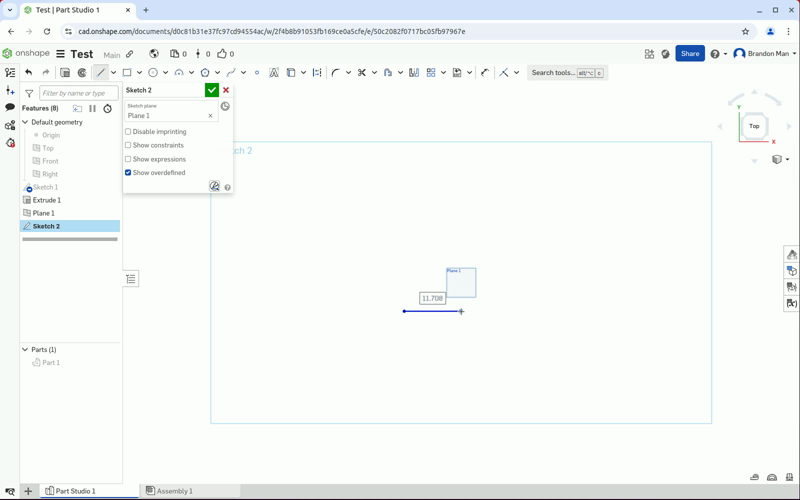
mouse_move(491, 311)
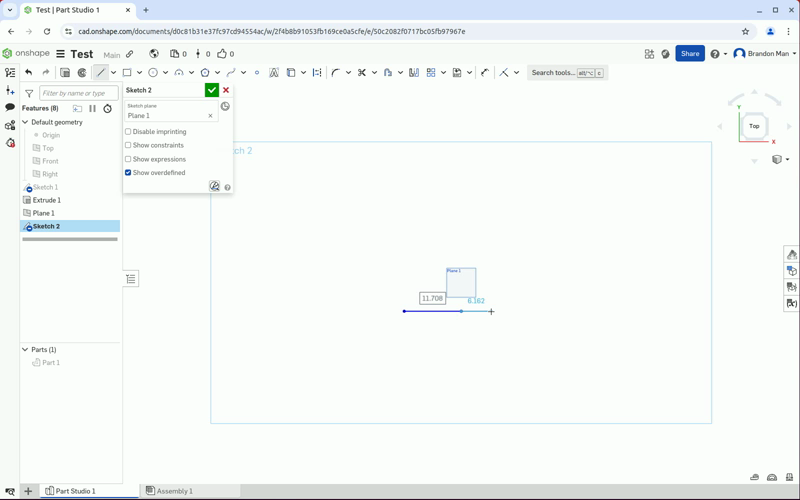
mouse_move(461, 254)
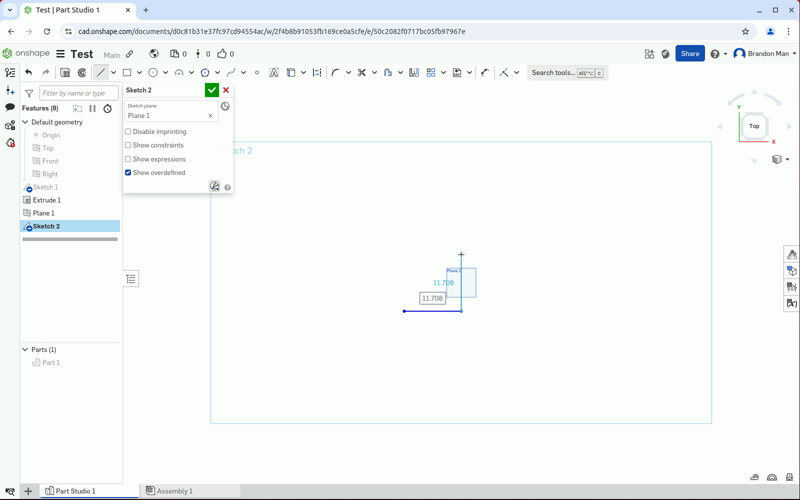
click(461, 254)
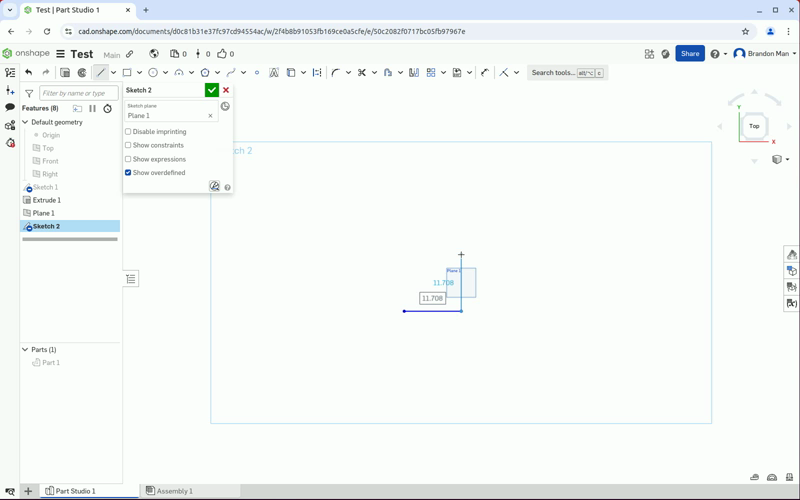
key_up(shift)
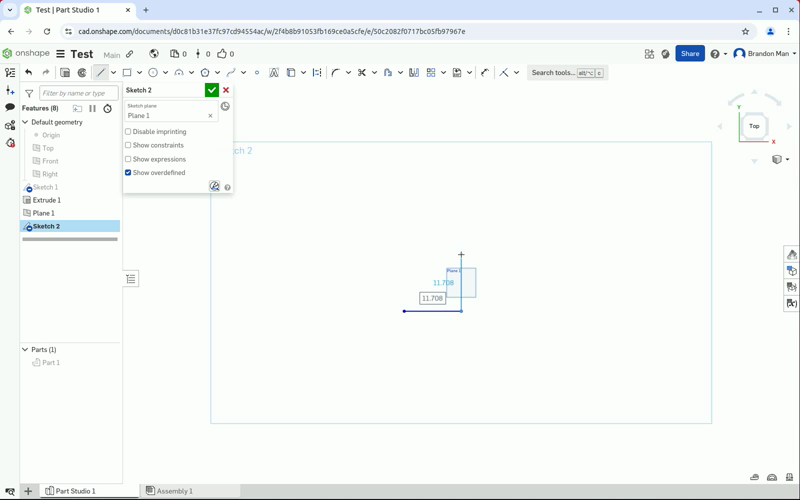
key_down(shift)
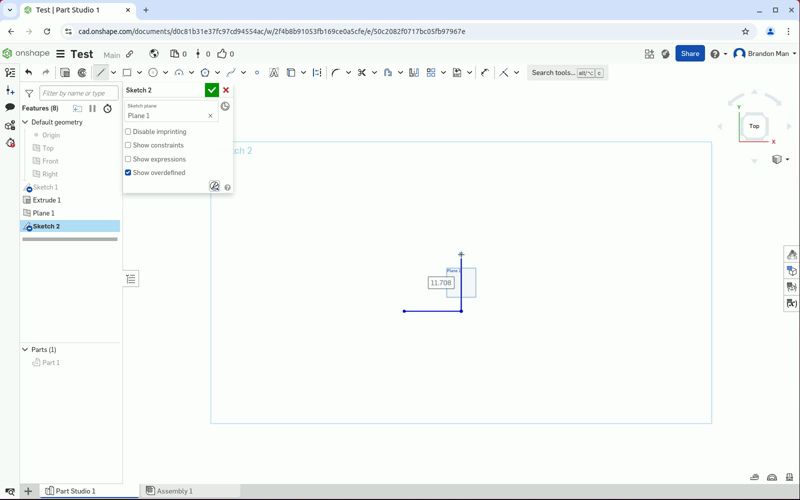
mouse_move(491, 254)
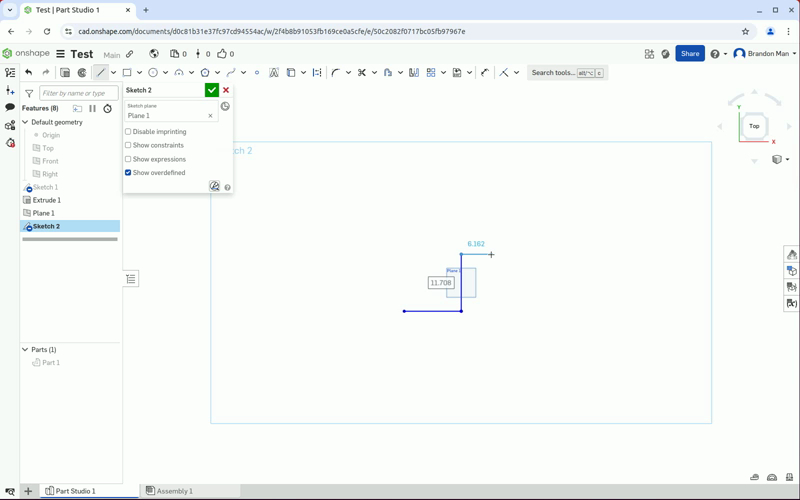
mouse_move(404, 254)
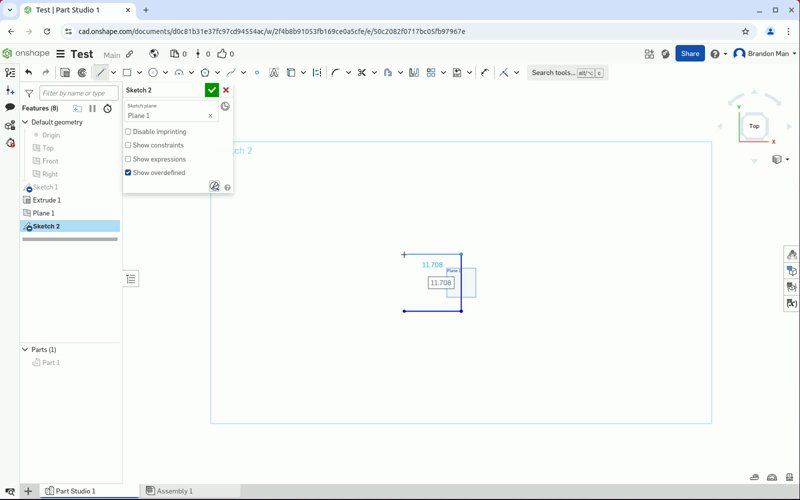
click(404, 254)
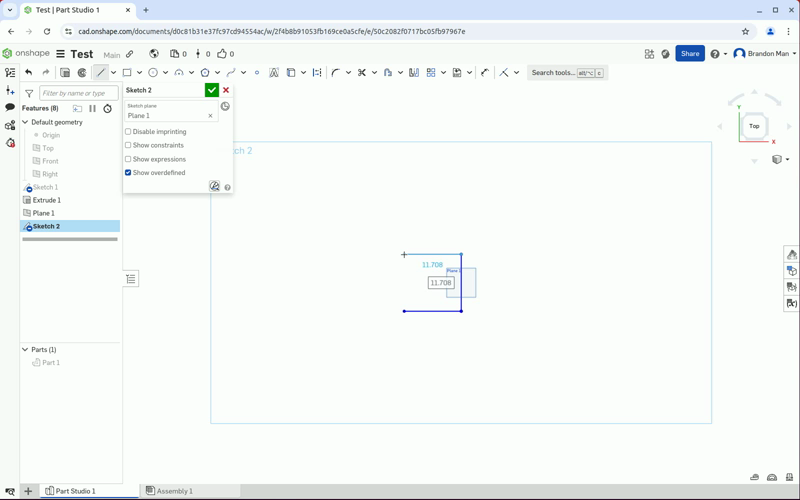
key_up(shift)
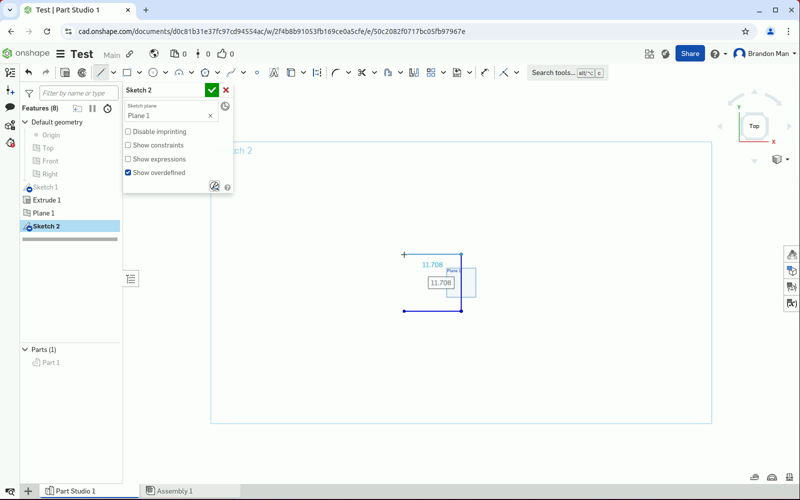
mouse_move(434, 254)
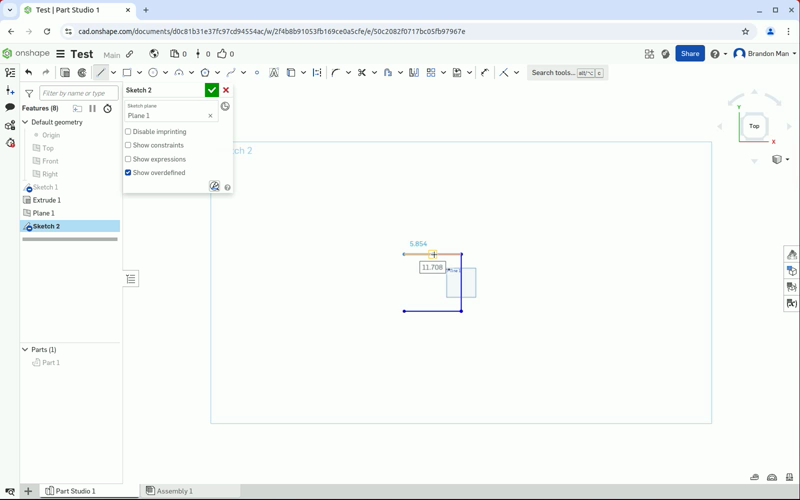
key_down(shift)
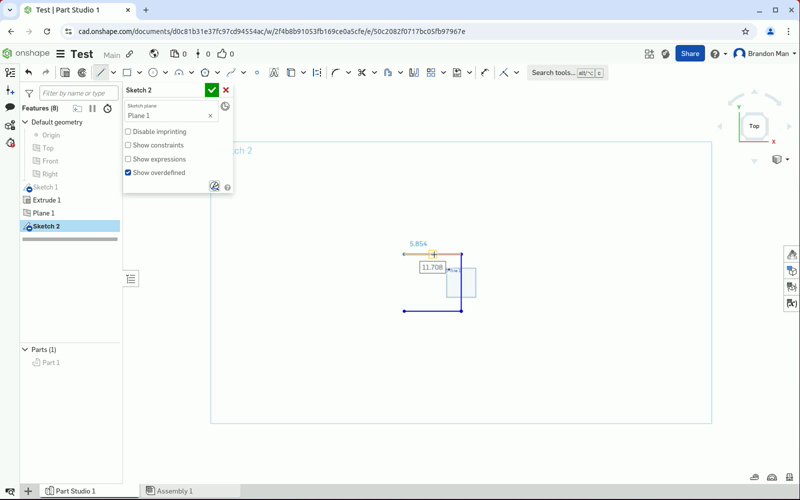
mouse_move(404, 311)
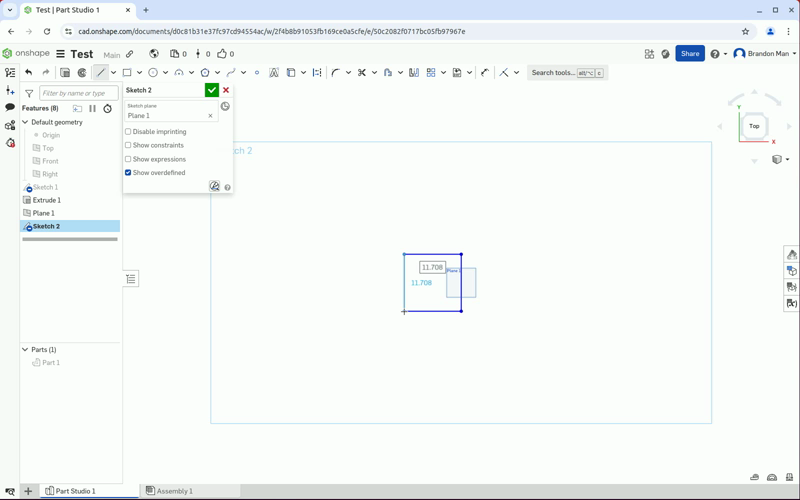
key_up(shift)
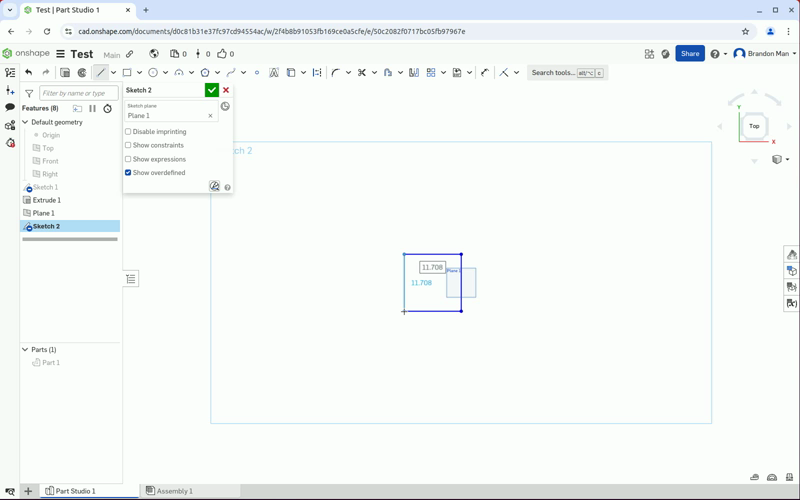
click(404, 311)
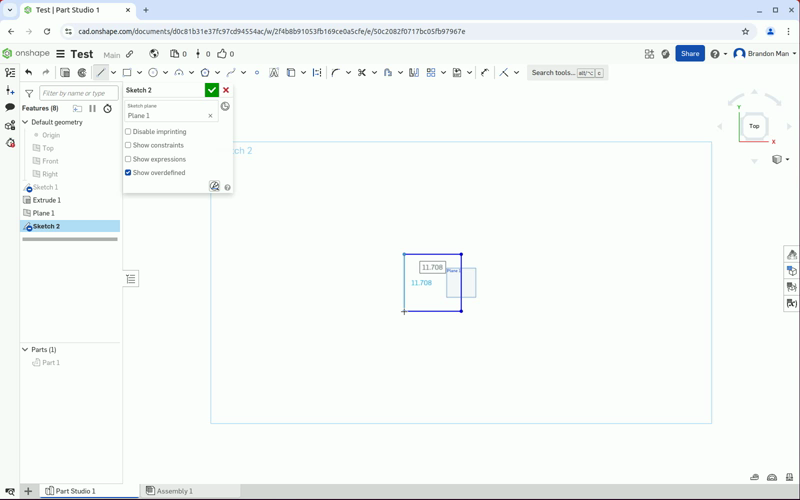
key(esc)
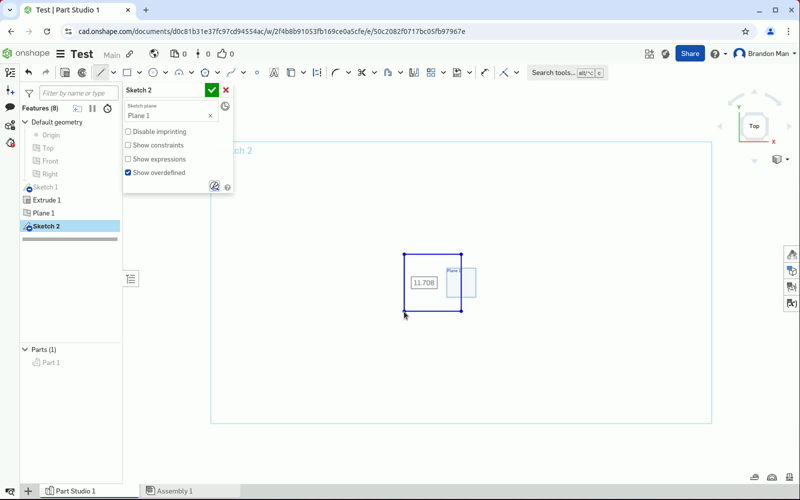
key(l)
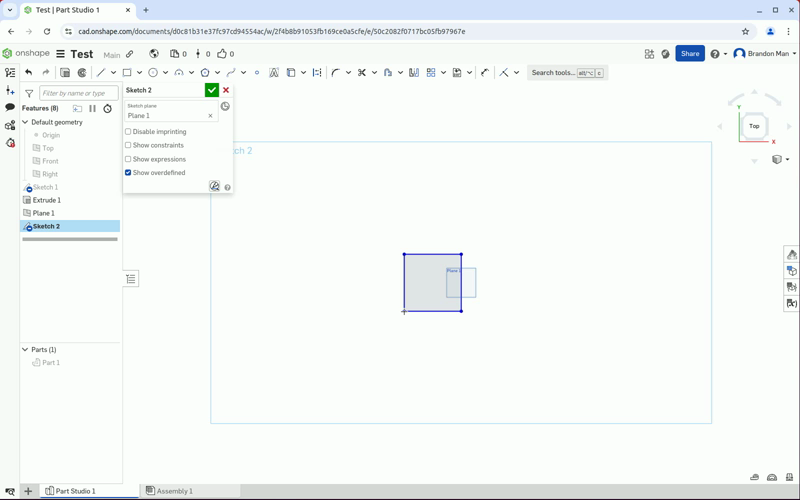
key_down(shift)
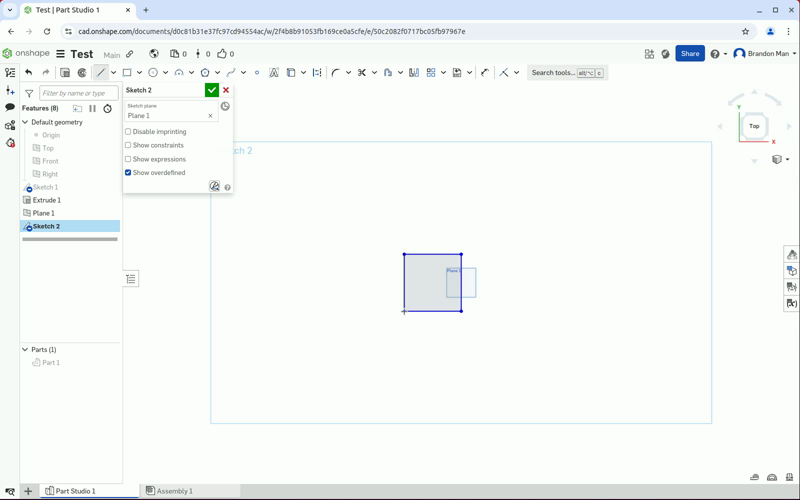
mouse_move(415, 300)
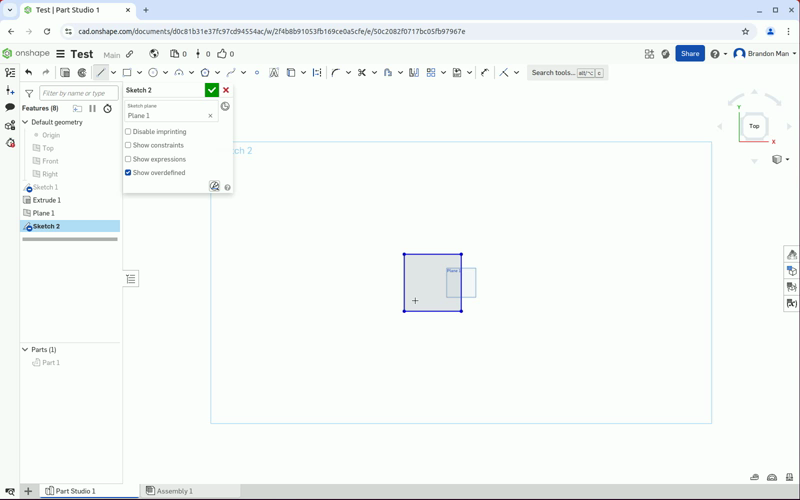
click(415, 300)
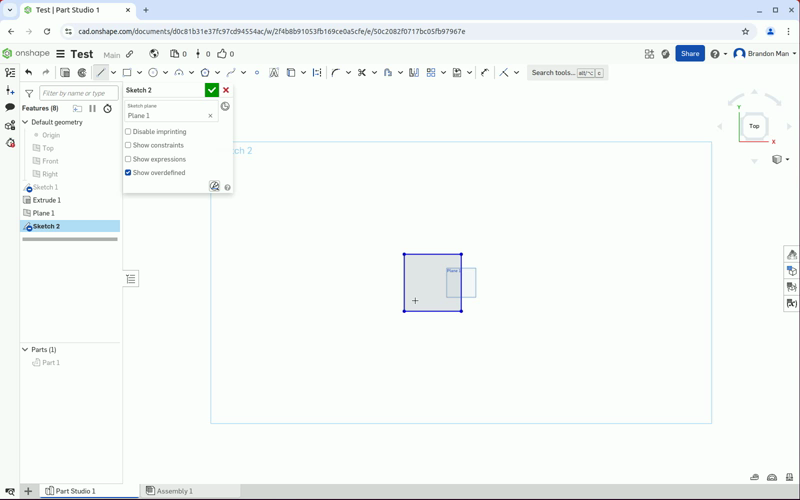
key_up(shift)
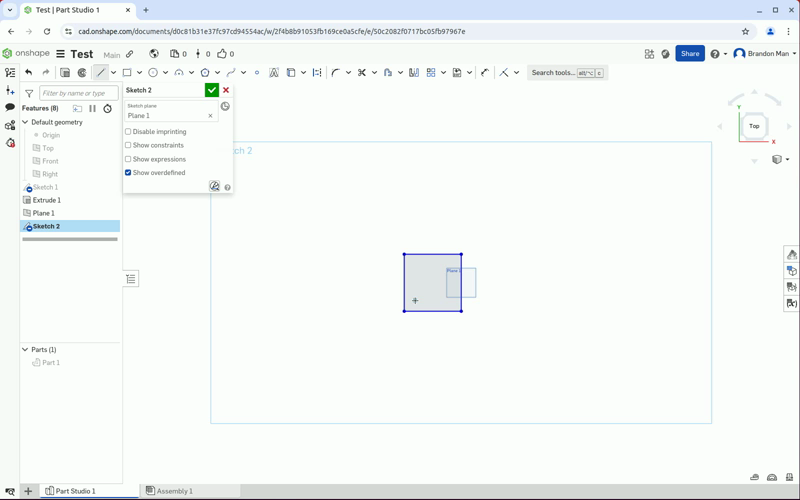
key_down(shift)
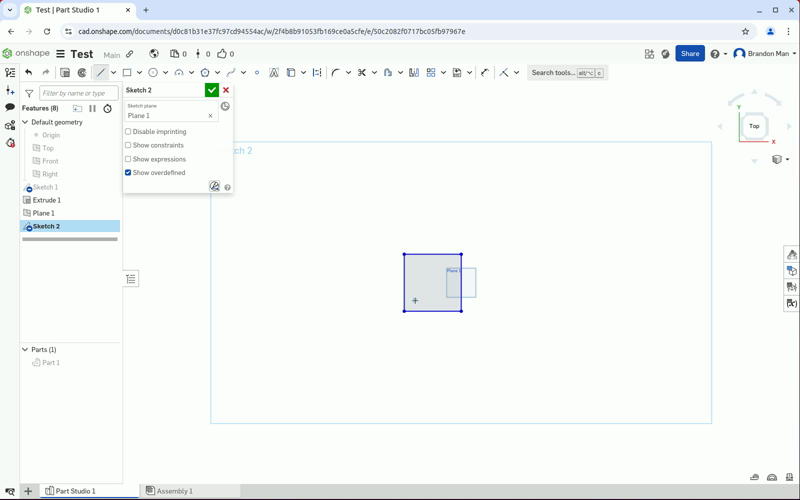
mouse_move(445, 300)
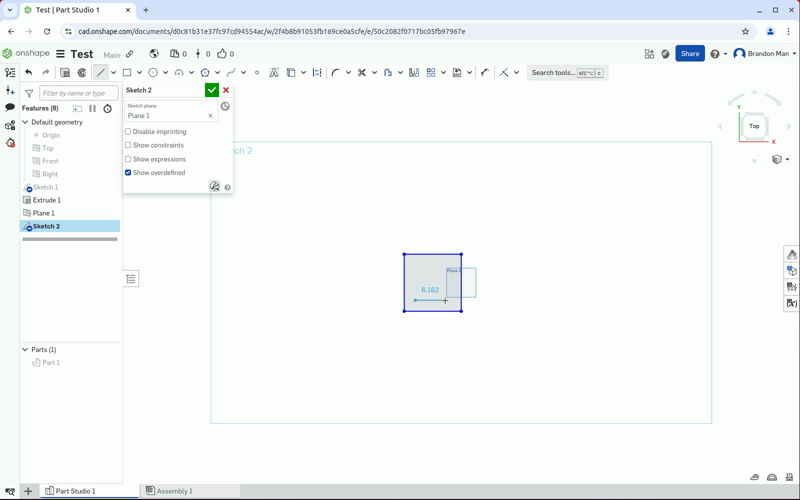
mouse_move(450, 300)
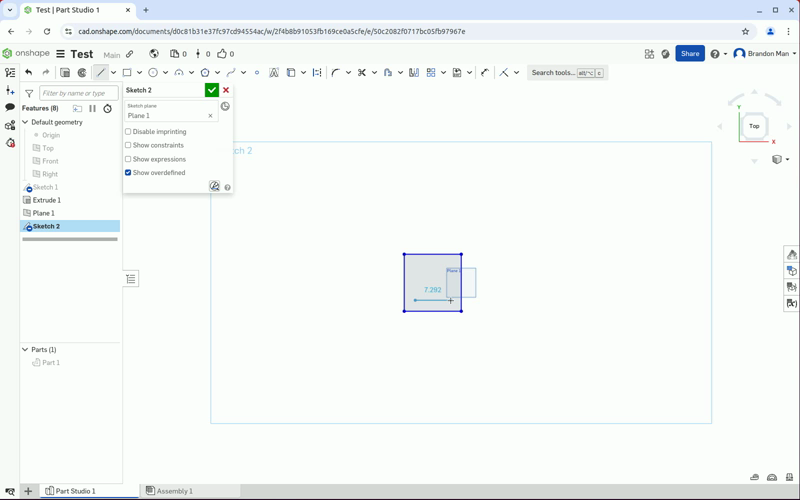
click(450, 300)
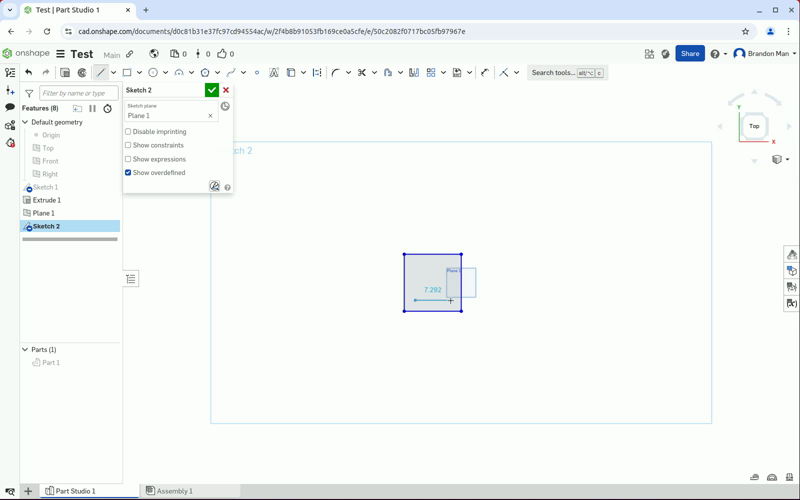
key_up(shift)
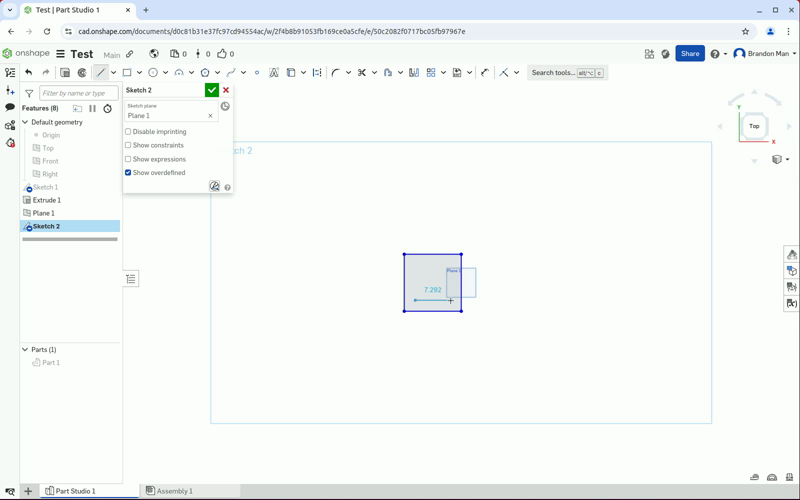
key_down(shift)
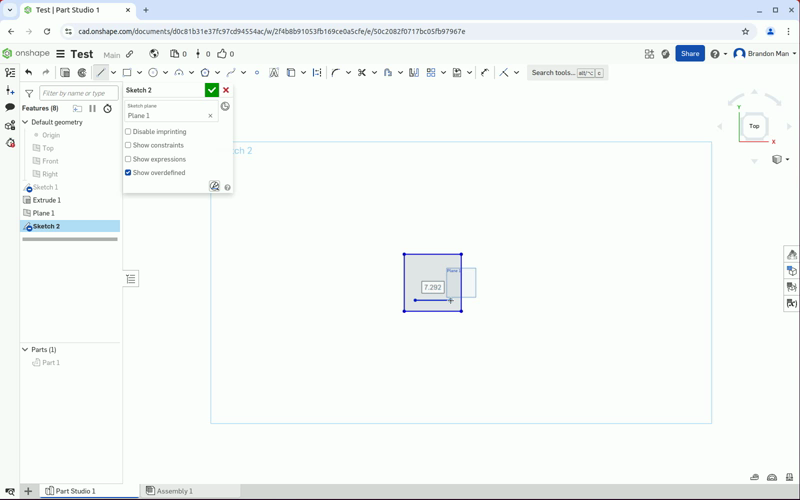
mouse_move(480, 300)
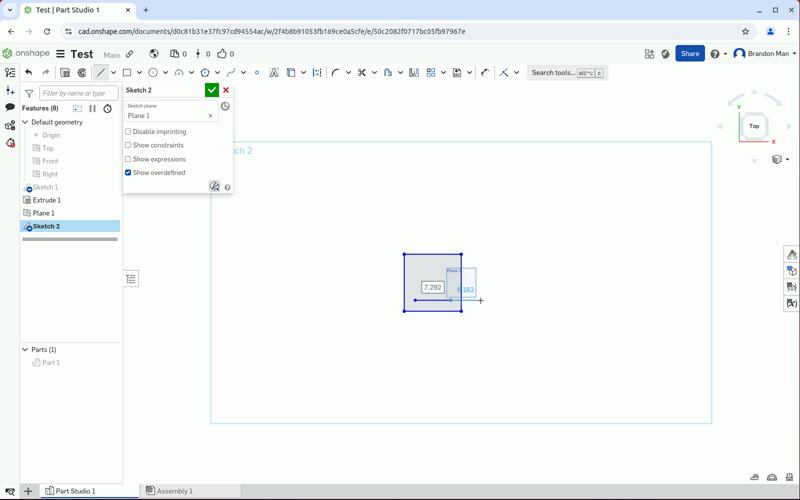
mouse_move(450, 264)
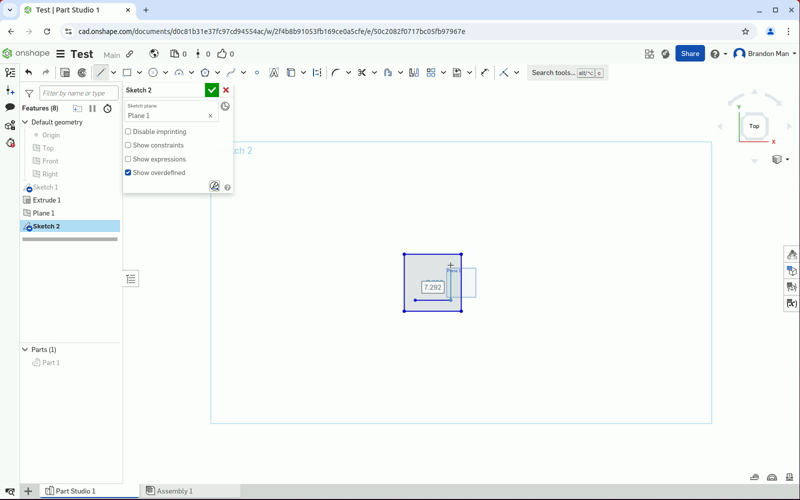
click(450, 264)
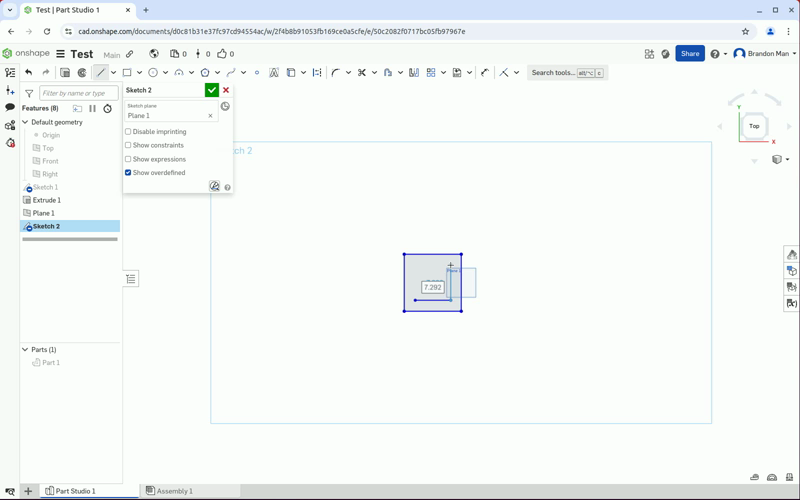
key_up(shift)
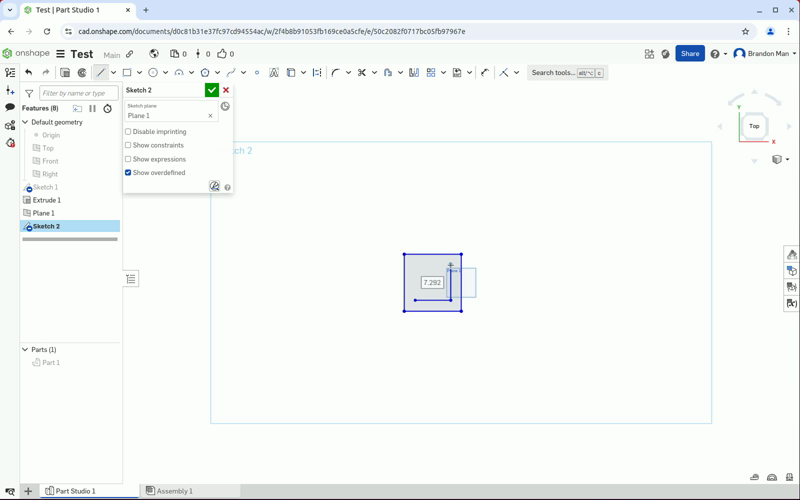
key_down(shift)
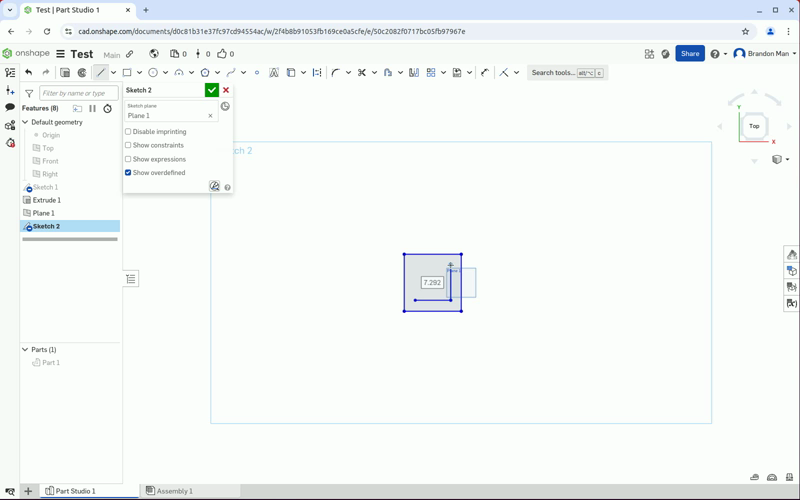
mouse_move(480, 264)
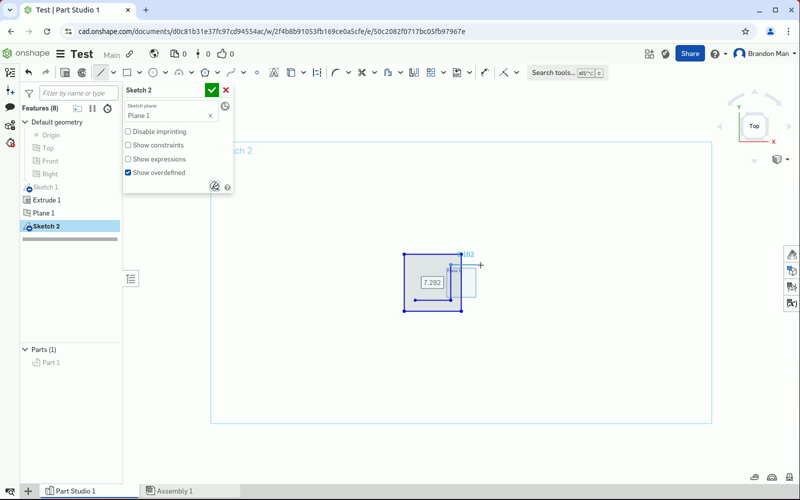
mouse_move(415, 264)
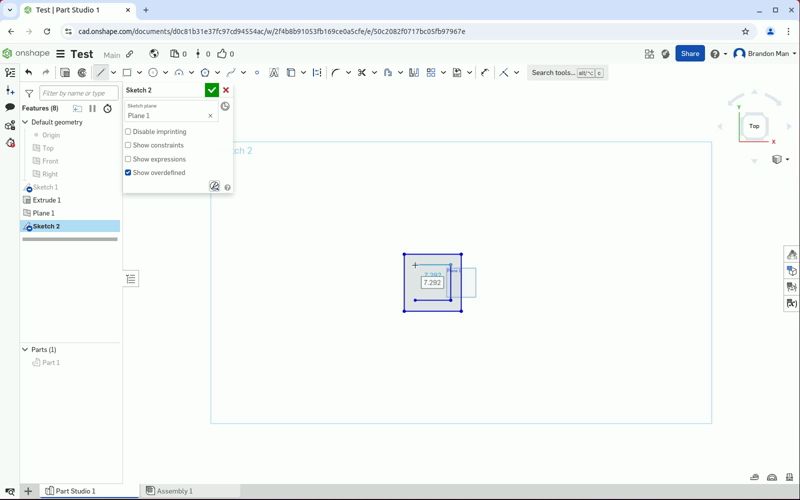
click(415, 264)
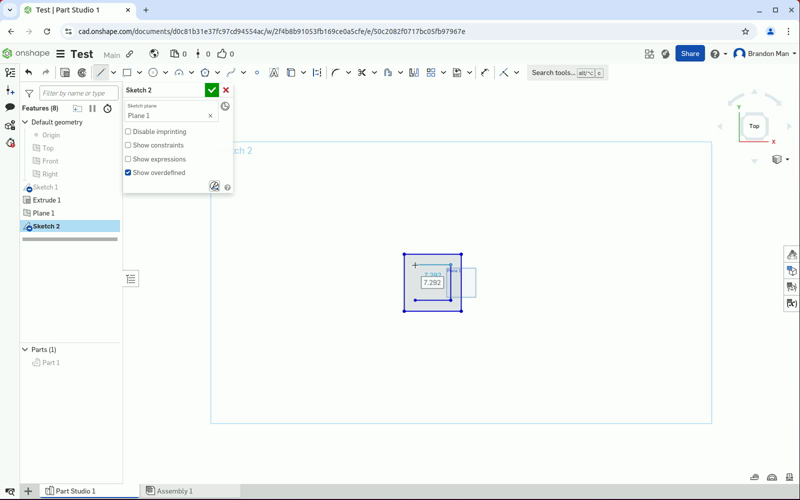
key_up(shift)
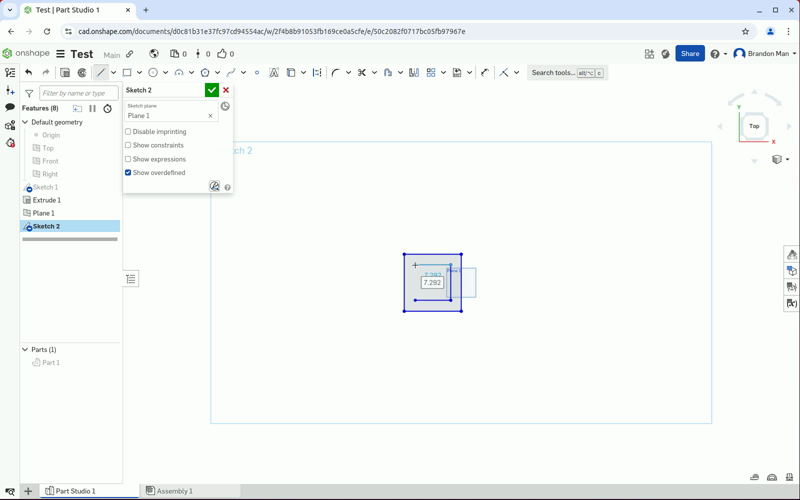
mouse_move(445, 264)
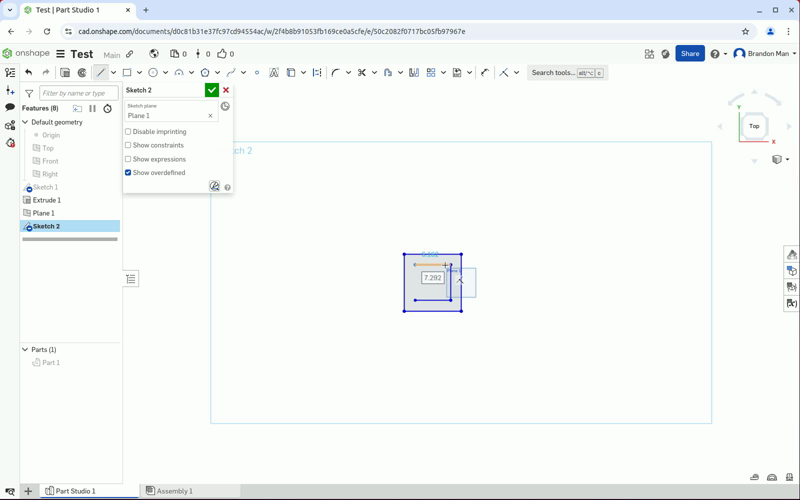
key_down(shift)
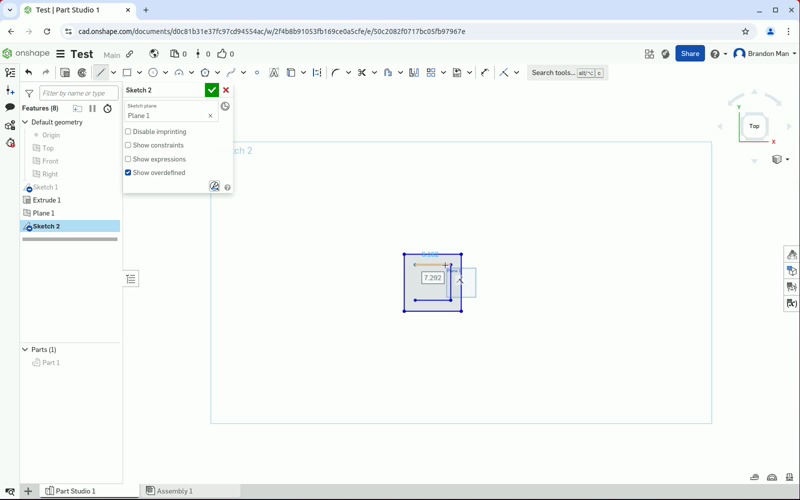
mouse_move(415, 300)
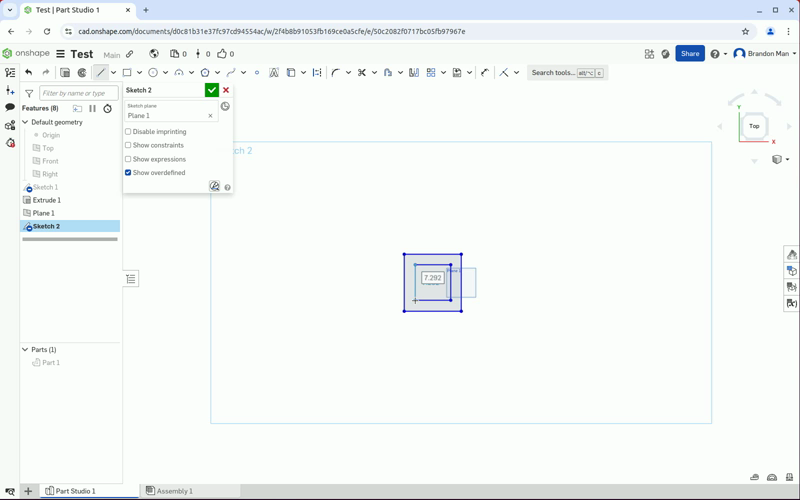
key_up(shift)
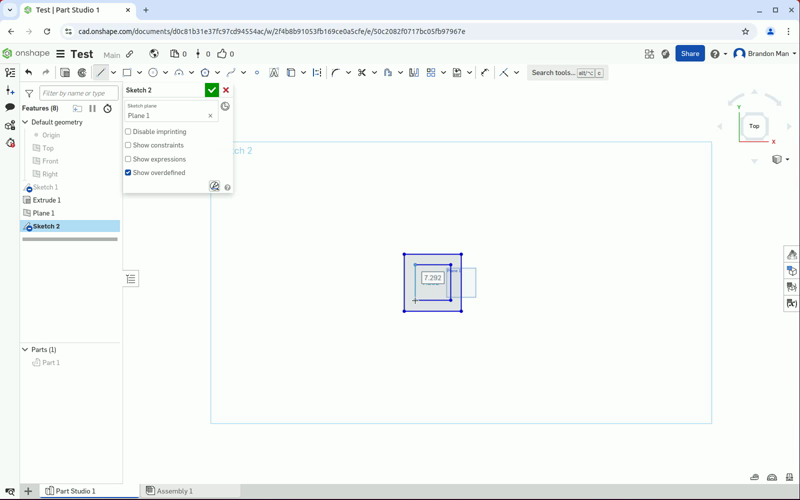
click(415, 300)
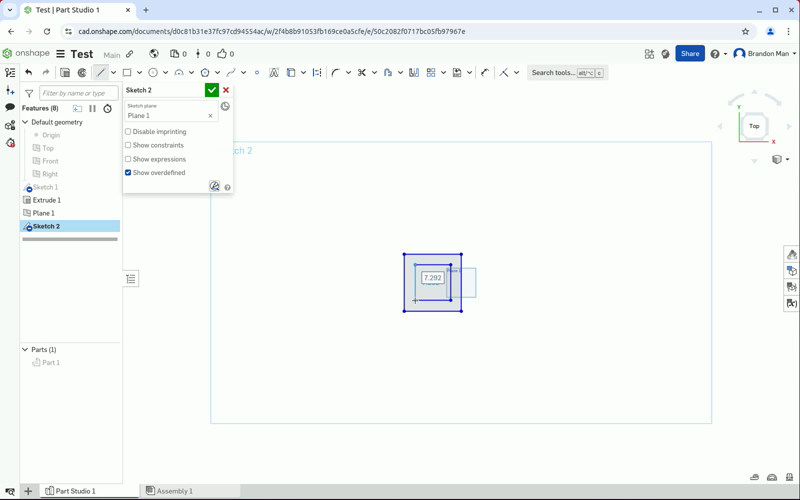
key(esc)
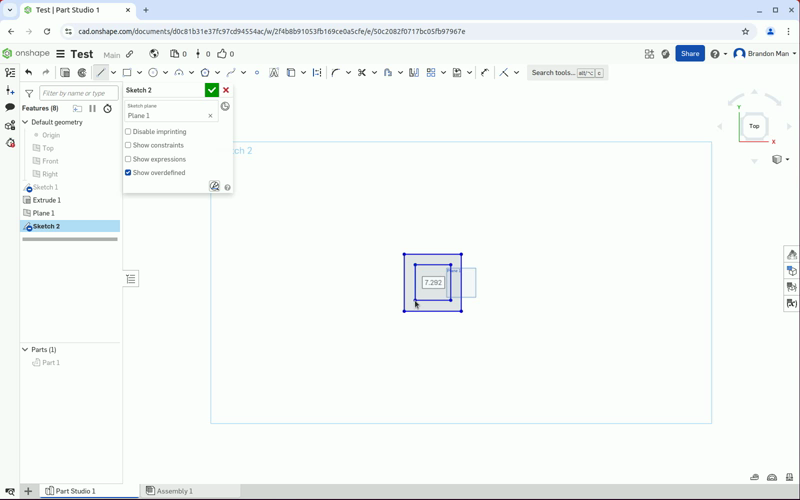
mouse_move(458, 265)
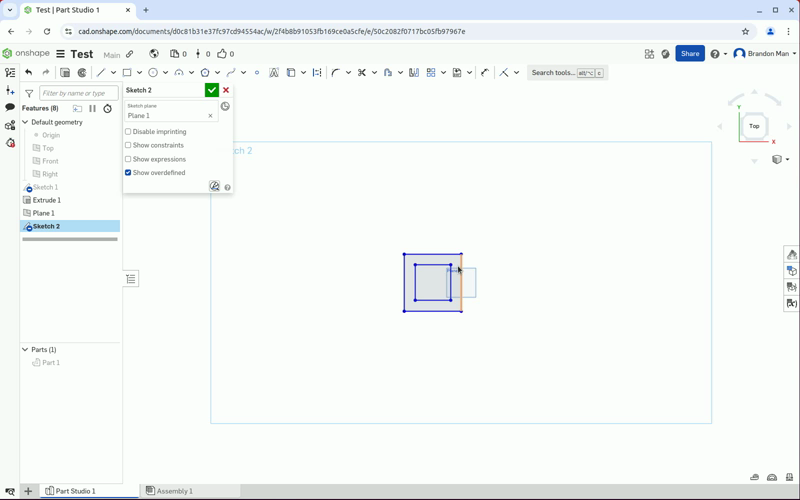
click(458, 265)
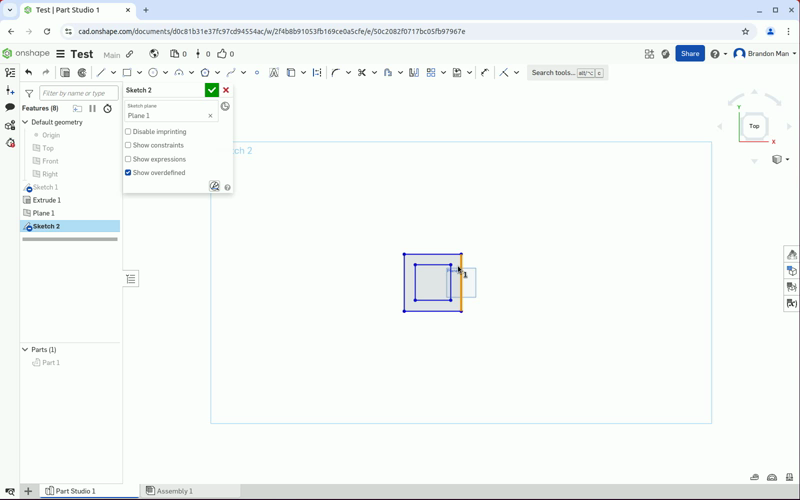
mouse_move(73, 352)
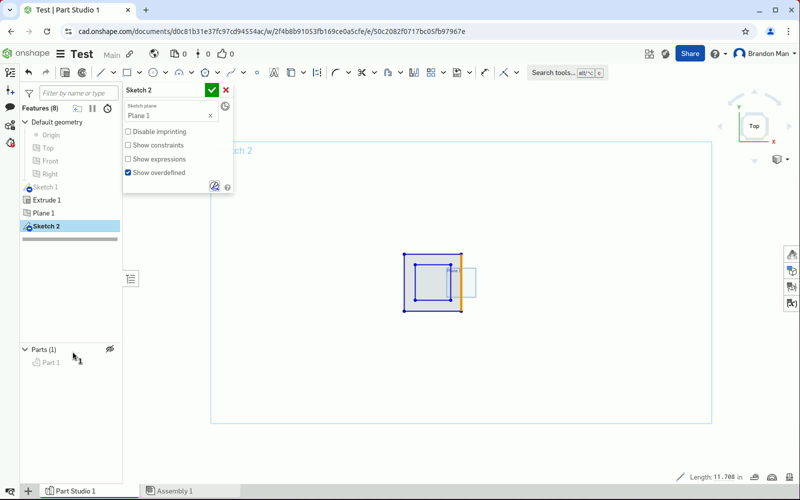
key(shift+y)
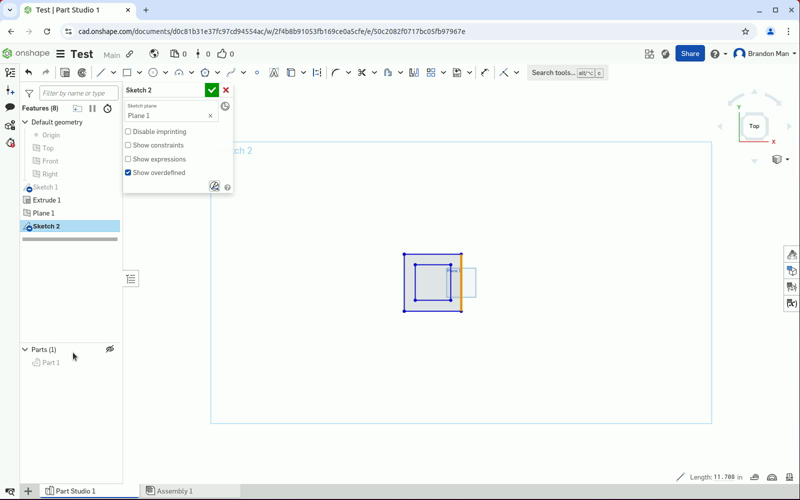
key(shift+e)
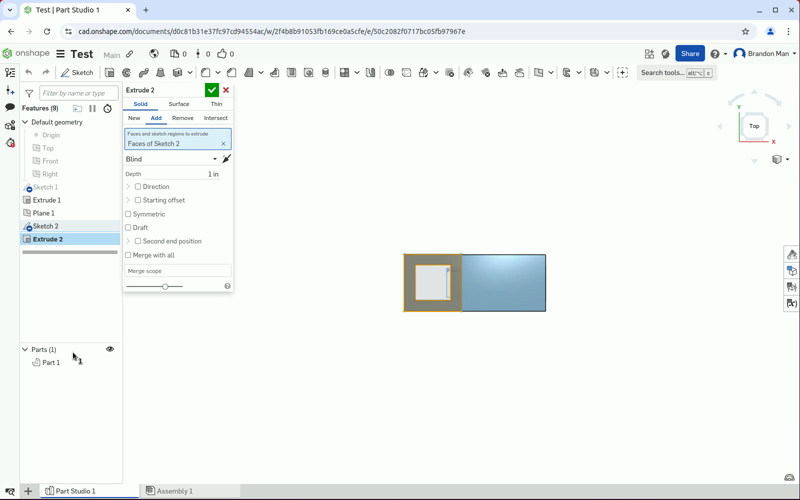
mouse_move(143, 106)
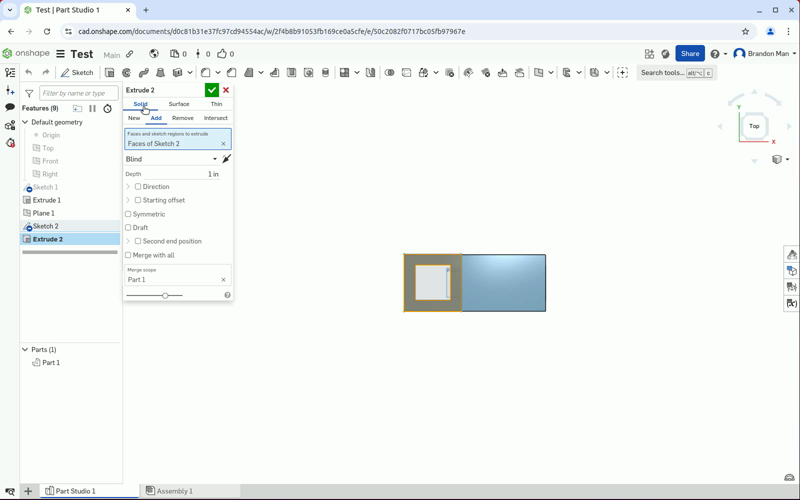
click(143, 106)
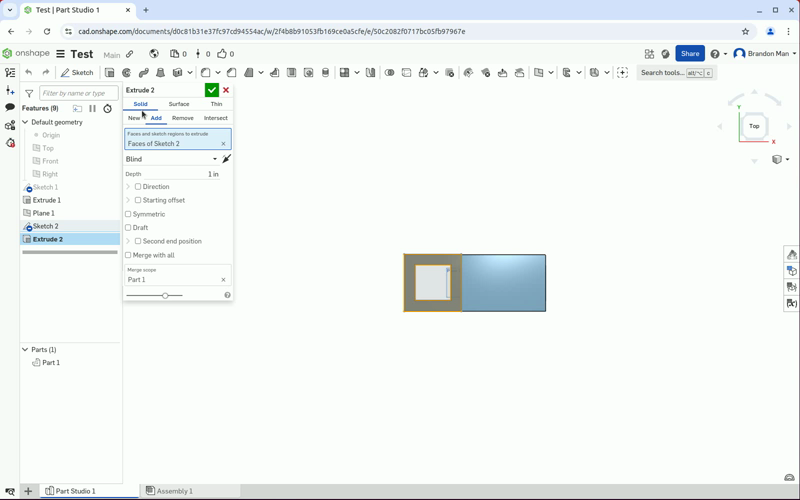
mouse_move(137, 120)
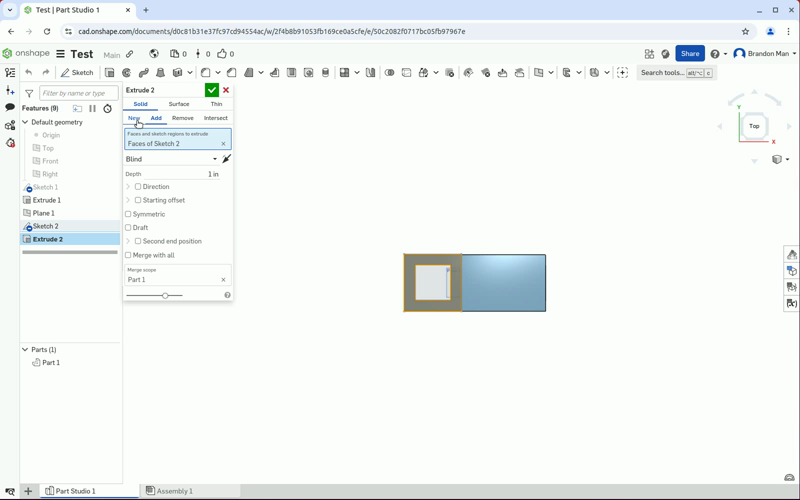
click(137, 120)
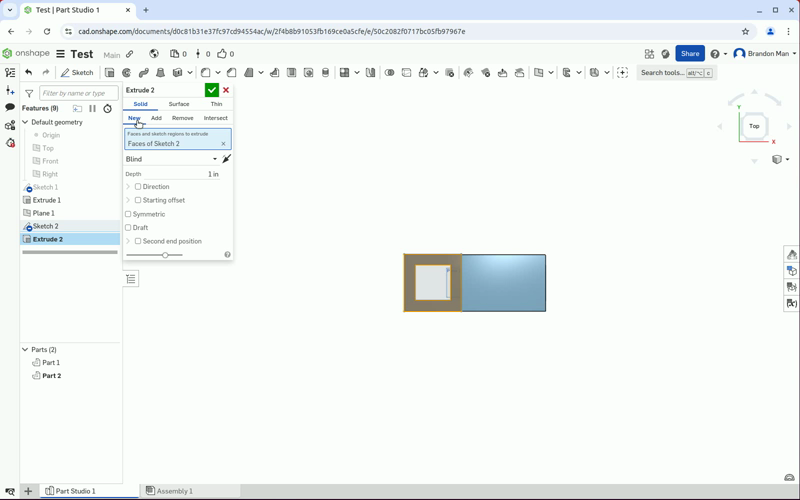
key(tab, 4)
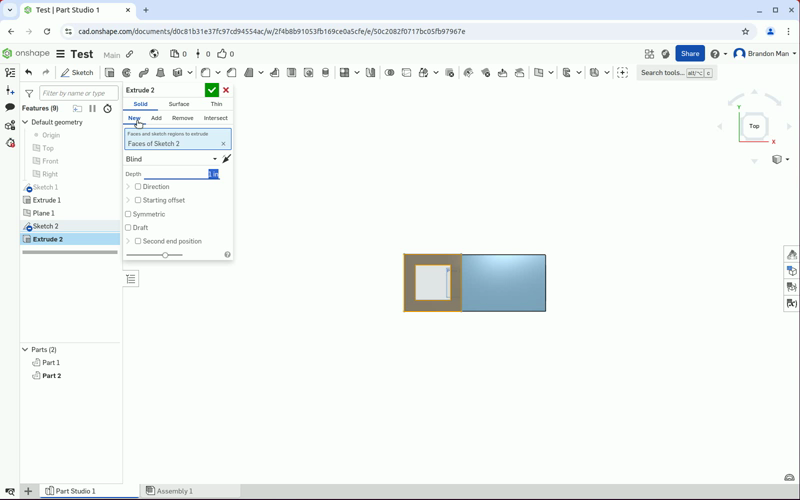
text(-11.554)
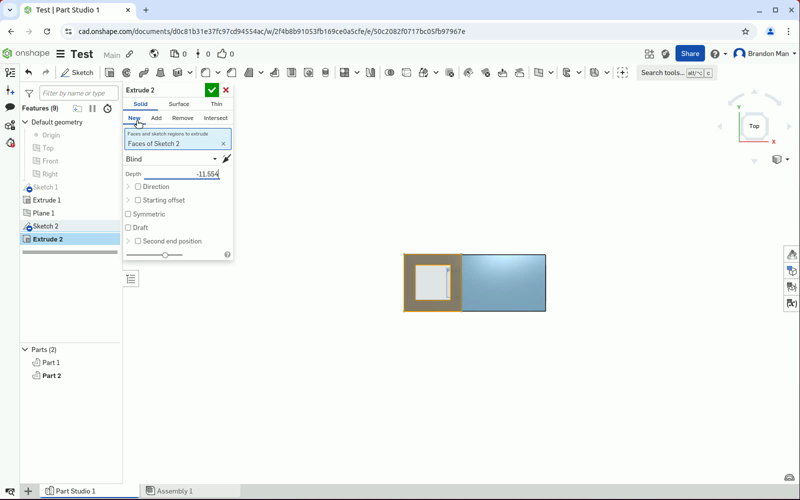
key(enter)
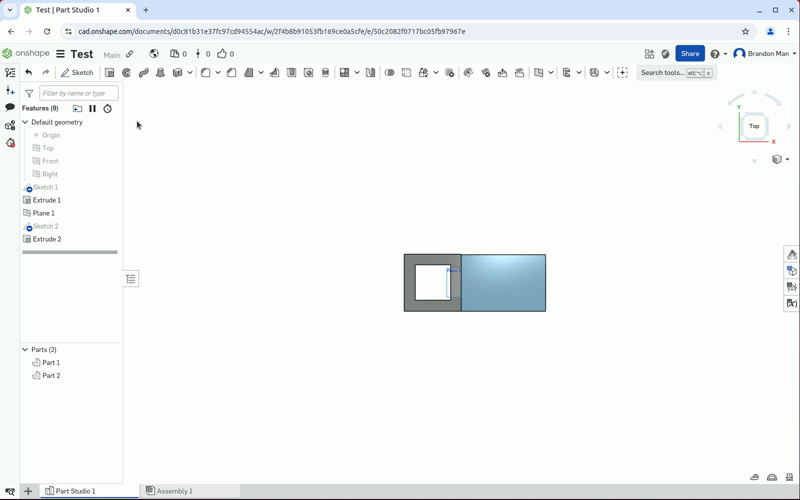
key(shift+h)
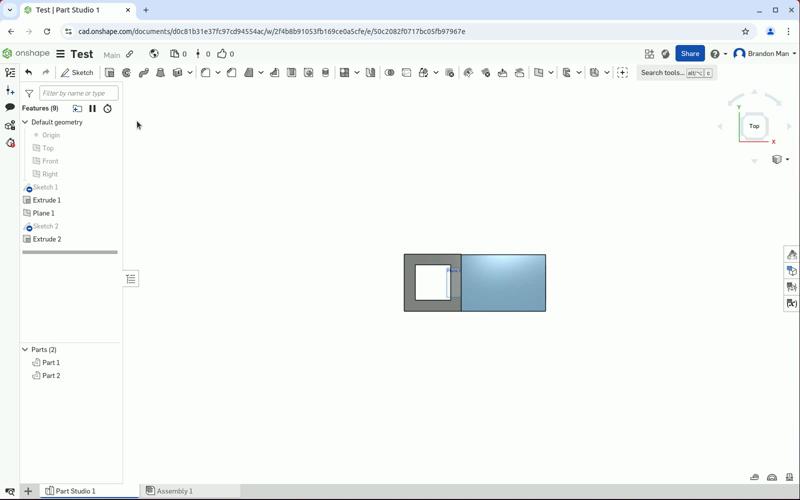
key(shift+h)
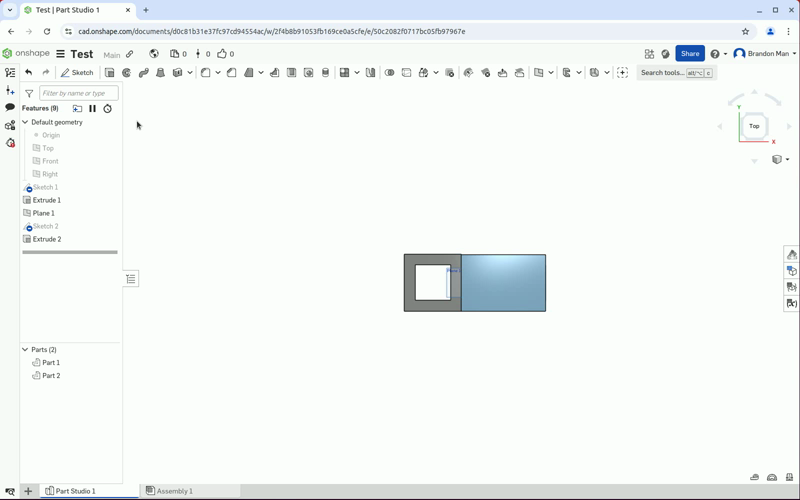
mouse_move(73, 189)
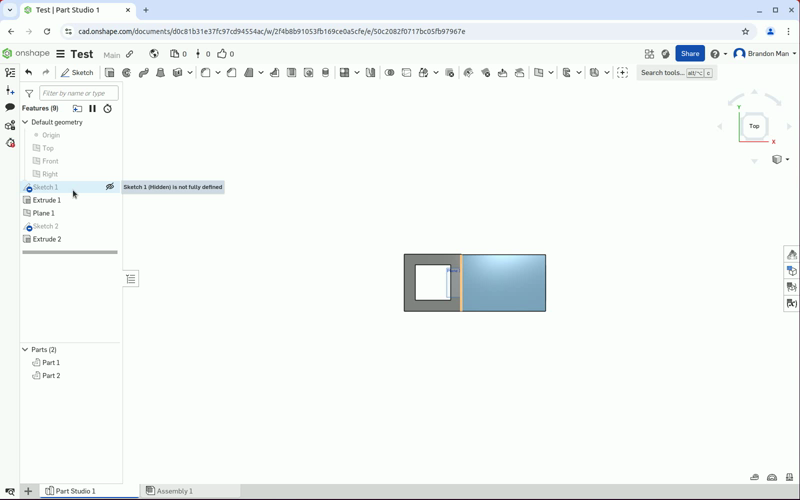
click(73, 189)
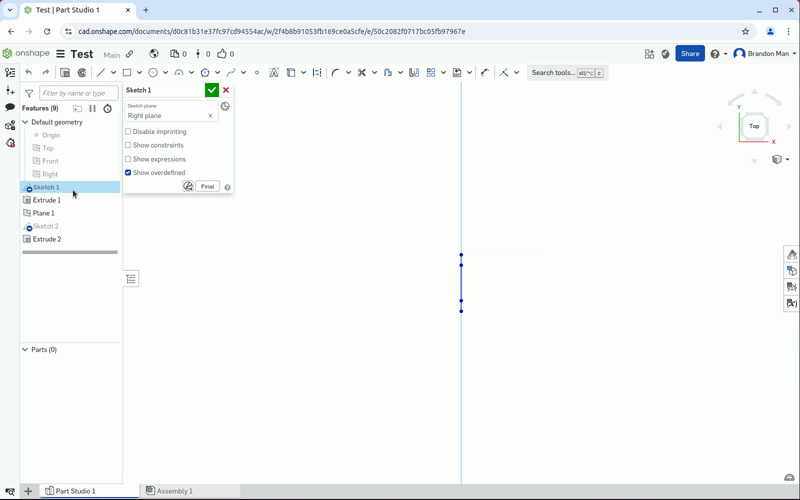
mouse_move(229, 92)
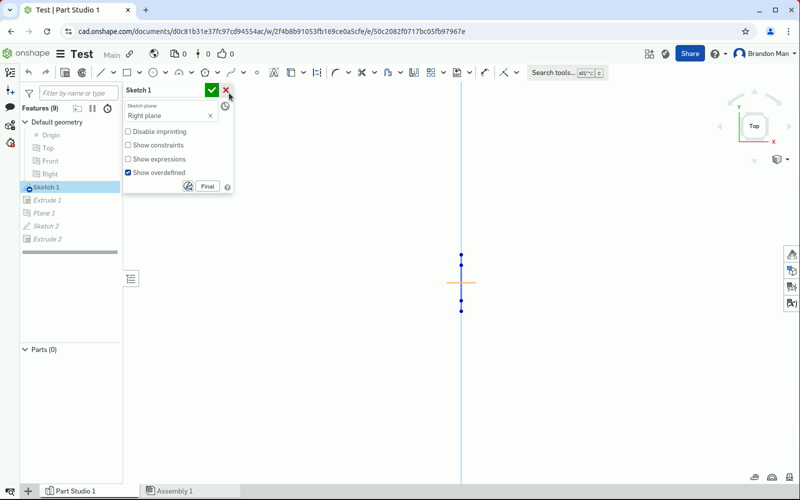
click(229, 92)
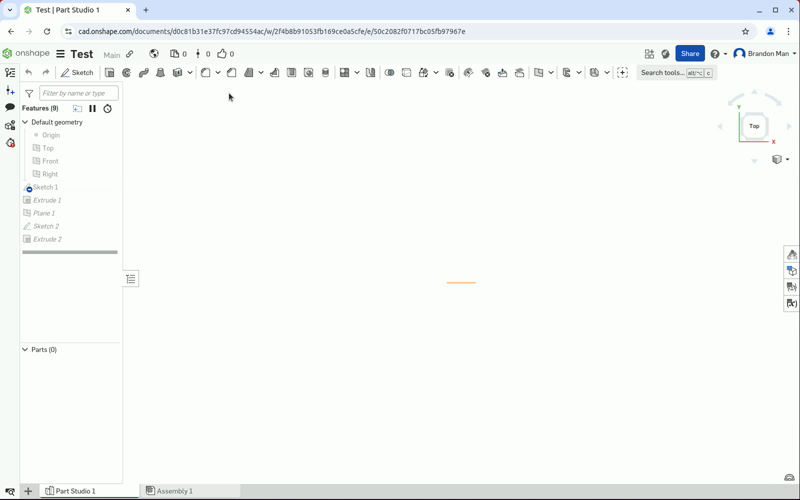
key(shift+s)
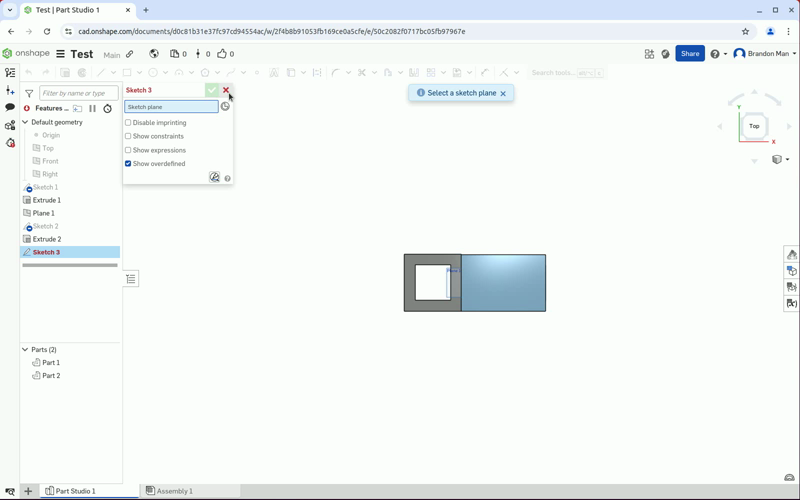
mouse_move(73, 215)
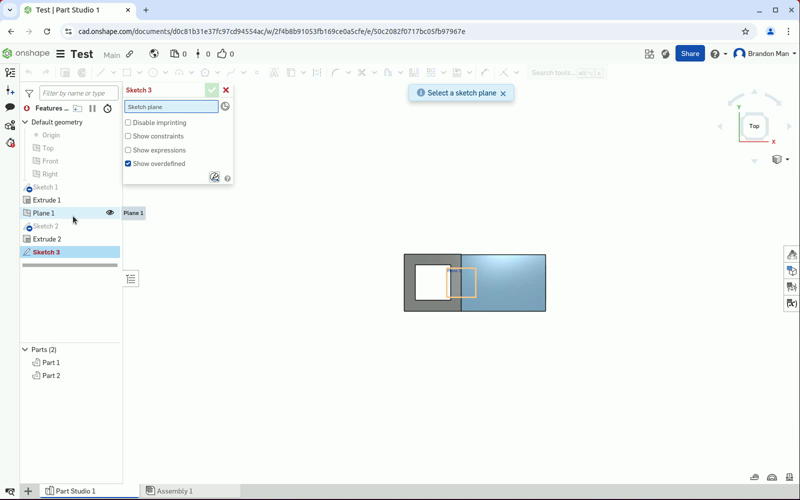
click(73, 215)
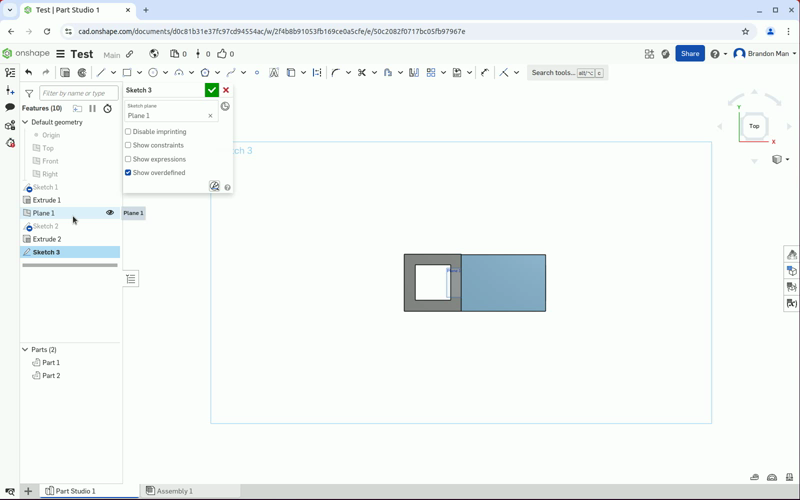
mouse_move(73, 352)
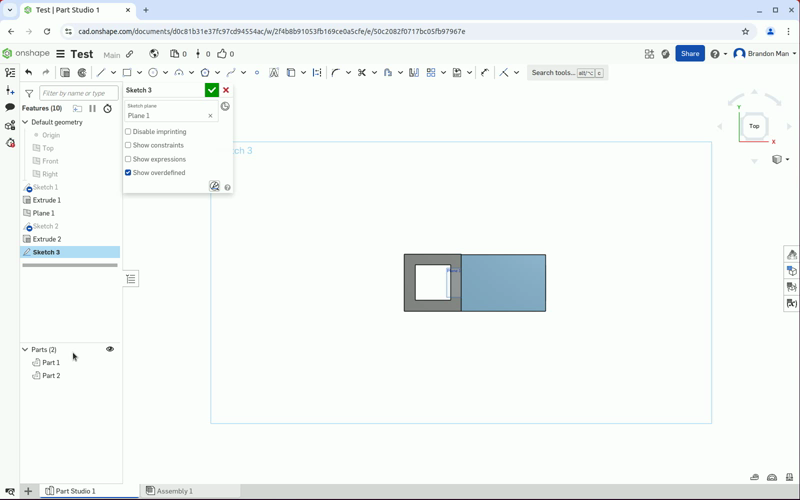
key(y)
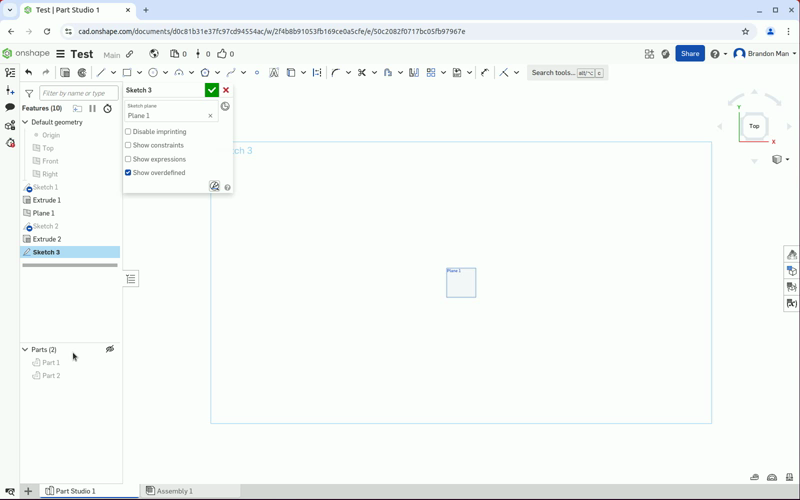
key(l)
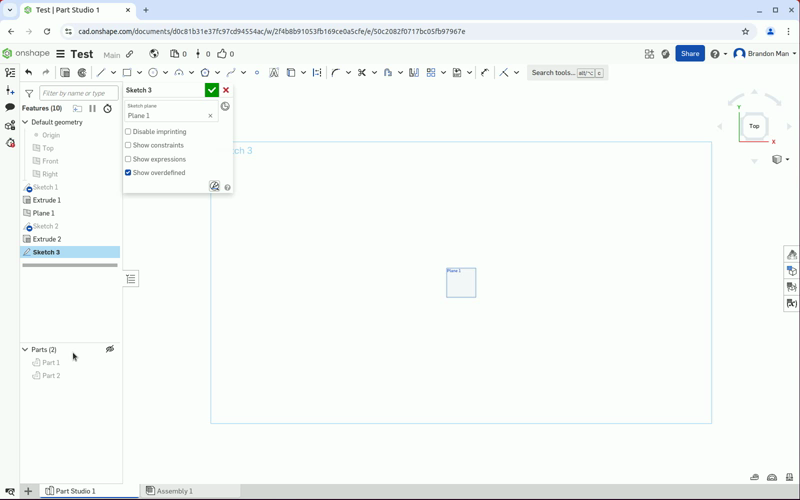
key_down(shift)
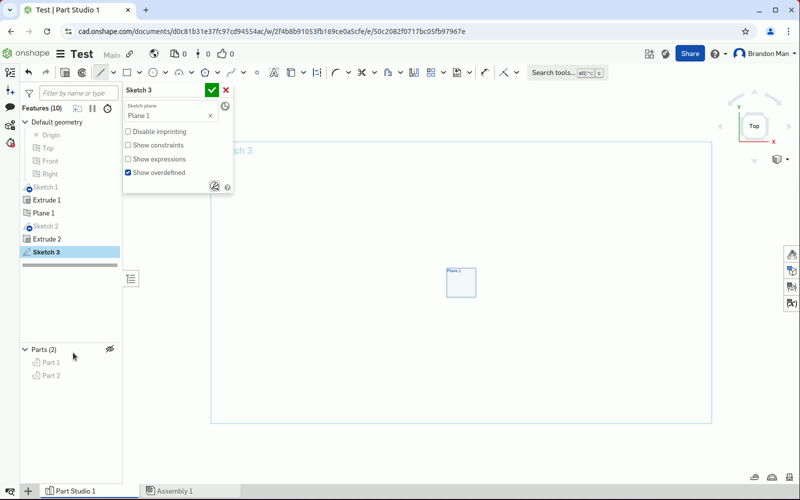
mouse_move(404, 292)
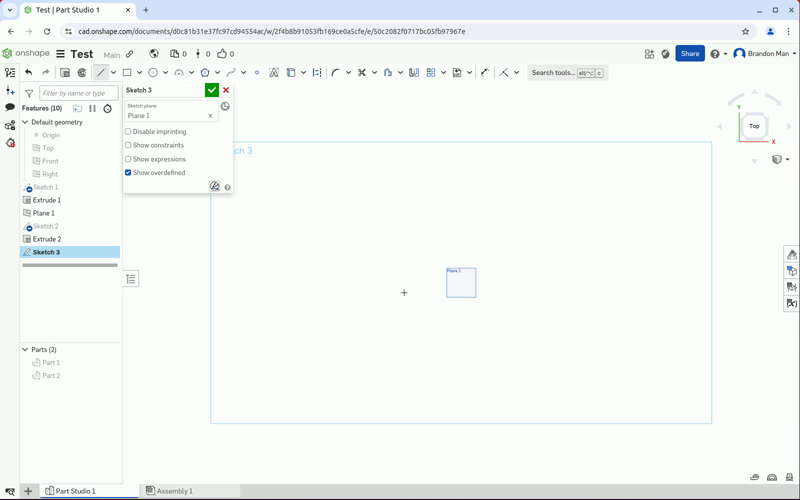
click(404, 292)
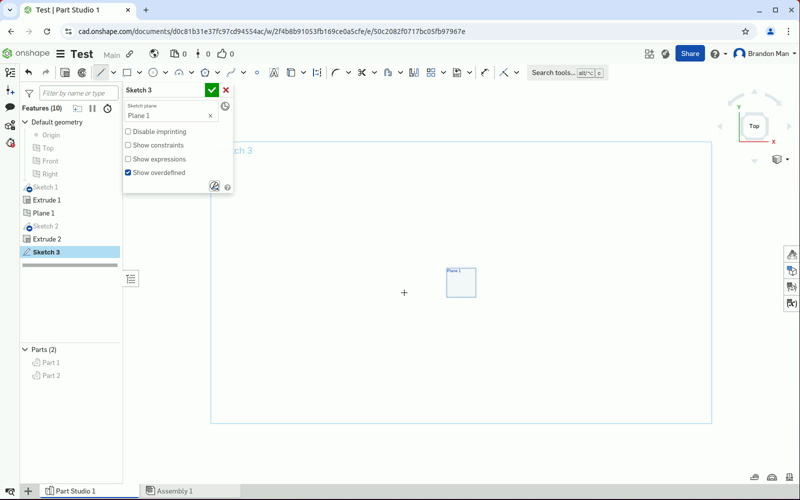
key_up(shift)
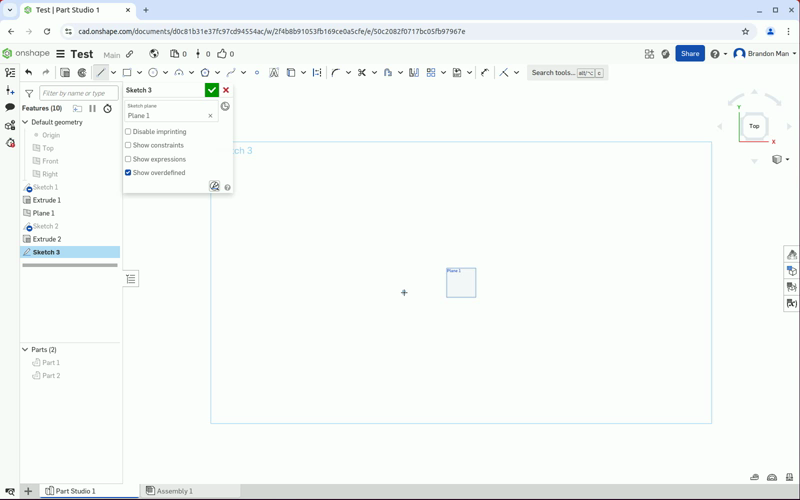
key_down(shift)
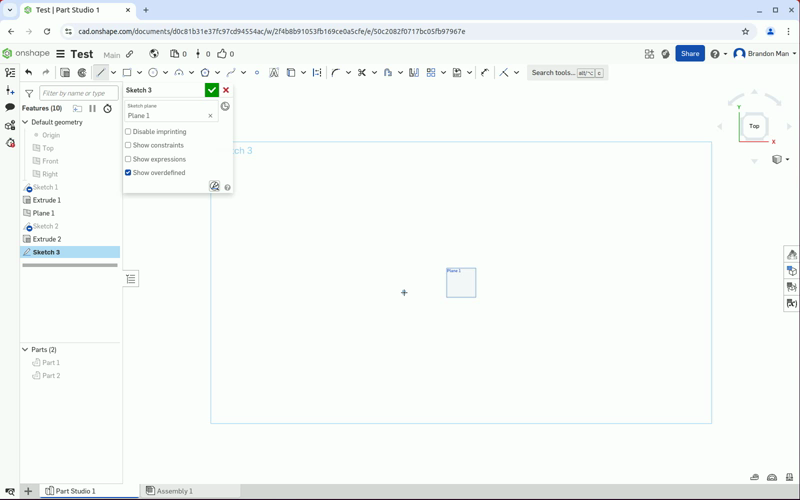
mouse_move(434, 292)
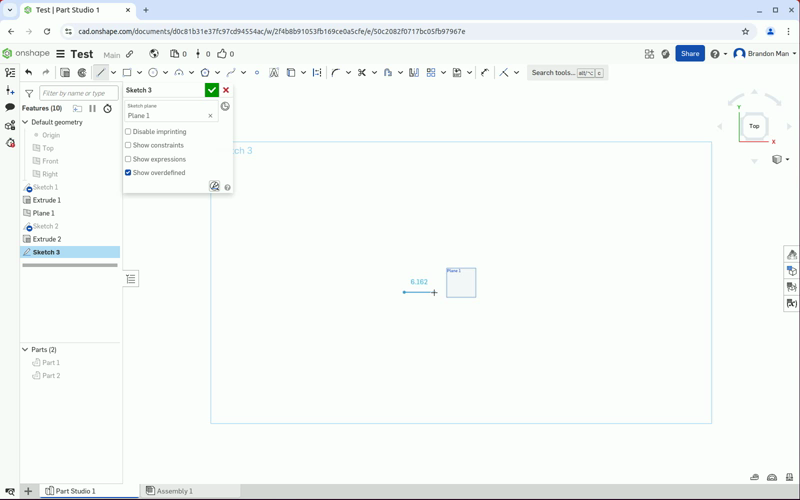
mouse_move(415, 292)
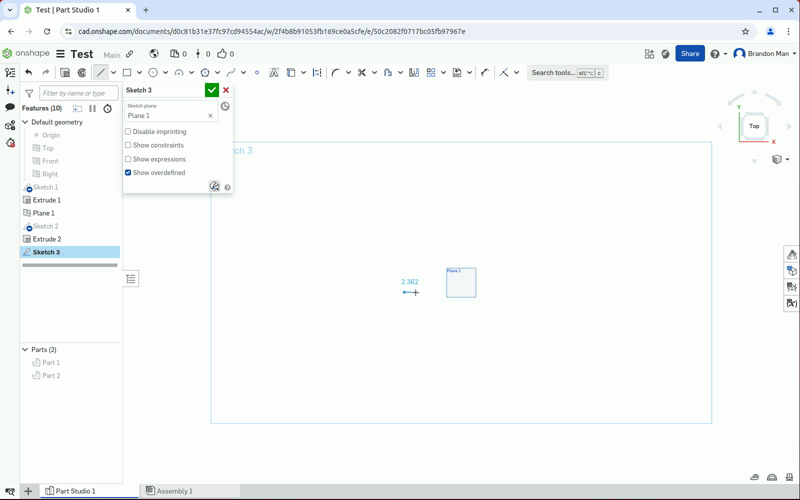
click(415, 292)
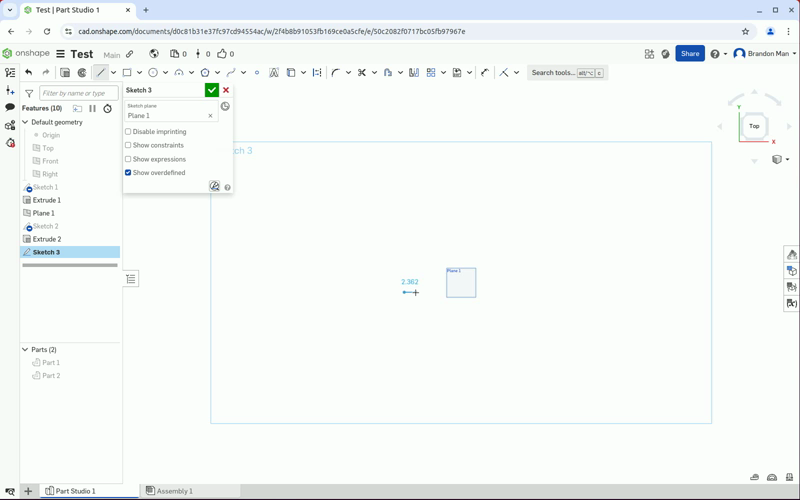
key_up(shift)
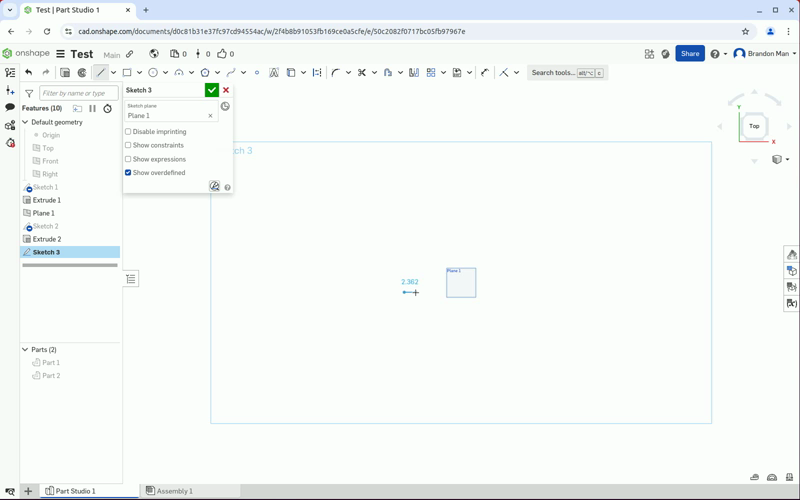
key_down(shift)
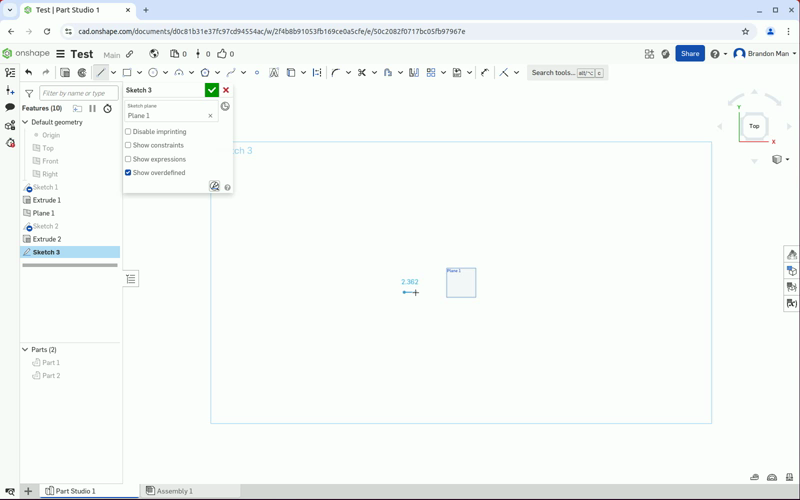
mouse_move(445, 292)
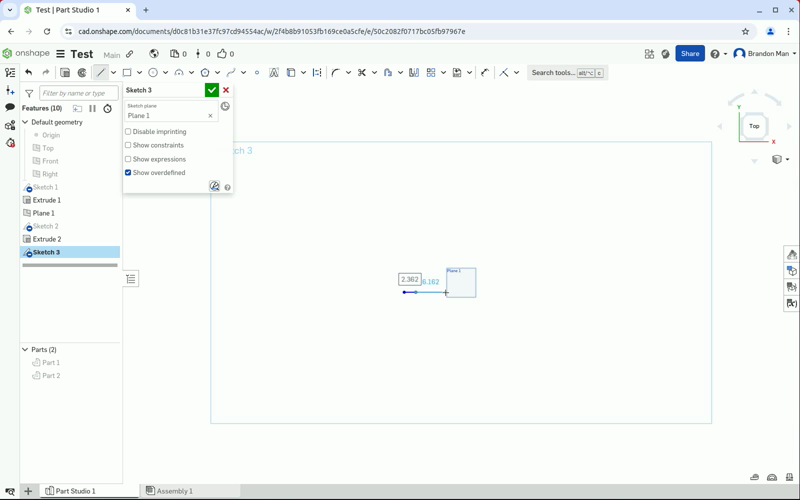
mouse_move(415, 273)
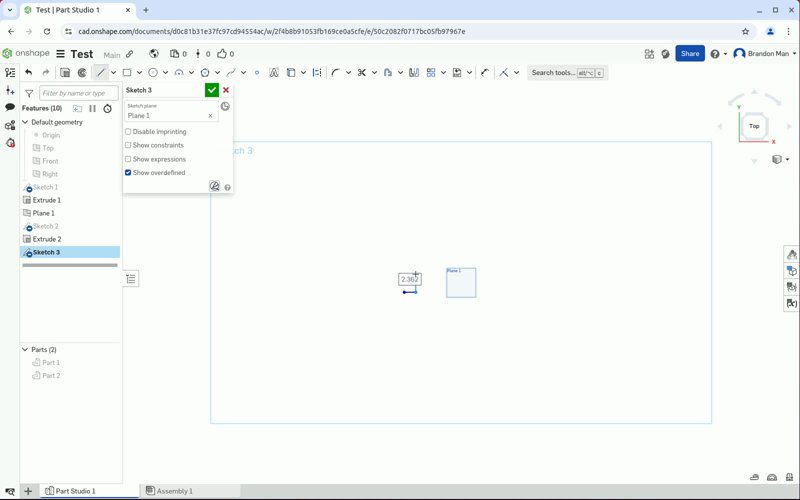
click(415, 273)
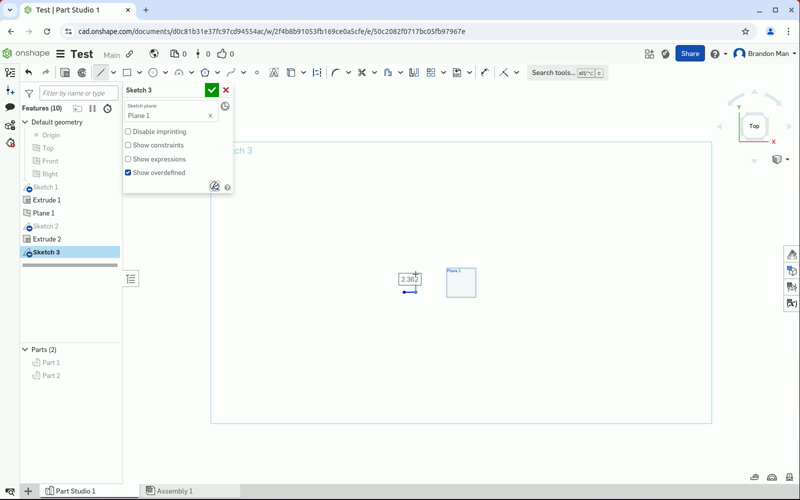
key_up(shift)
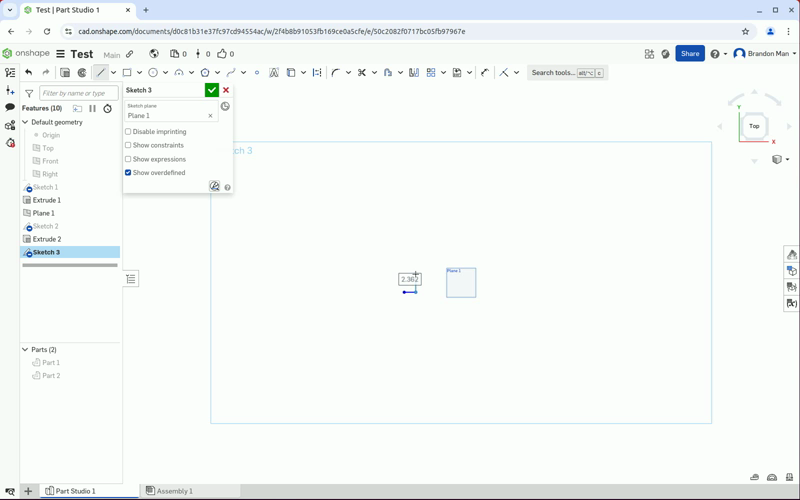
key_down(shift)
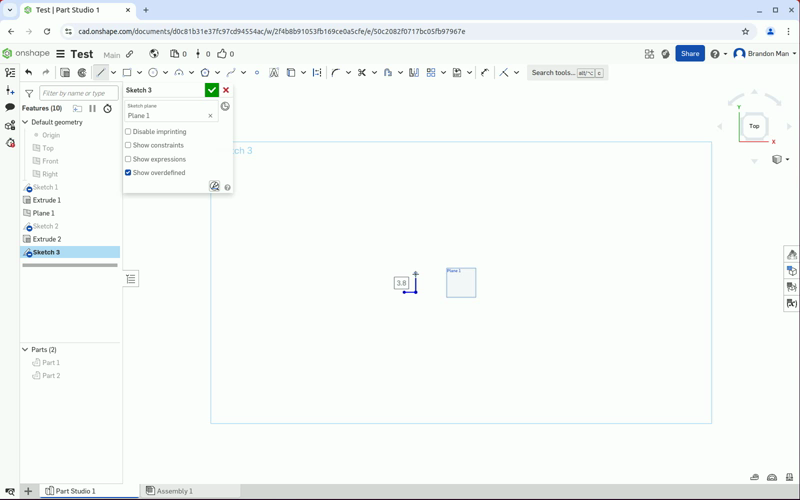
mouse_move(445, 273)
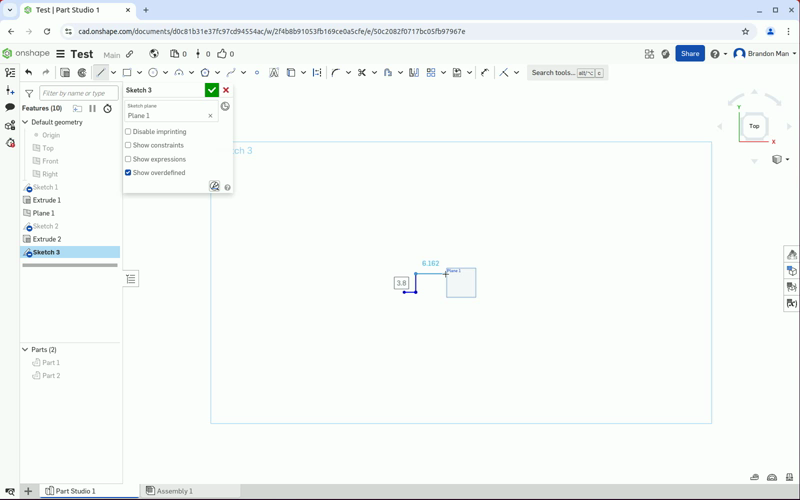
mouse_move(404, 273)
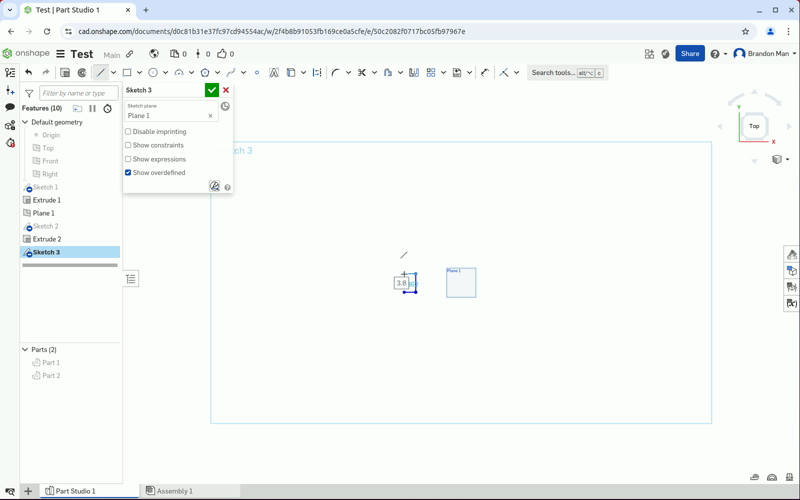
click(404, 273)
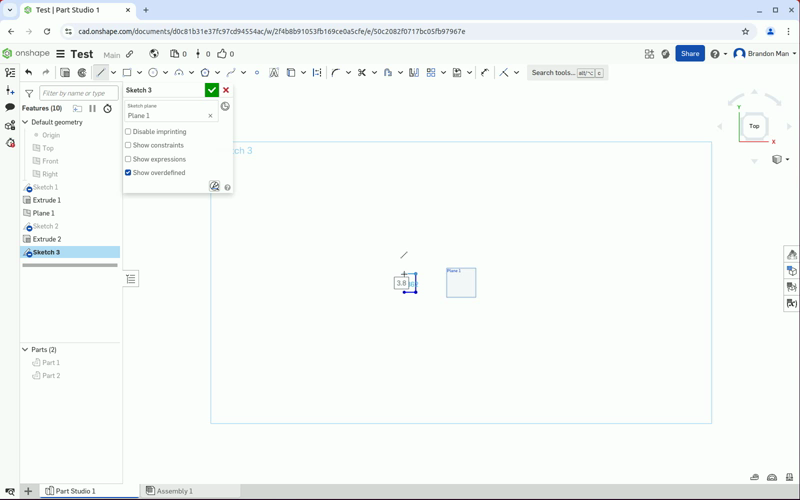
key_up(shift)
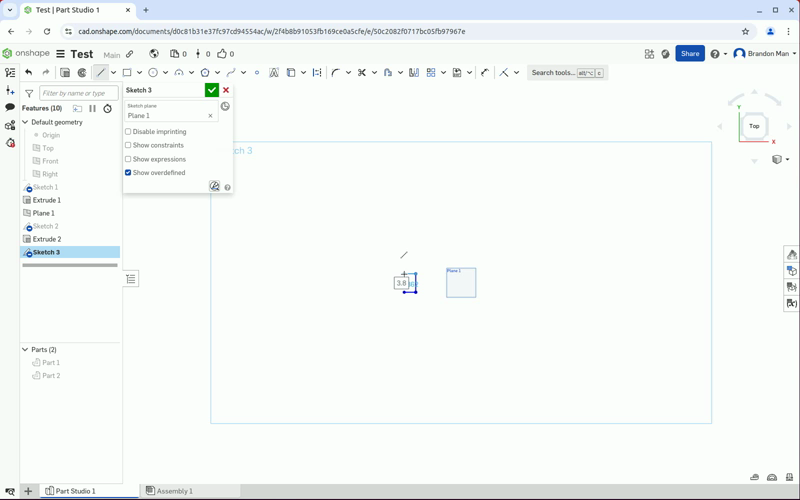
mouse_move(434, 273)
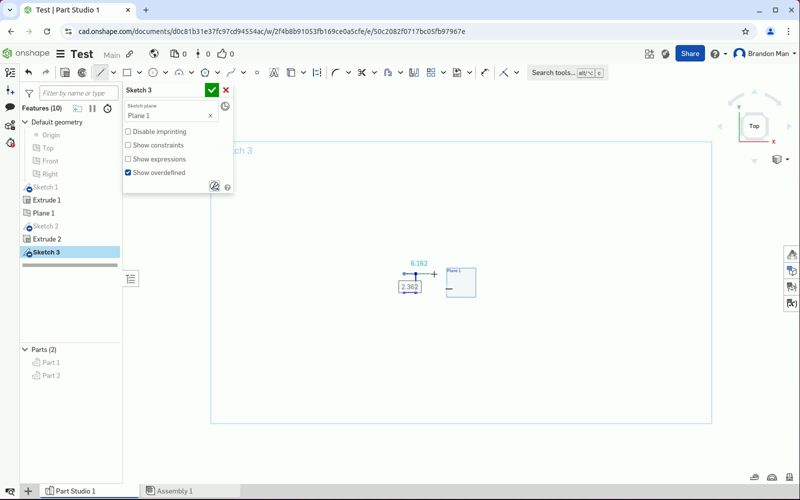
key_down(shift)
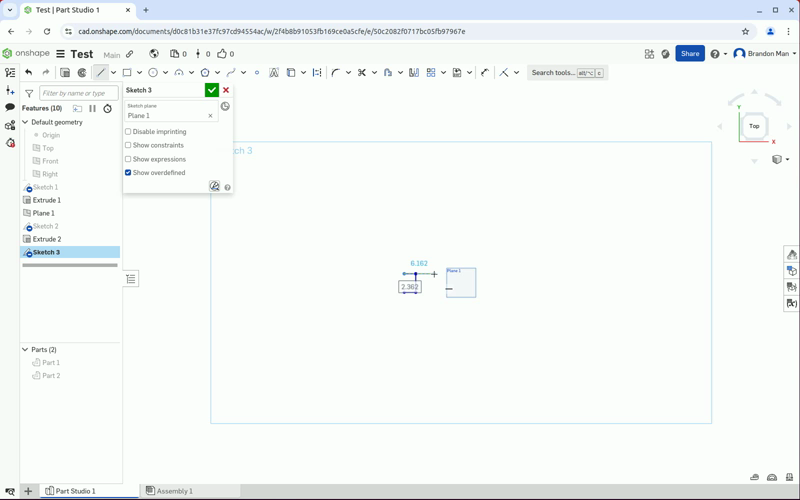
mouse_move(404, 292)
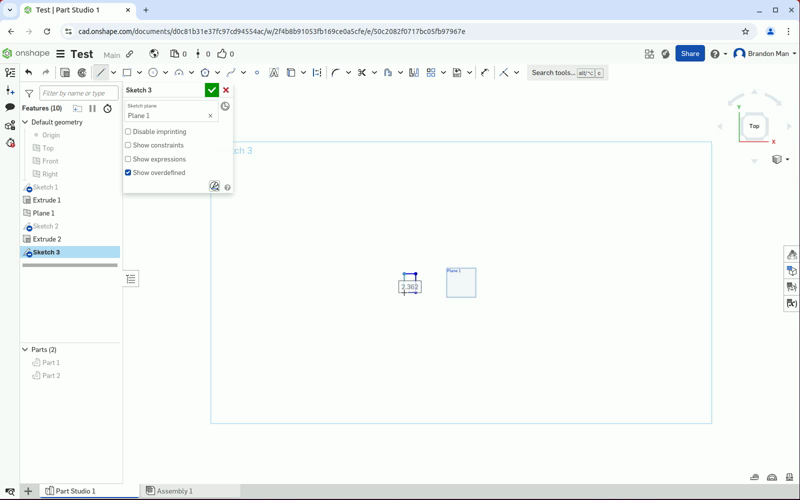
key_up(shift)
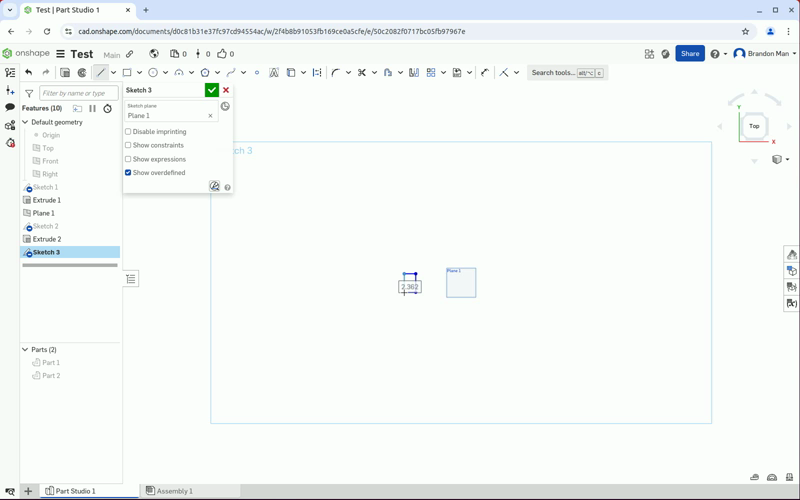
click(404, 292)
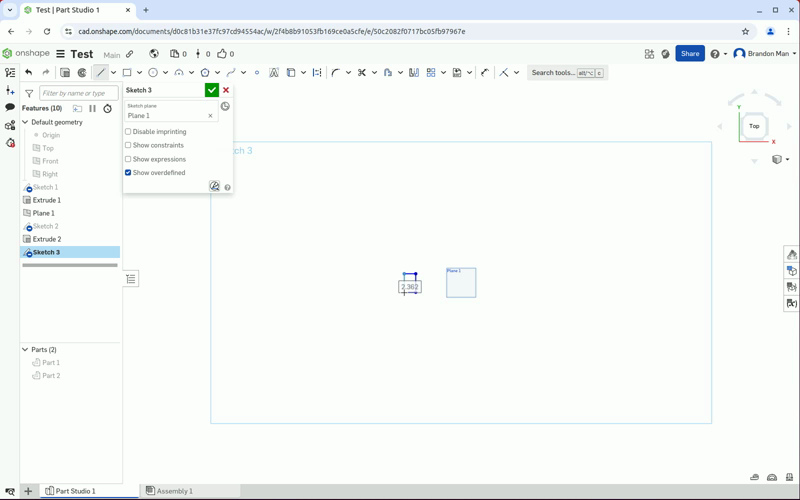
key(esc)
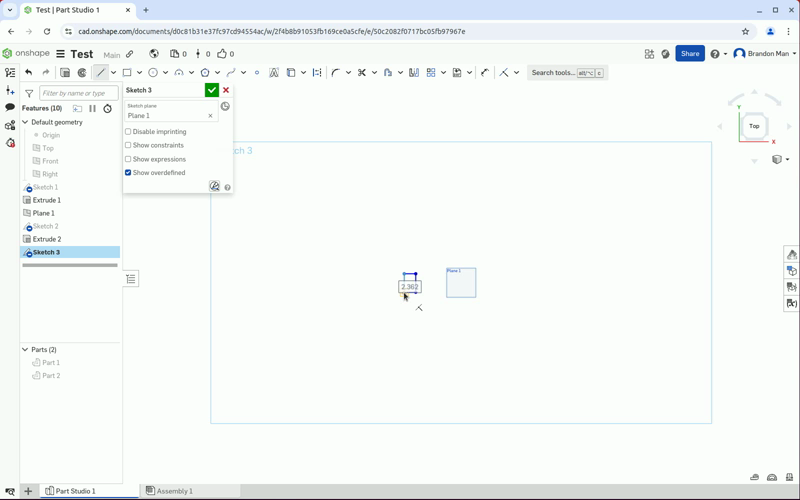
mouse_move(413, 282)
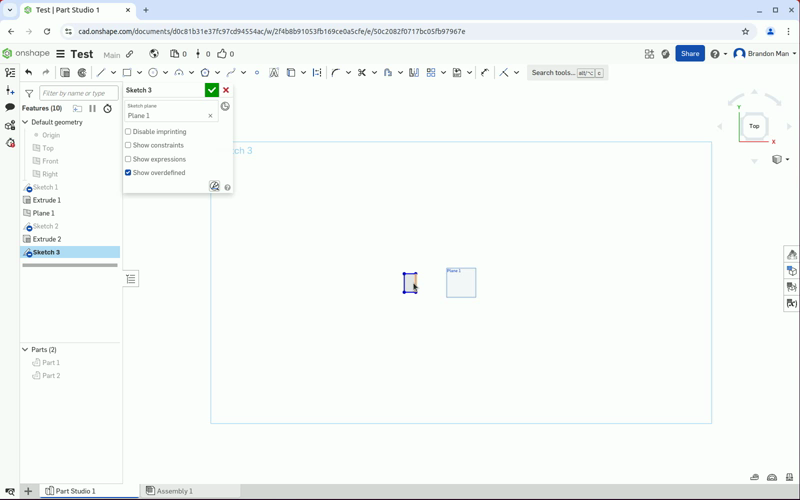
scroll(6)
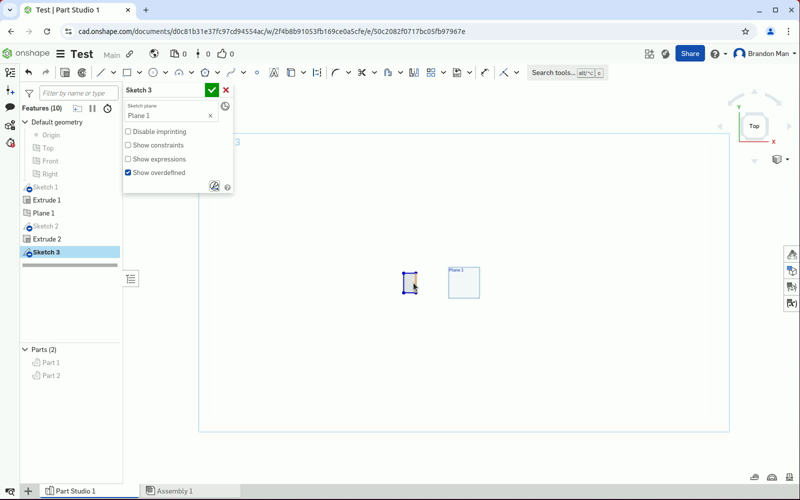
scroll(6)
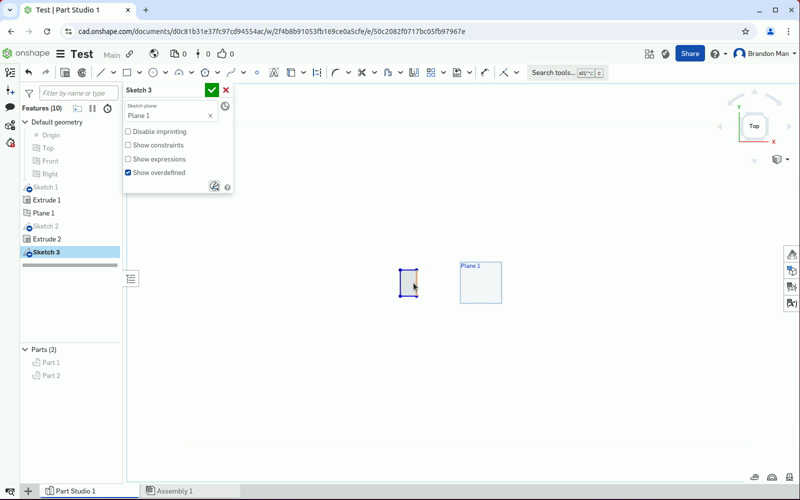
scroll(6)
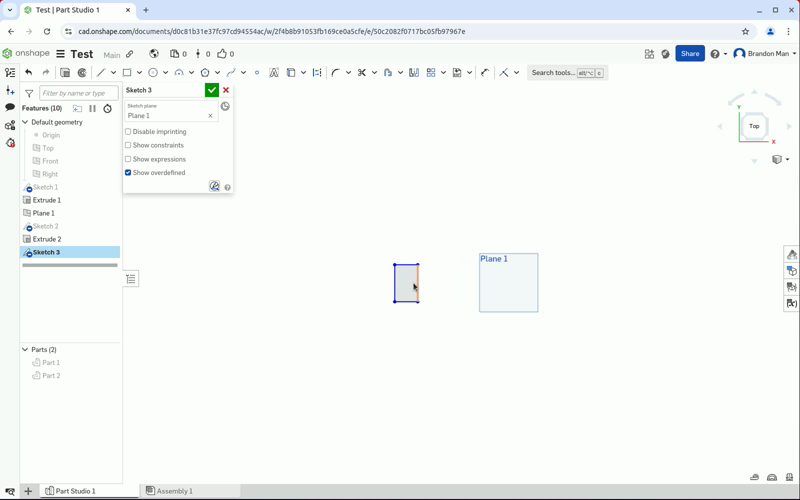
scroll(6)
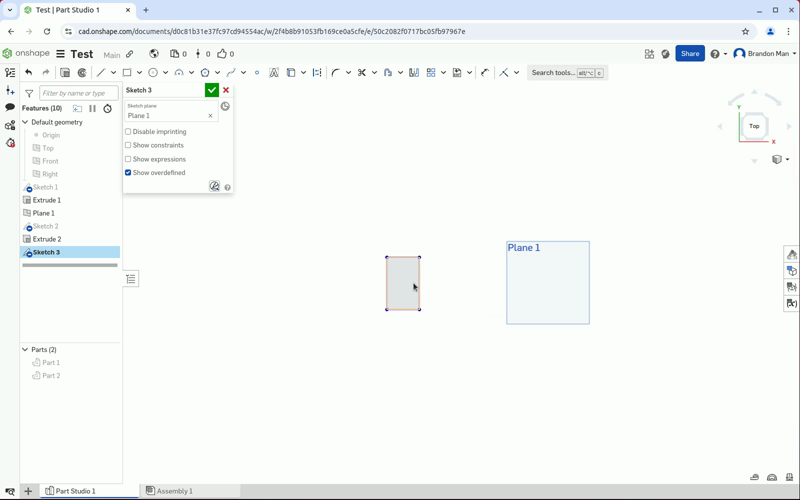
scroll(6)
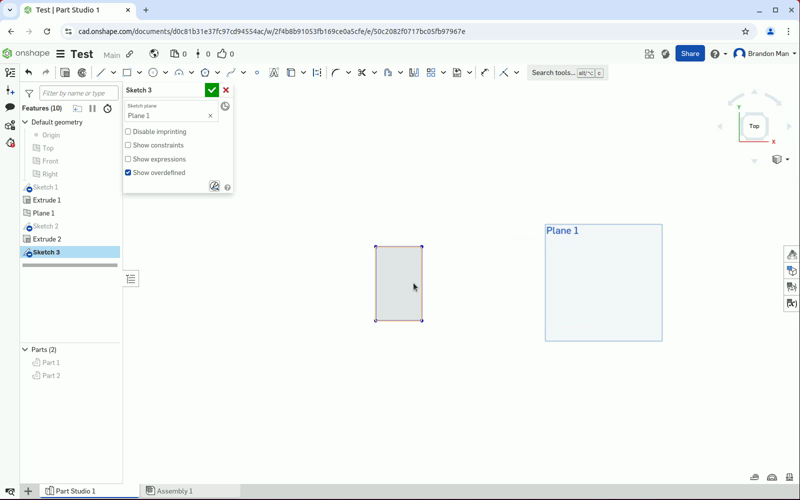
scroll(6)
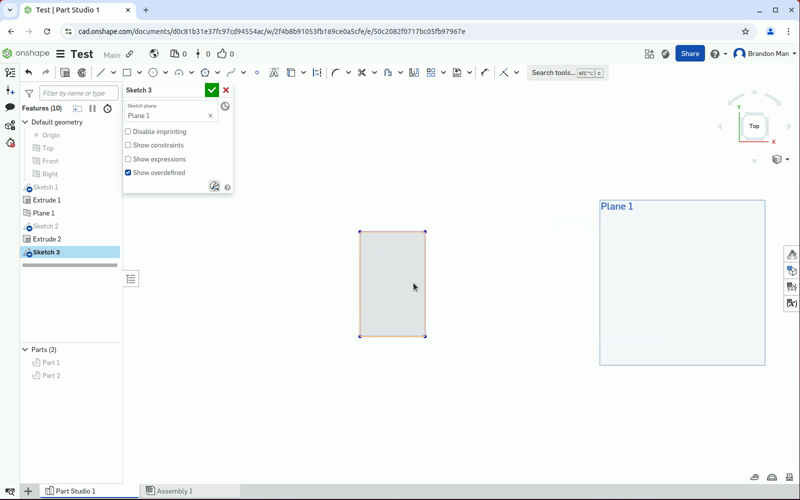
scroll(6)
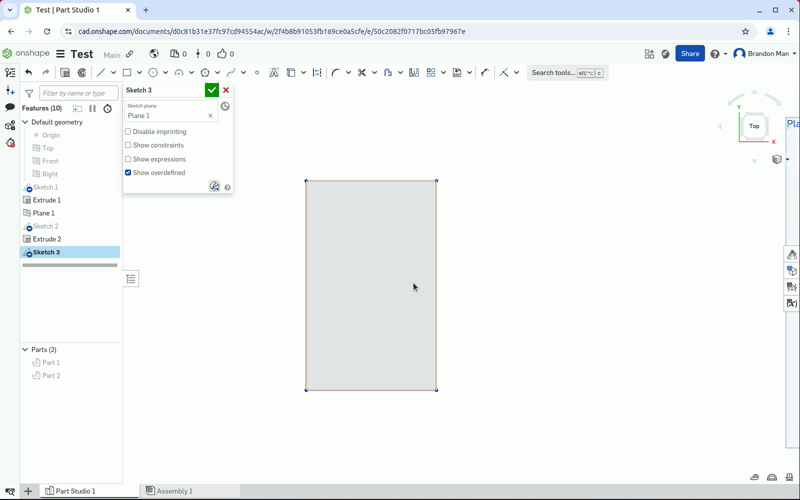
click(413, 282)
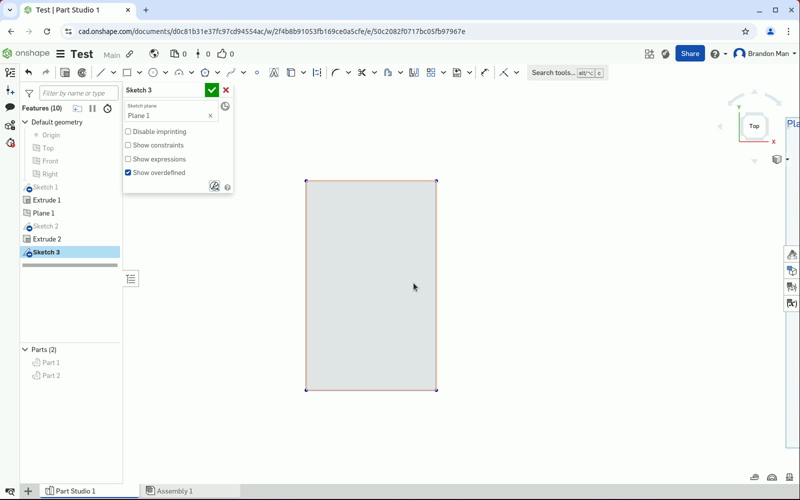
scroll(-6)
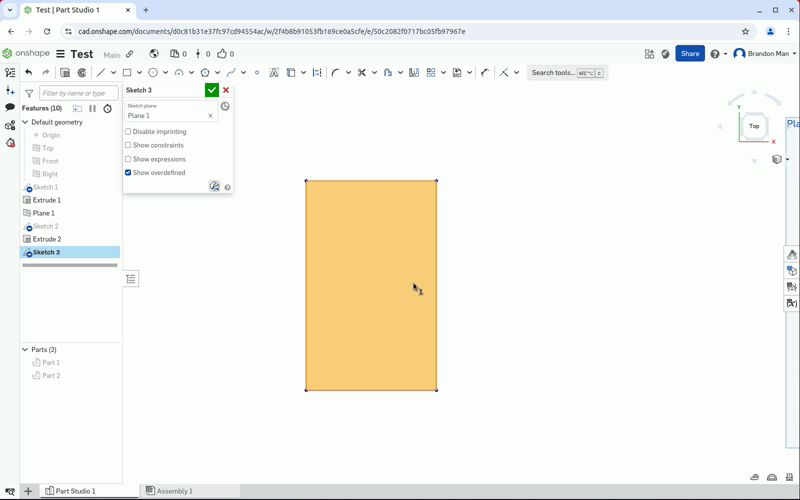
scroll(-6)
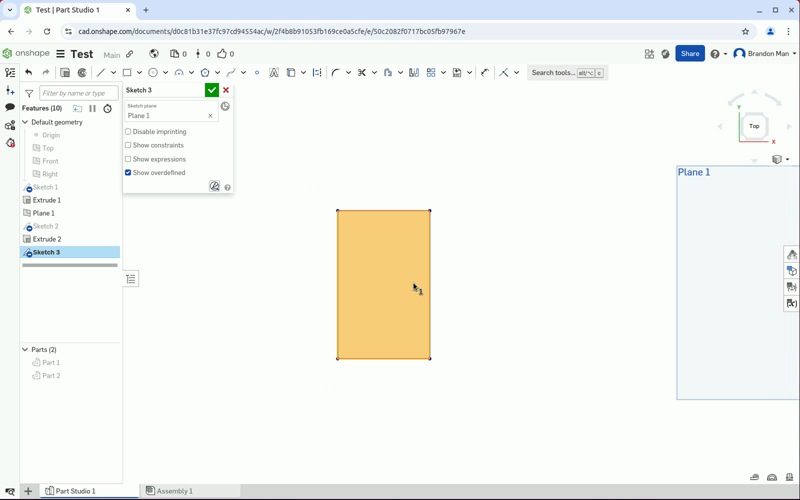
scroll(-6)
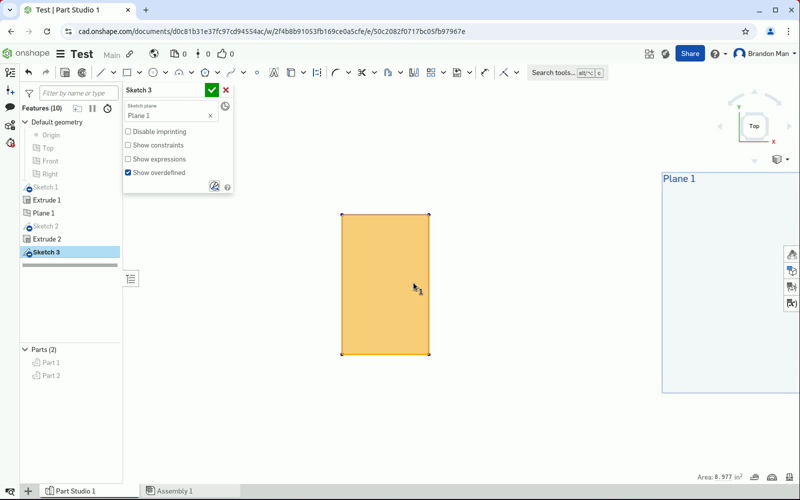
scroll(-6)
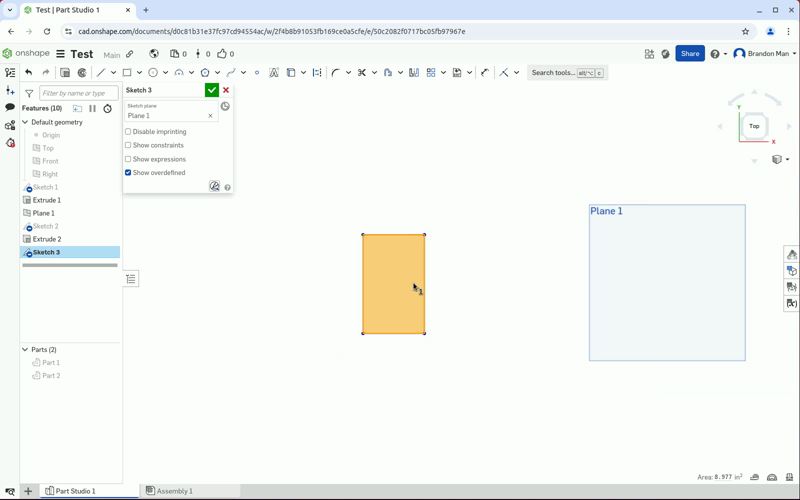
scroll(-6)
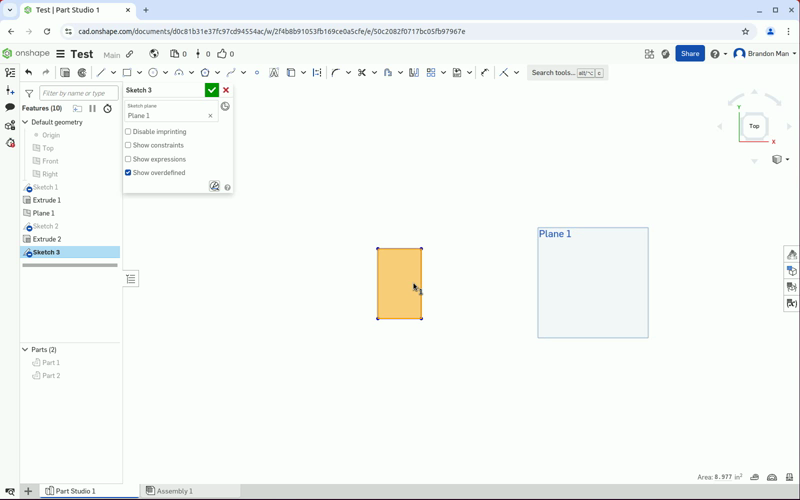
scroll(-6)
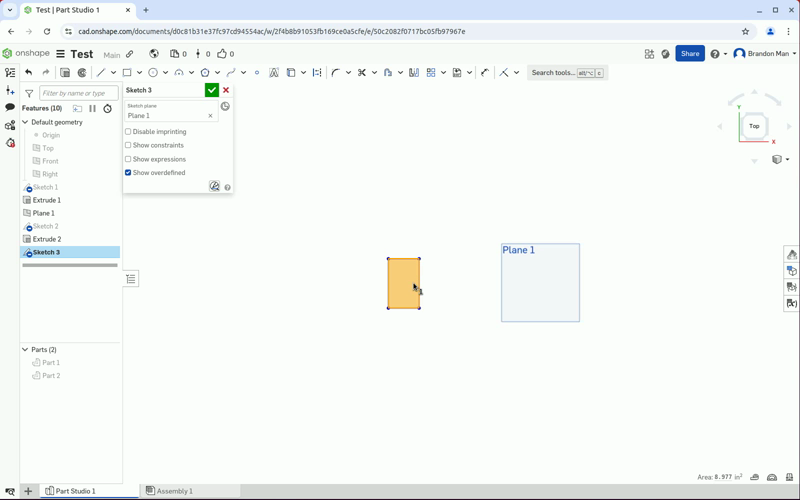
scroll(-6)
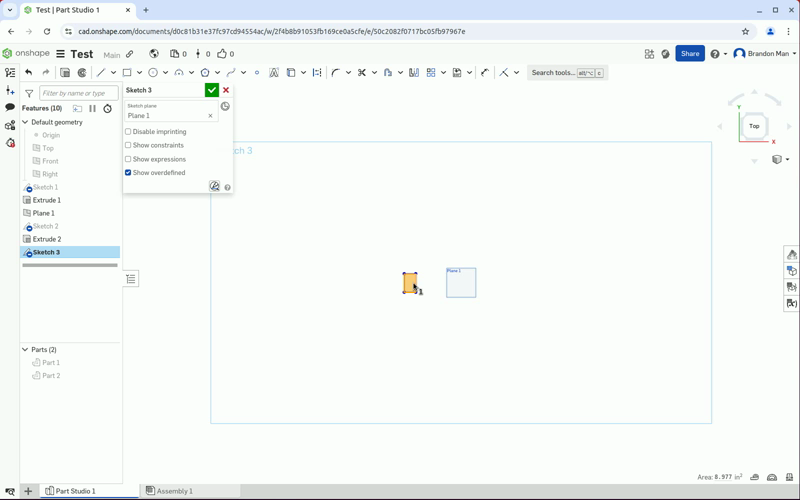
mouse_move(73, 352)
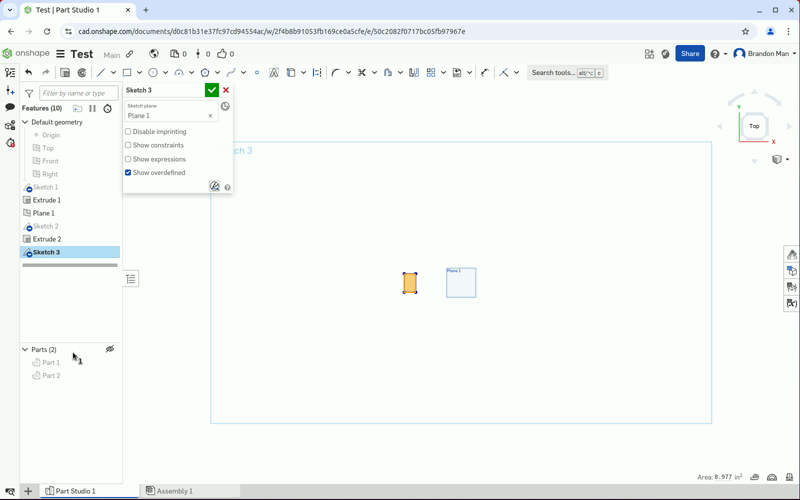
key(shift+y)
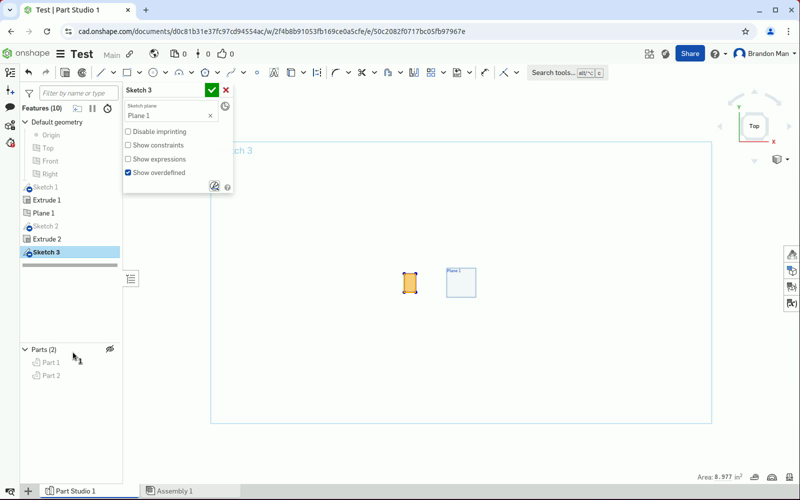
key(shift+e)
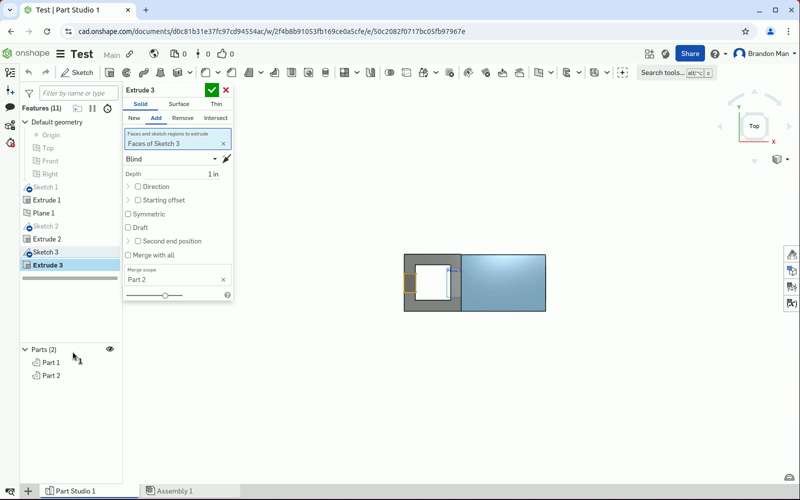
mouse_move(143, 106)
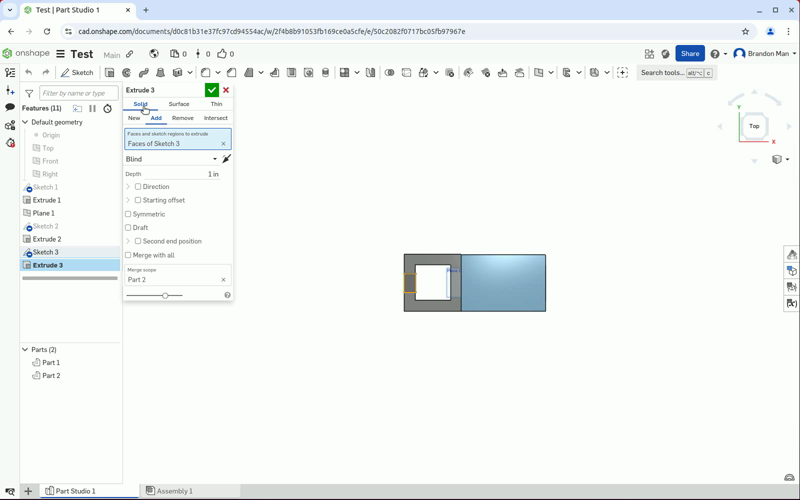
click(143, 106)
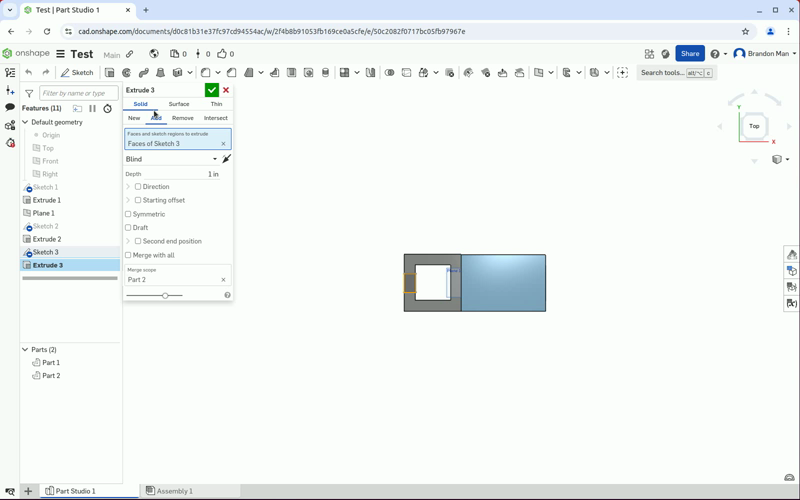
mouse_move(186, 120)
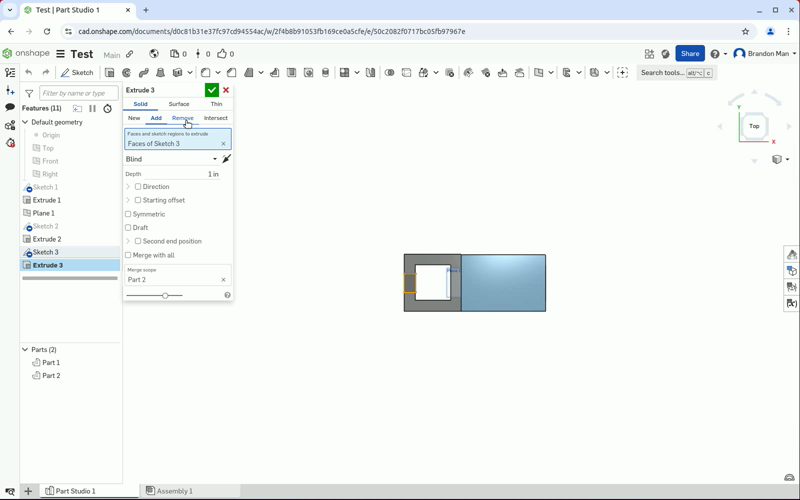
click(186, 120)
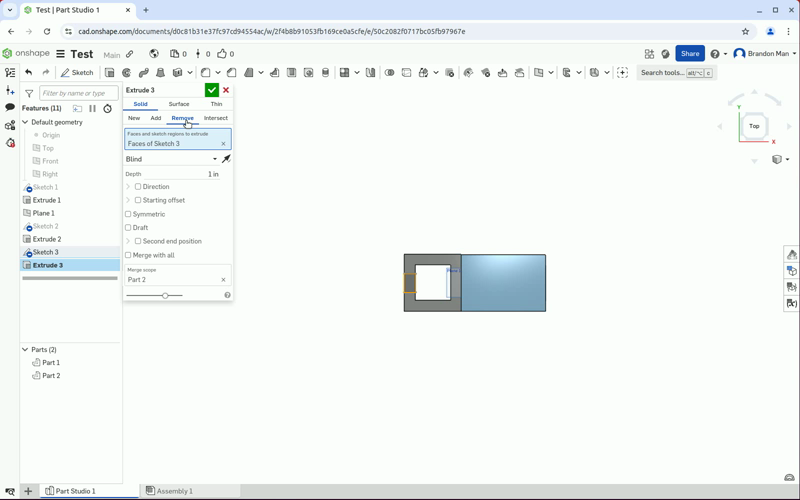
key(tab, 4)
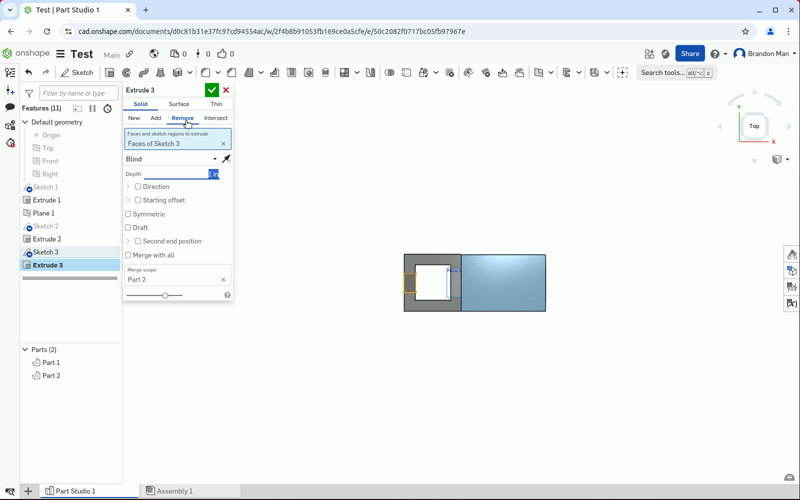
text(18.053)
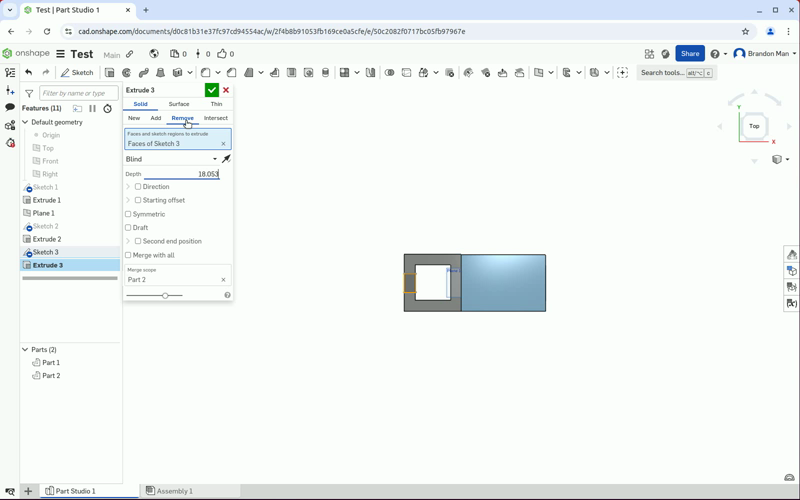
key(tab, 6)
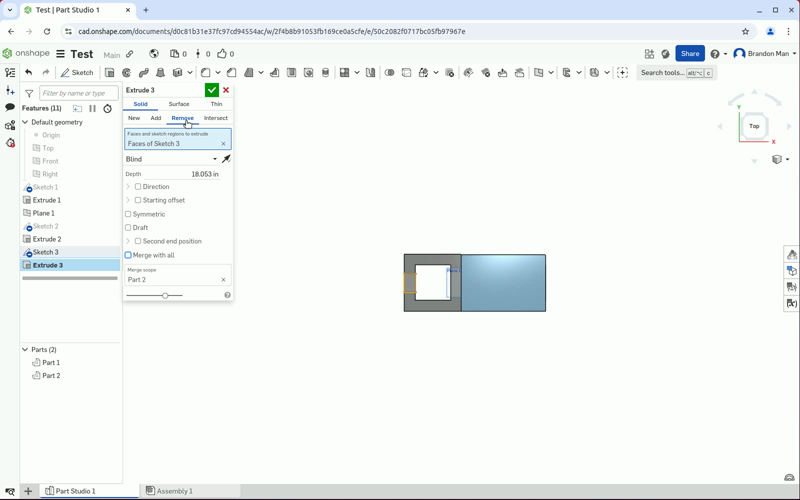
key(space)
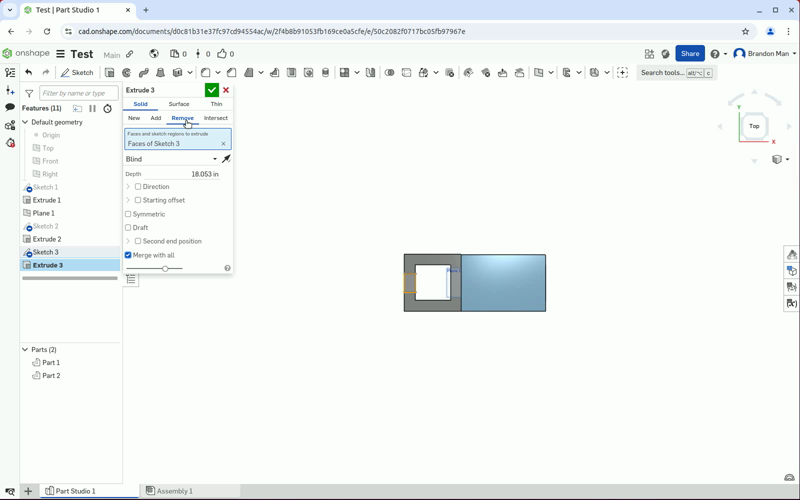
key(enter)
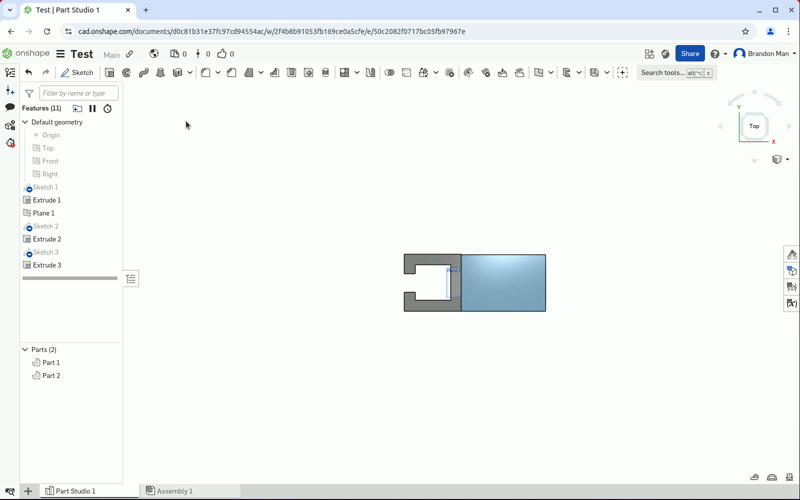
key(shift+h)
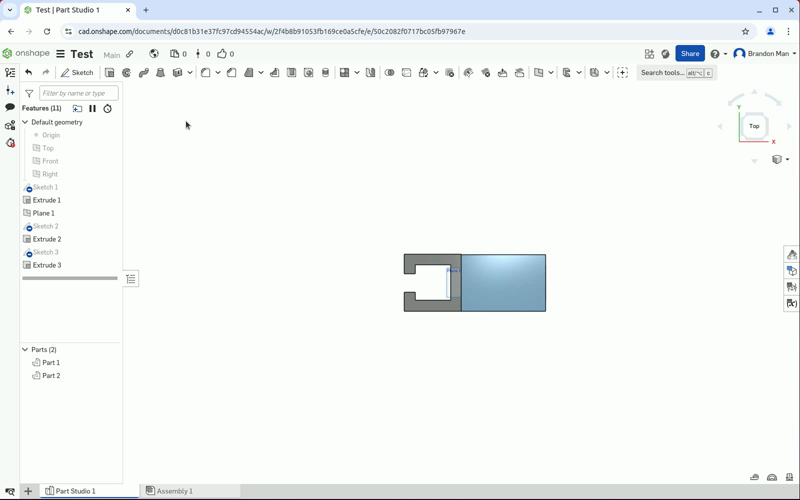
key(shift+h)
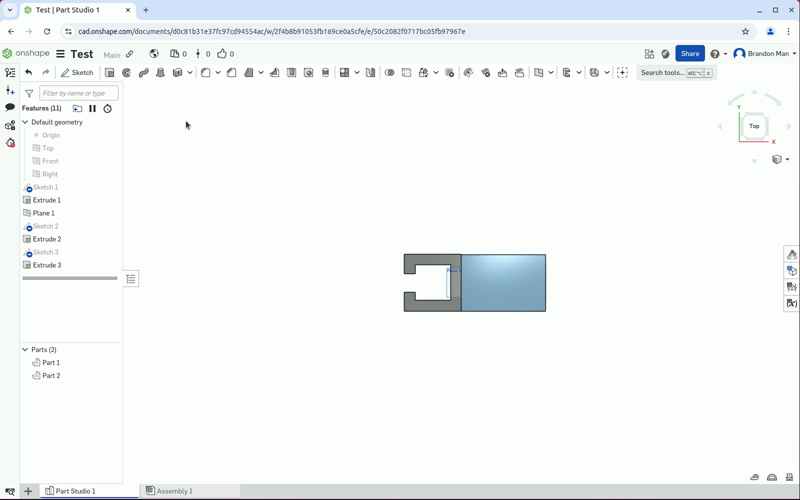
mouse_move(73, 189)
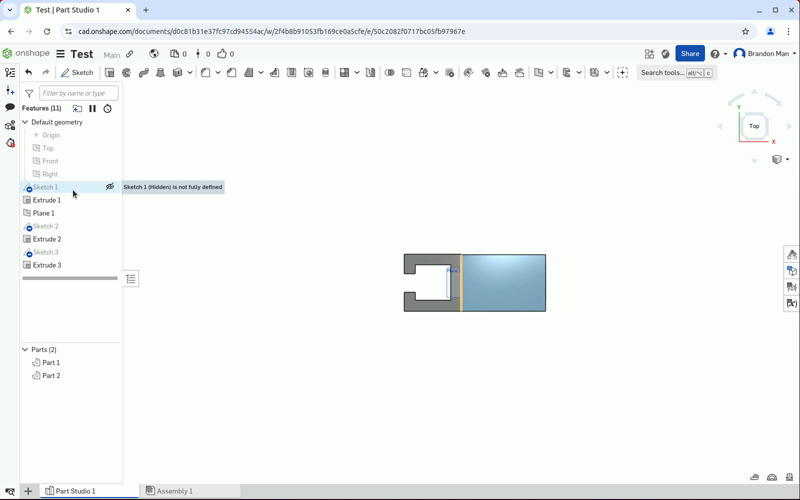
click(73, 189)
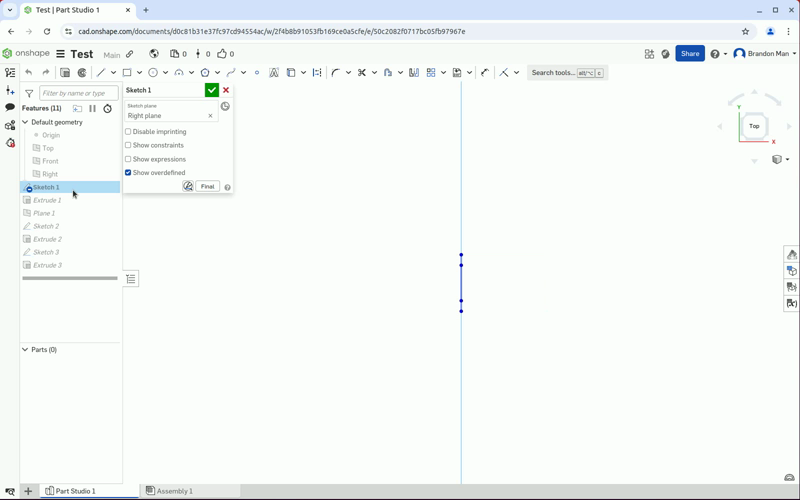
mouse_move(229, 92)
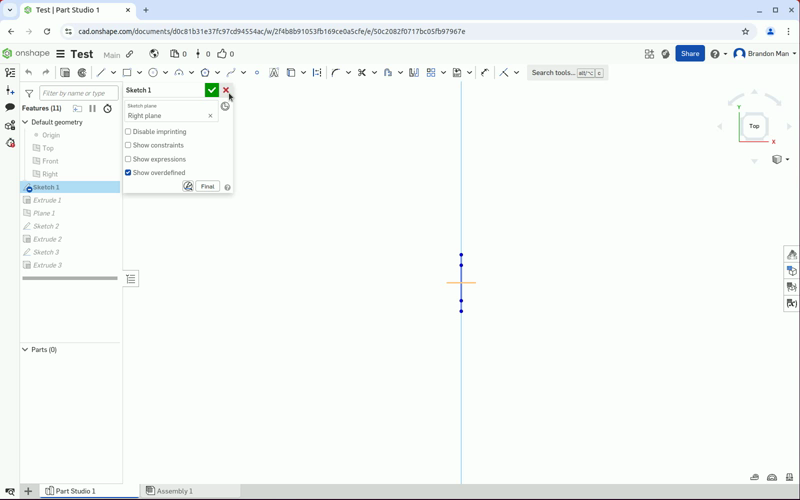
click(229, 92)
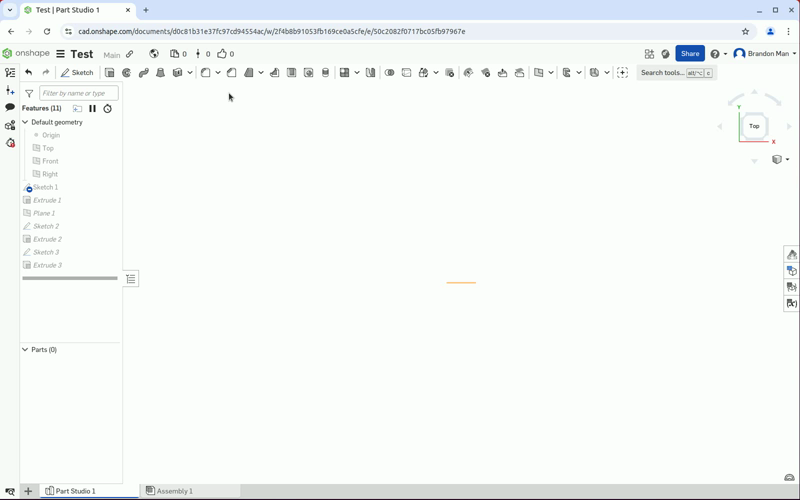
mouse_move(73, 352)
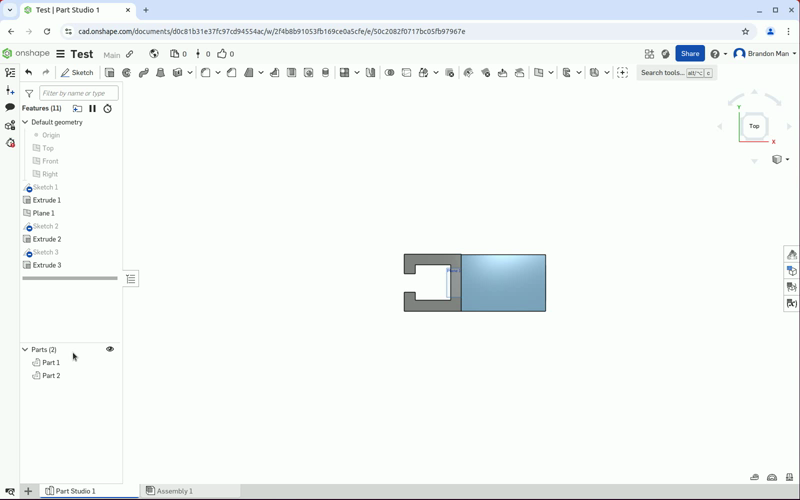
key(y)
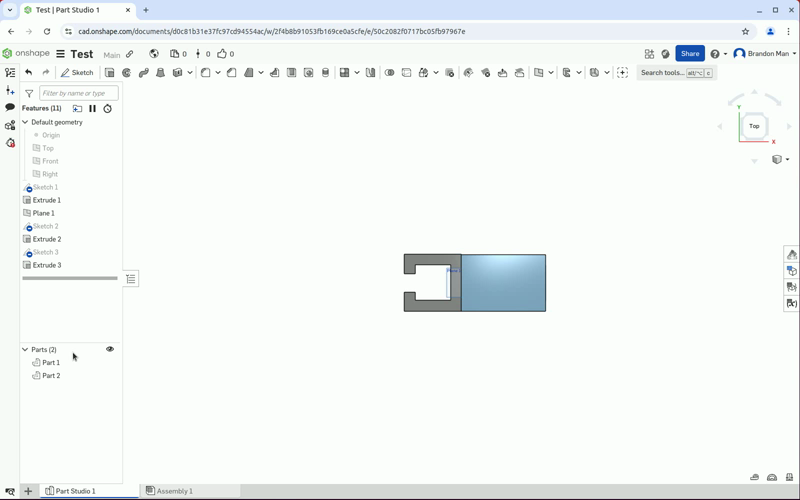
key(shift+p)
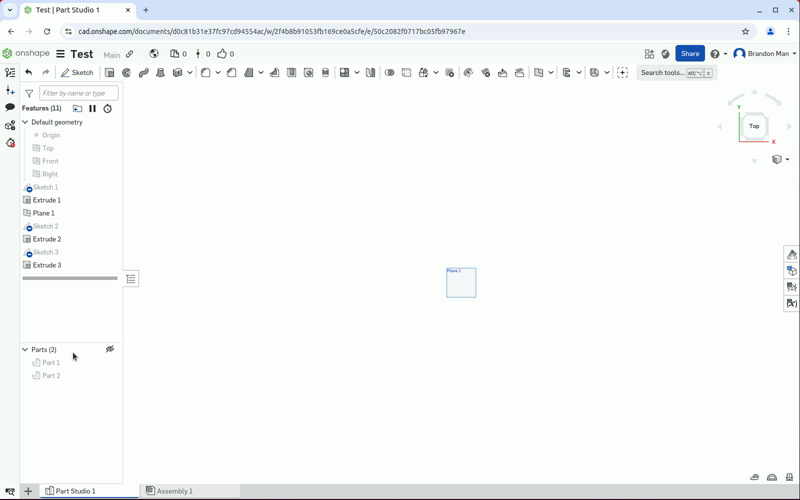
key(space)
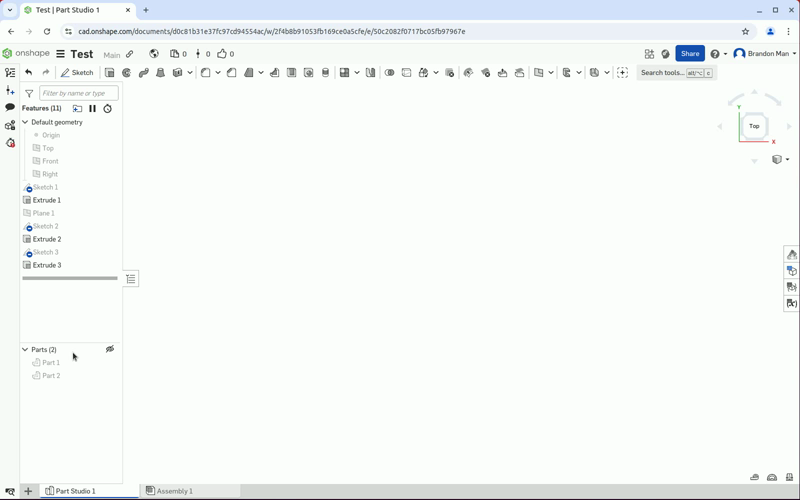
key_down(shift)
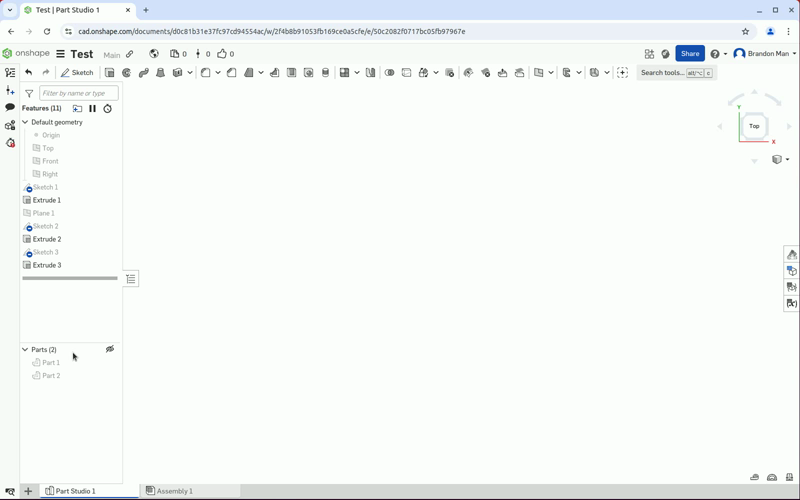
key(up)
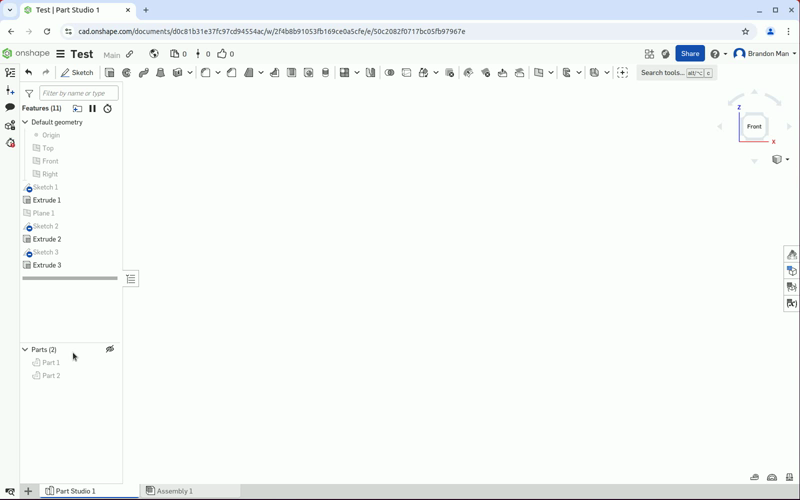
key_up(shift)
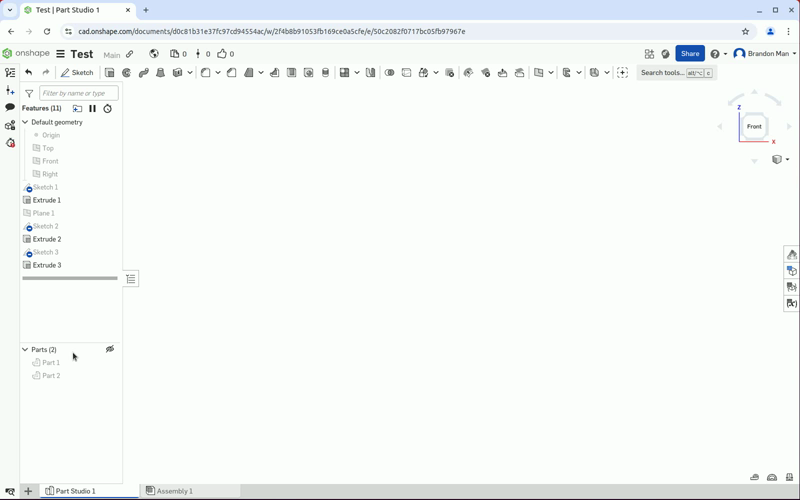
key(space)
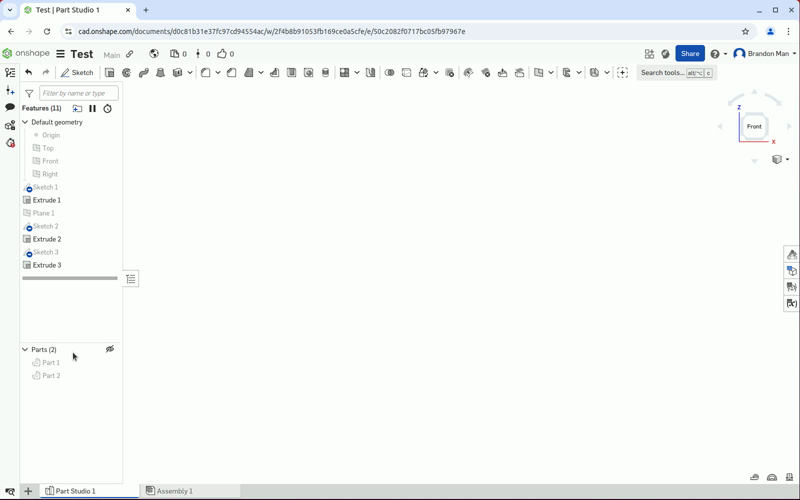
key_down(shift)
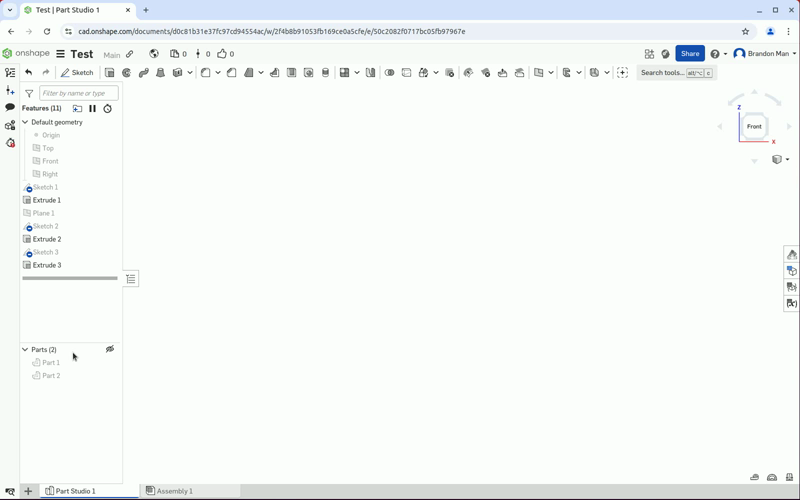
key(left)
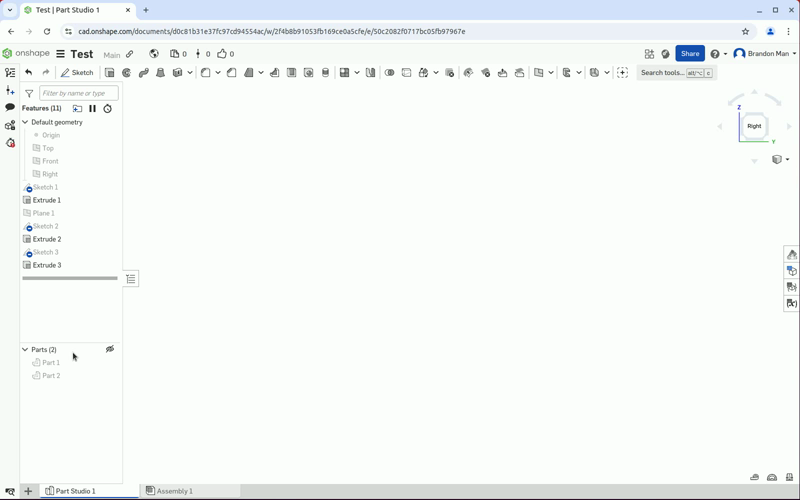
key_up(shift)
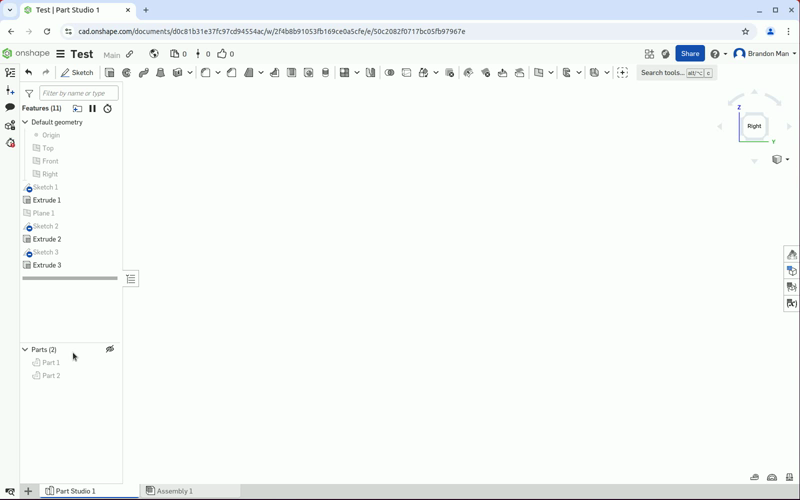
mouse_move(73, 352)
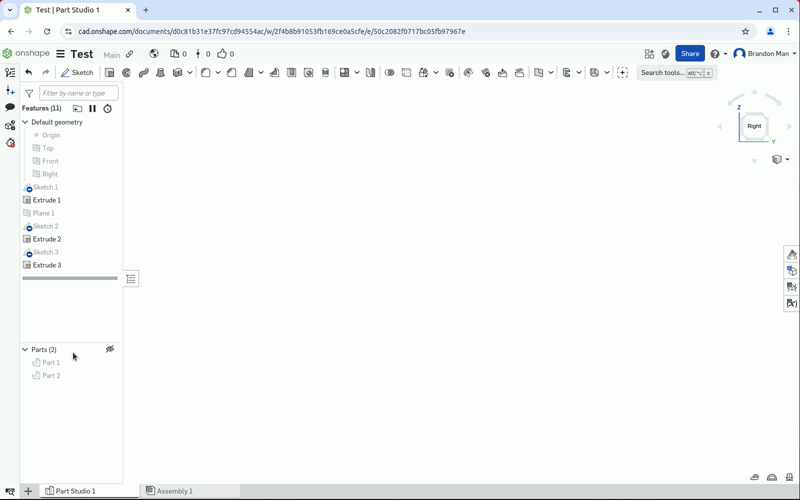
key(shift+y)
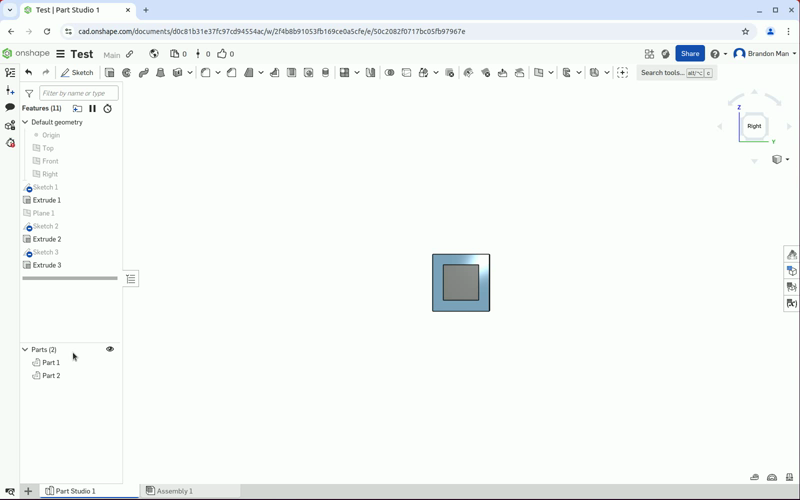
mouse_move(541, 75)
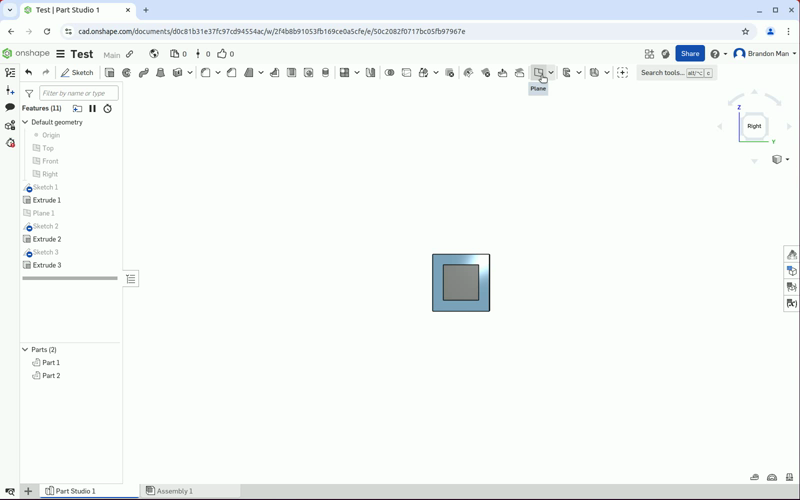
click(541, 75)
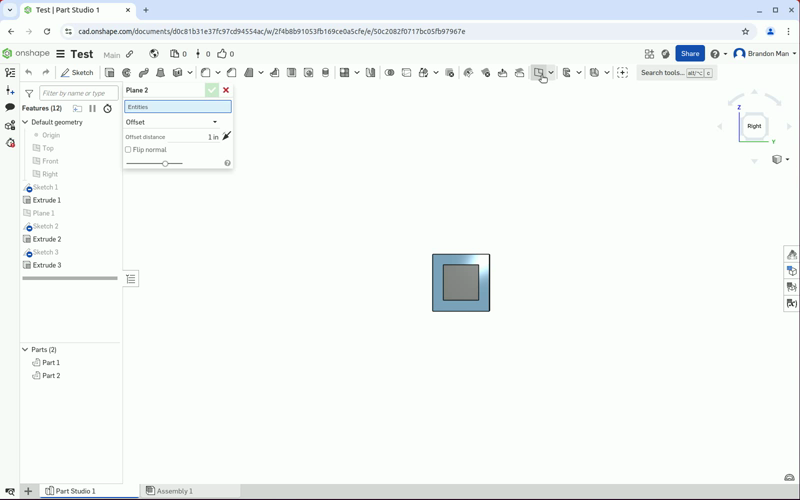
mouse_move(73, 176)
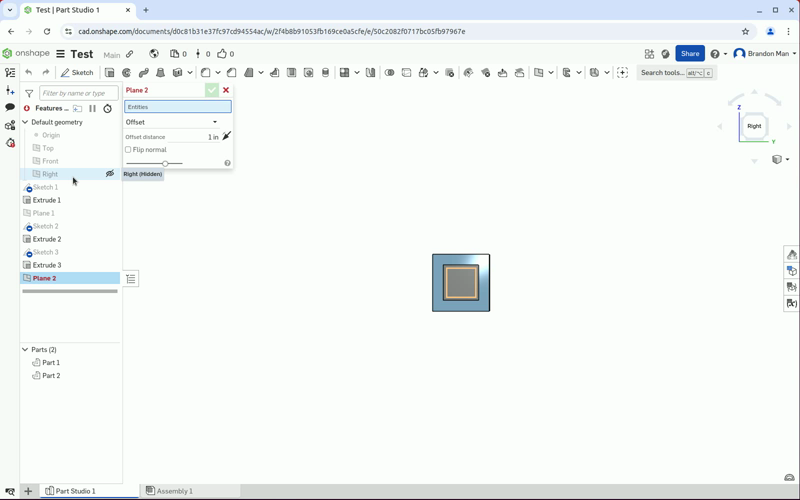
click(73, 176)
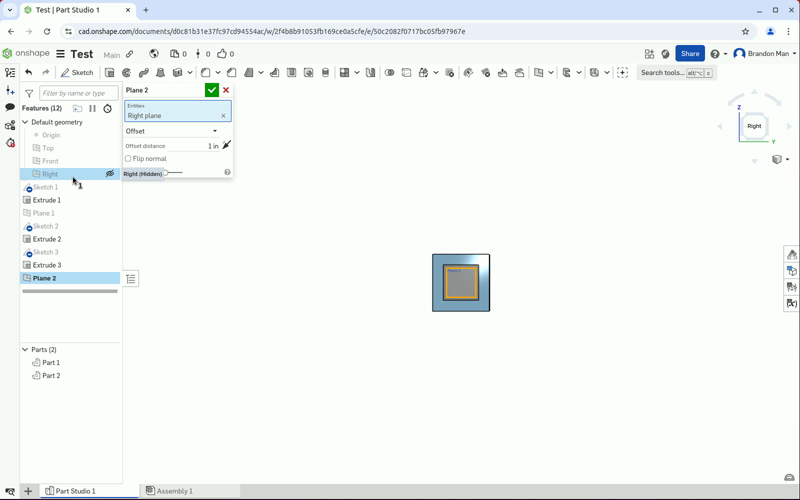
key(tab, 2)
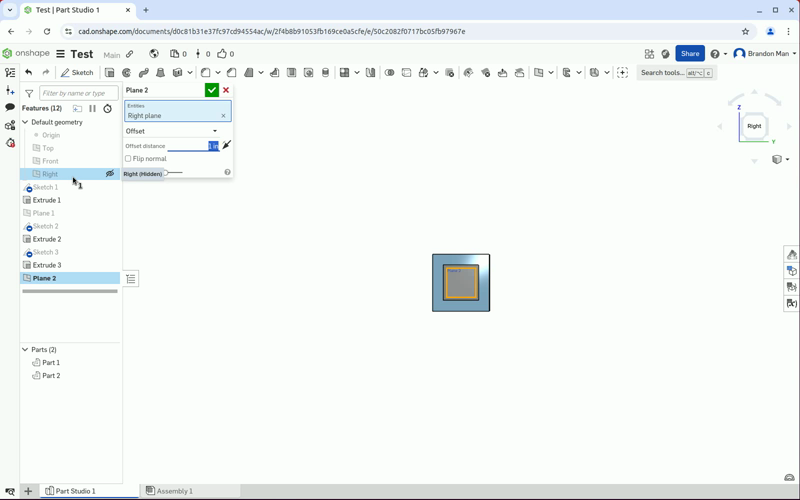
text(11.554)
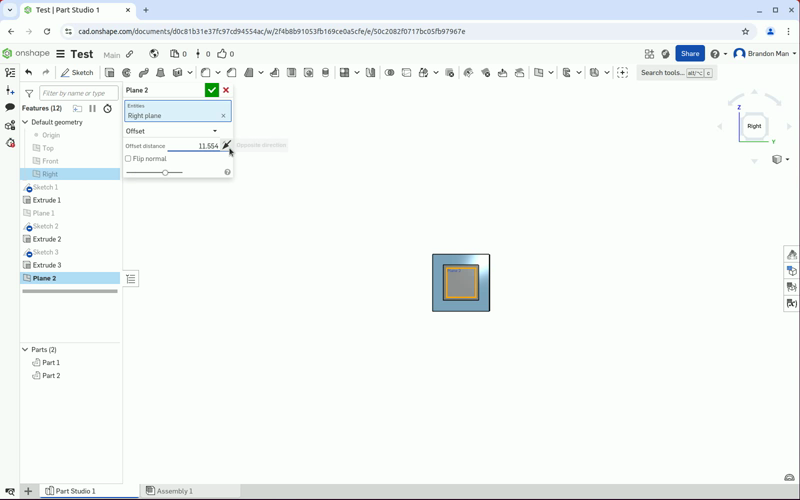
mouse_move(229, 147)
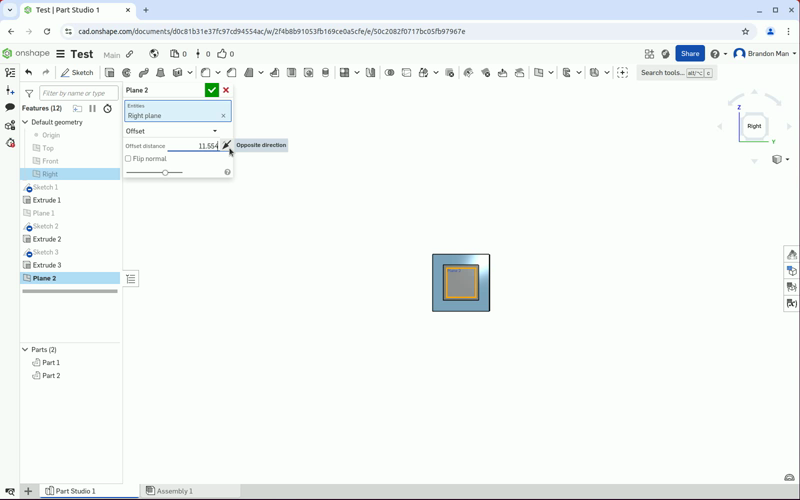
click(229, 147)
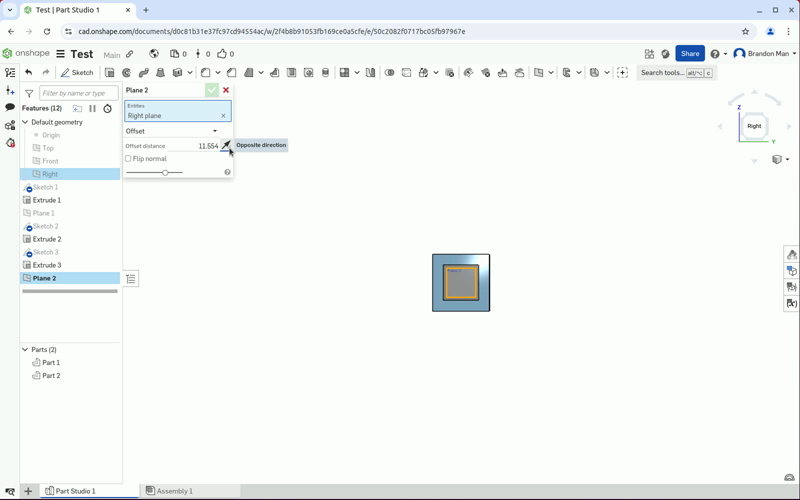
key(enter, 2)
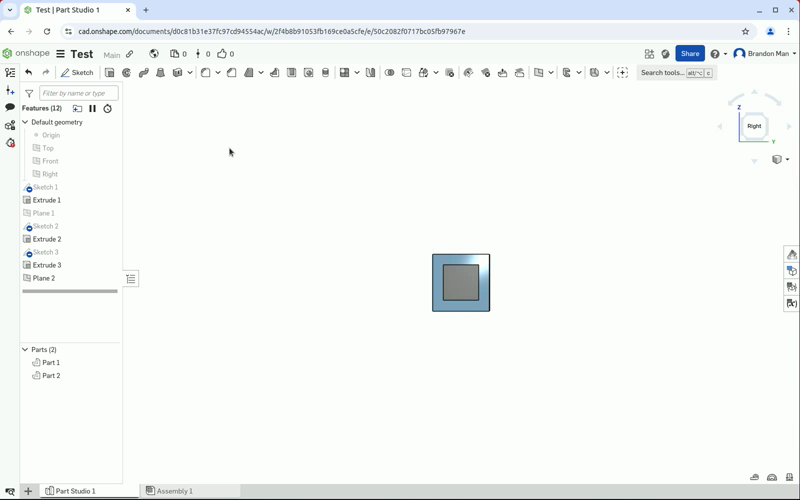
key(shift+s)
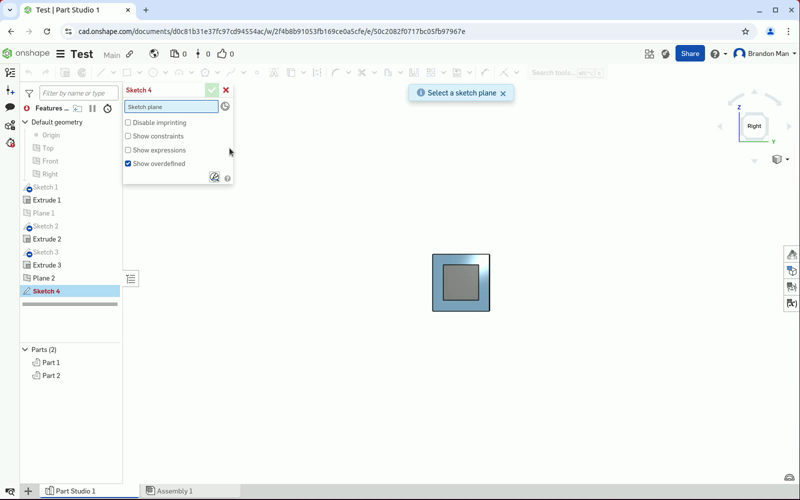
mouse_move(73, 280)
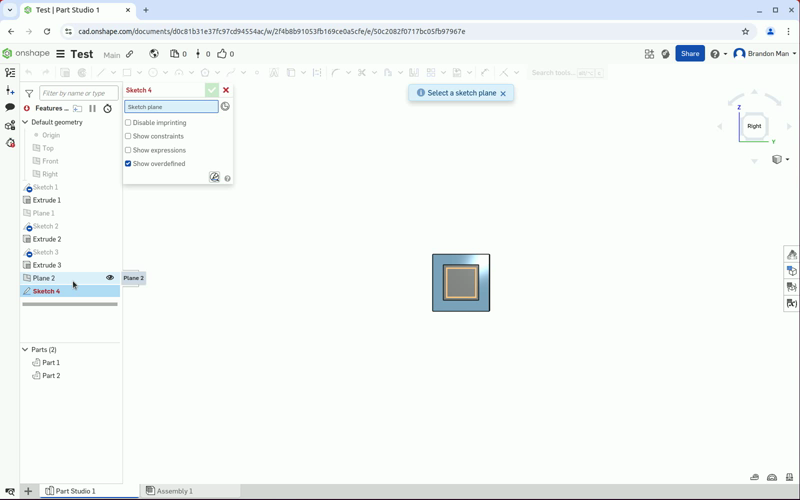
click(73, 280)
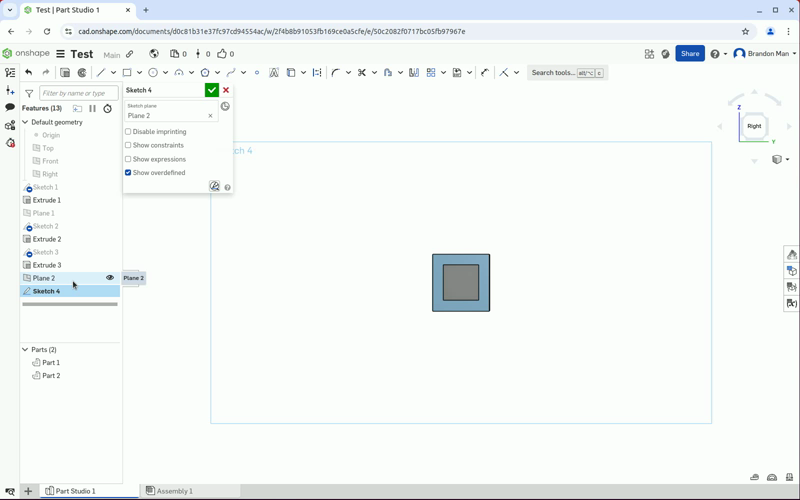
mouse_move(73, 352)
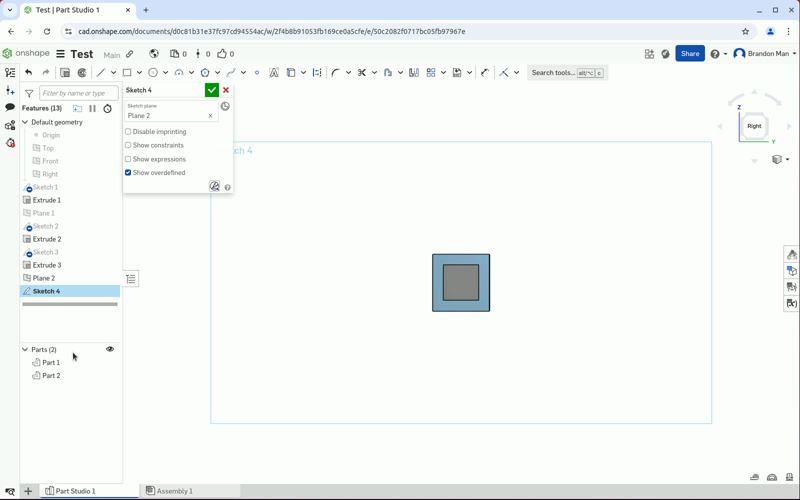
key(y)
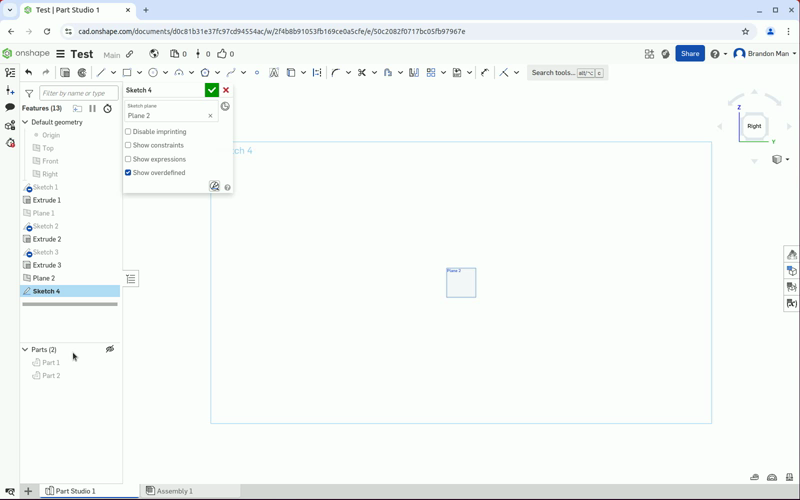
key(l)
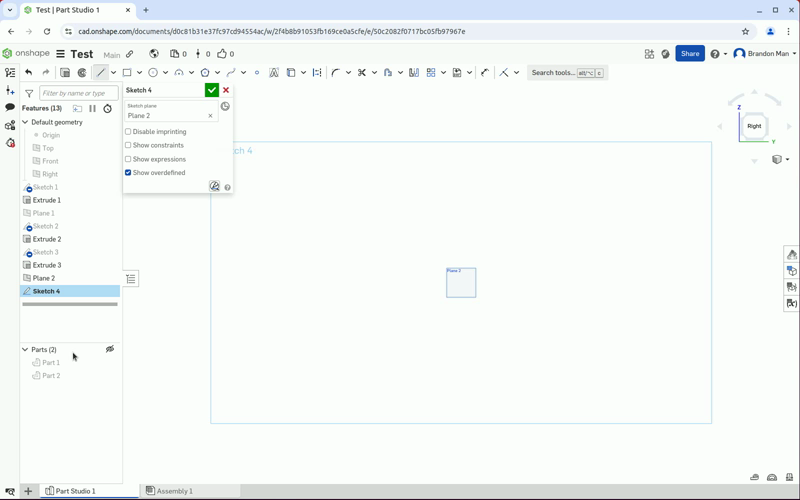
key_down(shift)
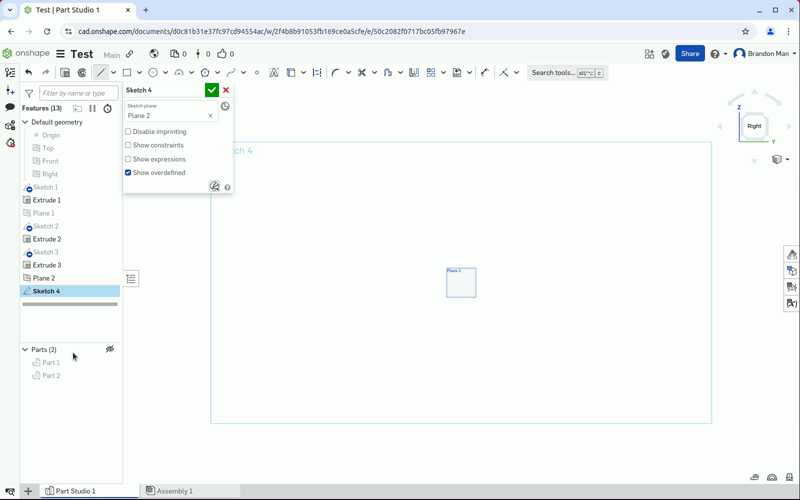
mouse_move(516, 311)
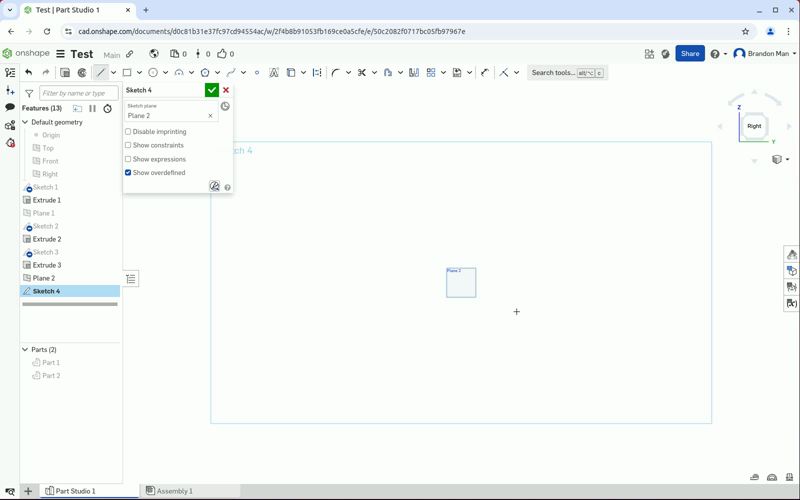
click(516, 311)
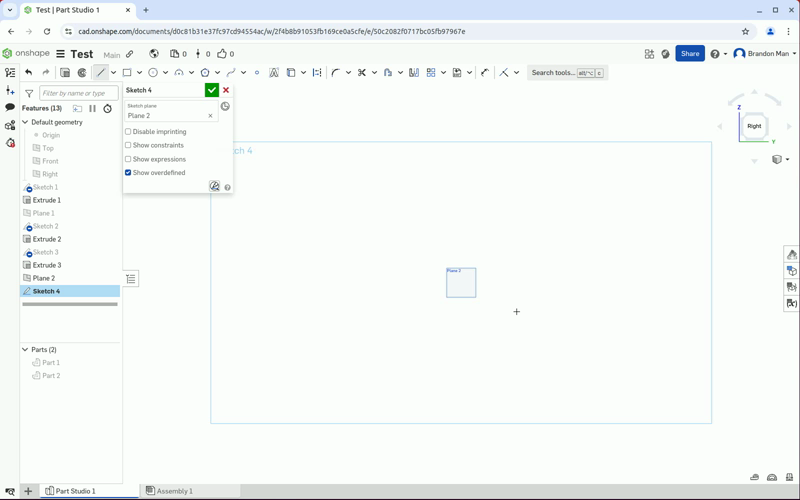
key_up(shift)
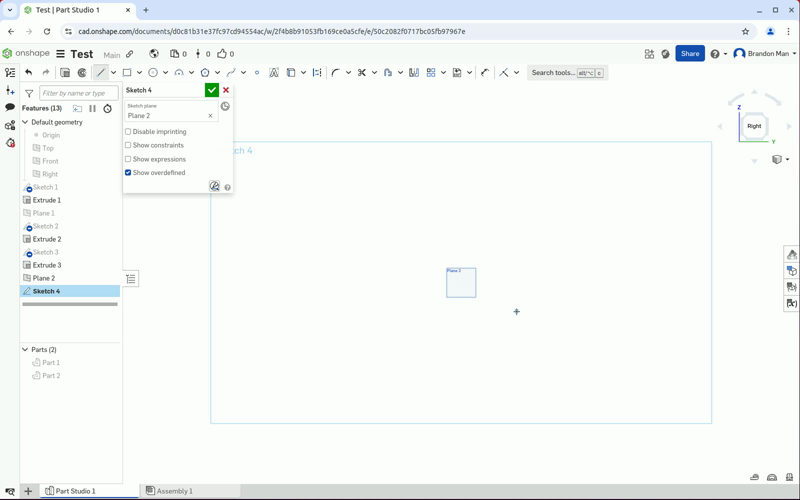
key_down(shift)
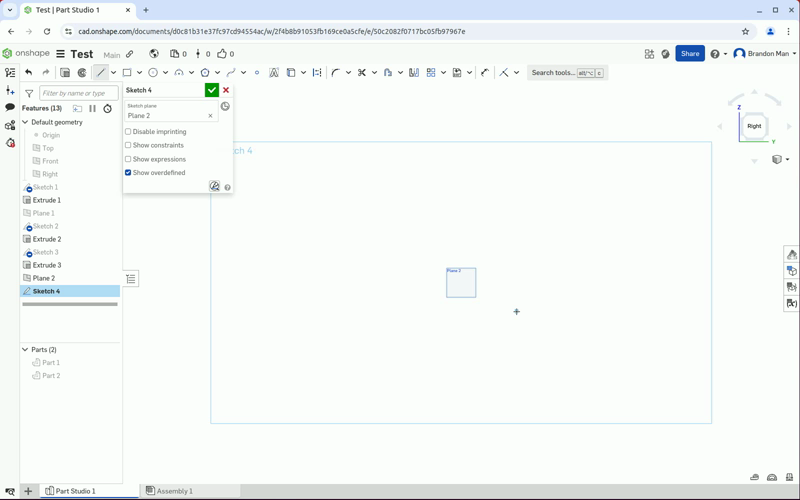
mouse_move(546, 311)
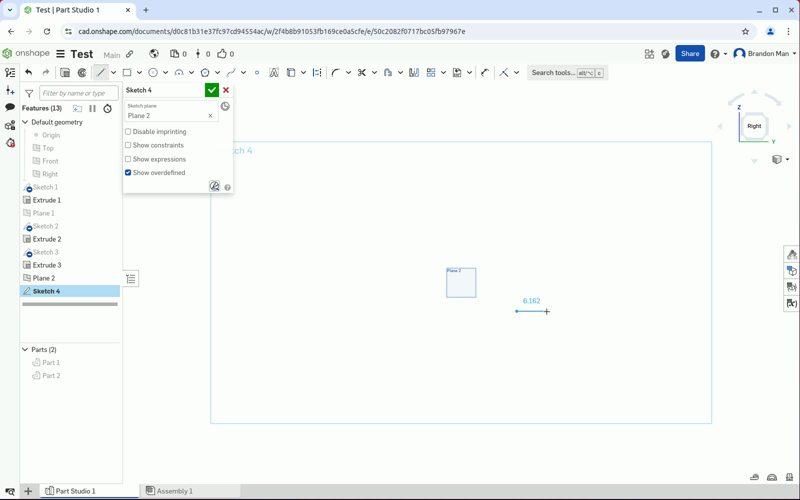
mouse_move(527, 311)
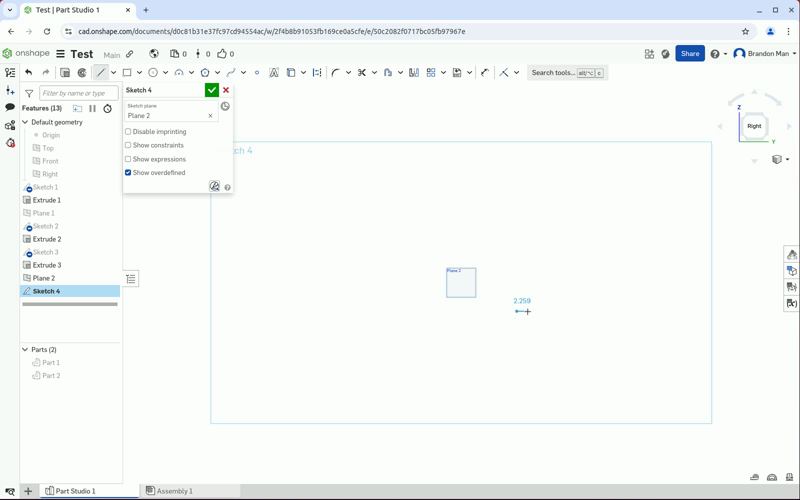
click(527, 311)
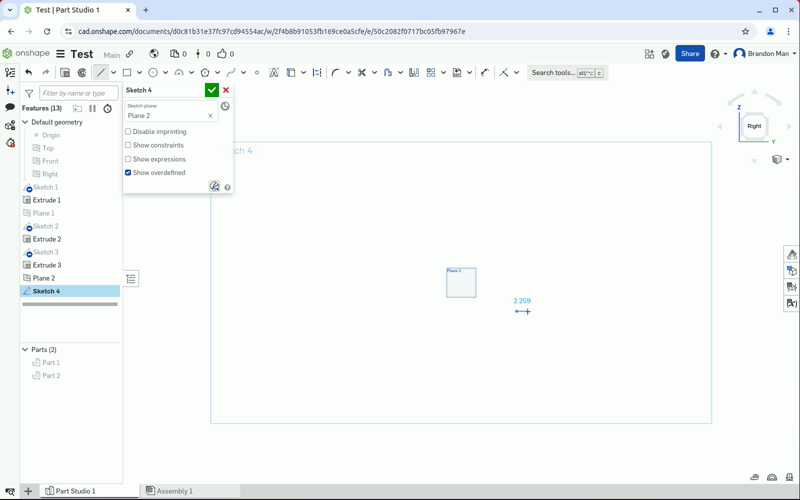
key_up(shift)
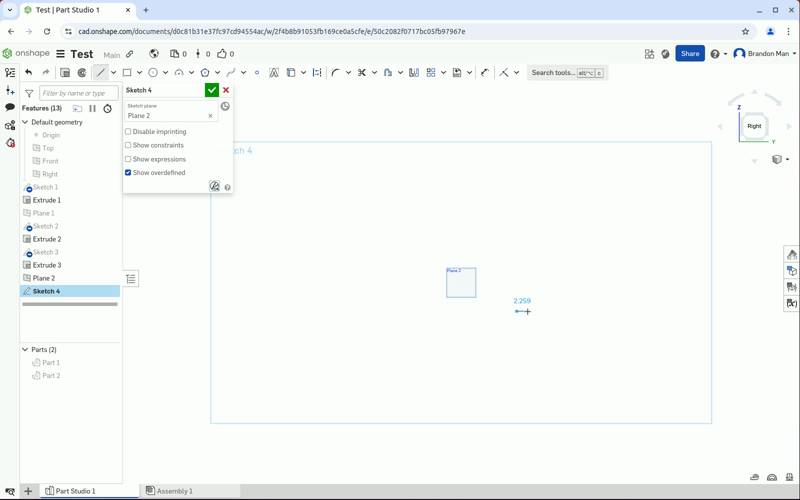
key_down(shift)
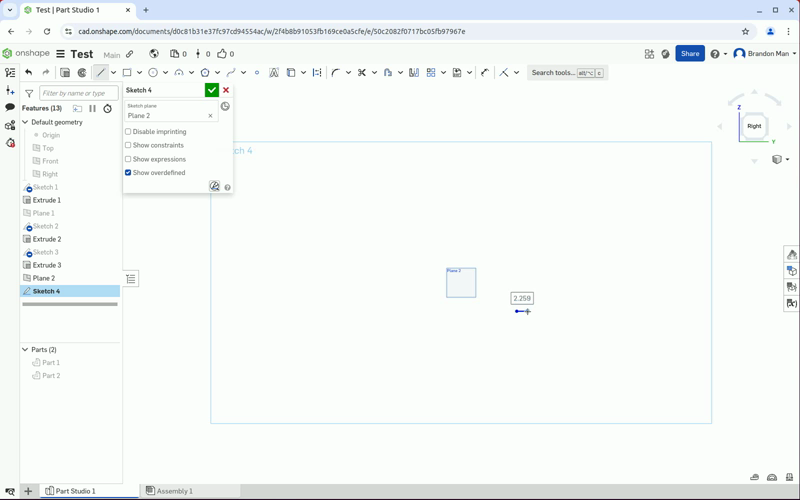
mouse_move(557, 311)
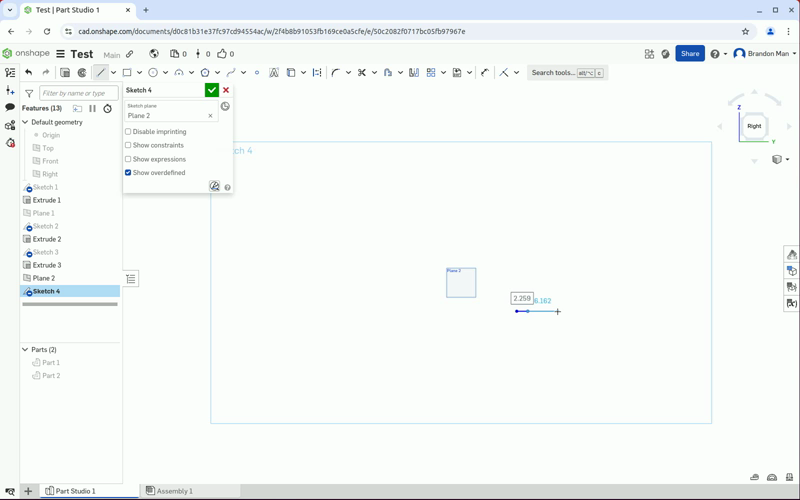
mouse_move(527, 254)
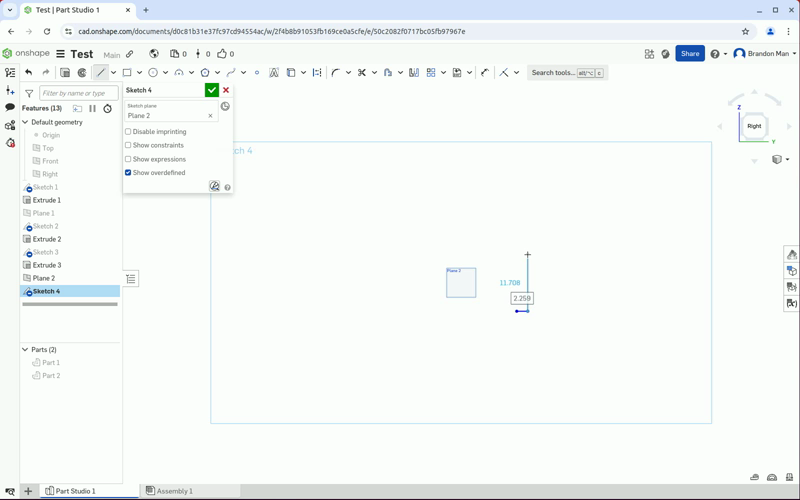
click(527, 254)
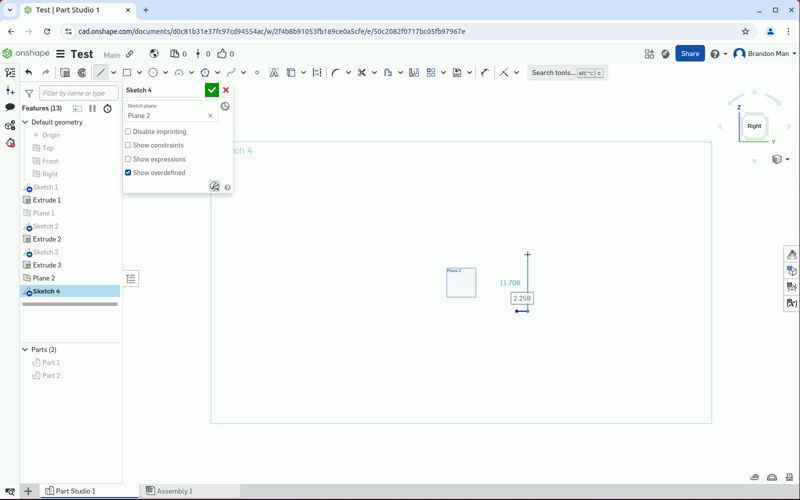
key_up(shift)
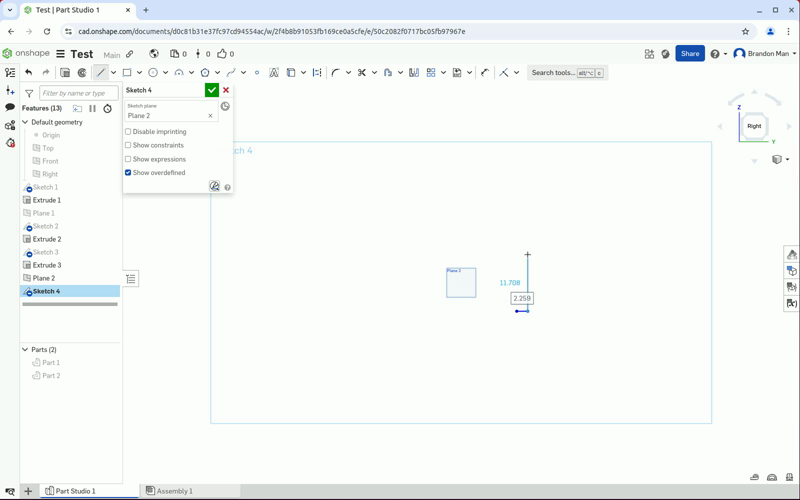
key_down(shift)
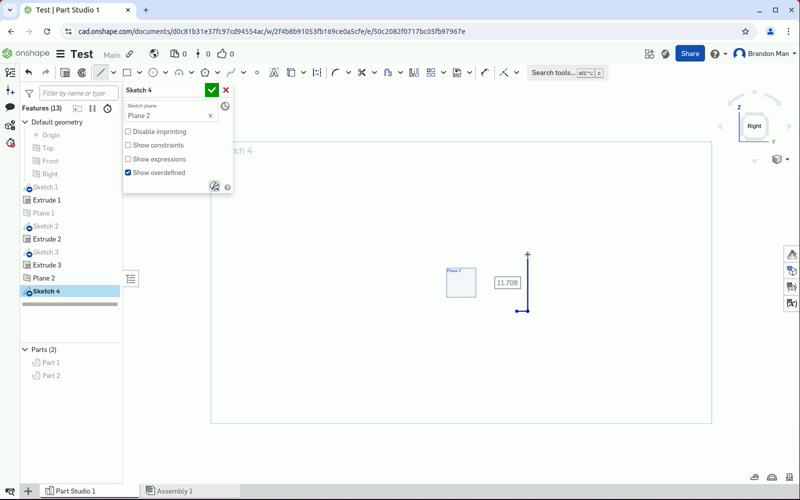
mouse_move(557, 254)
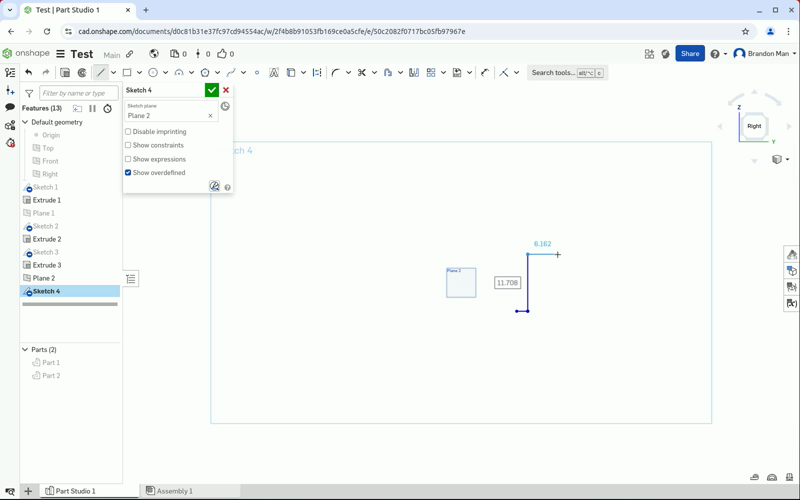
mouse_move(516, 254)
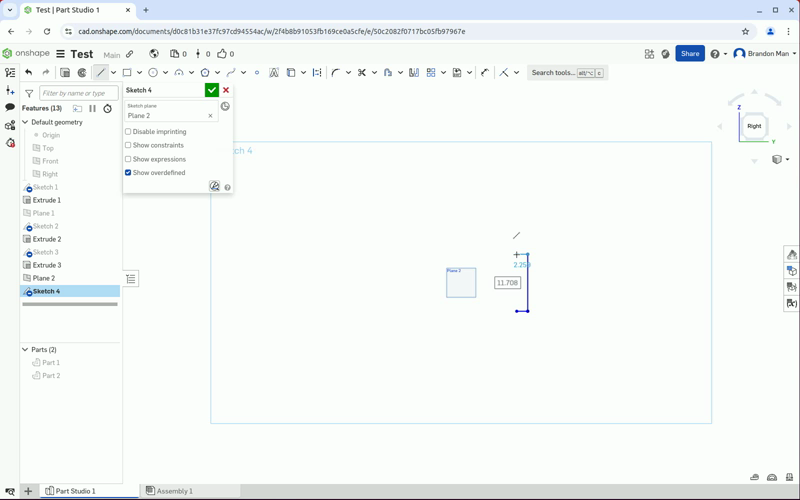
click(516, 254)
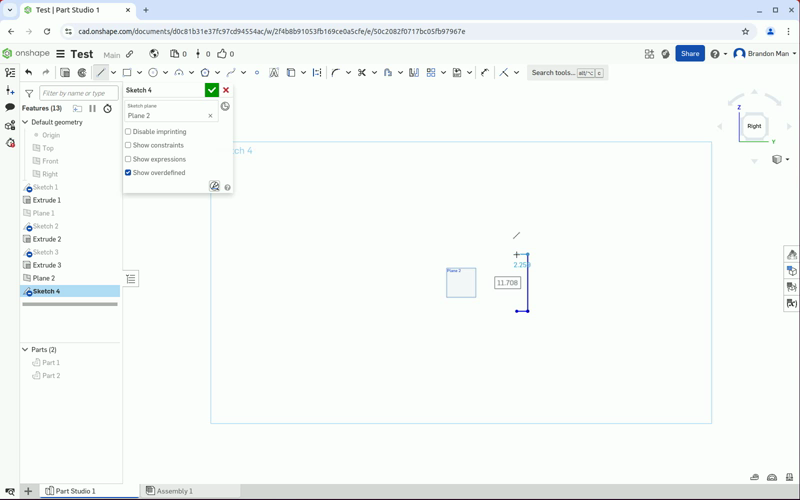
key_up(shift)
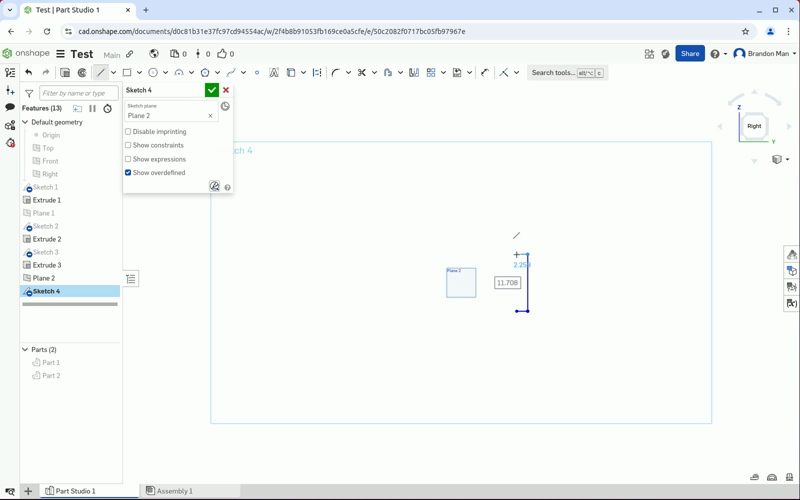
mouse_move(546, 254)
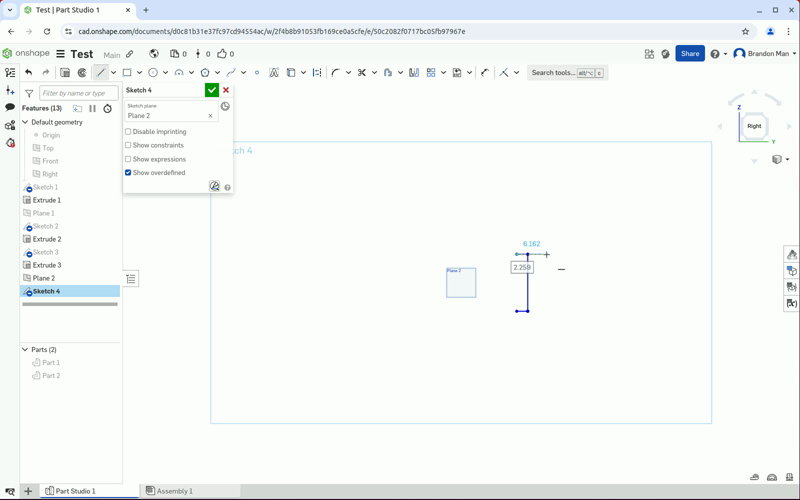
key_down(shift)
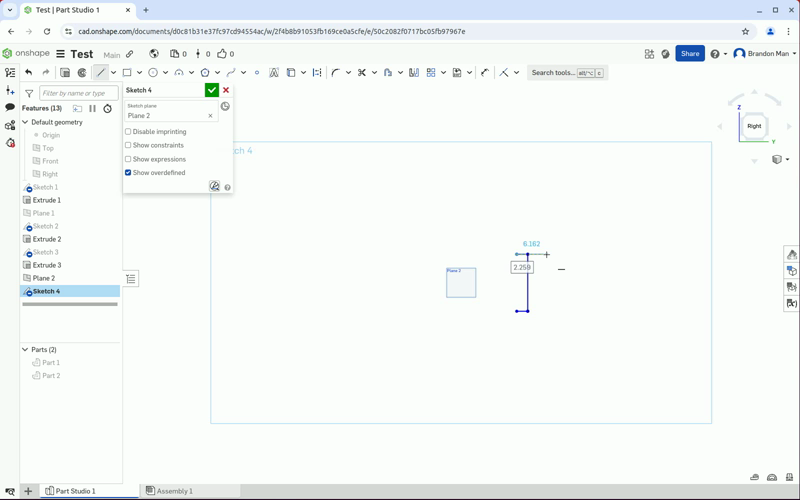
mouse_move(516, 311)
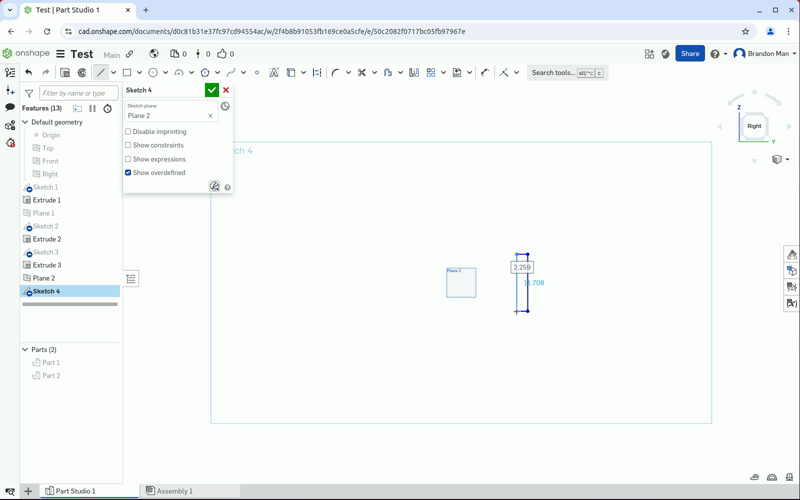
key_up(shift)
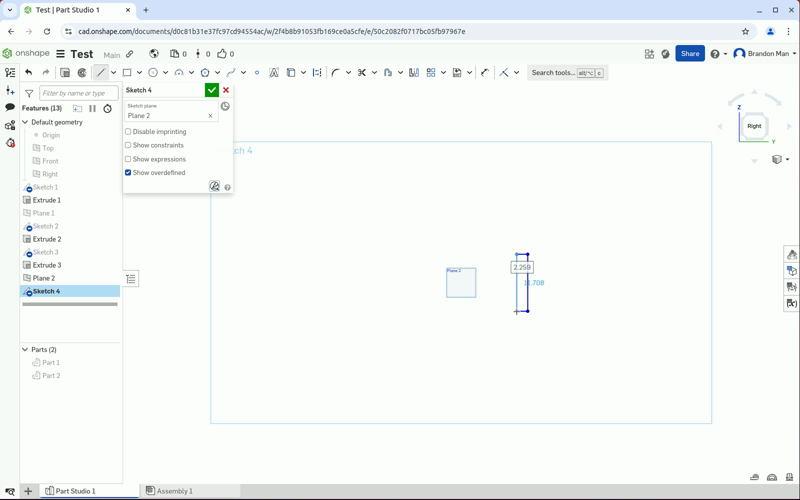
click(516, 311)
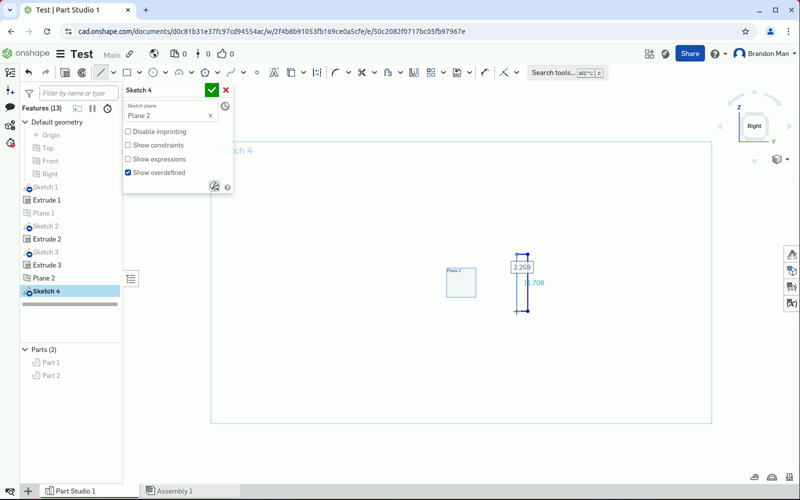
key(esc)
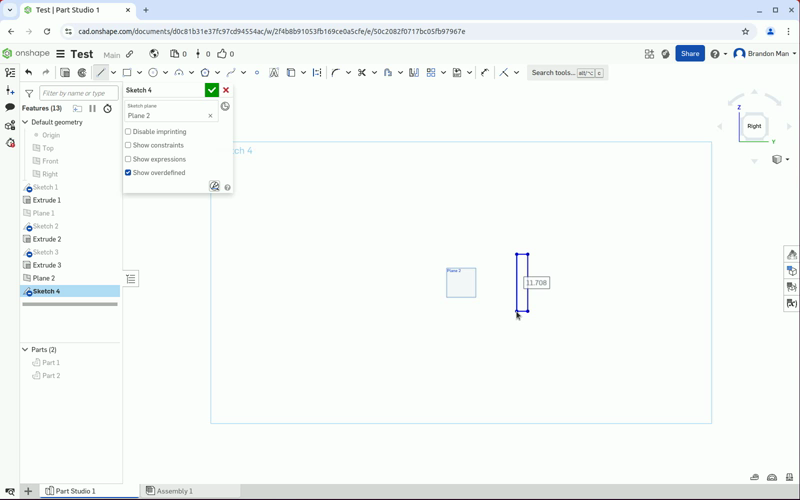
mouse_move(518, 290)
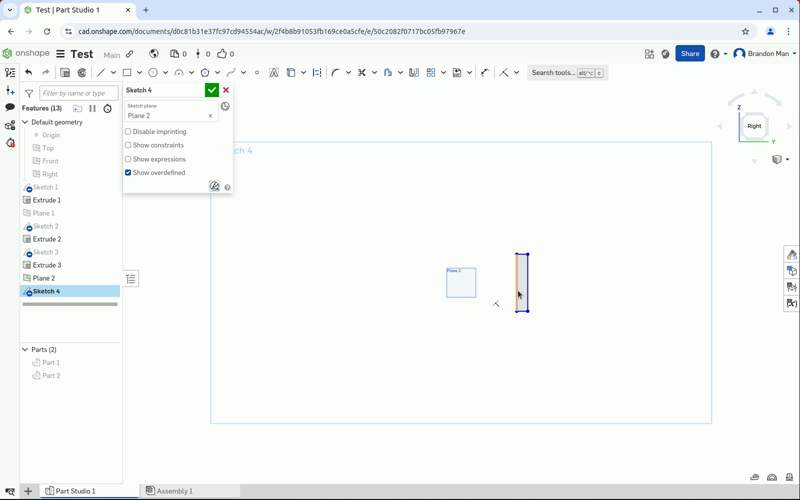
scroll(6)
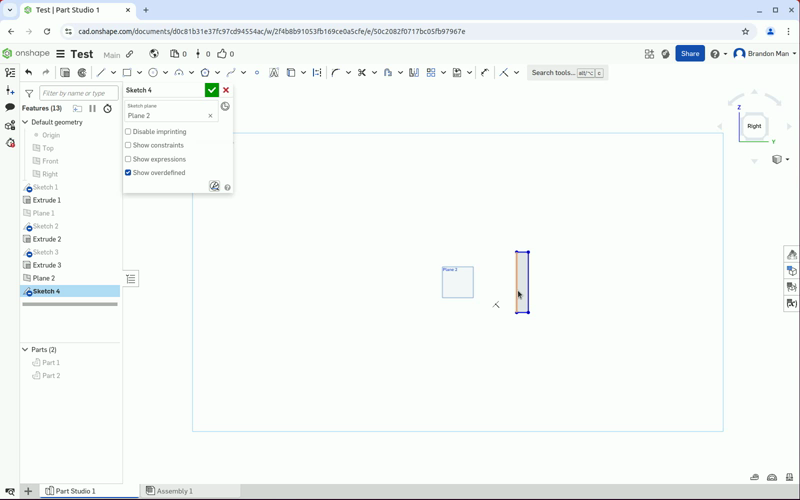
scroll(6)
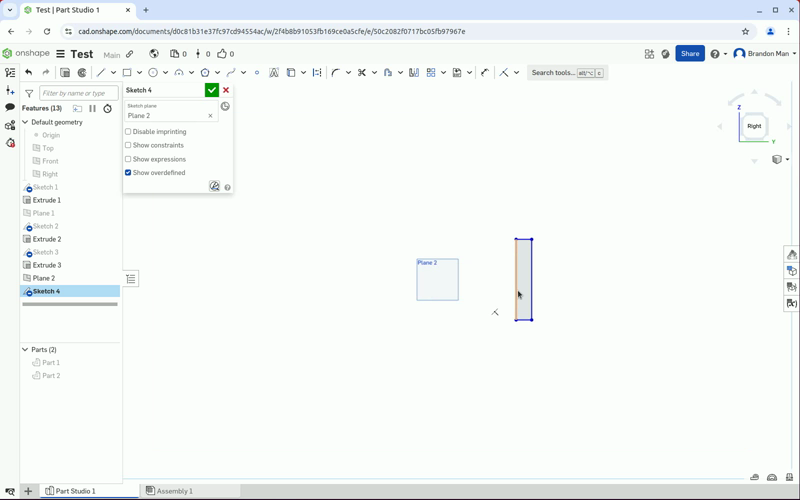
scroll(6)
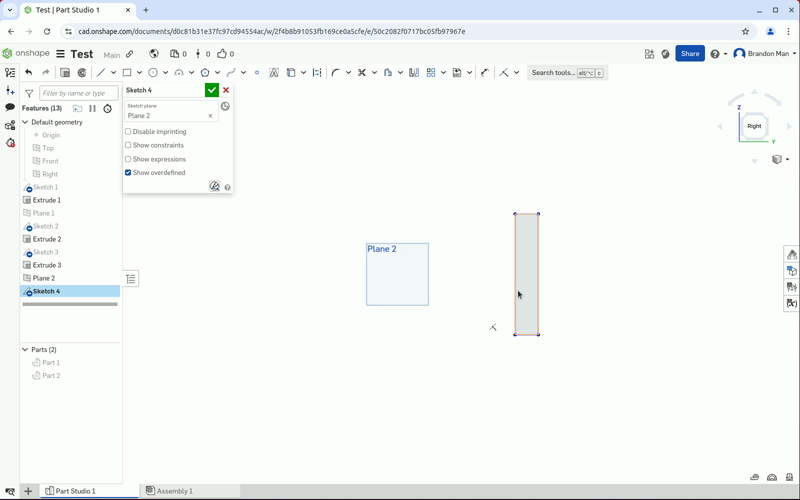
scroll(6)
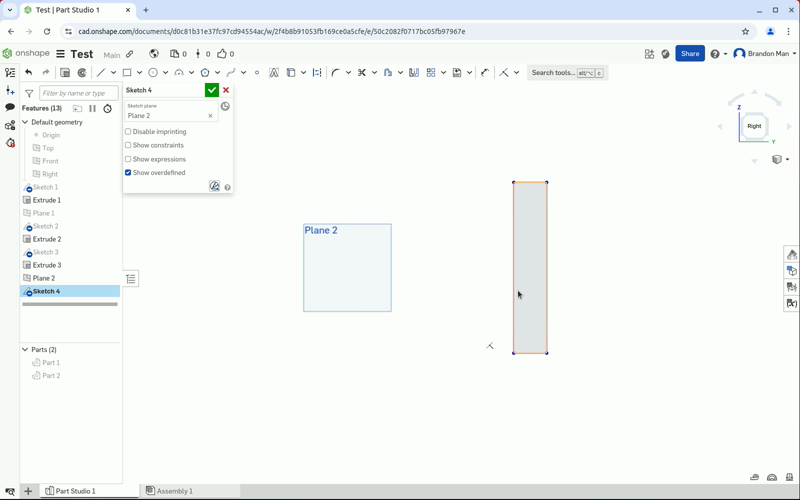
scroll(6)
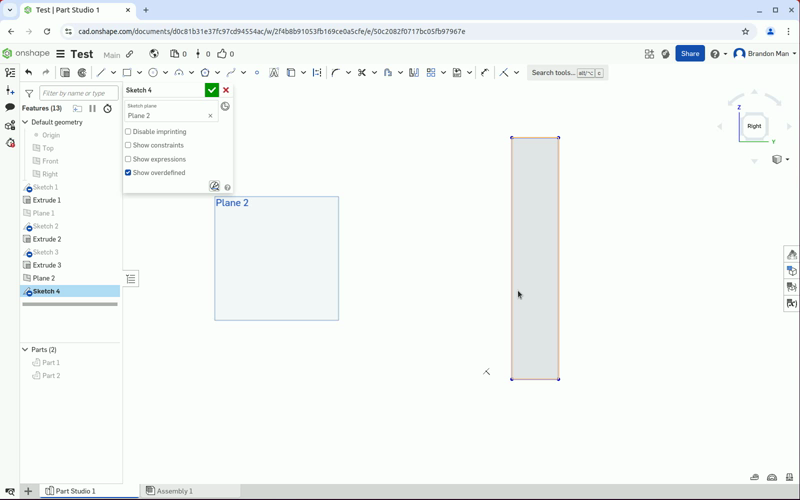
scroll(6)
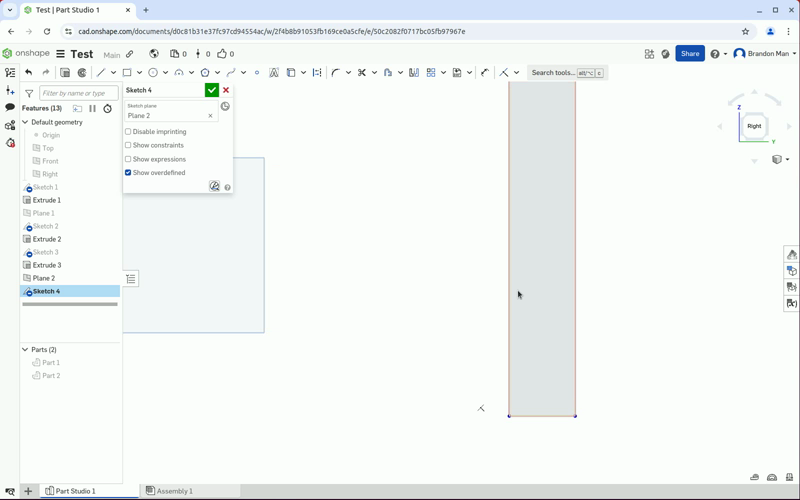
scroll(6)
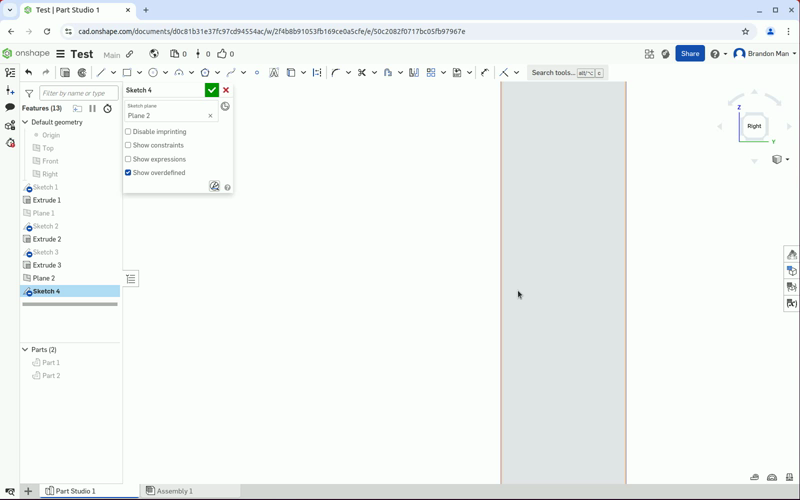
click(518, 290)
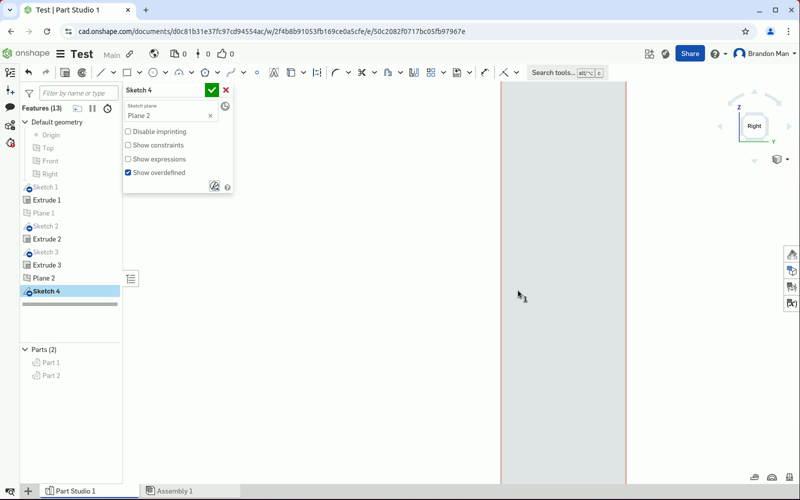
scroll(-6)
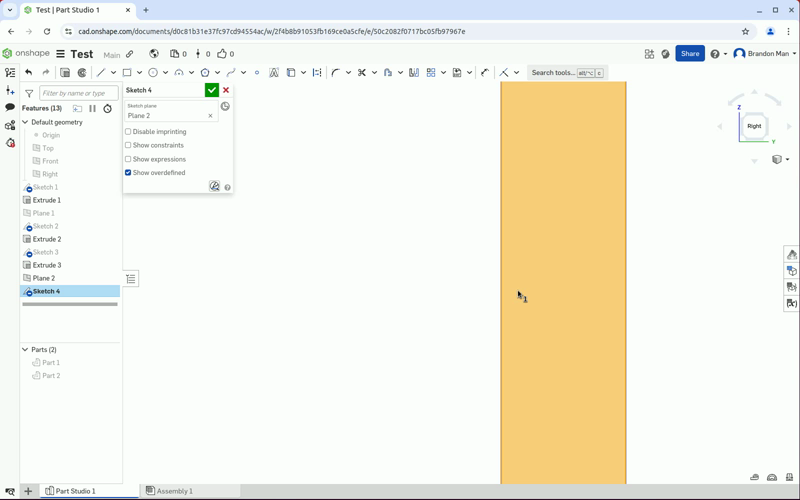
scroll(-6)
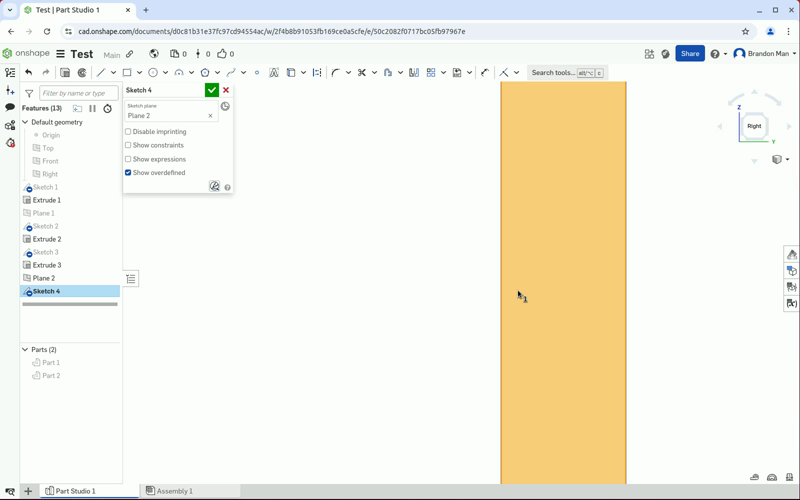
scroll(-6)
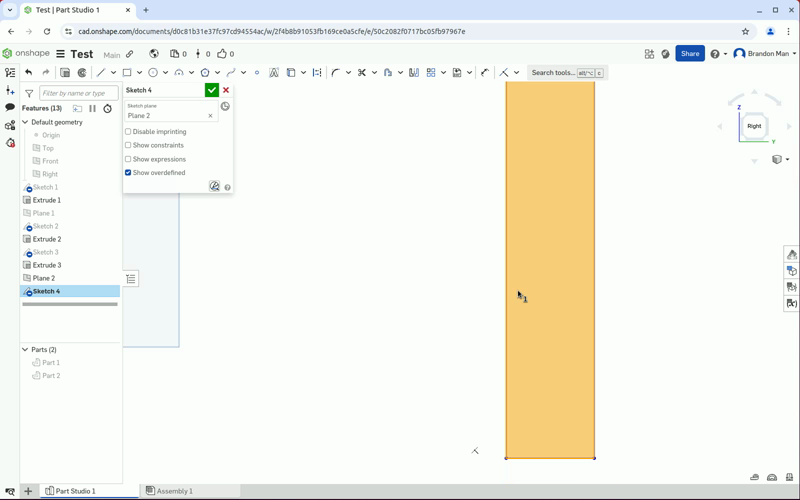
scroll(-6)
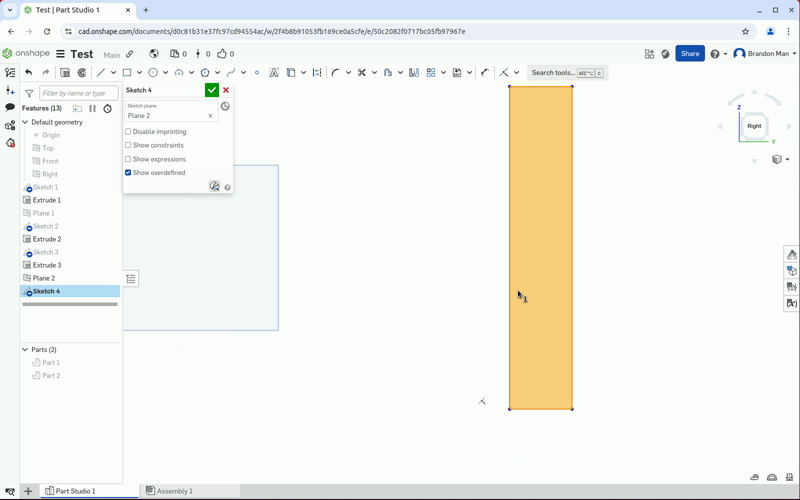
scroll(-6)
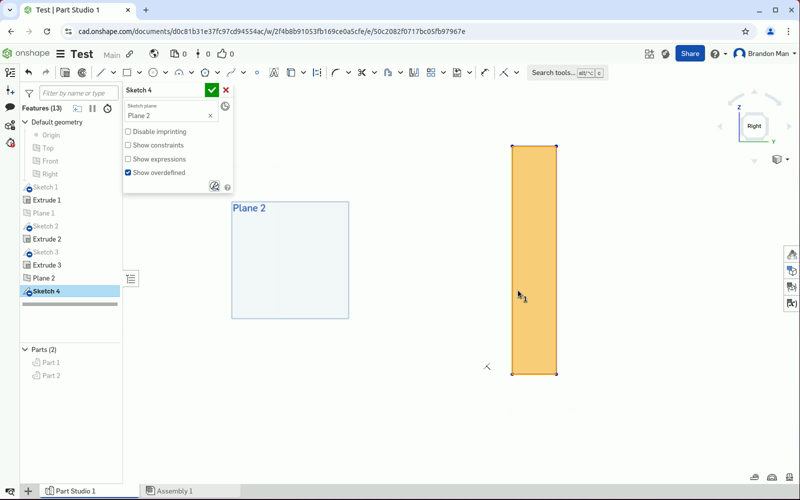
scroll(-6)
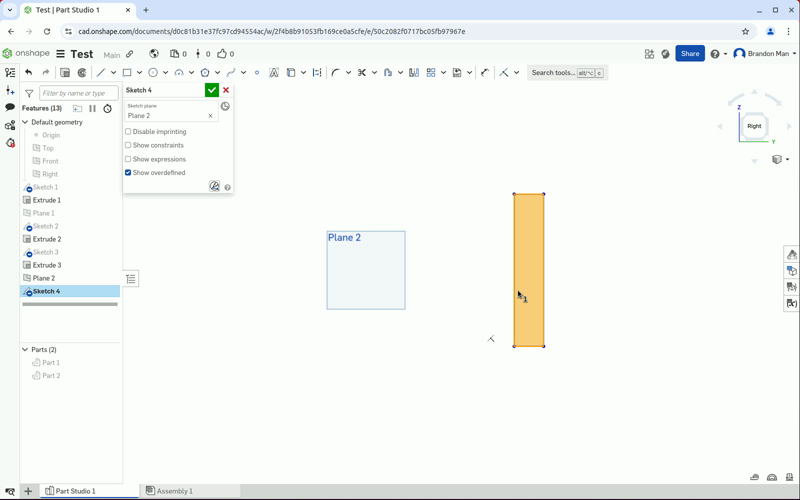
scroll(-6)
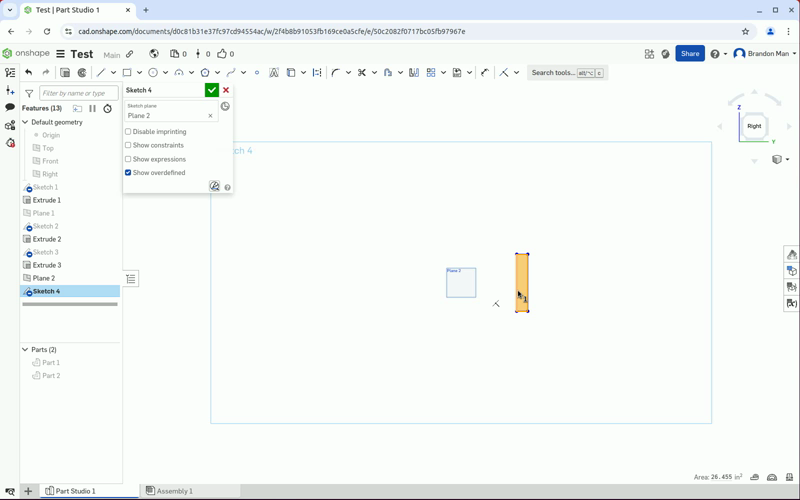
mouse_move(73, 352)
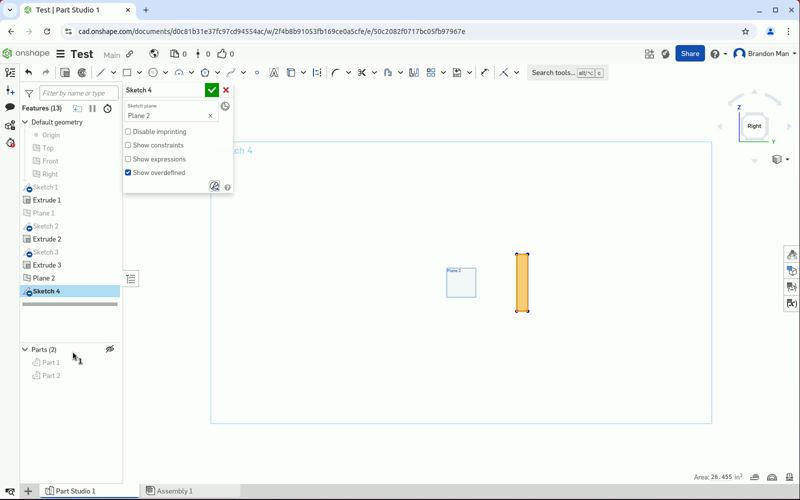
key(shift+y)
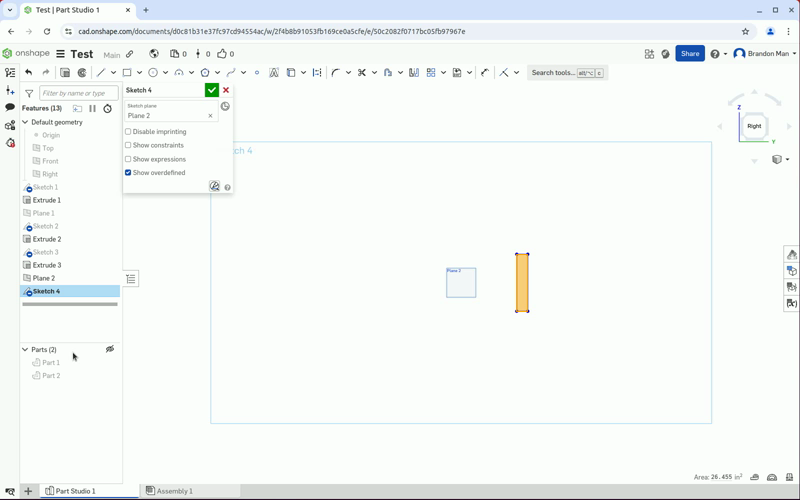
key(shift+e)
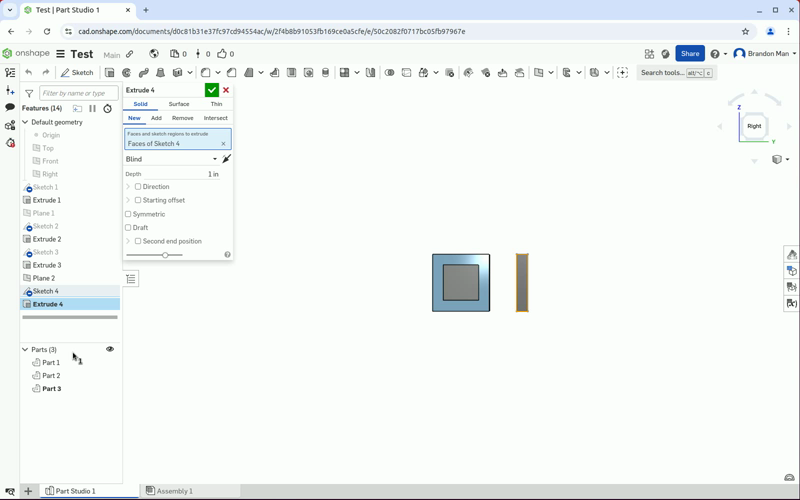
mouse_move(143, 106)
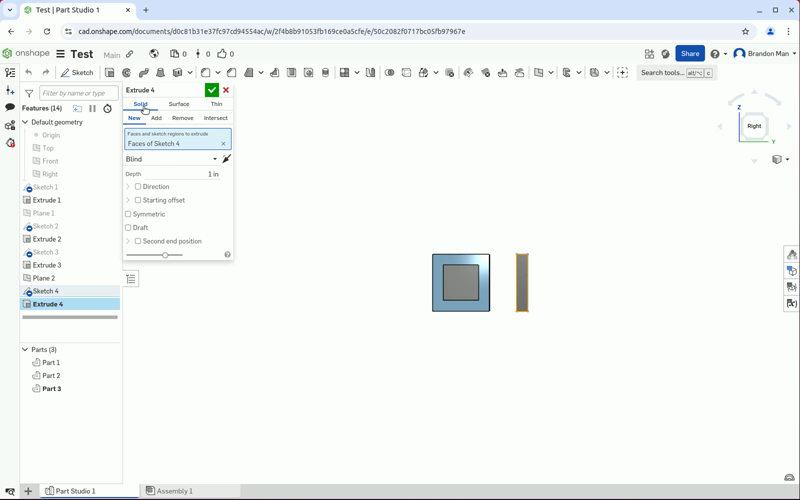
click(143, 106)
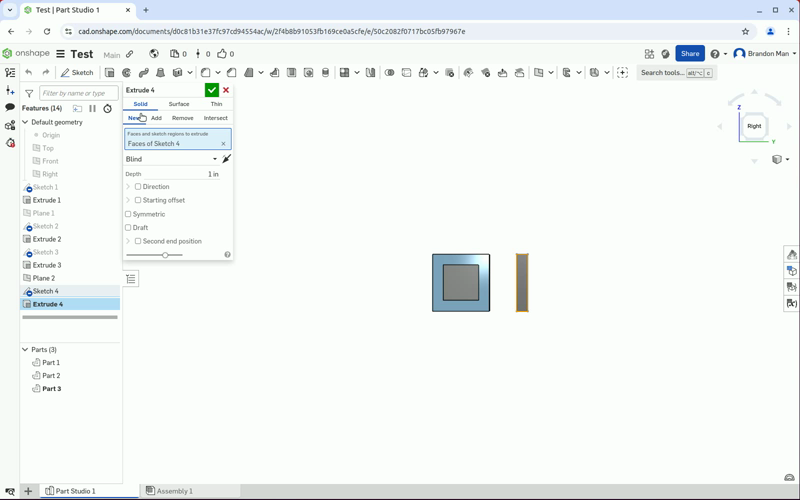
mouse_move(137, 120)
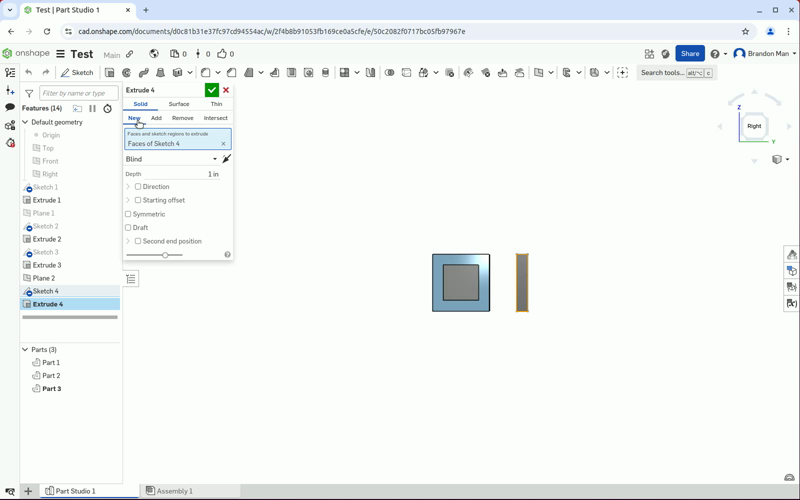
click(137, 120)
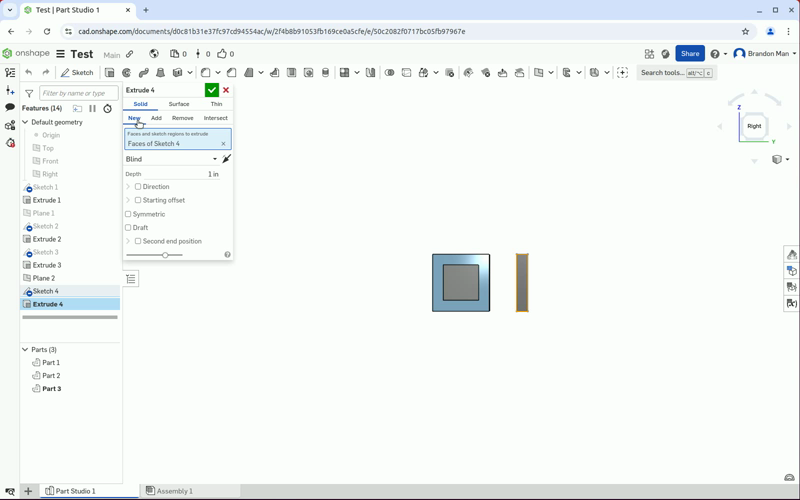
key(tab, 4)
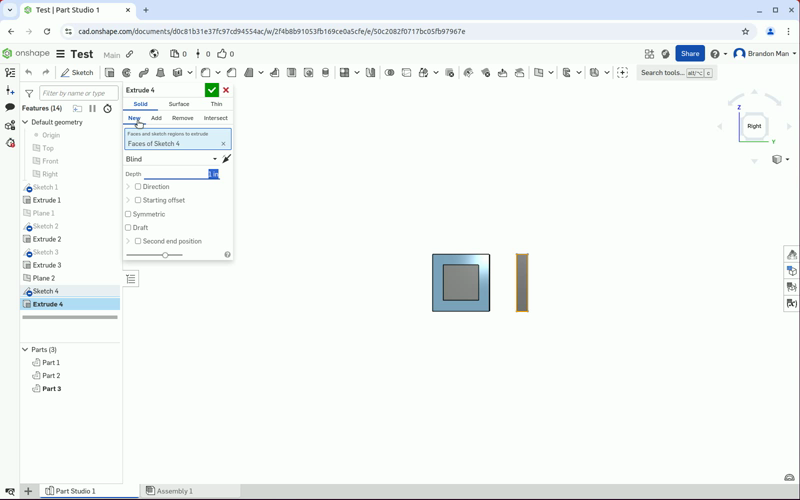
text(11.554)
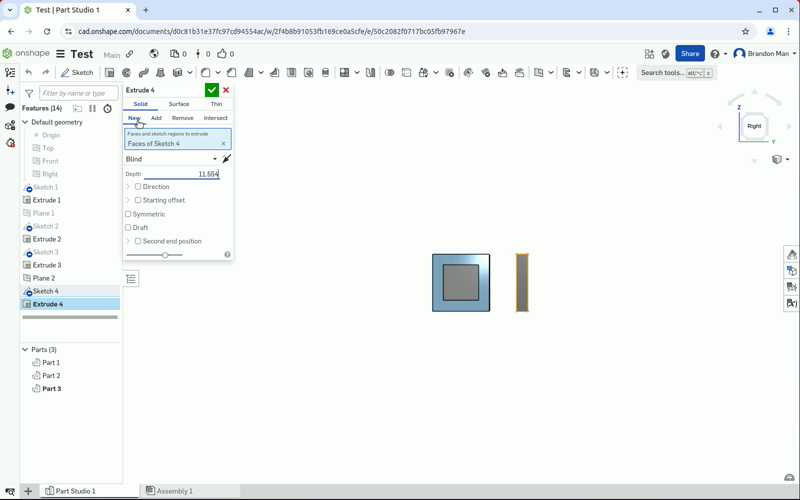
key(enter)
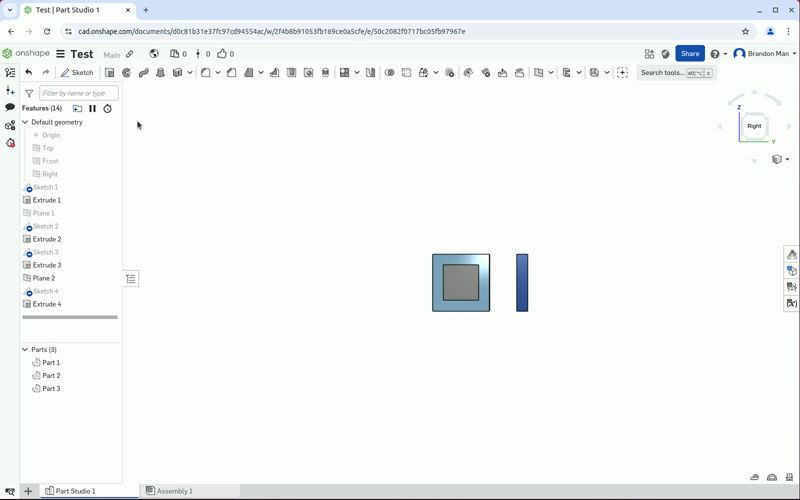
key(shift+h)
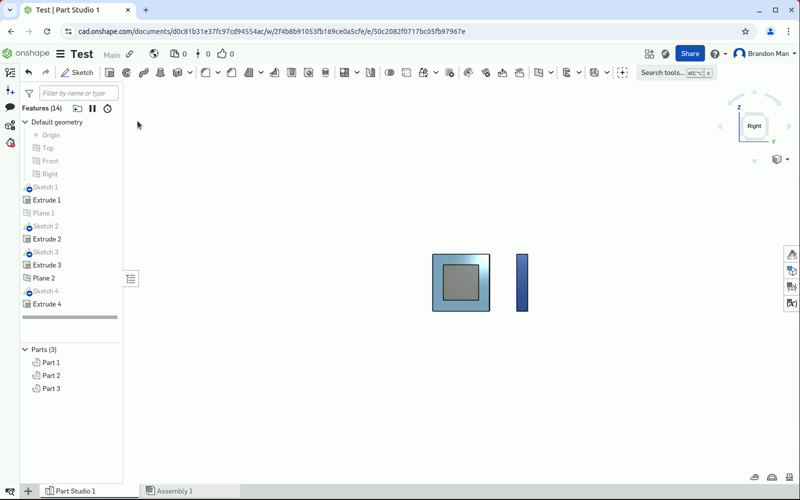
key(shift+h)
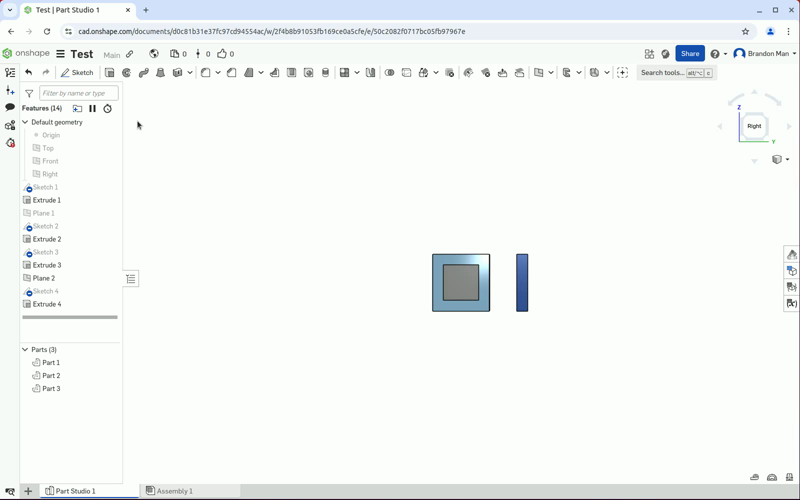
mouse_move(73, 189)
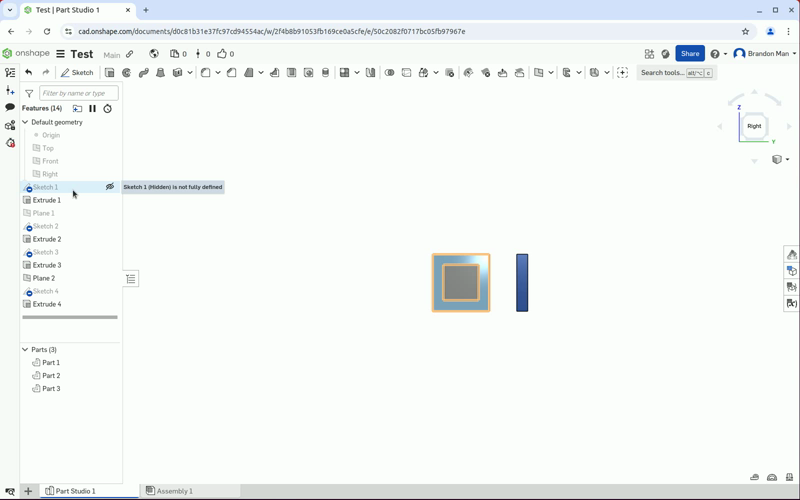
click(73, 189)
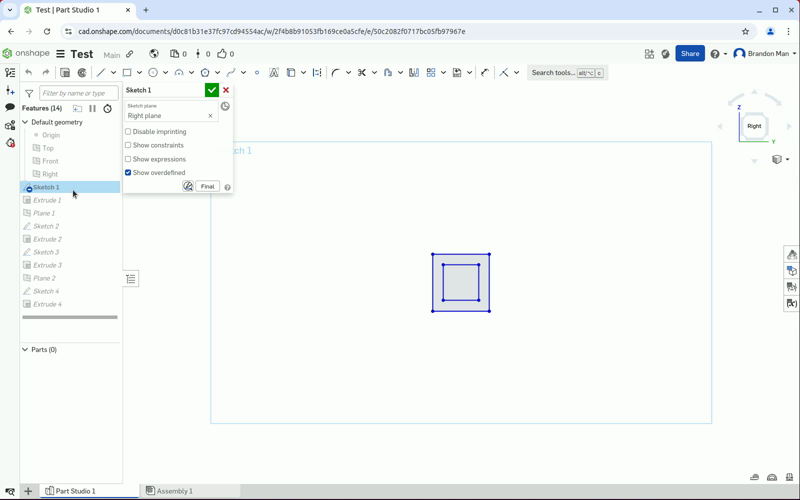
mouse_move(229, 92)
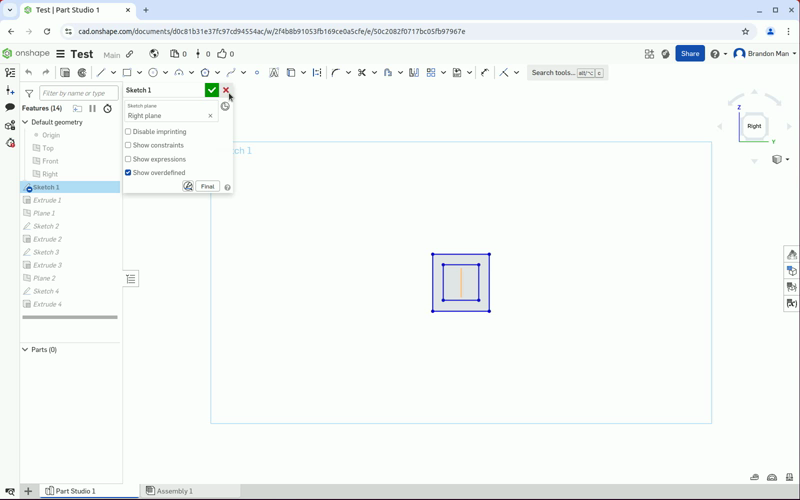
click(229, 92)
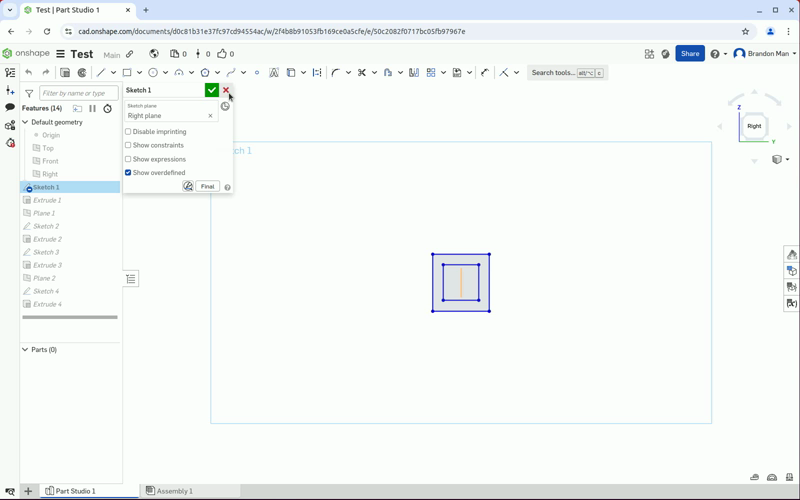
key(shift+s)
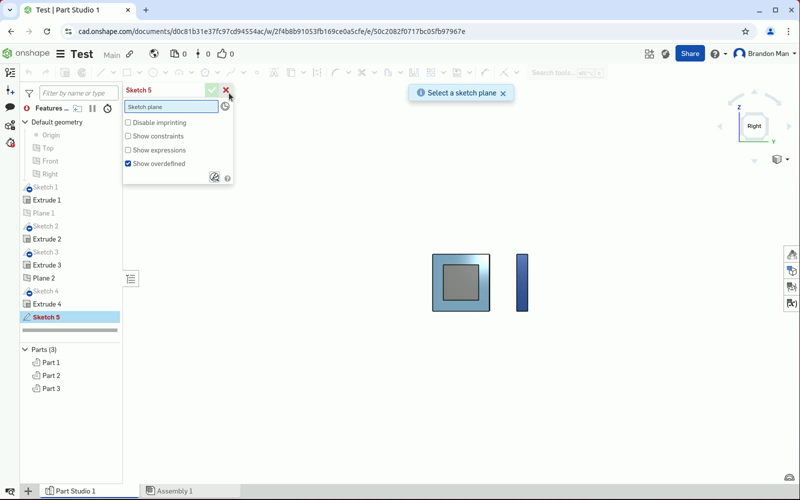
mouse_move(73, 280)
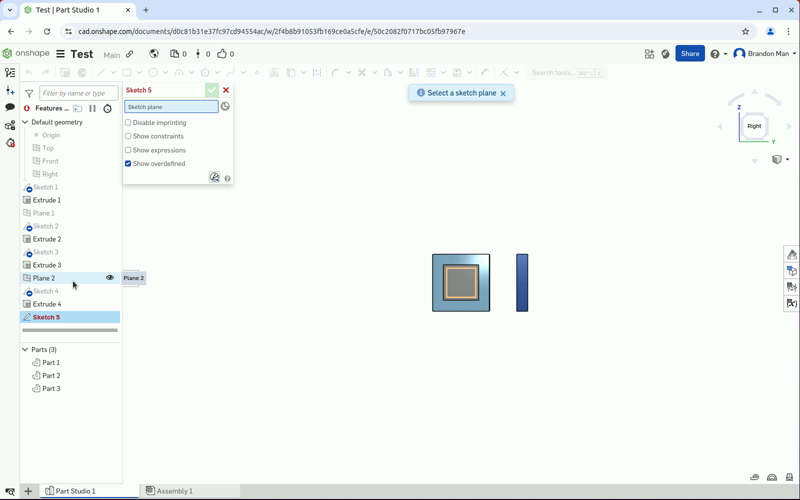
click(73, 280)
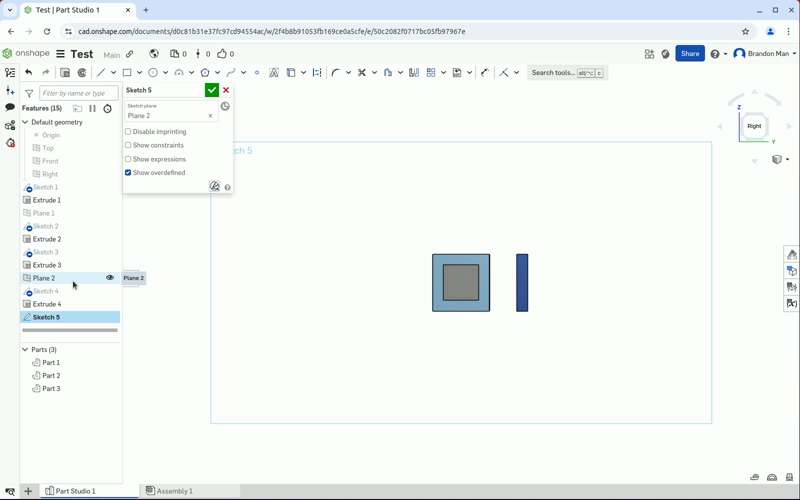
mouse_move(73, 352)
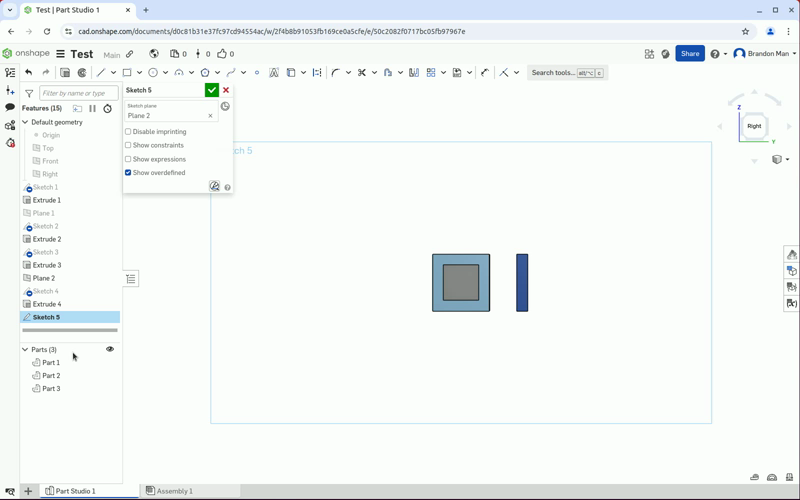
key(y)
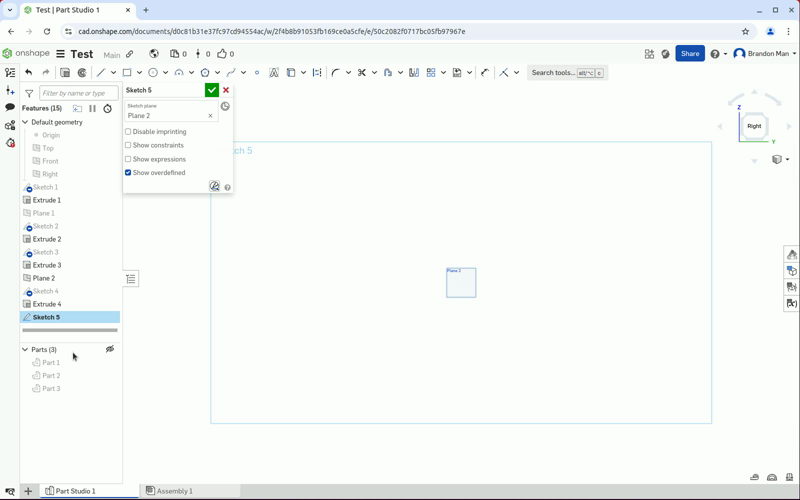
key(l)
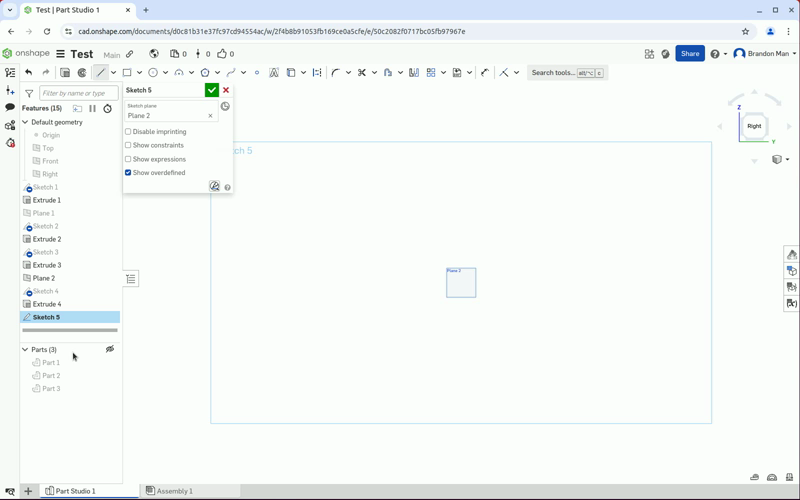
key_down(shift)
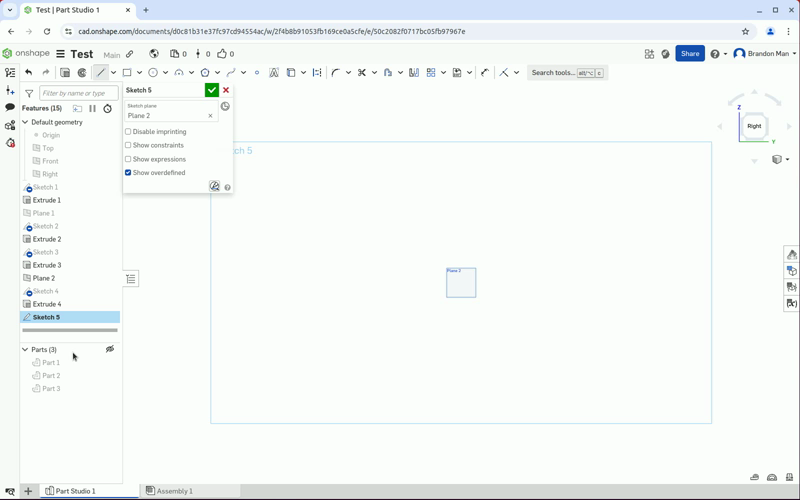
mouse_move(489, 311)
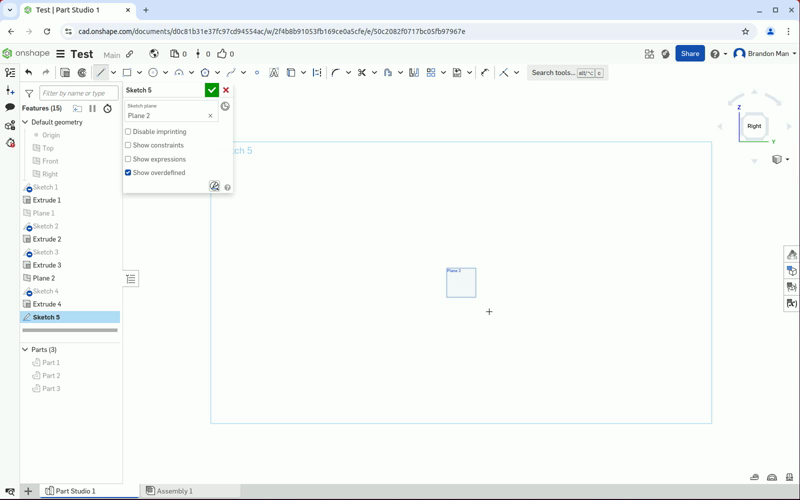
click(489, 311)
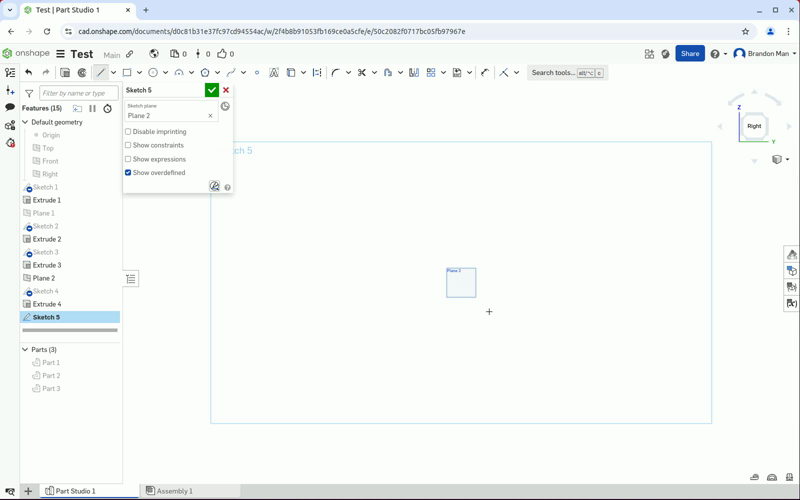
key_up(shift)
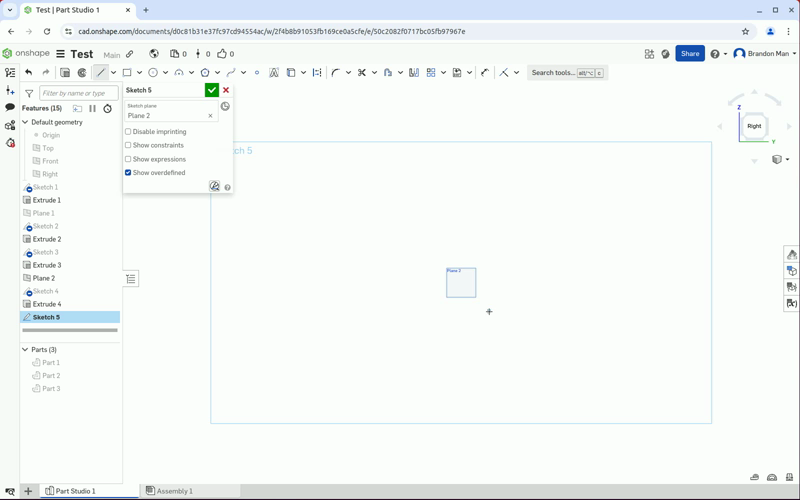
key_down(shift)
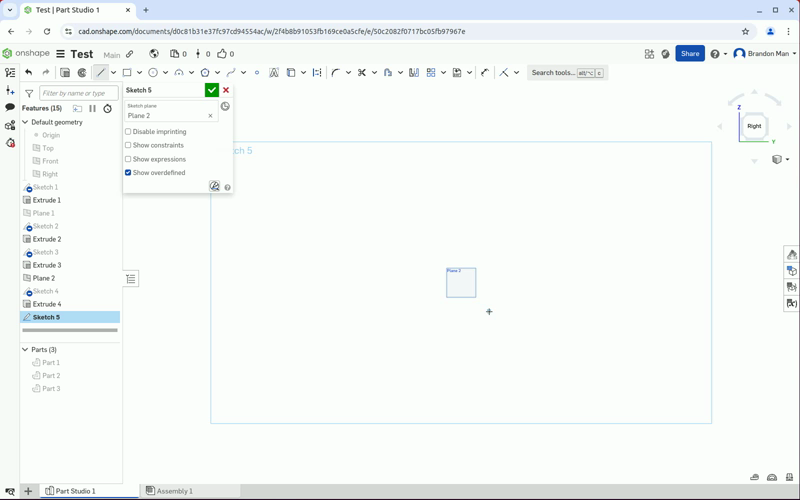
mouse_move(519, 311)
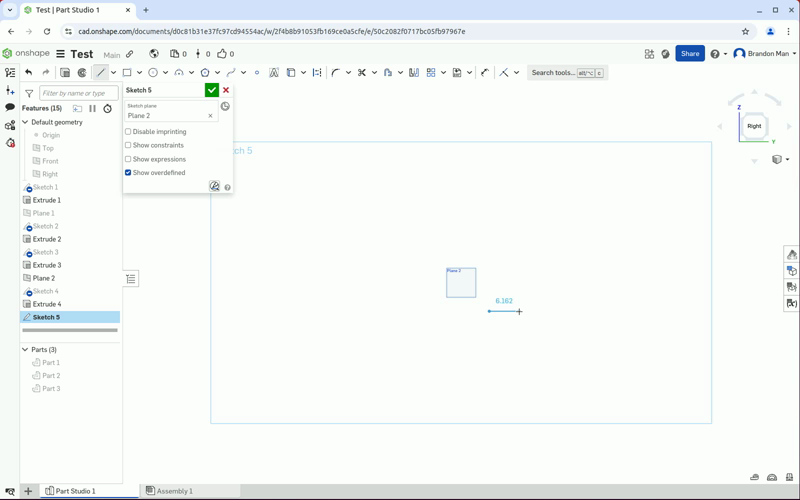
mouse_move(499, 311)
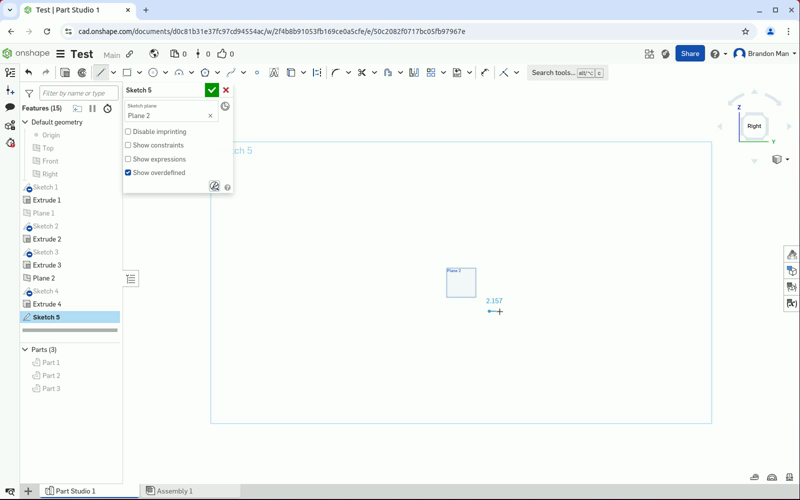
click(499, 311)
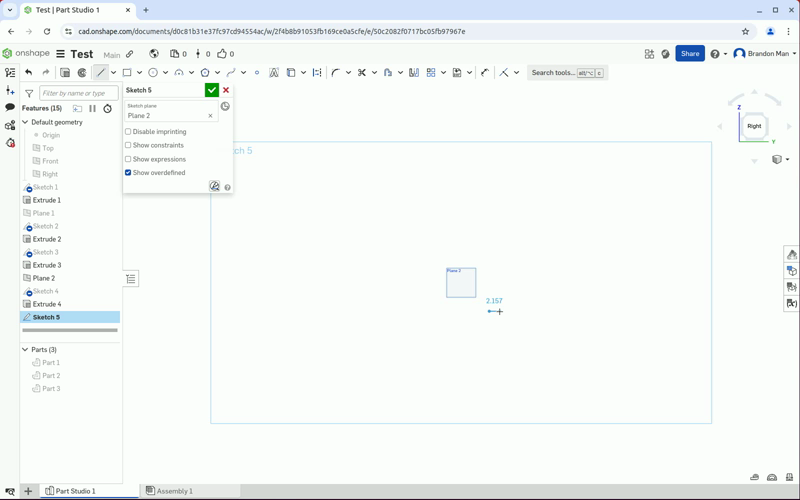
key_up(shift)
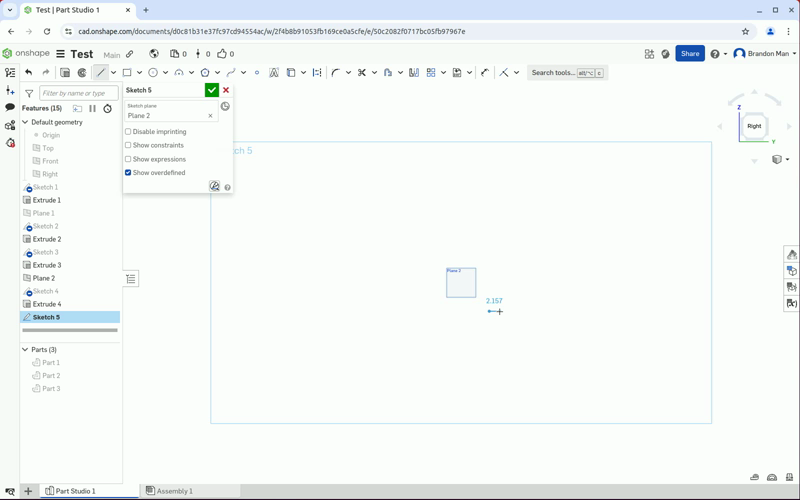
key_down(shift)
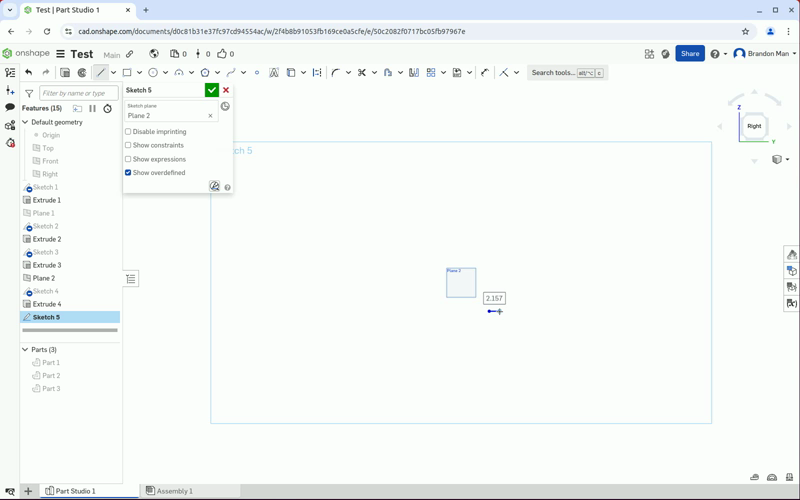
mouse_move(529, 311)
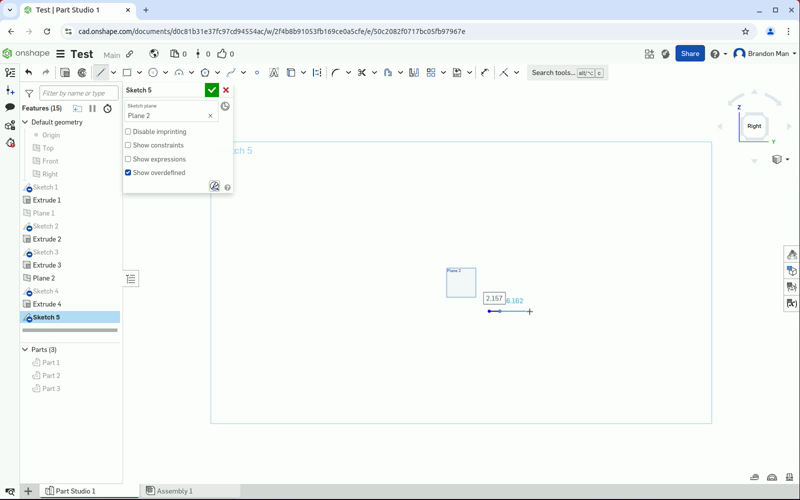
mouse_move(499, 254)
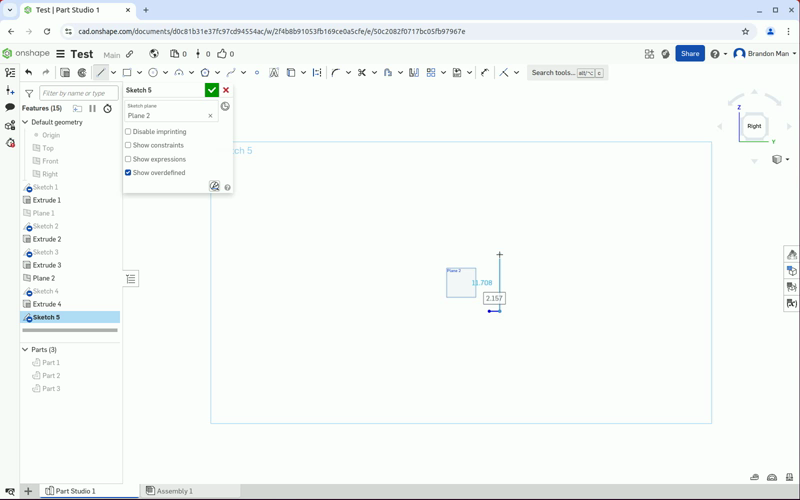
click(499, 254)
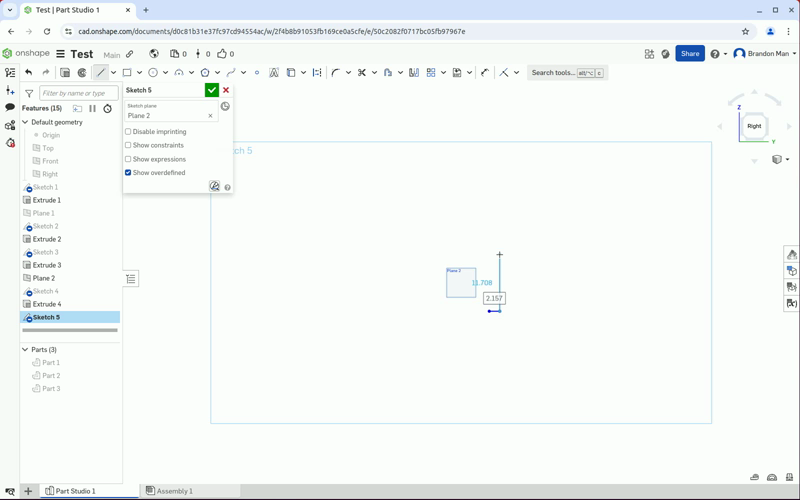
key_up(shift)
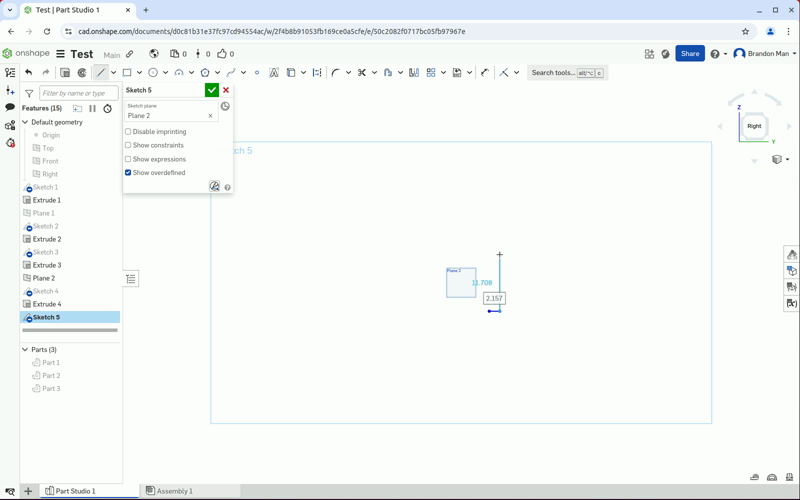
key_down(shift)
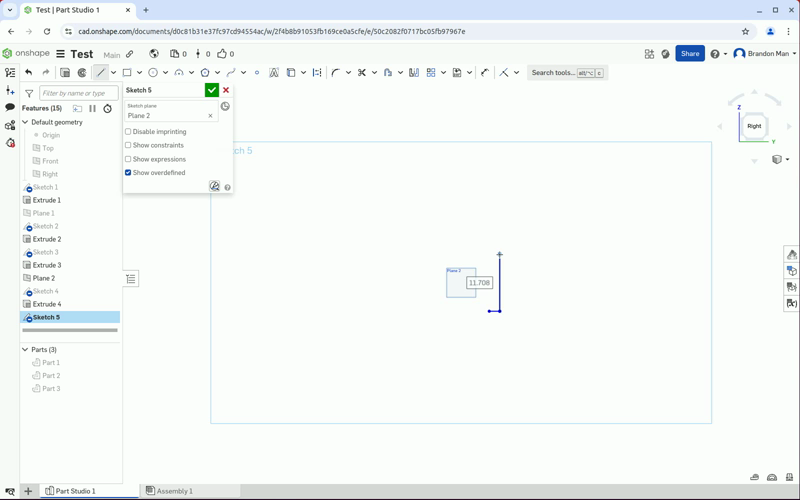
mouse_move(529, 254)
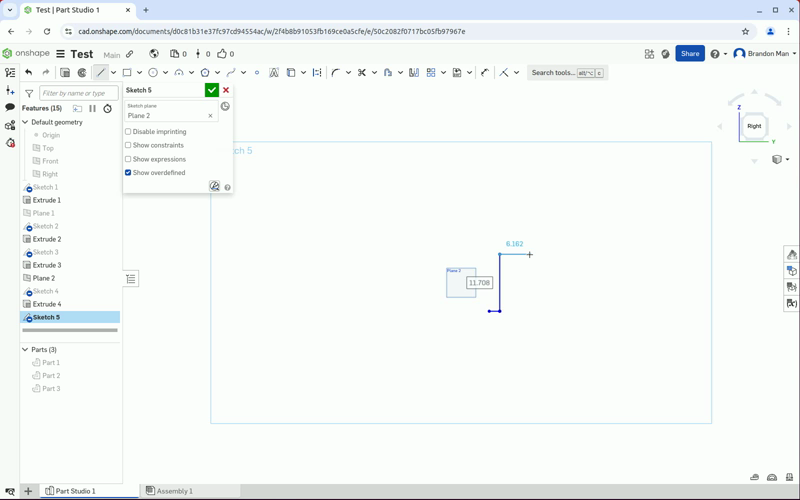
mouse_move(489, 254)
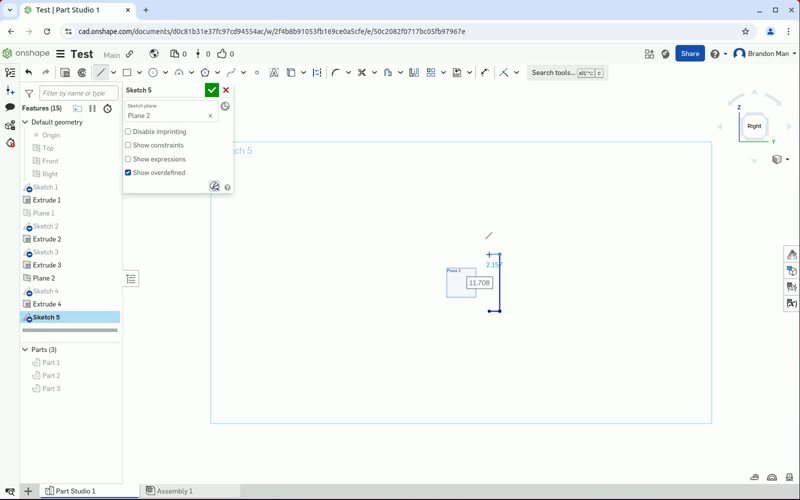
click(489, 254)
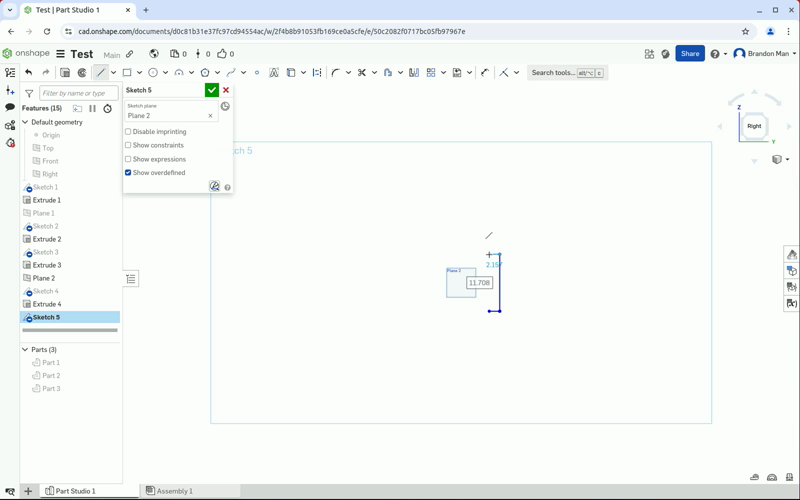
key_up(shift)
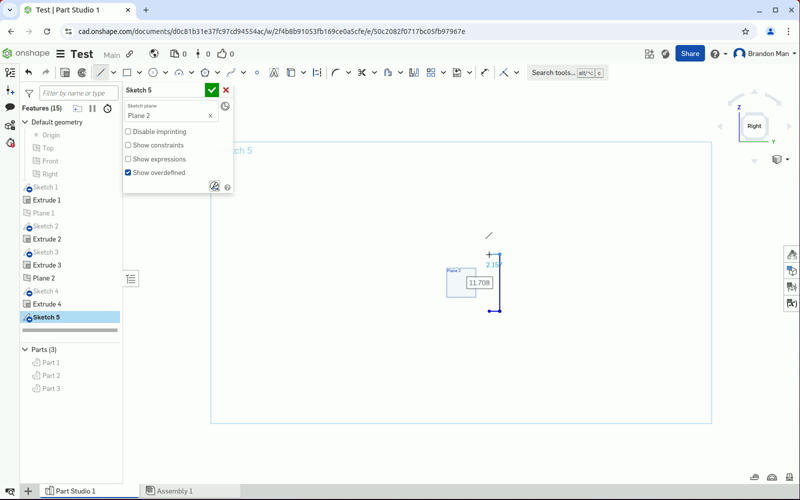
mouse_move(519, 254)
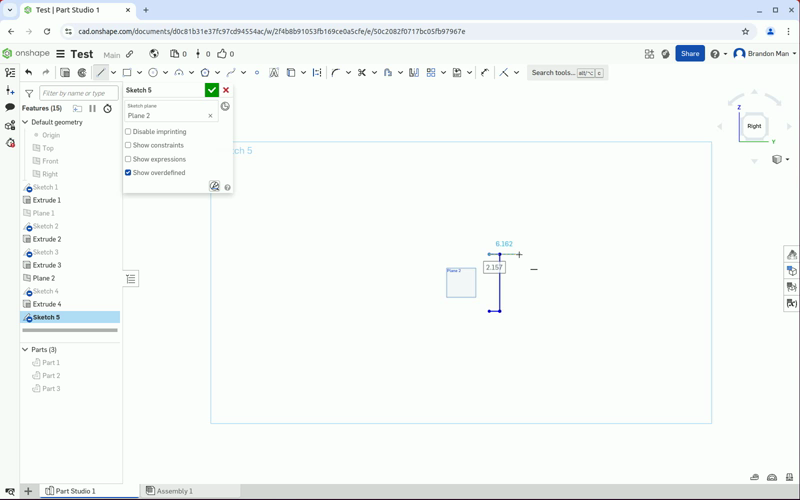
key_down(shift)
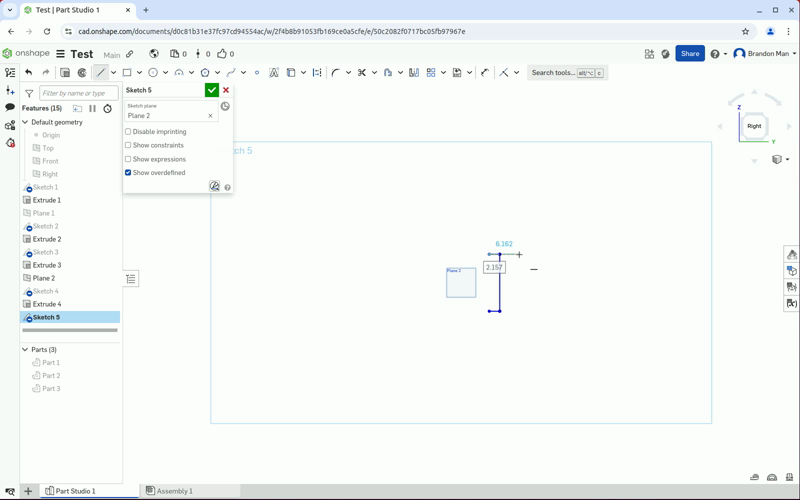
mouse_move(489, 311)
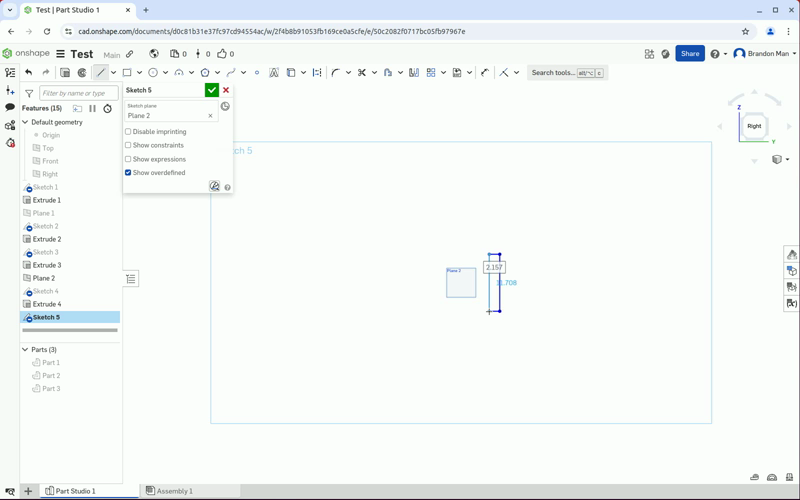
key_up(shift)
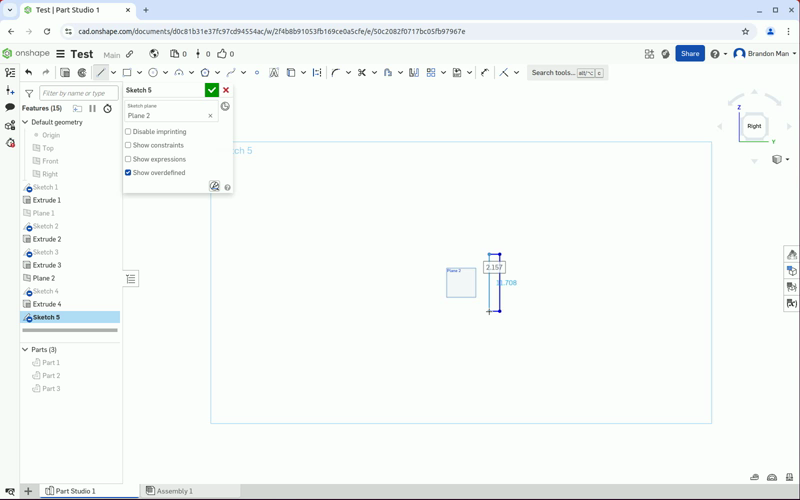
click(489, 311)
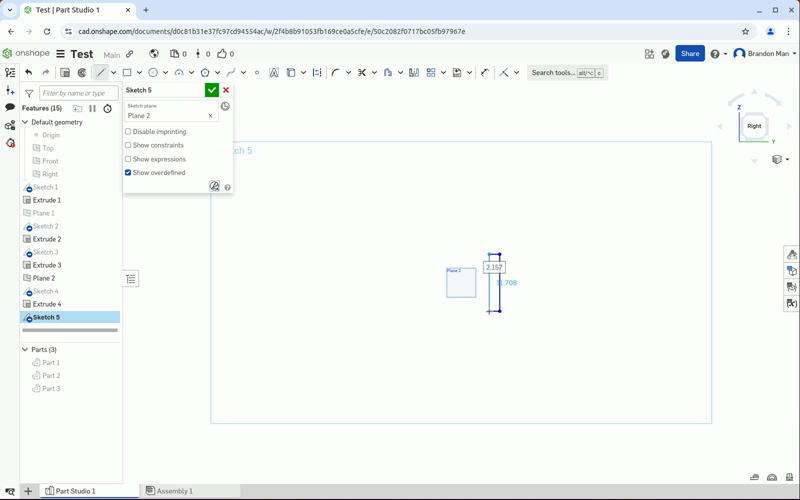
key(esc)
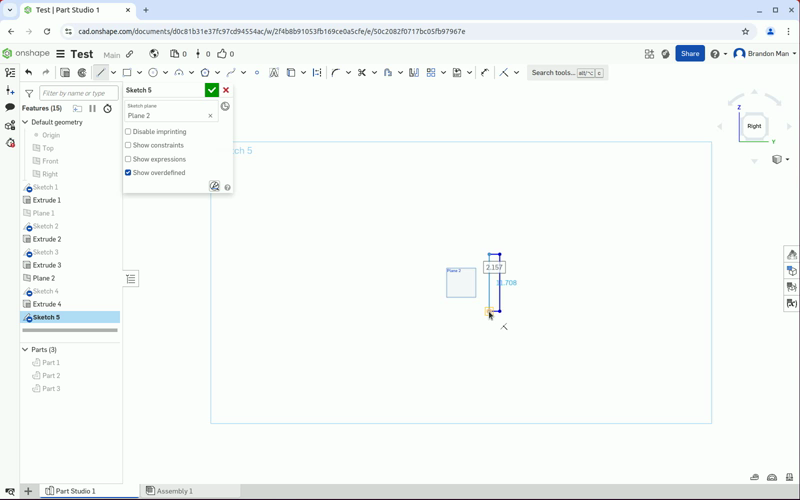
mouse_move(489, 270)
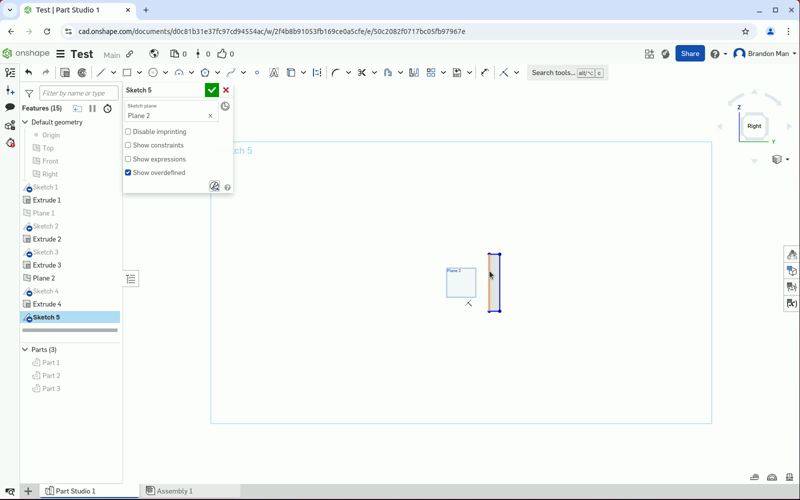
scroll(6)
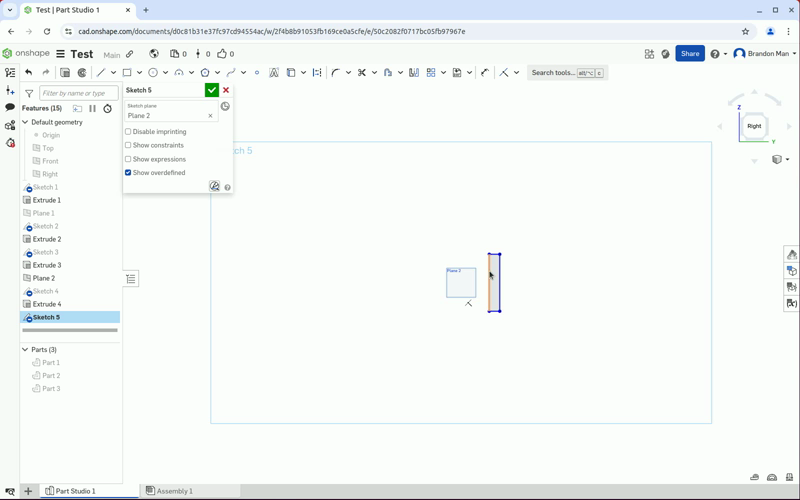
scroll(6)
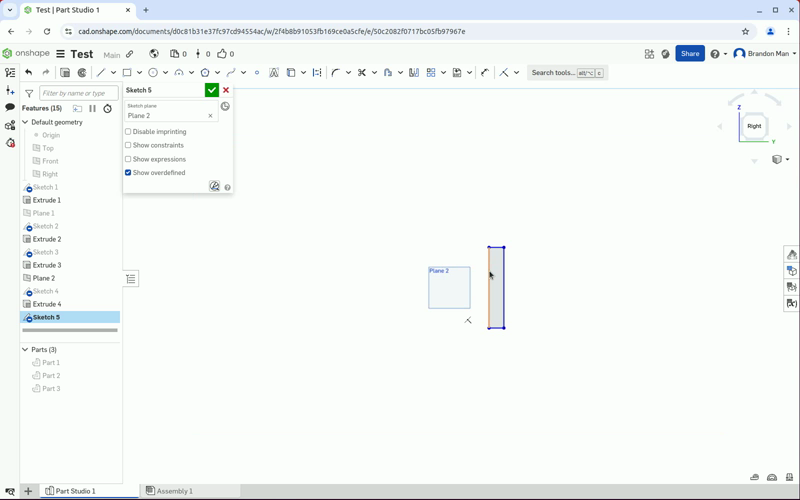
scroll(6)
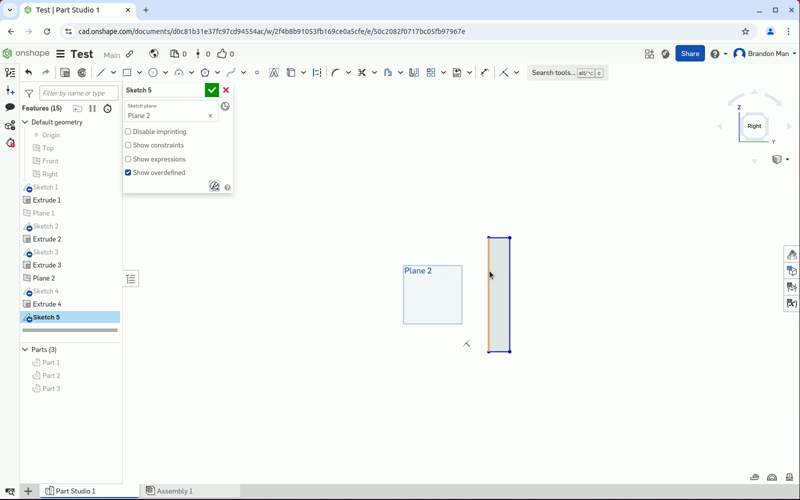
scroll(6)
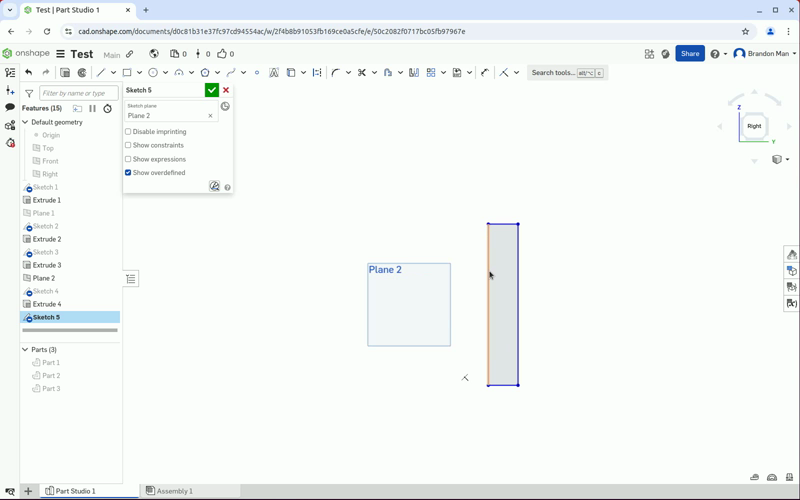
scroll(6)
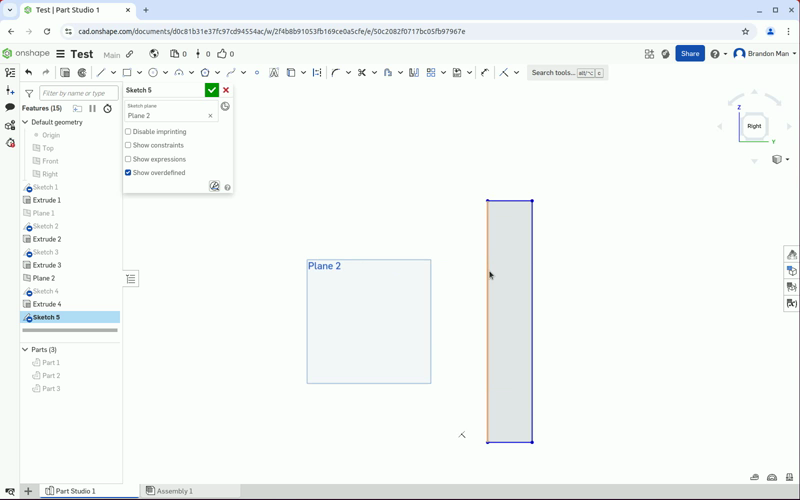
scroll(6)
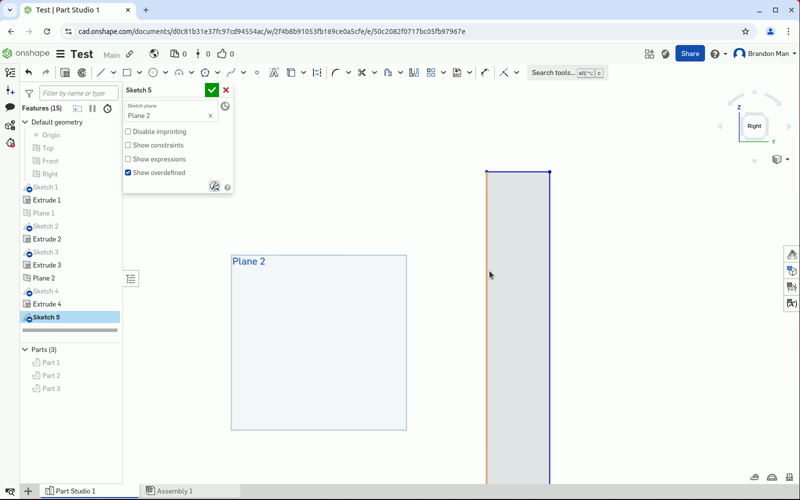
scroll(6)
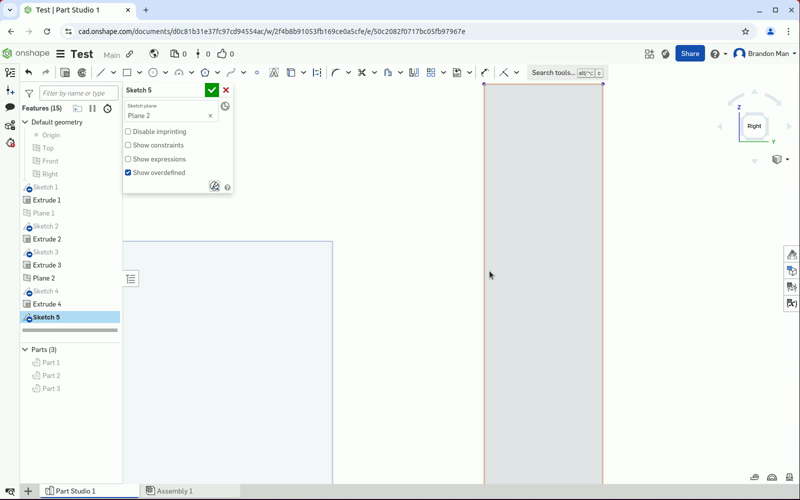
click(489, 270)
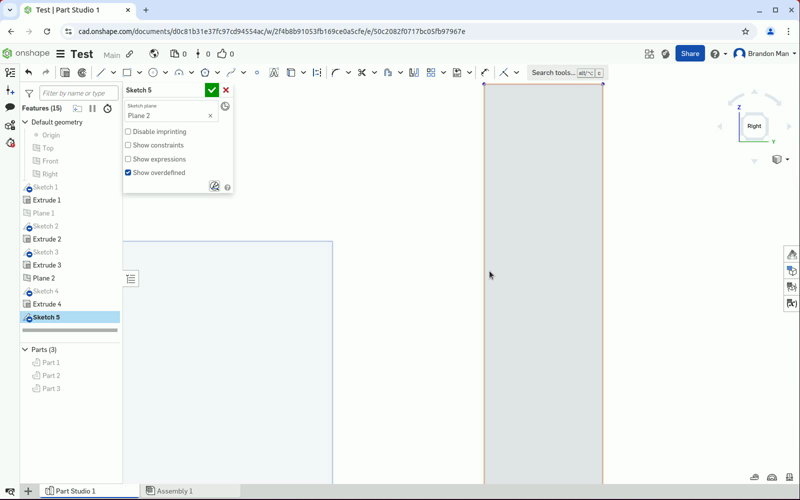
scroll(-6)
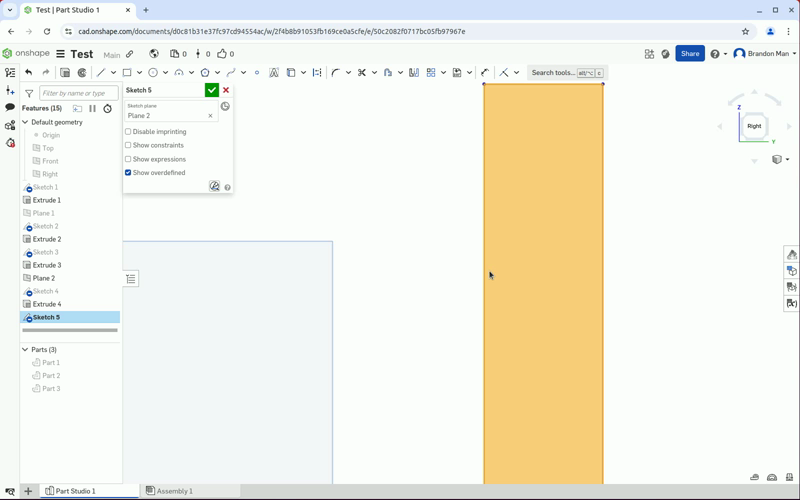
scroll(-6)
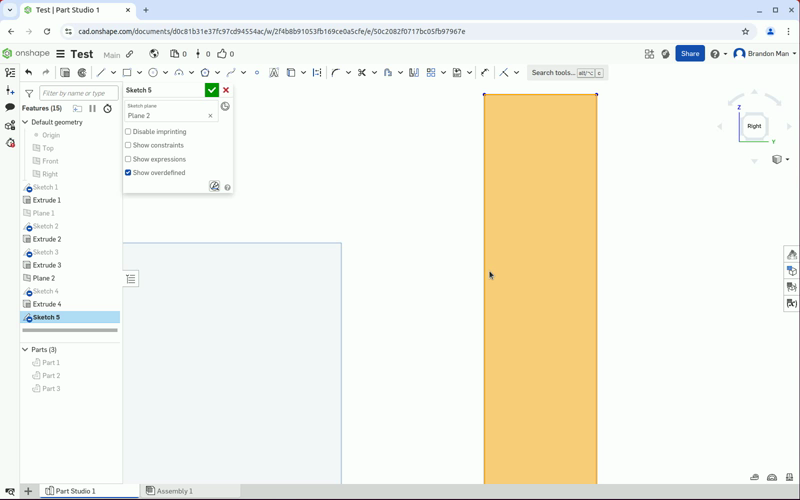
scroll(-6)
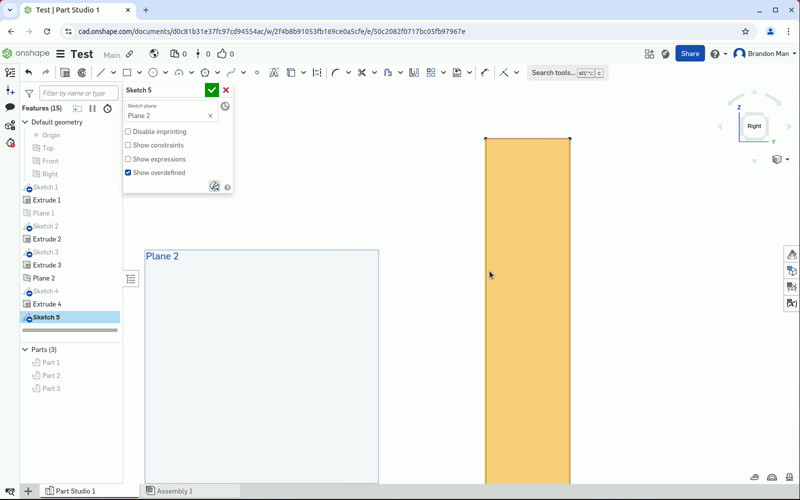
scroll(-6)
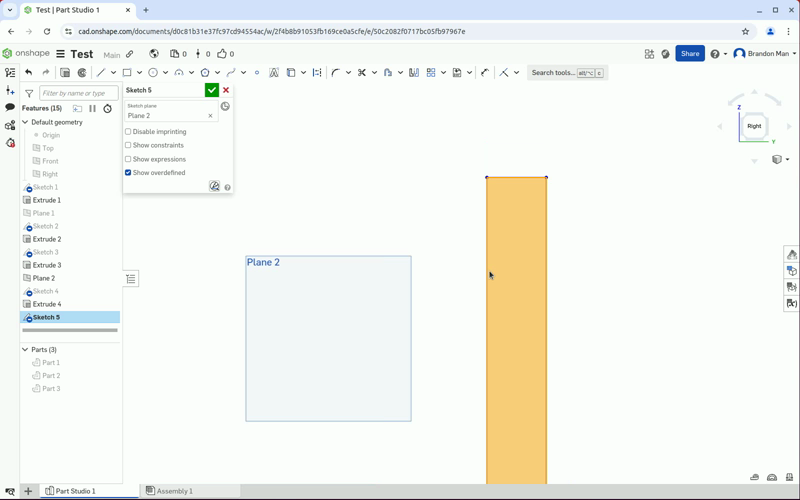
scroll(-6)
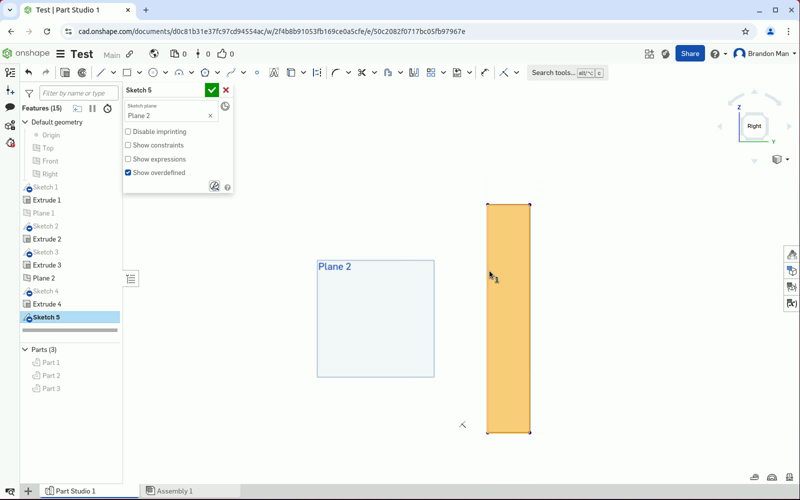
scroll(-6)
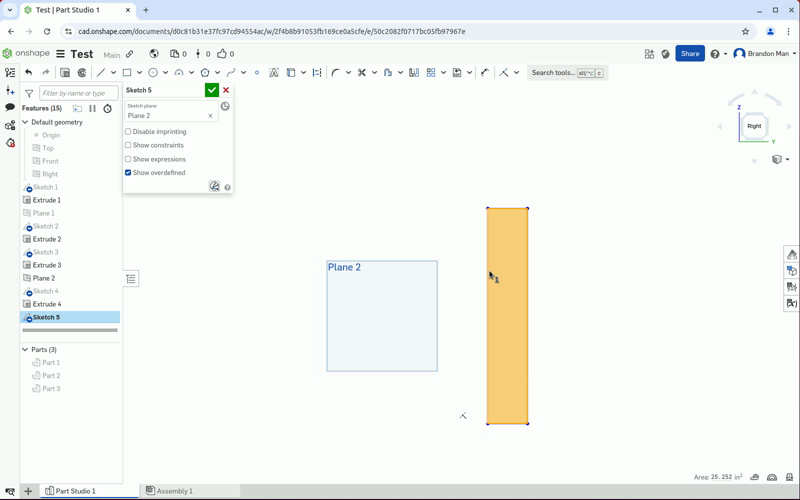
scroll(-6)
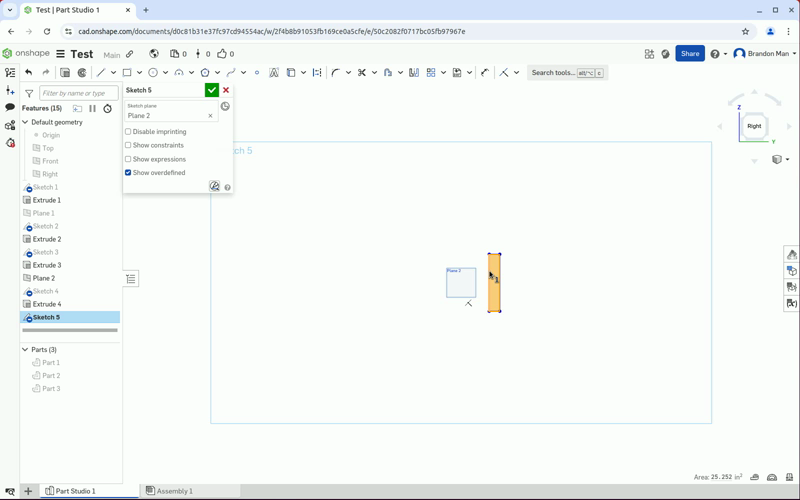
mouse_move(73, 352)
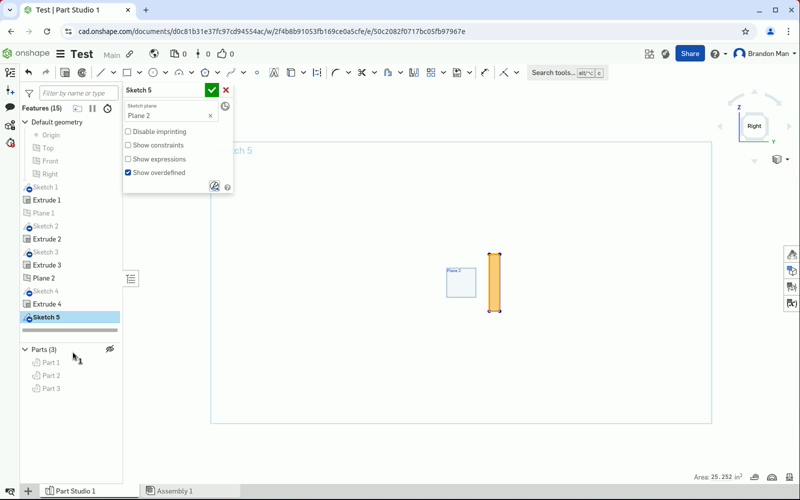
key(shift+y)
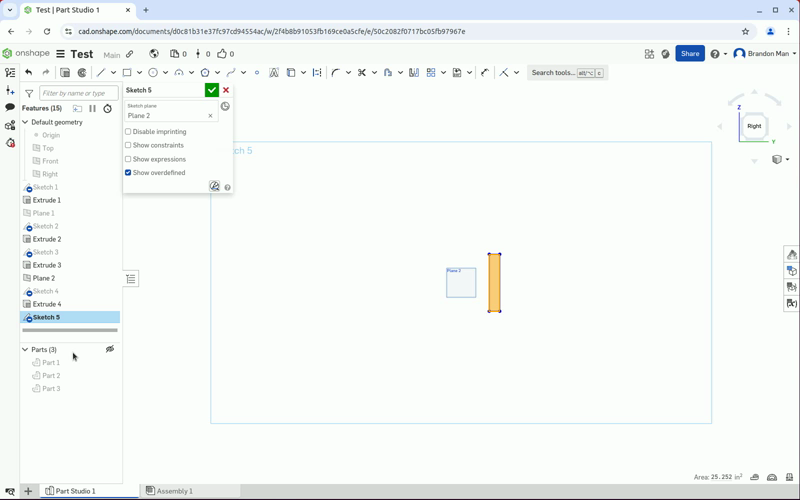
key(shift+e)
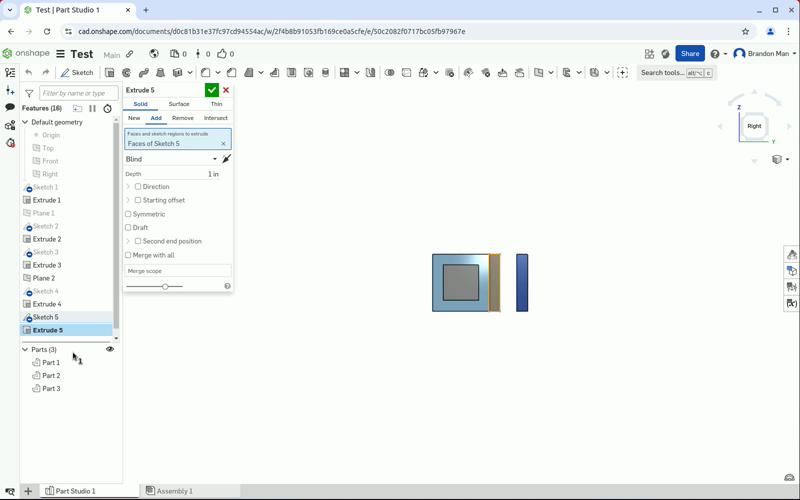
mouse_move(143, 106)
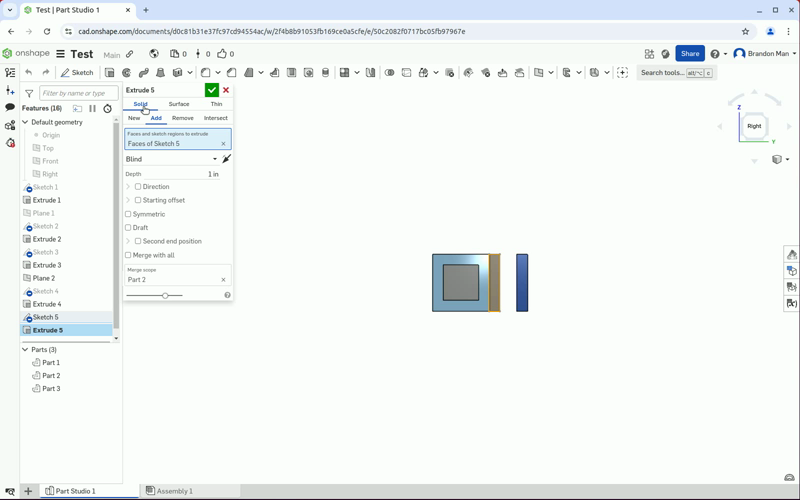
click(143, 106)
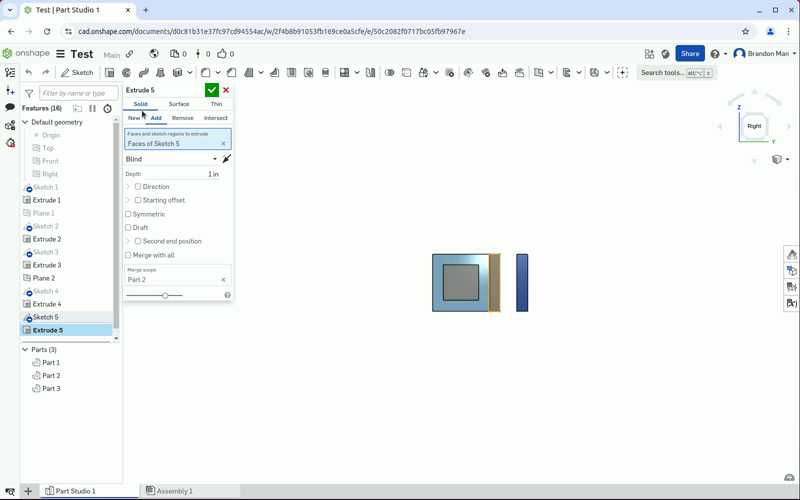
mouse_move(137, 120)
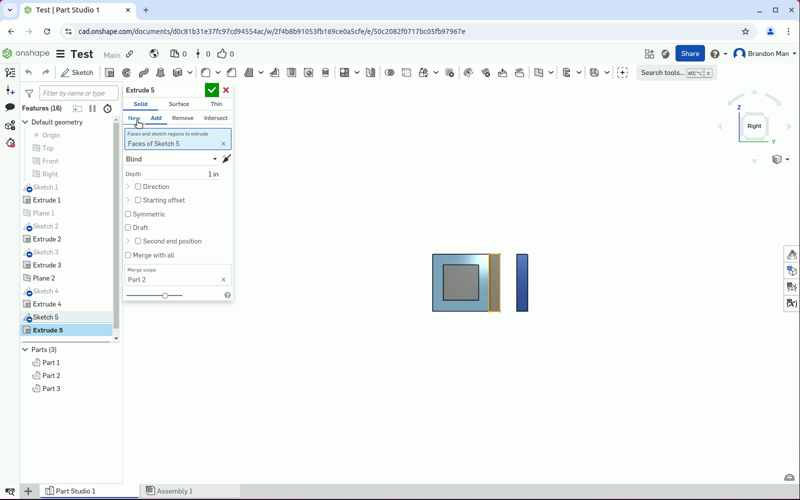
click(137, 120)
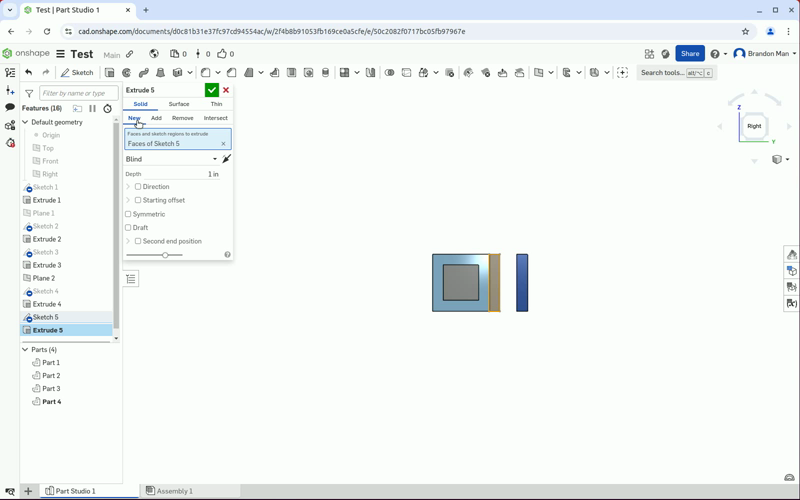
key(tab, 4)
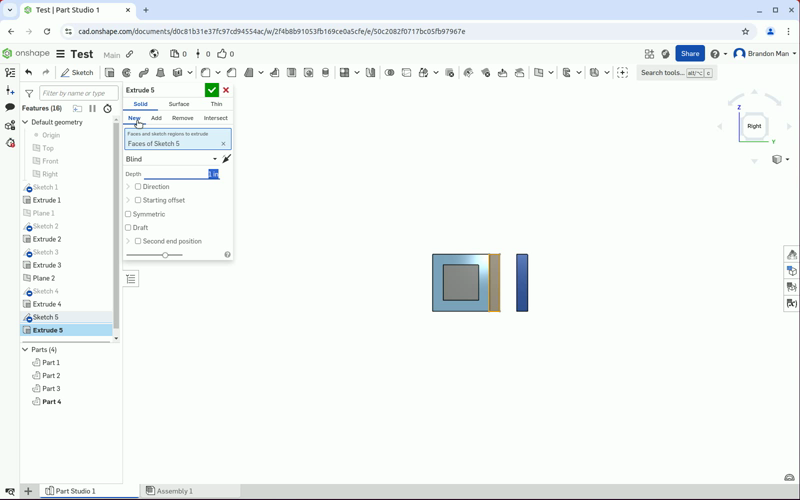
text(11.554)
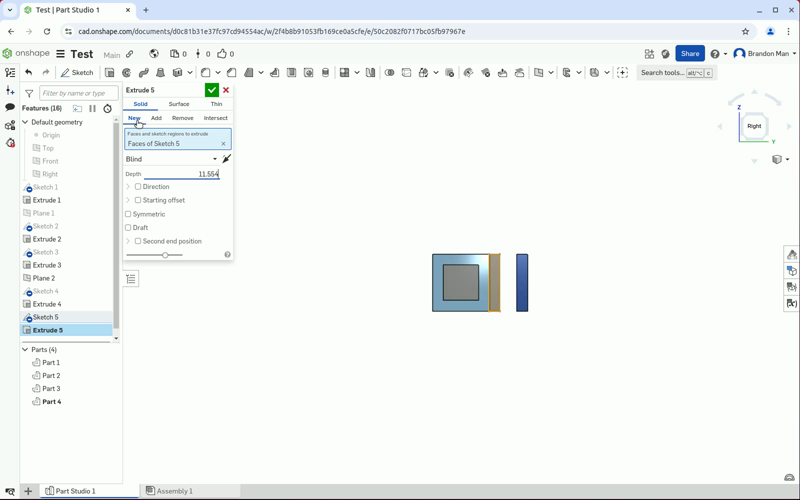
key(enter)
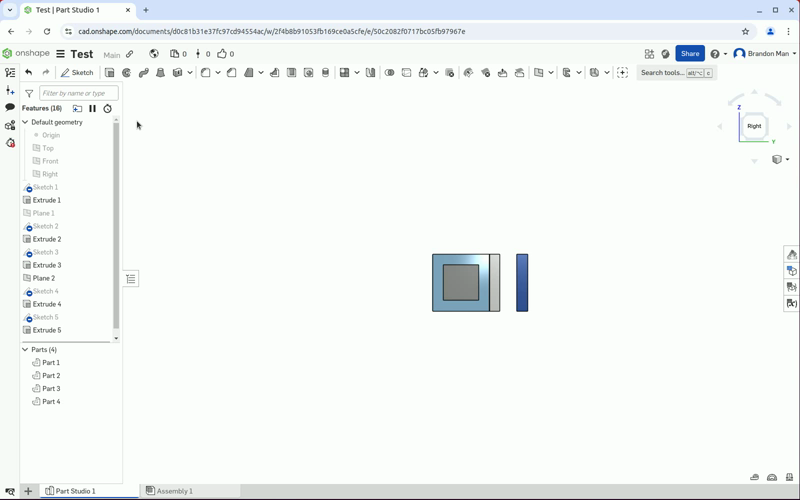
key(shift+h)
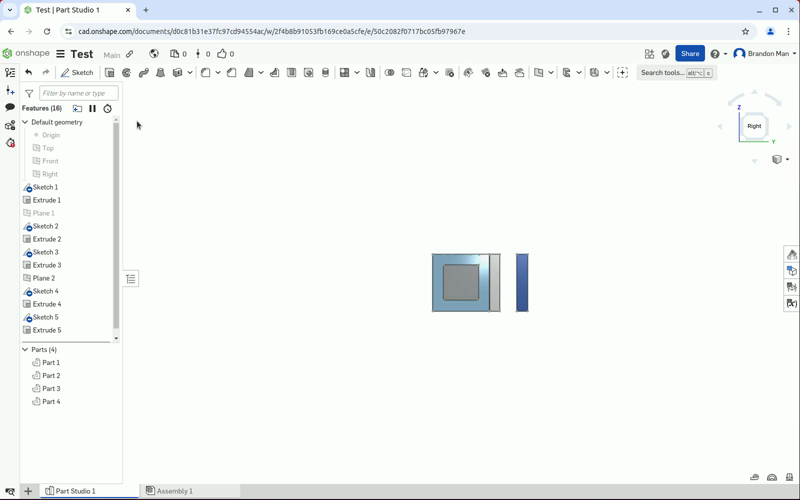
key(shift+h)
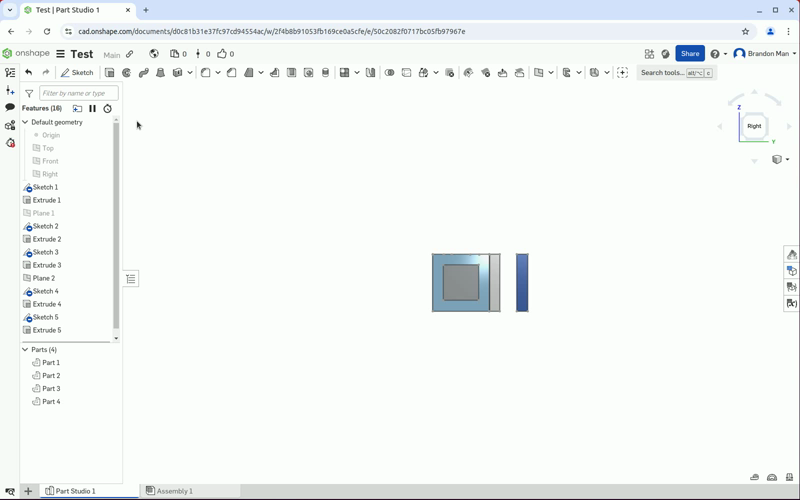
key(shift+7)
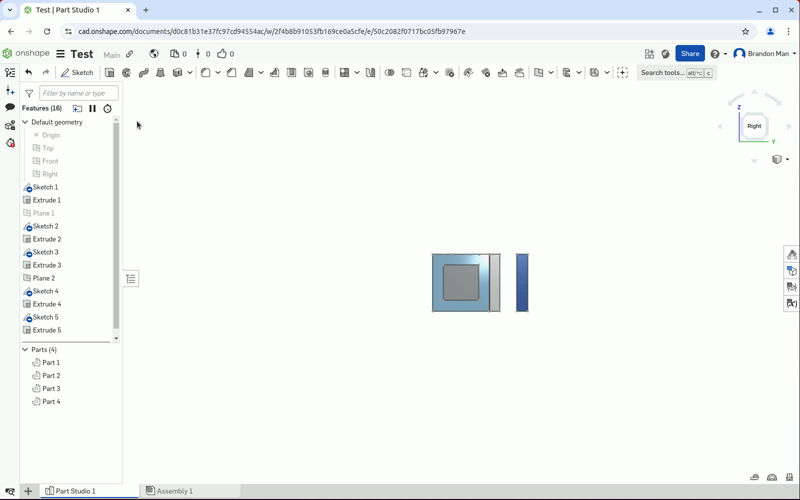
key(right, 2)
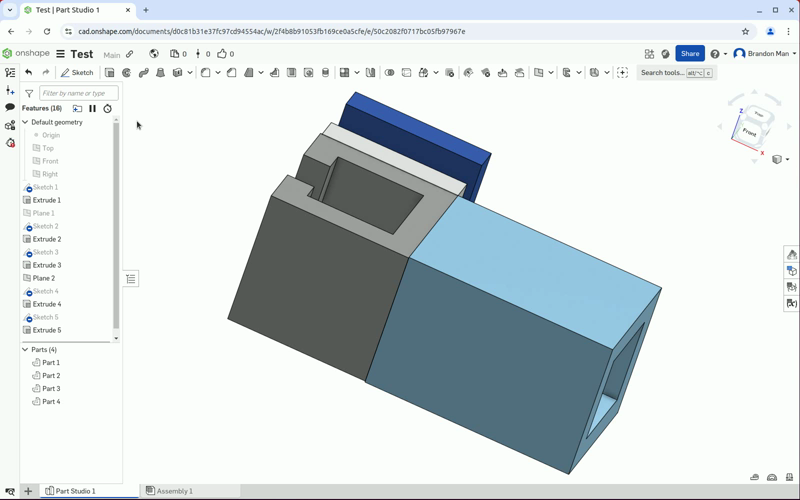
key(down, 2)
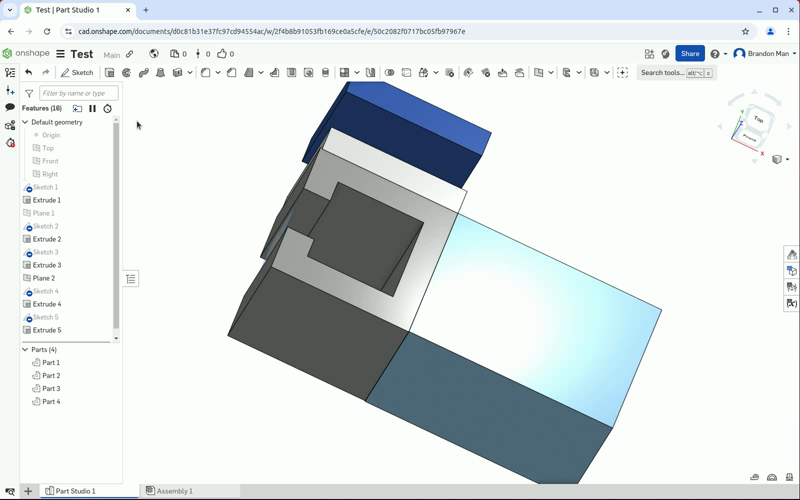
key(up, 2)
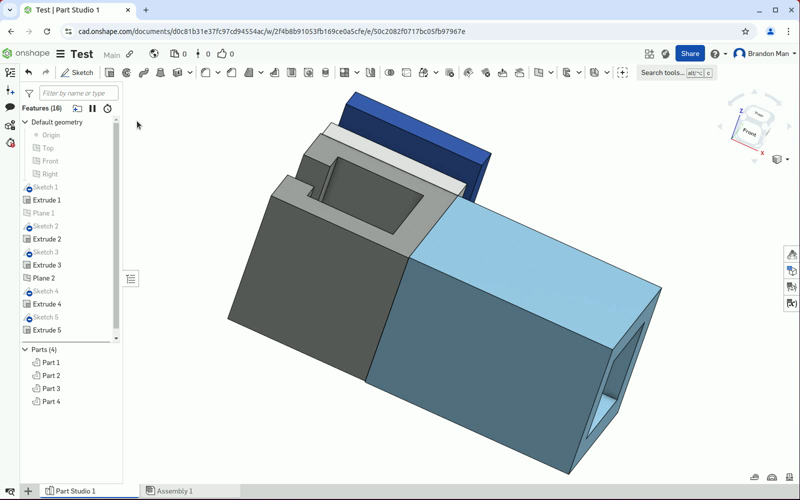
key(left, 2)
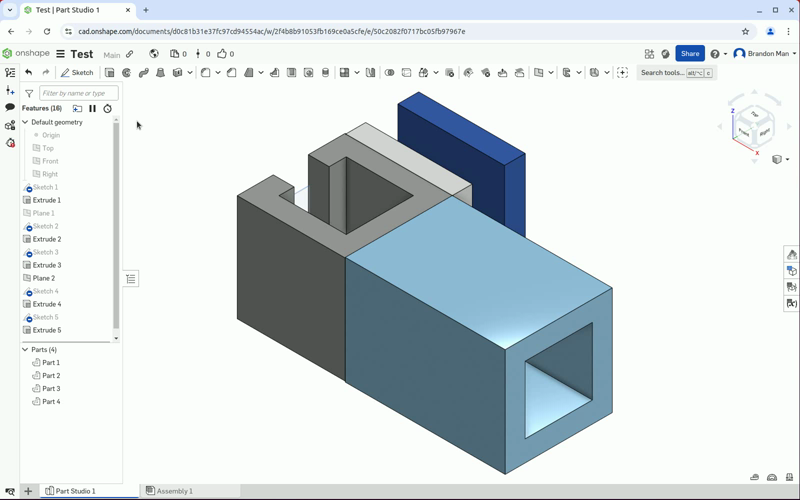
mouse_move(69, 189)
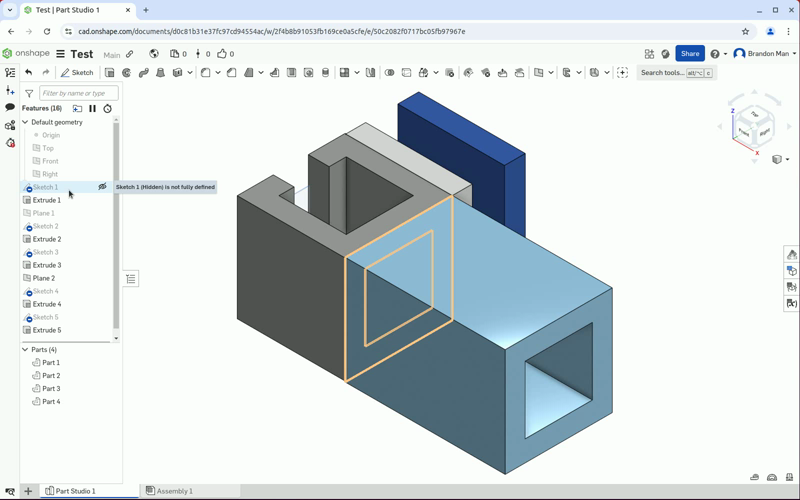
click(69, 189)